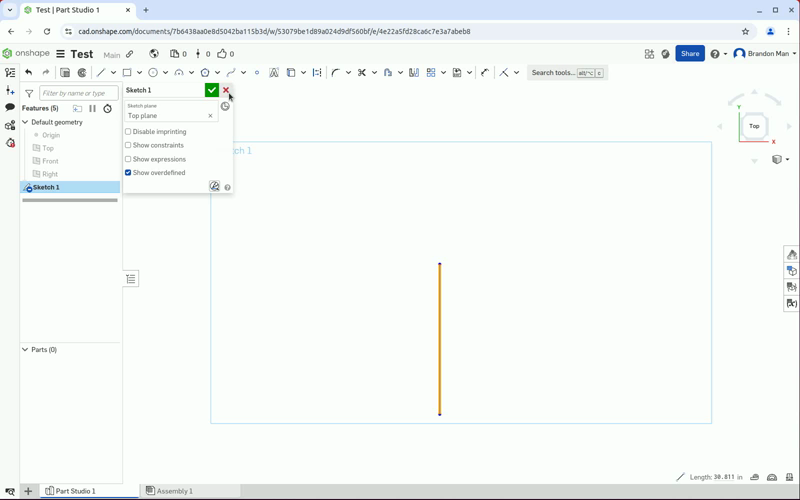
key(shift+h)
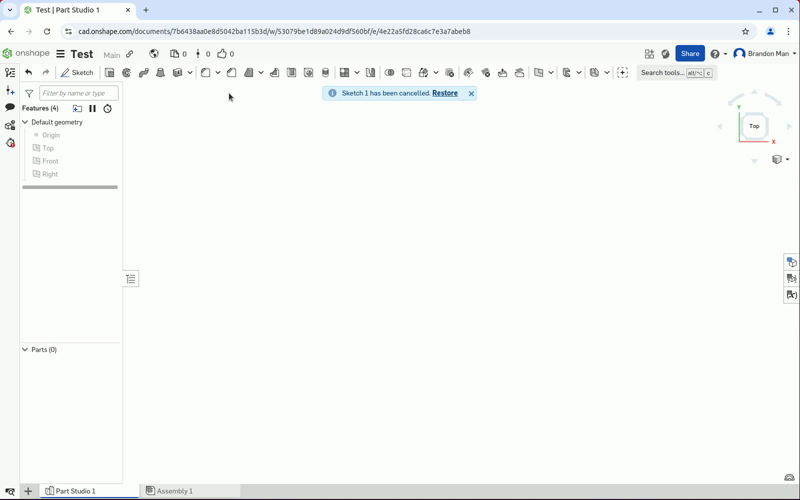
mouse_move(73, 352)
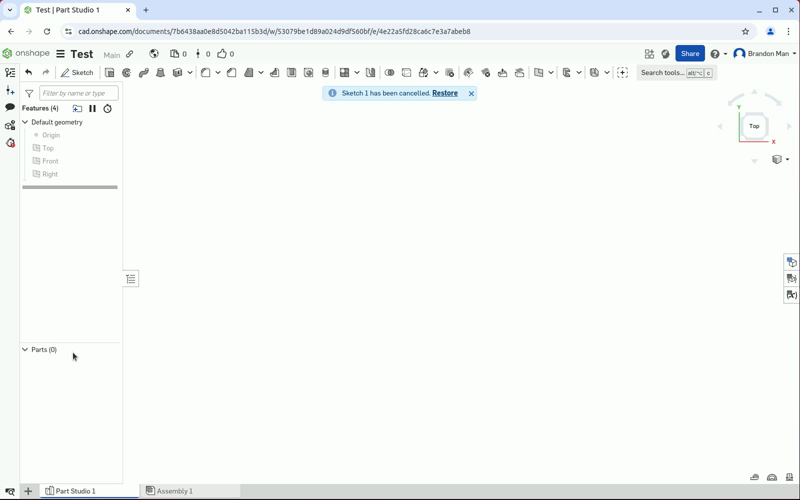
key(y)
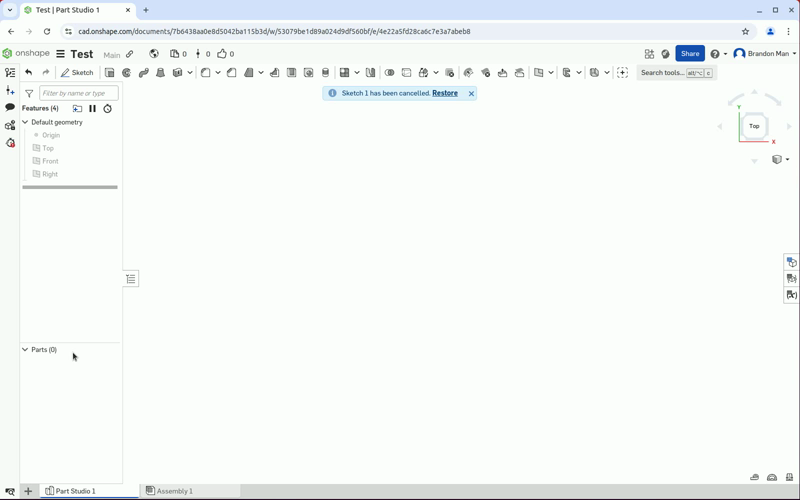
key(shift+p)
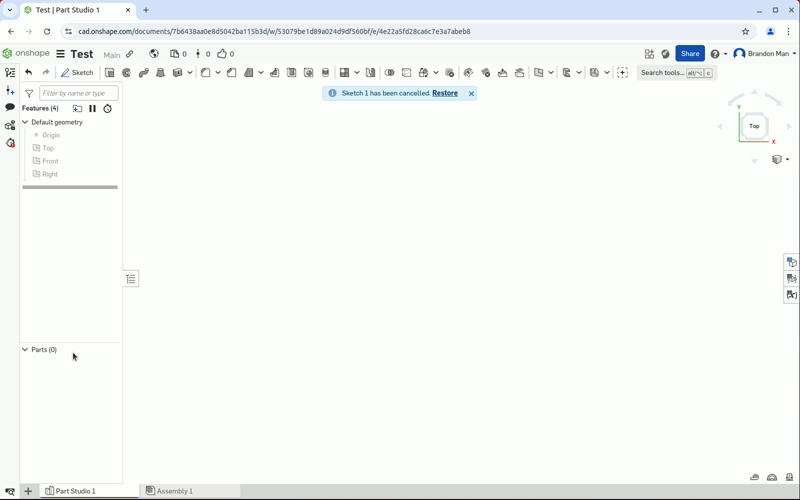
key(space)
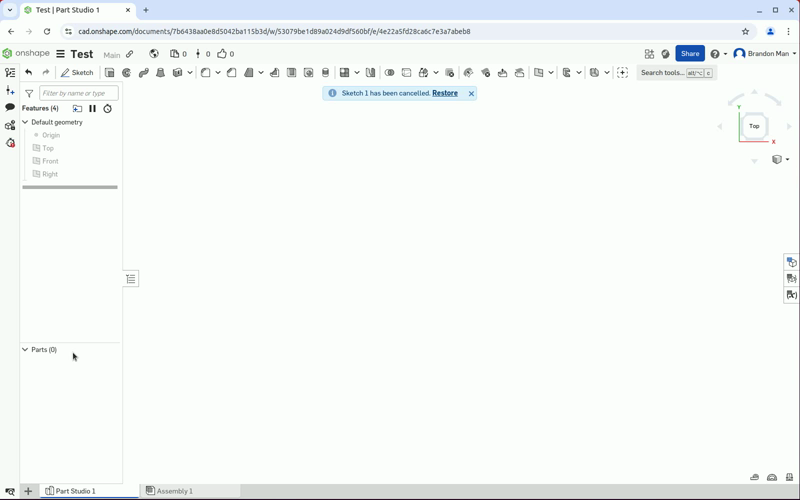
key_down(shift)
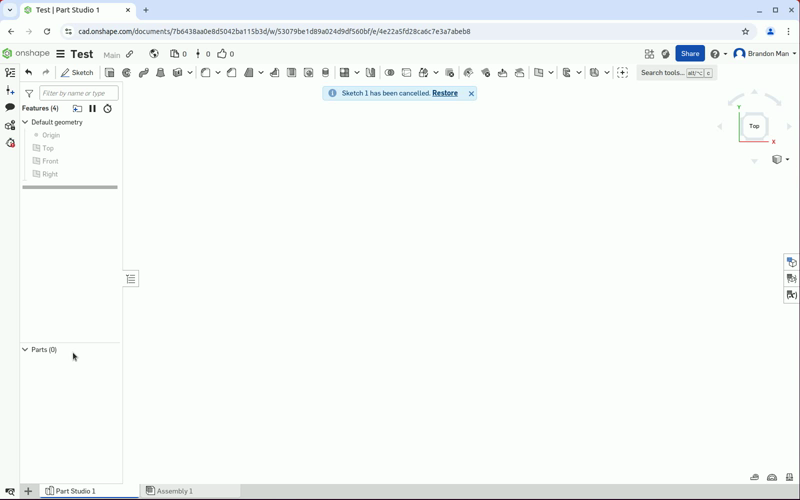
key(up)
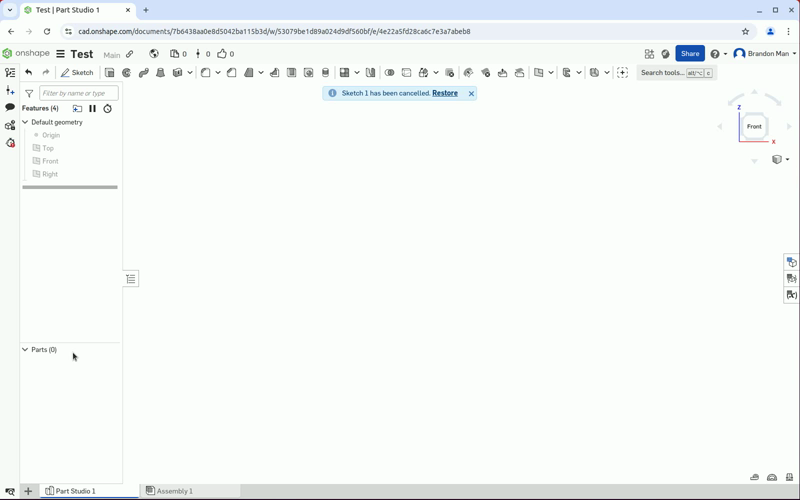
key_up(shift)
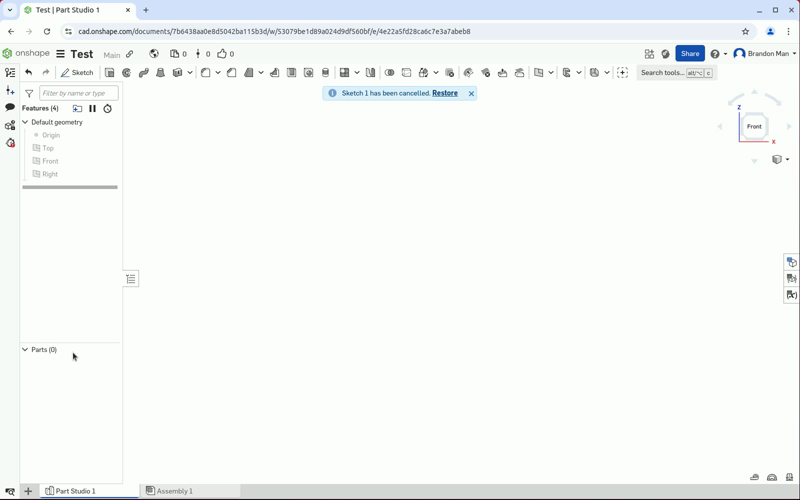
mouse_move(73, 352)
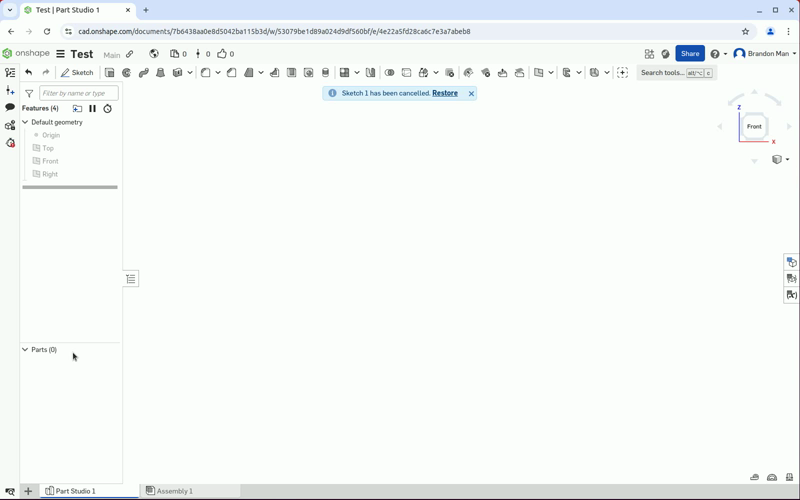
key(shift+y)
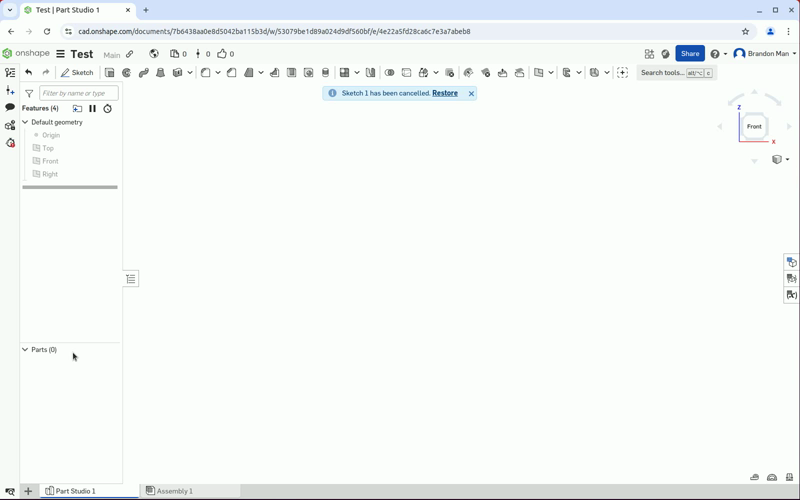
key(shift+s)
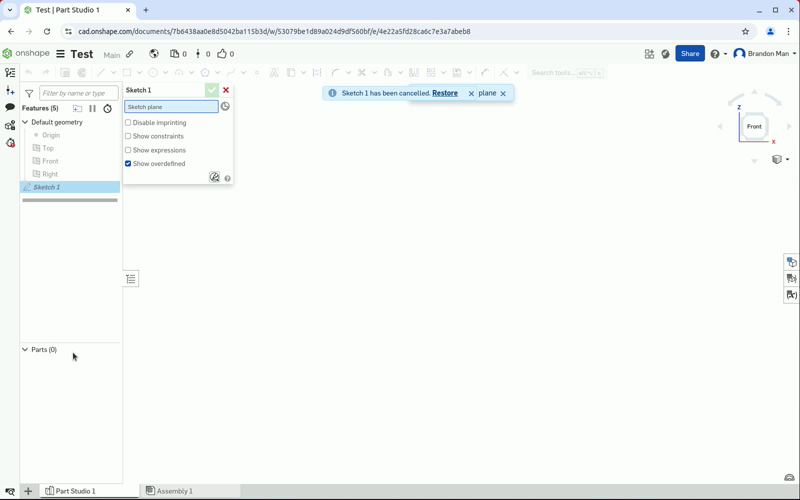
mouse_move(73, 163)
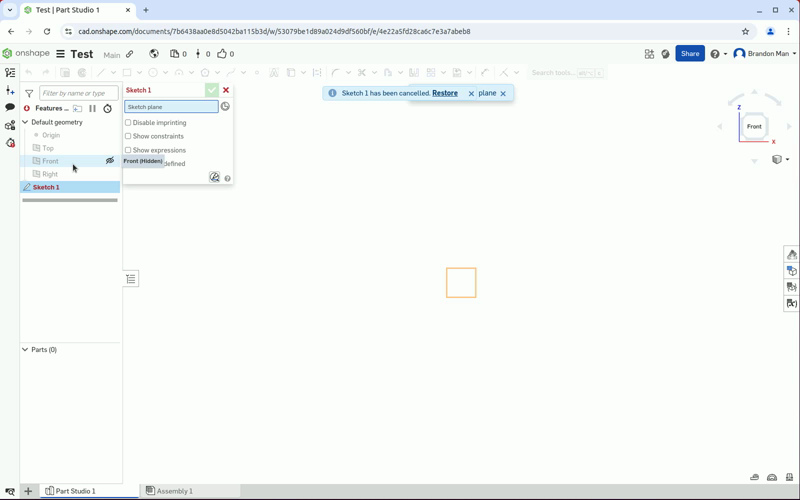
click(73, 163)
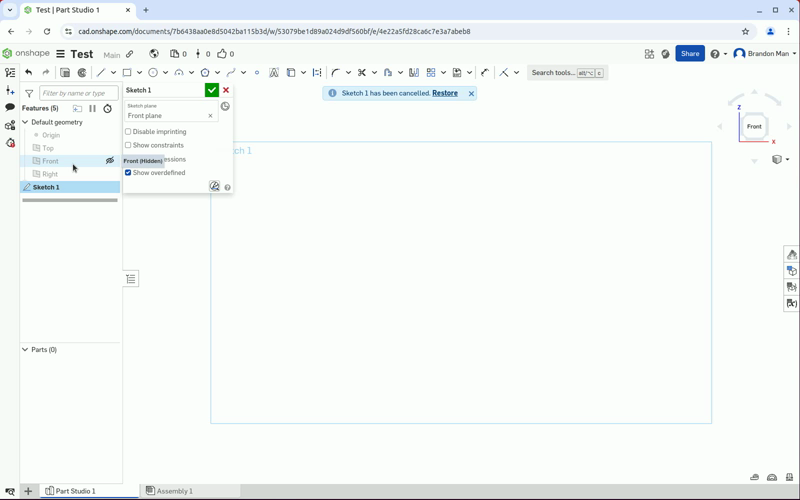
mouse_move(73, 352)
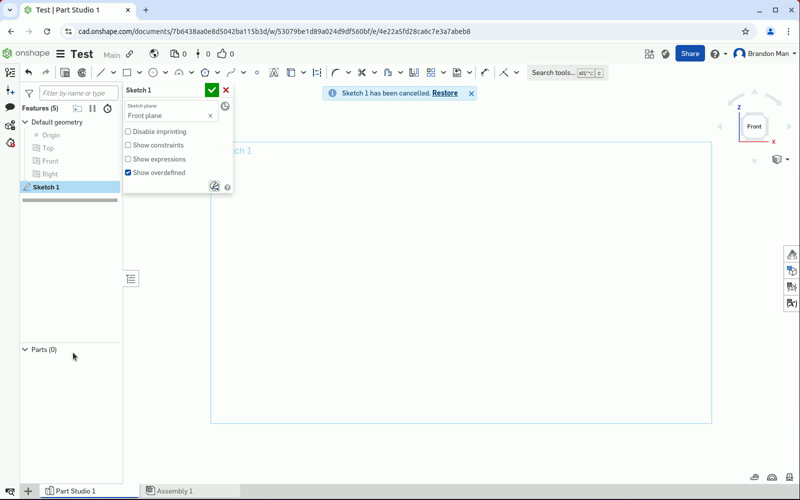
key(y)
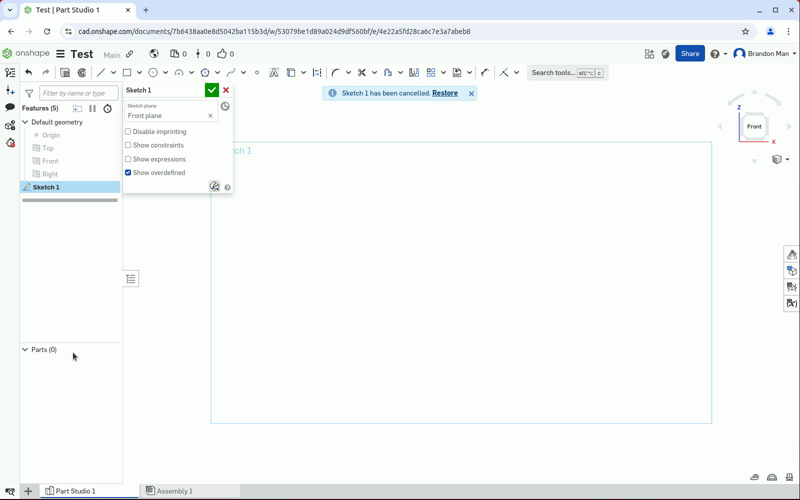
key(l)
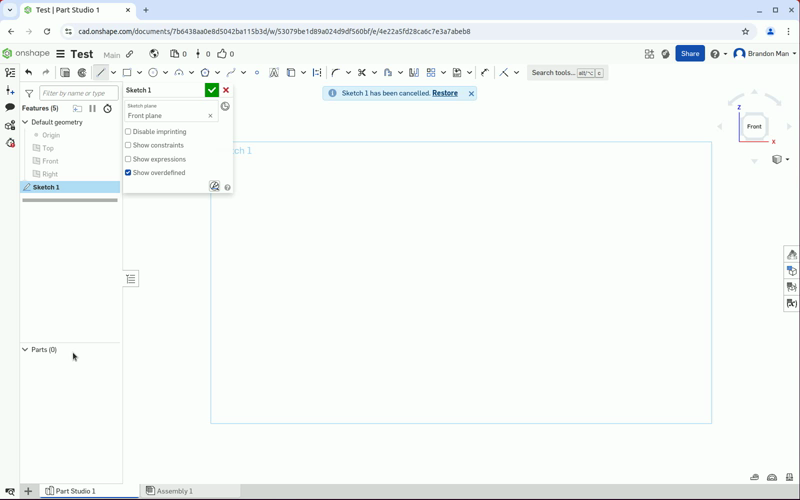
key_down(shift)
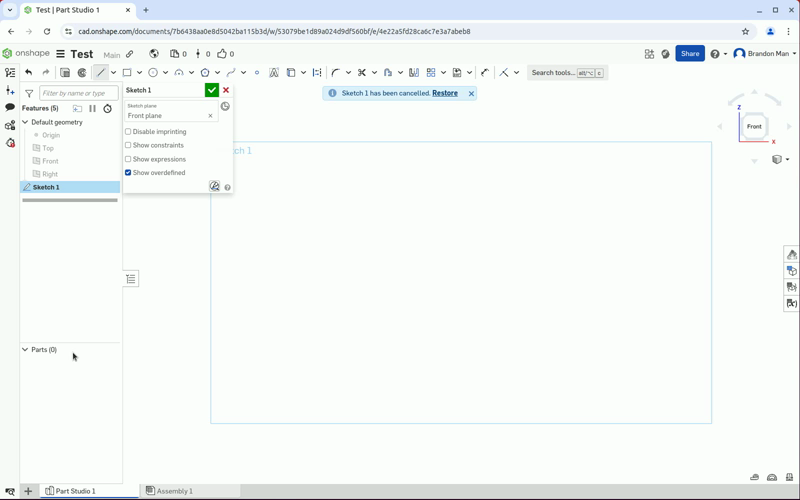
mouse_move(365, 259)
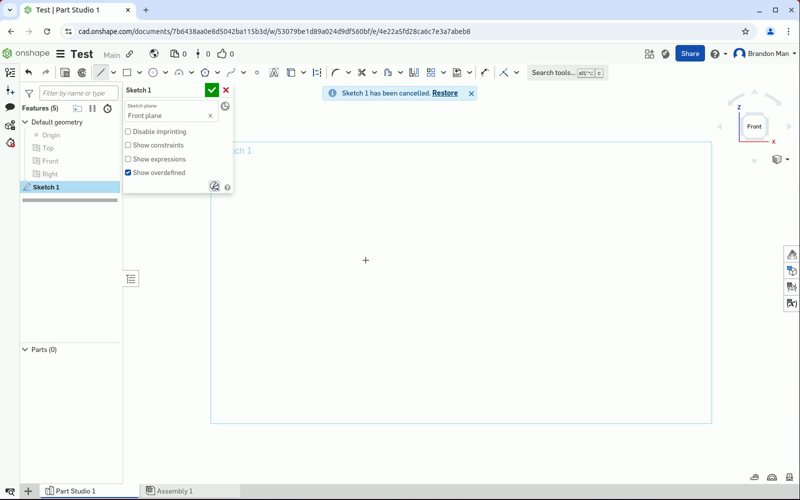
click(365, 259)
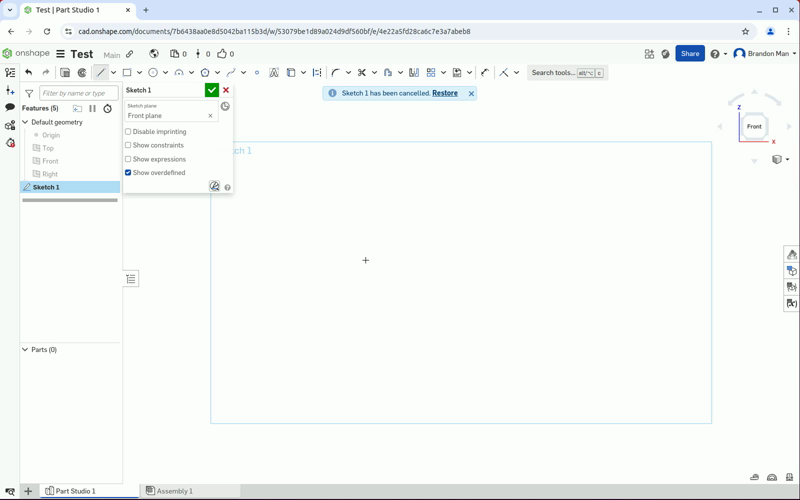
key_up(shift)
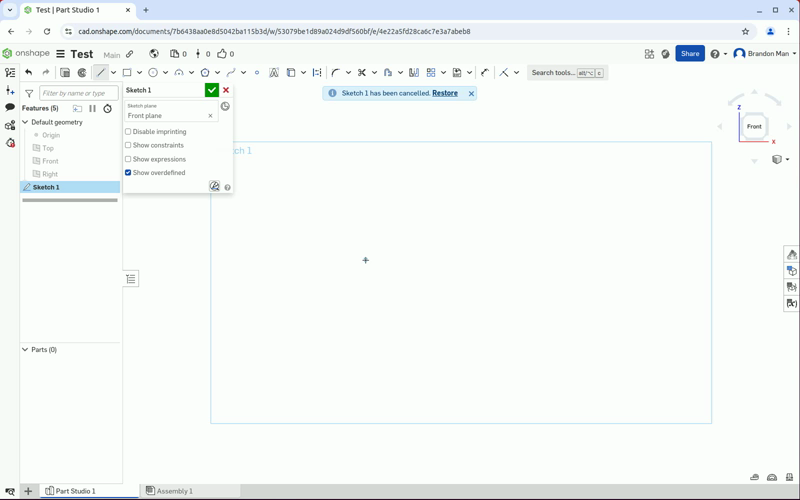
key_down(shift)
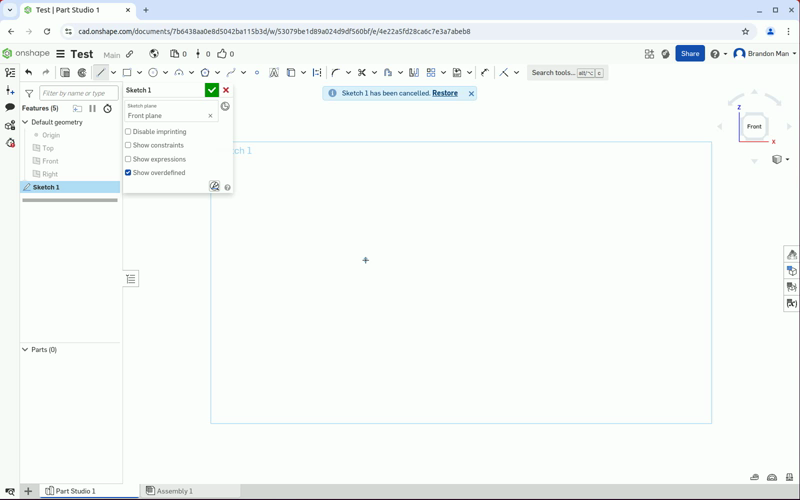
mouse_move(395, 259)
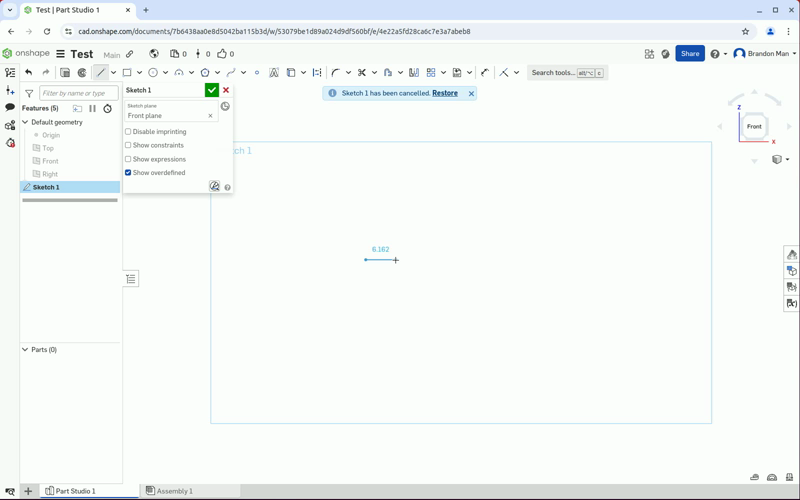
mouse_move(369, 259)
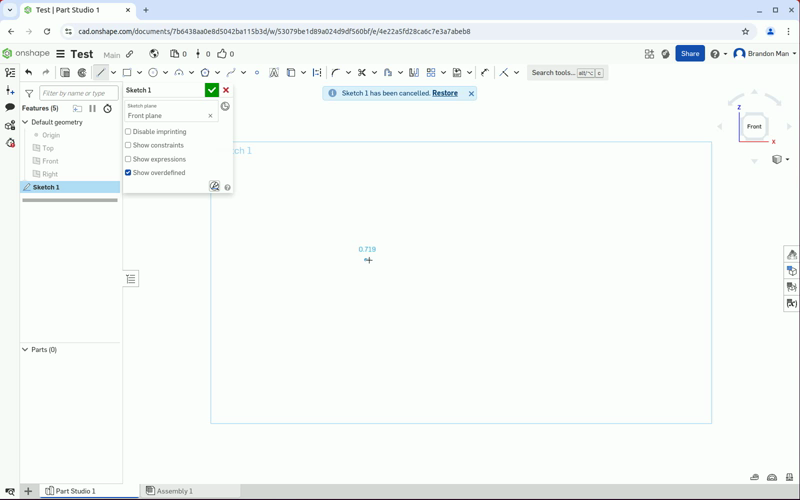
scroll(6)
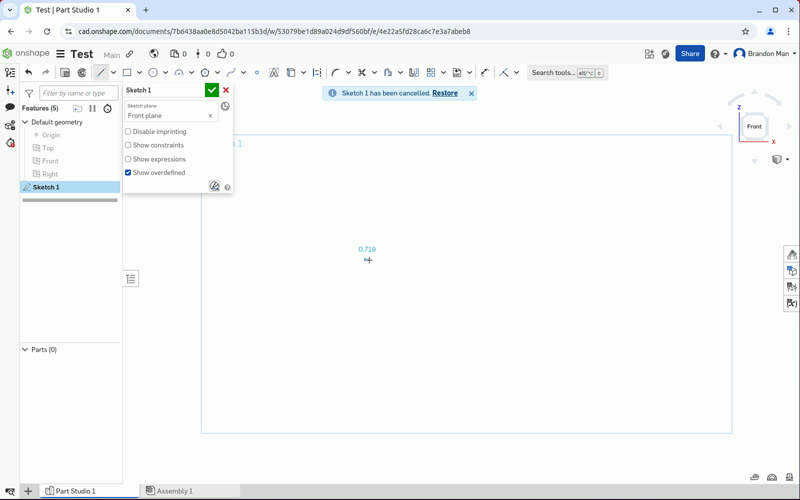
scroll(6)
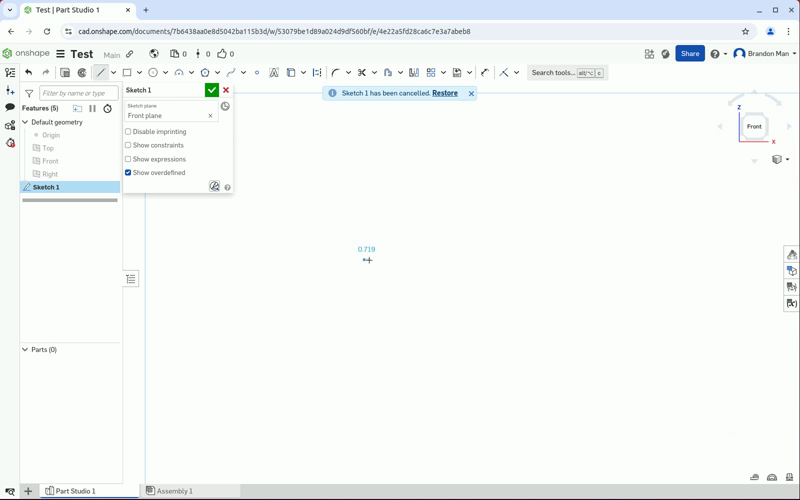
scroll(6)
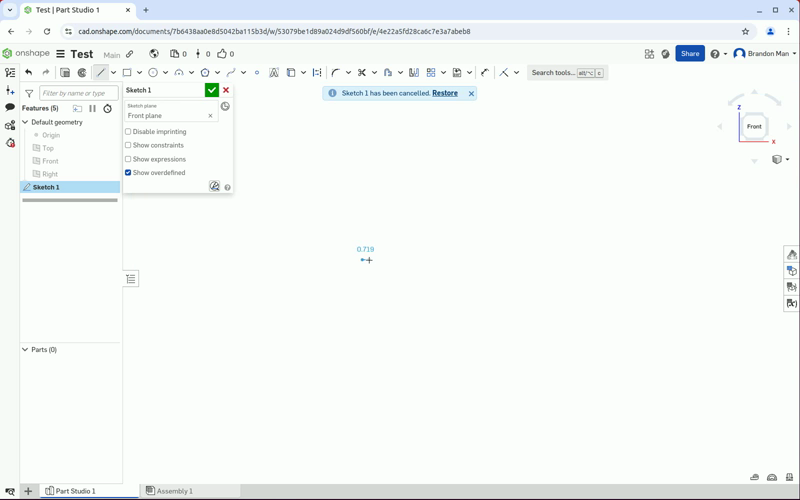
scroll(6)
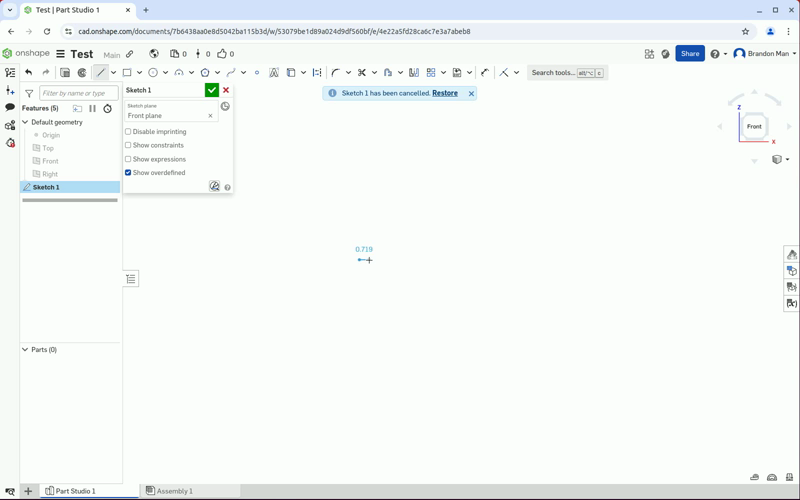
scroll(6)
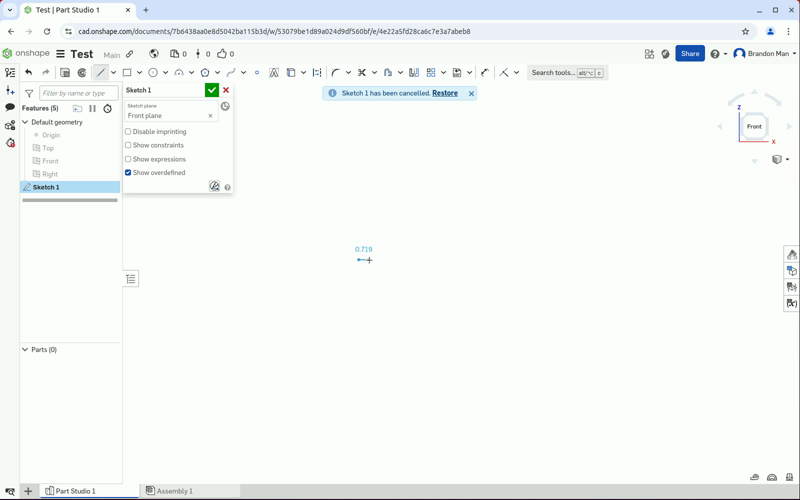
scroll(6)
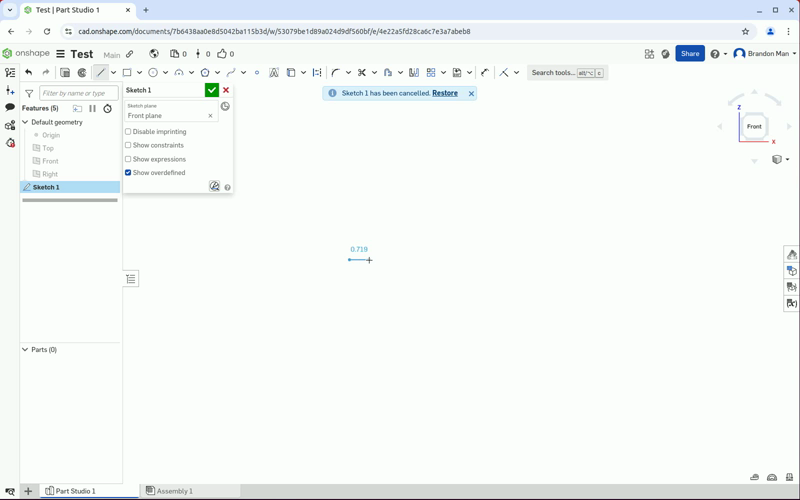
scroll(6)
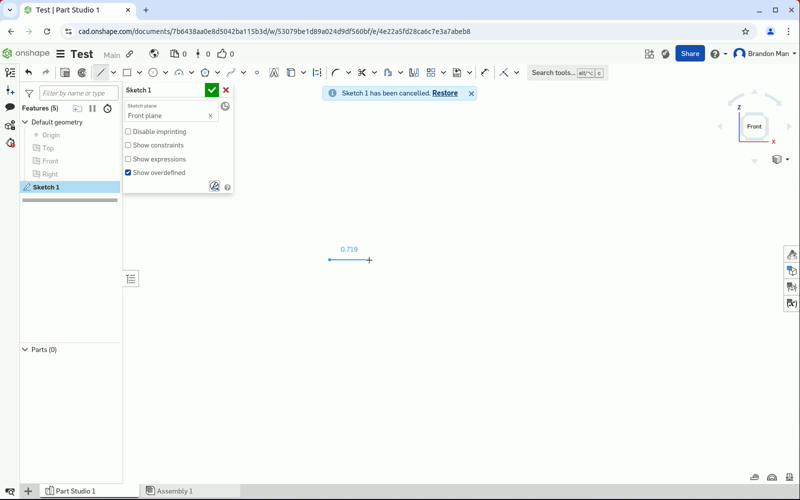
click(369, 259)
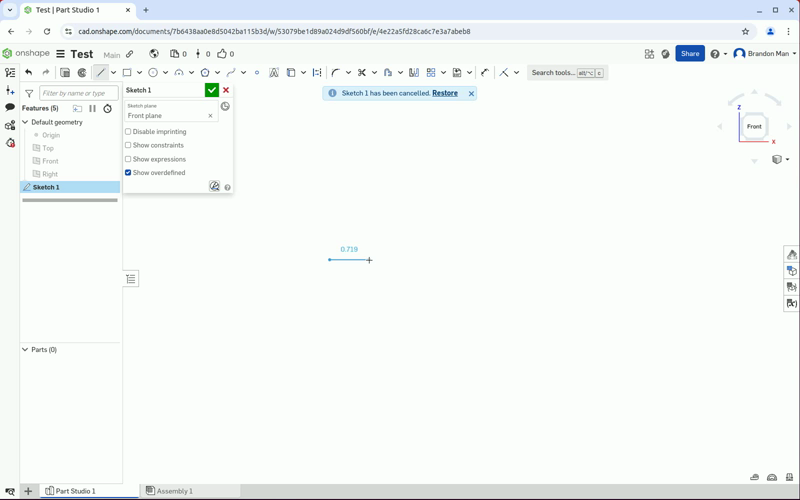
scroll(-6)
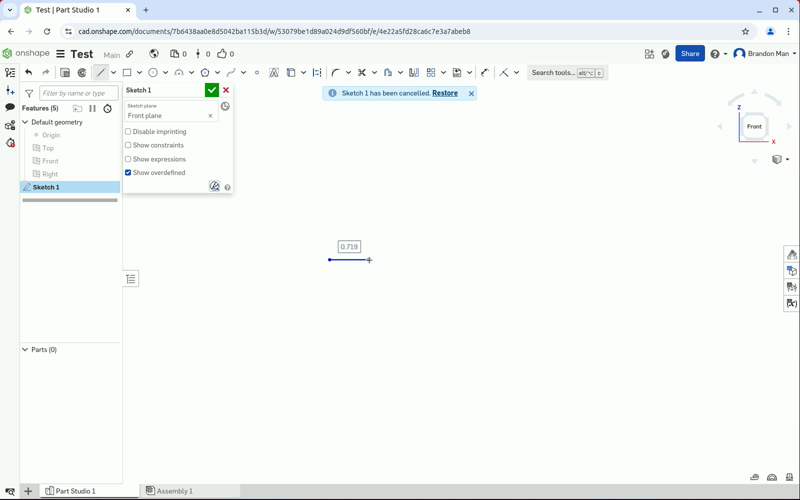
scroll(-6)
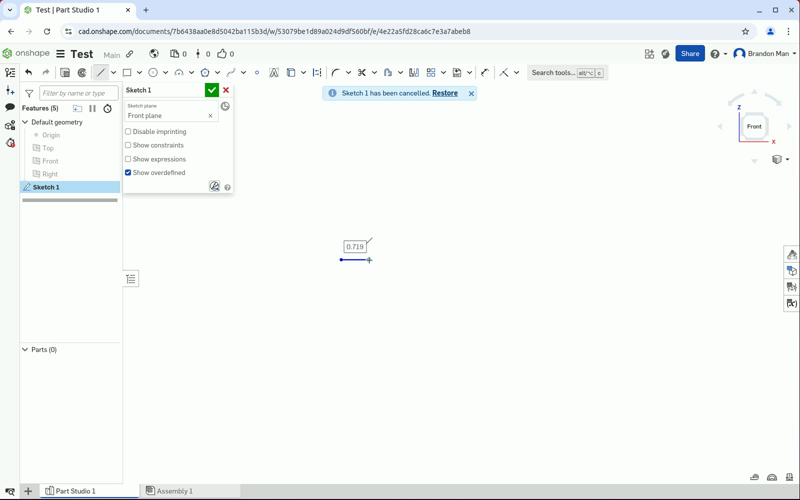
scroll(-6)
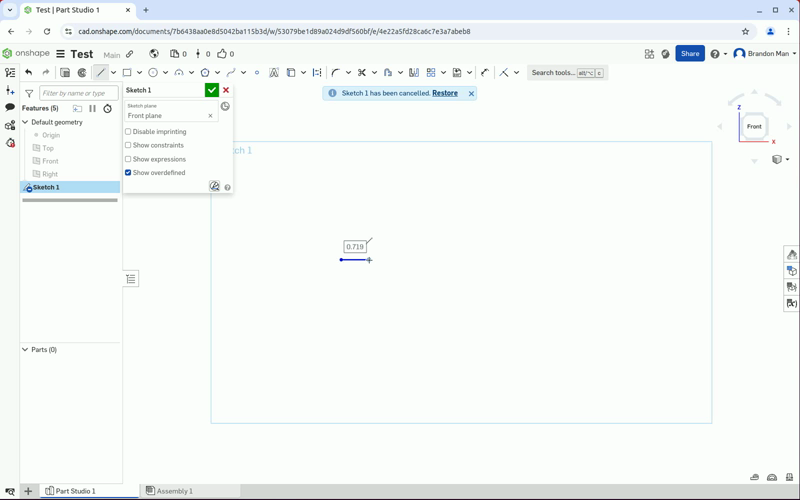
scroll(-6)
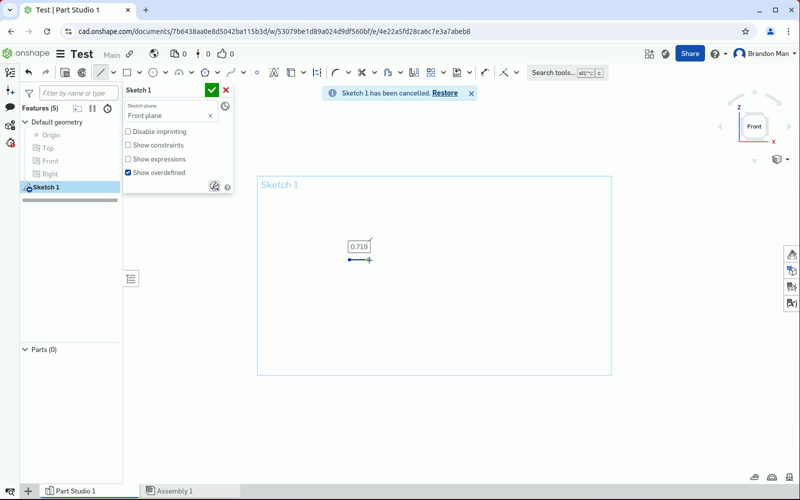
scroll(-6)
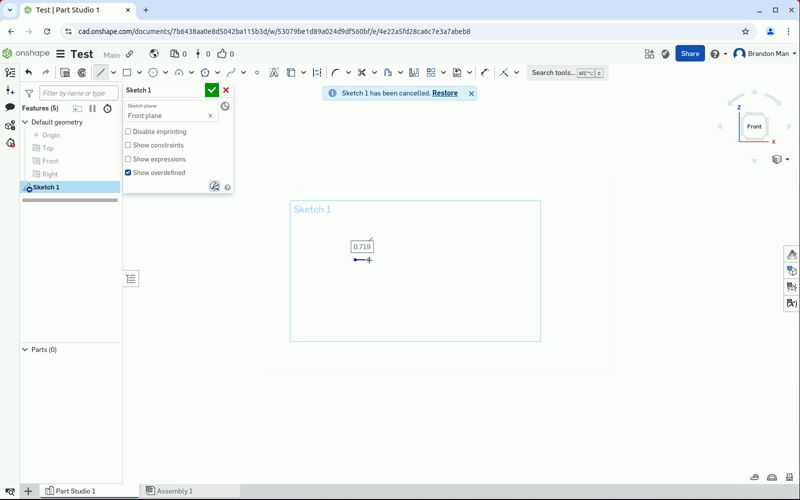
scroll(-6)
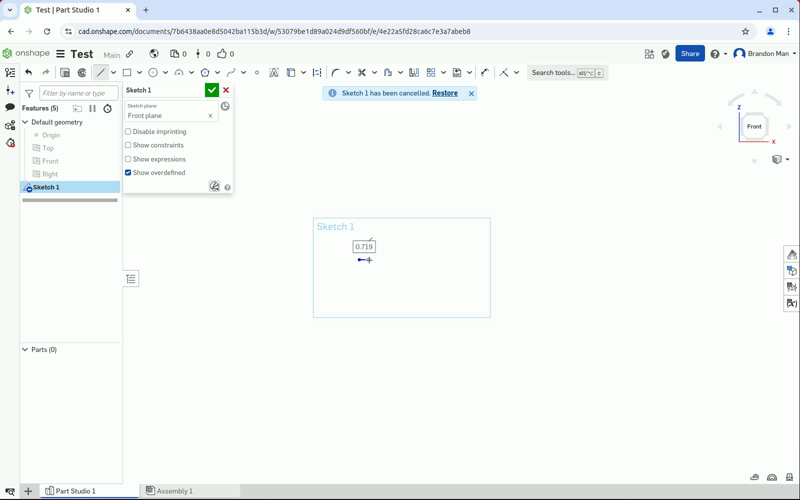
scroll(-6)
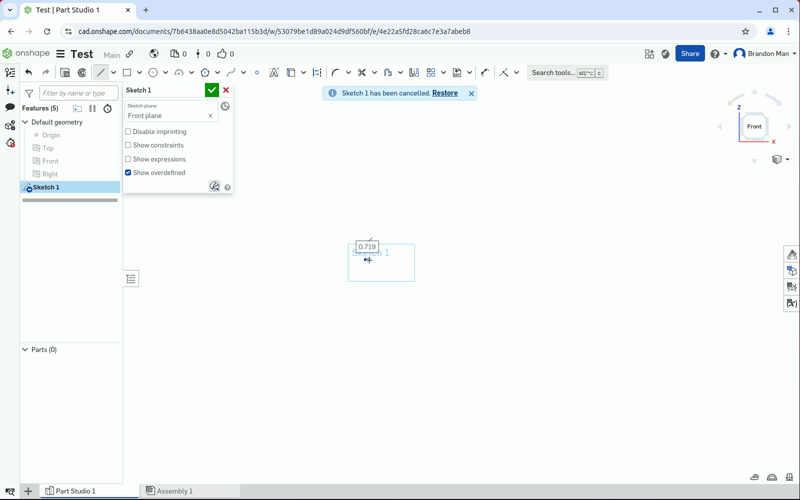
key_up(shift)
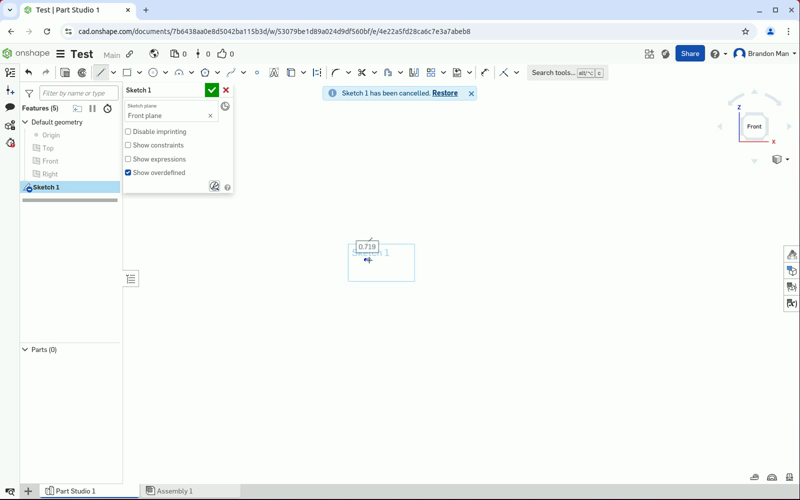
key(esc)
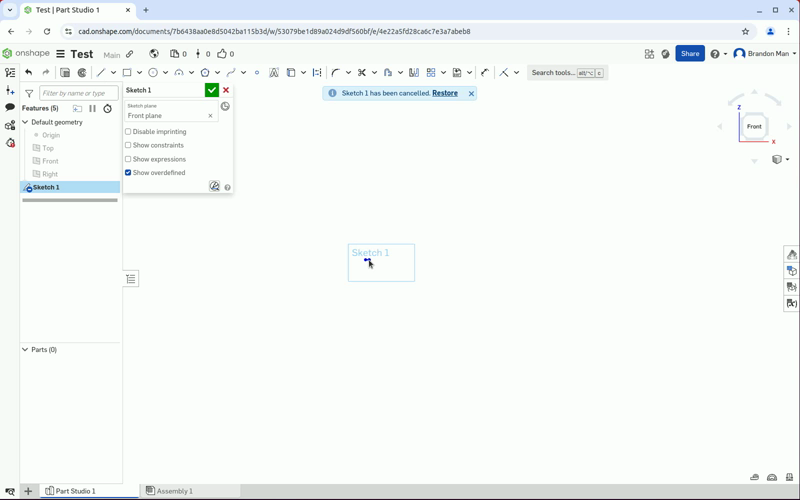
key(a)
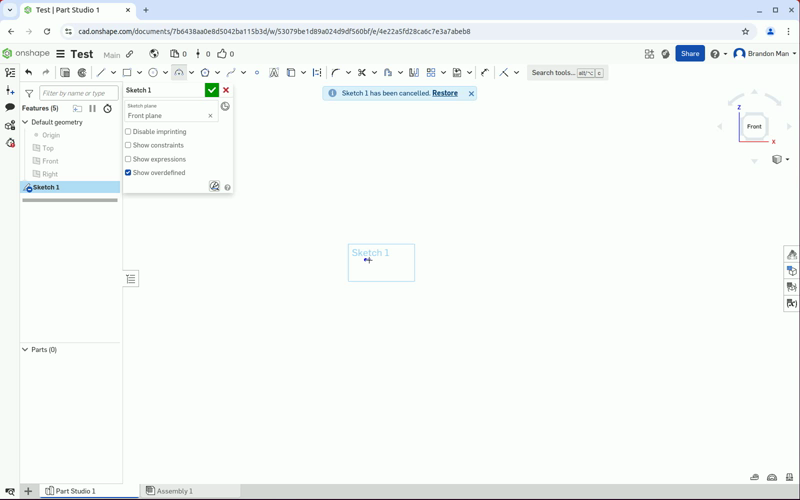
mouse_move(369, 259)
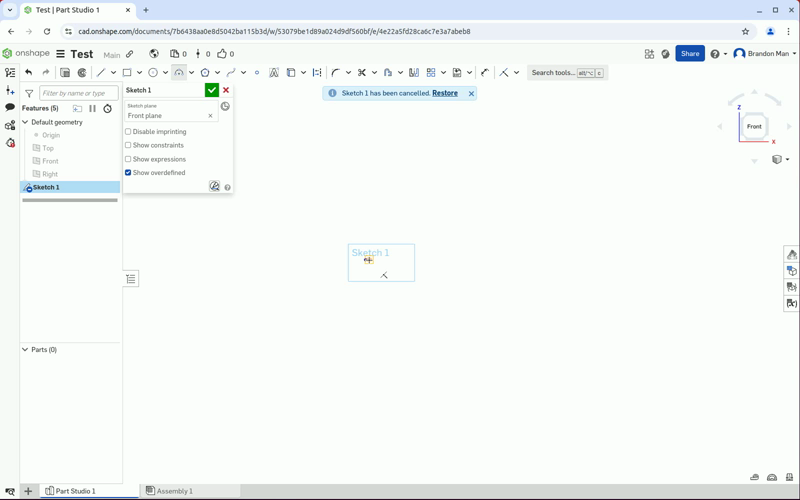
scroll(6)
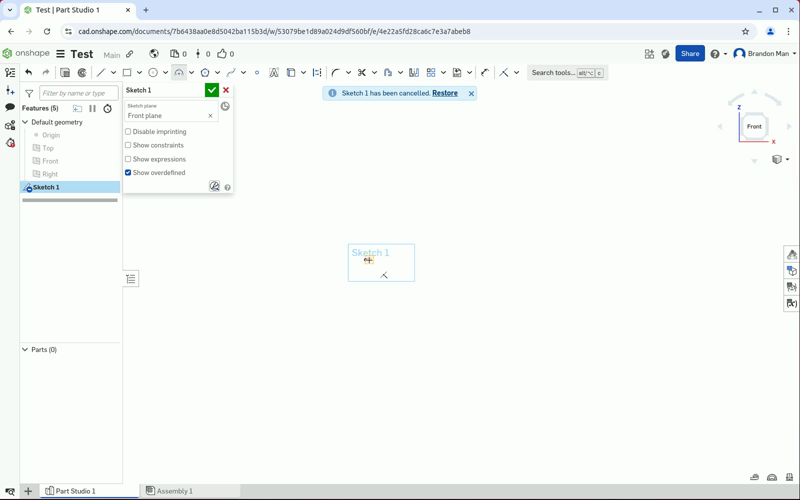
scroll(6)
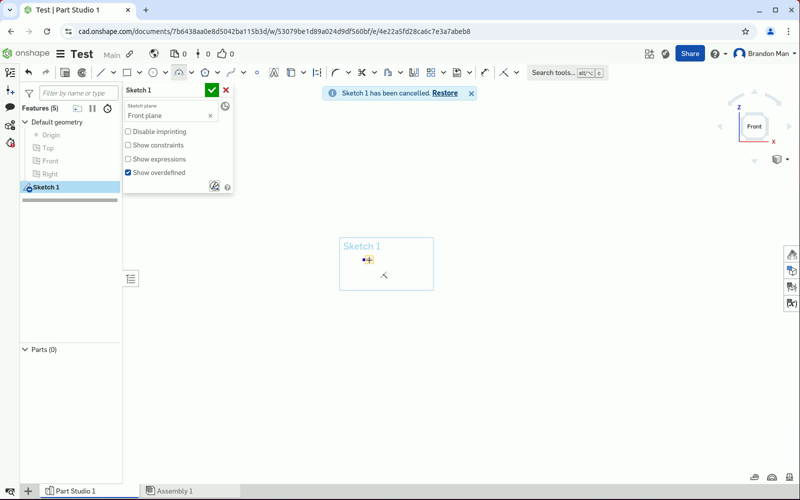
scroll(6)
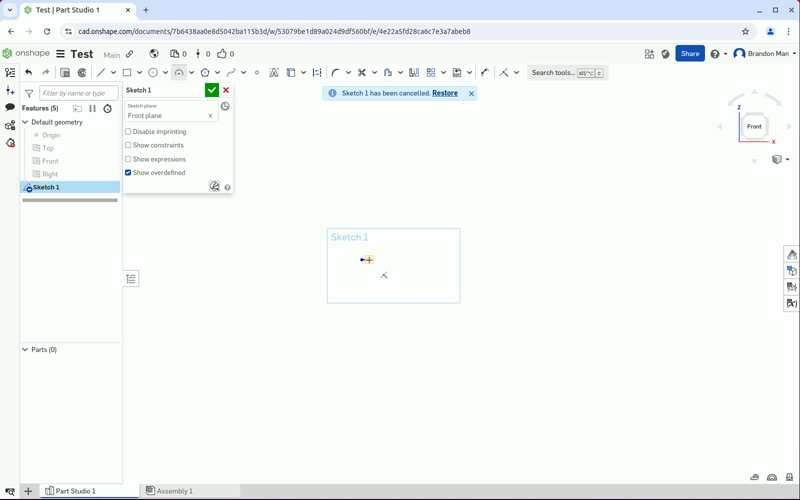
scroll(6)
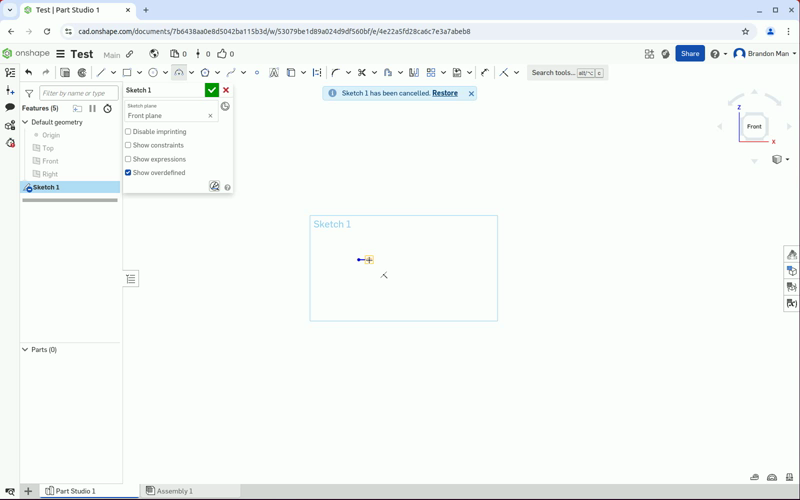
scroll(6)
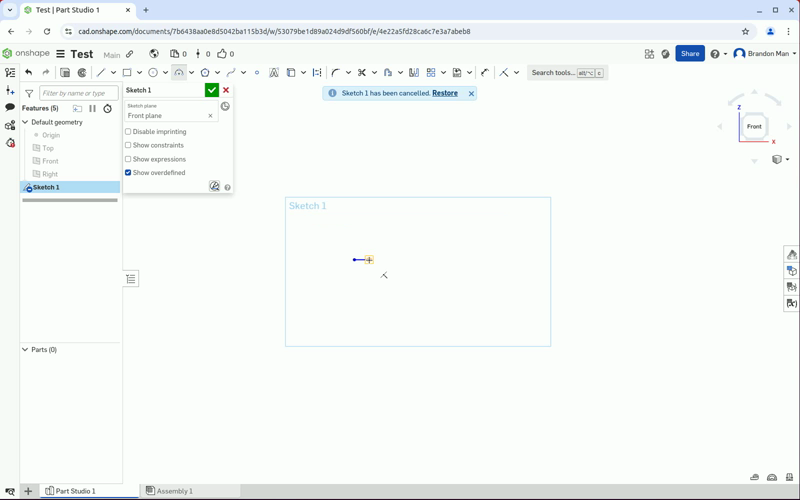
scroll(6)
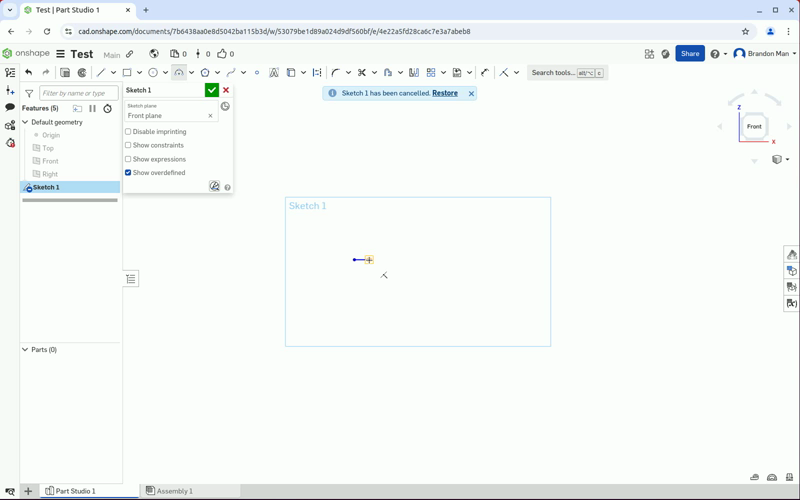
scroll(6)
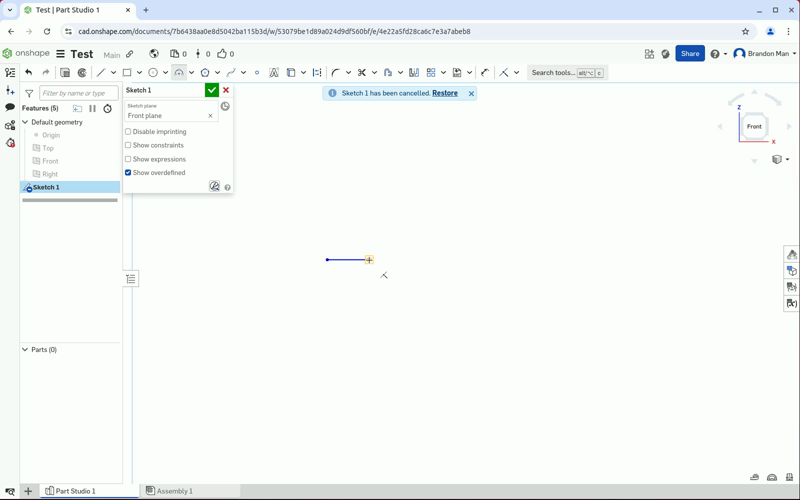
click(369, 259)
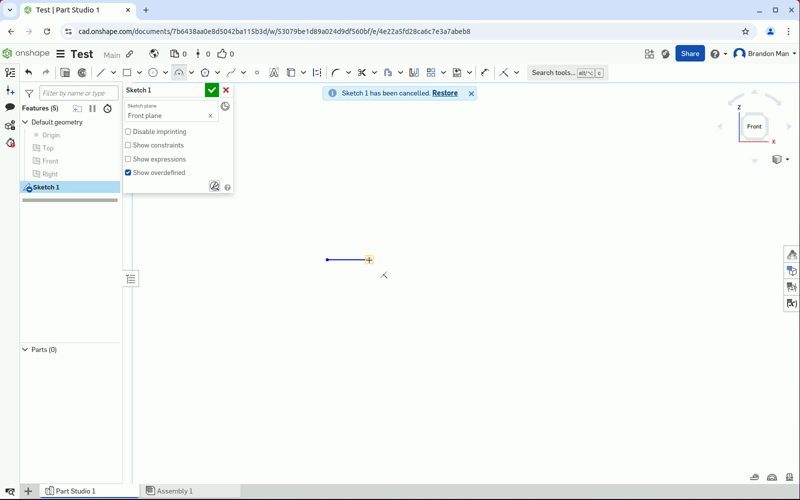
scroll(-6)
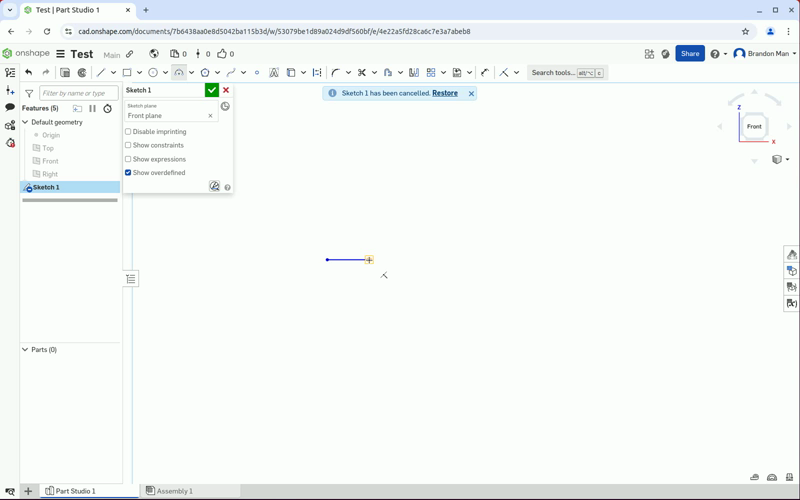
scroll(-6)
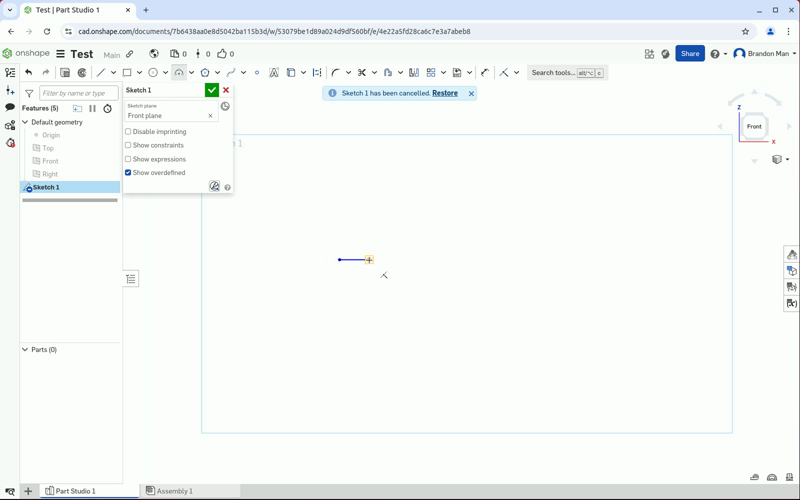
scroll(-6)
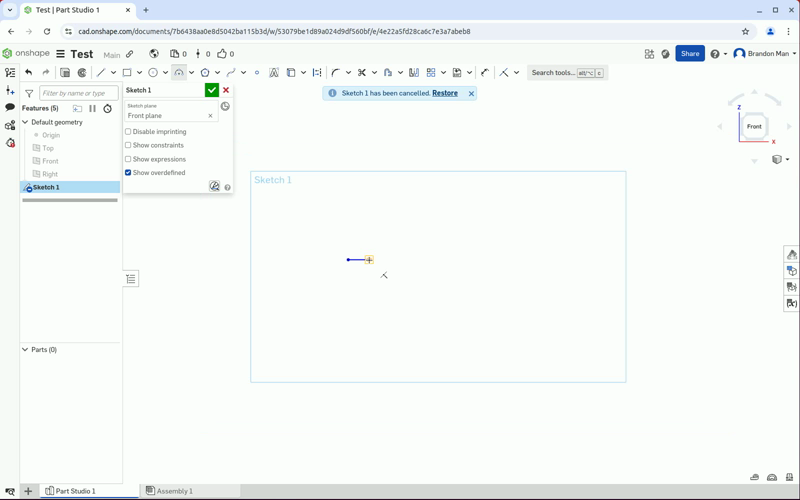
scroll(-6)
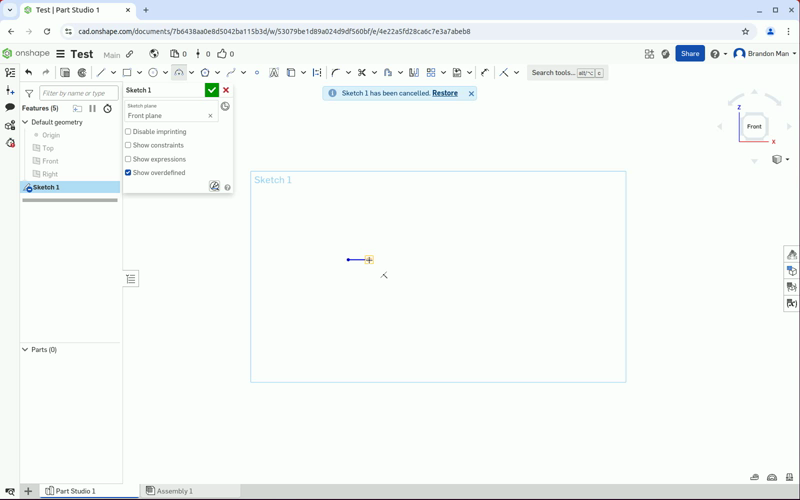
scroll(-6)
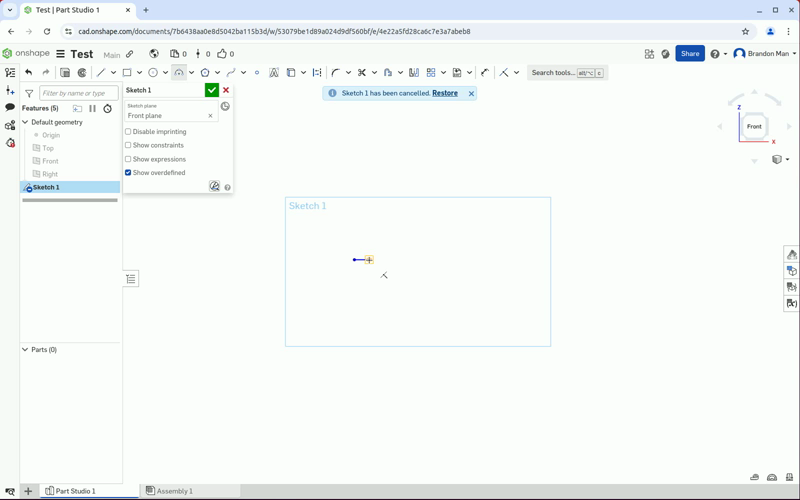
scroll(-6)
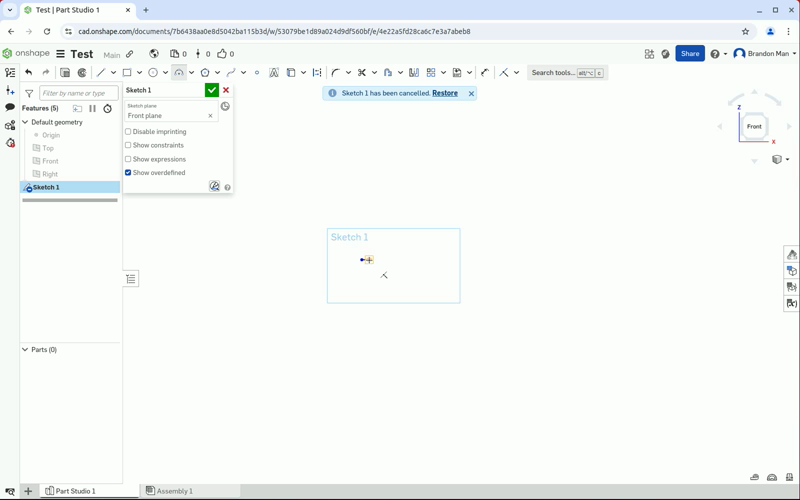
scroll(-6)
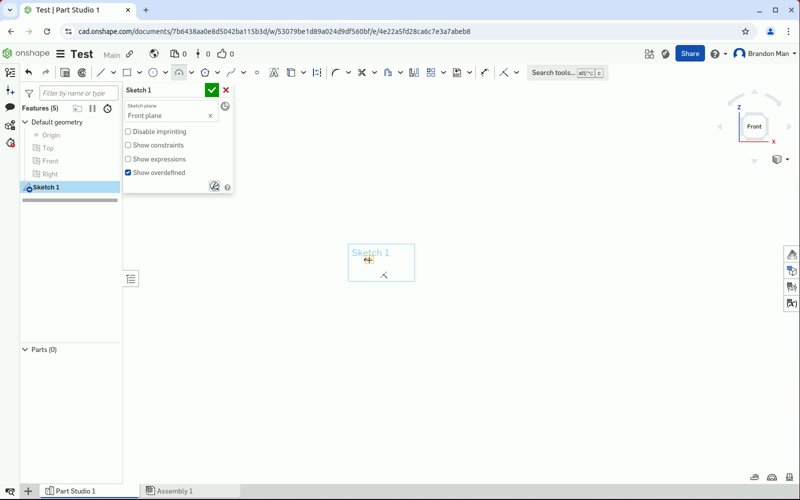
mouse_move(365, 259)
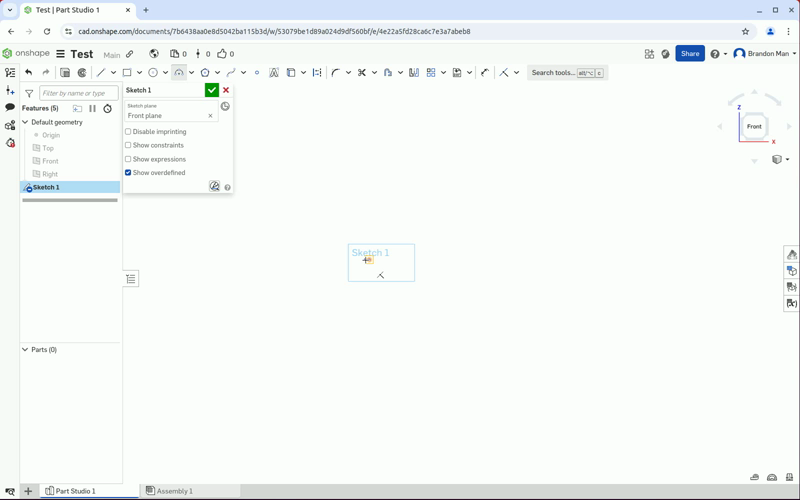
scroll(6)
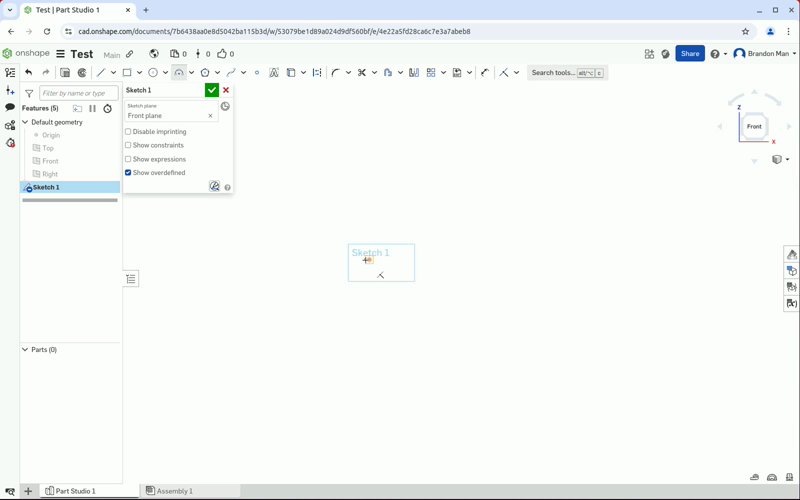
scroll(6)
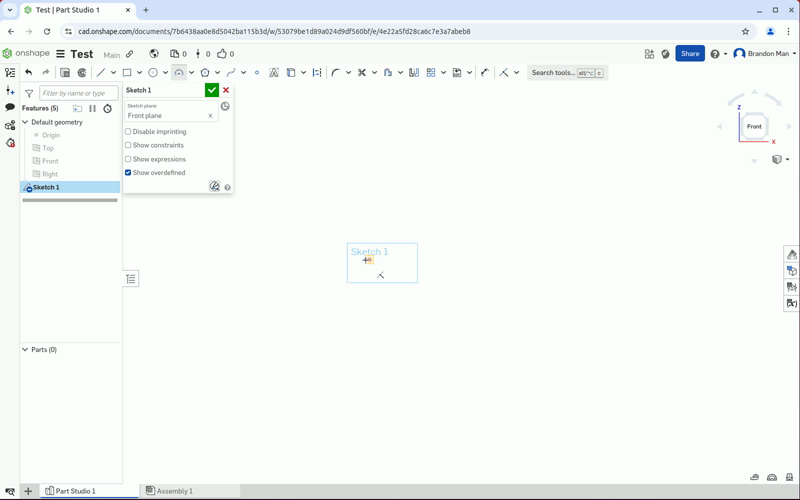
scroll(6)
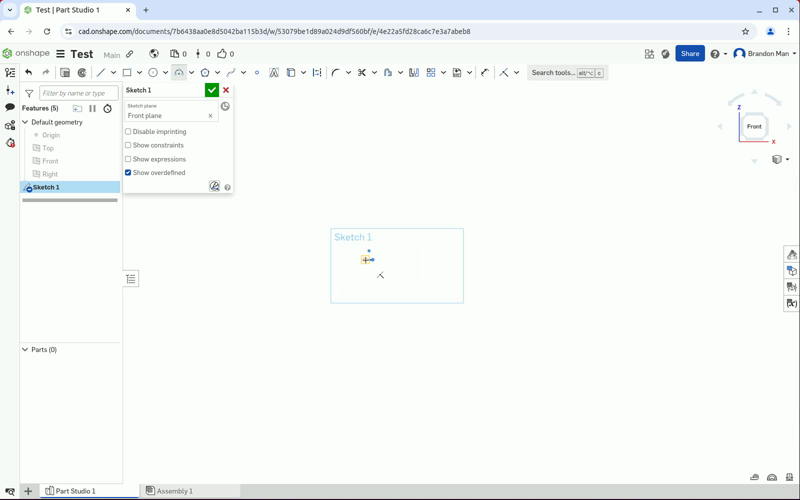
scroll(6)
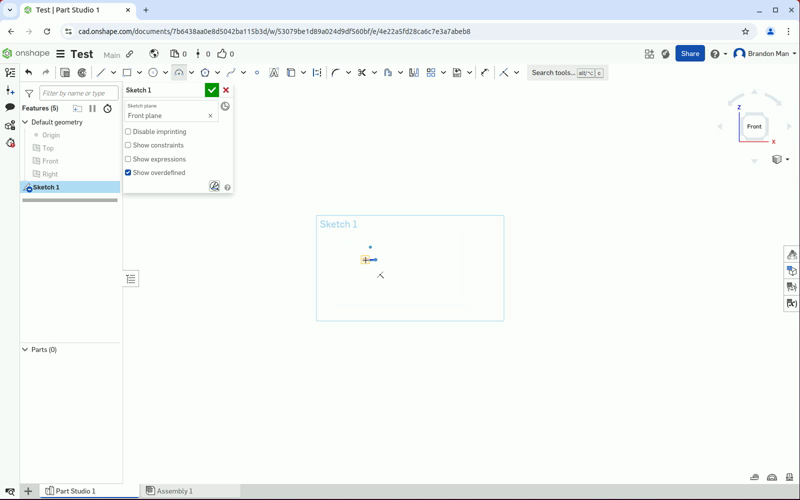
scroll(6)
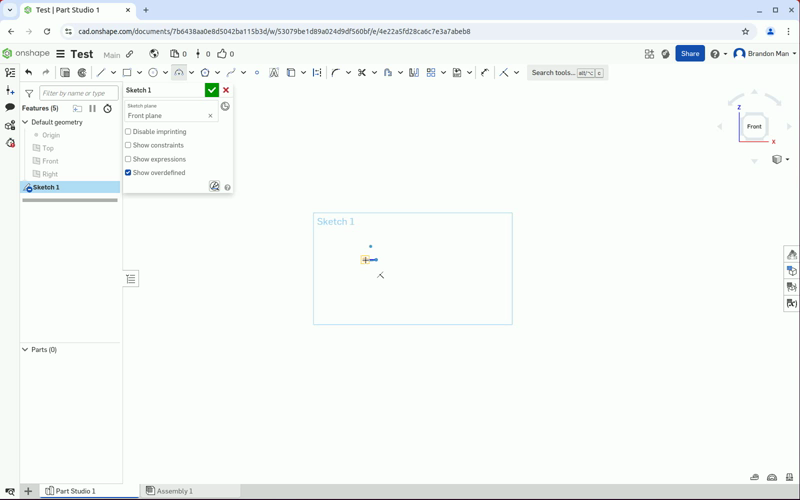
scroll(6)
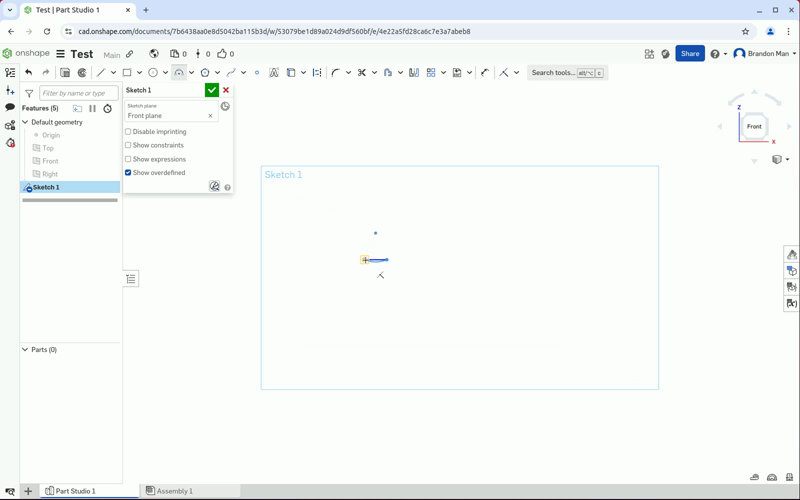
scroll(6)
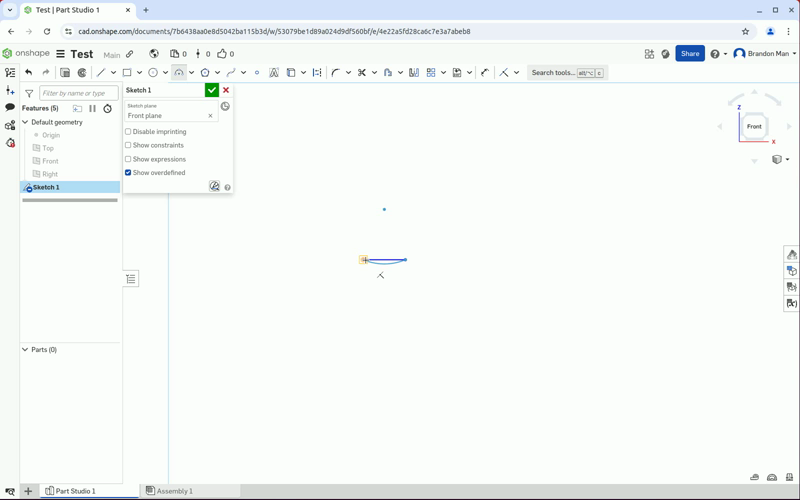
click(365, 259)
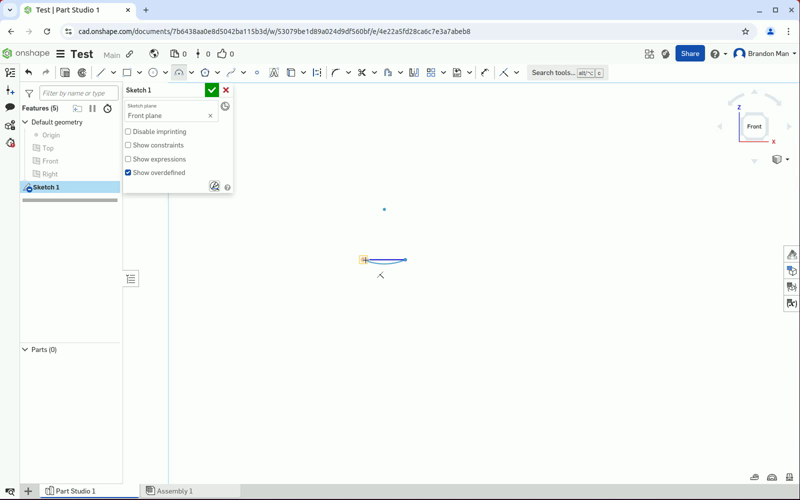
scroll(-6)
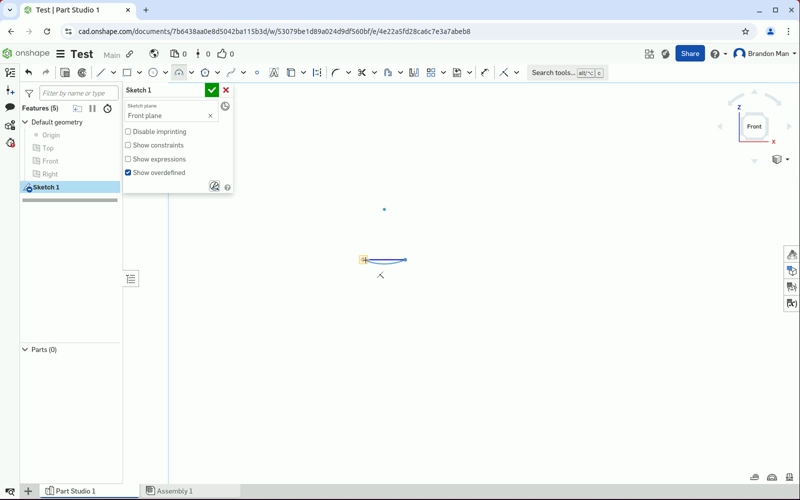
scroll(-6)
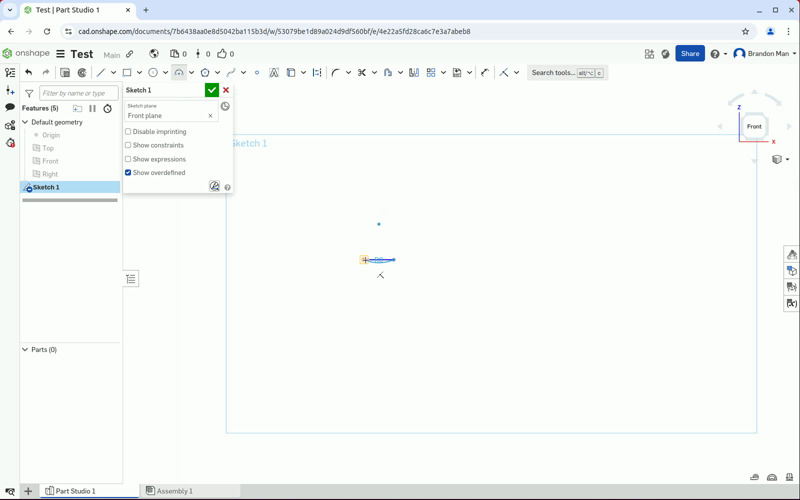
scroll(-6)
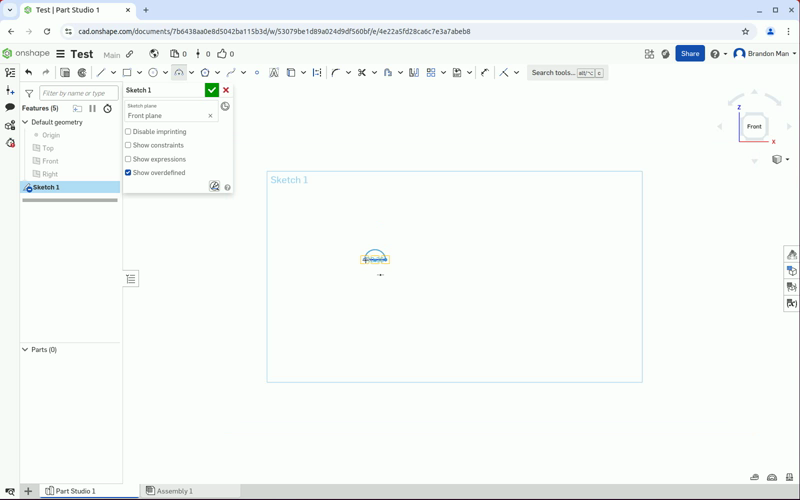
scroll(-6)
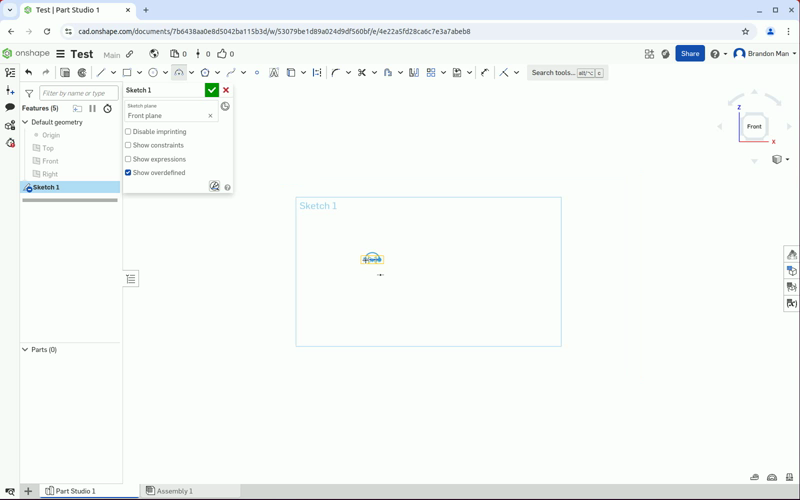
scroll(-6)
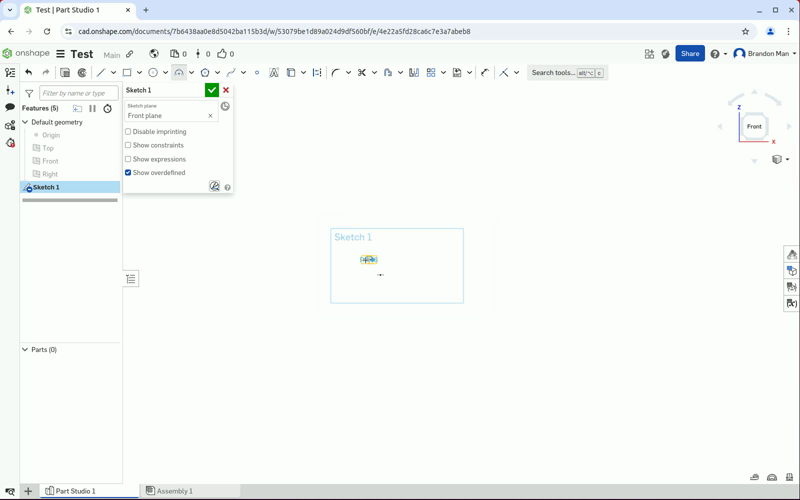
scroll(-6)
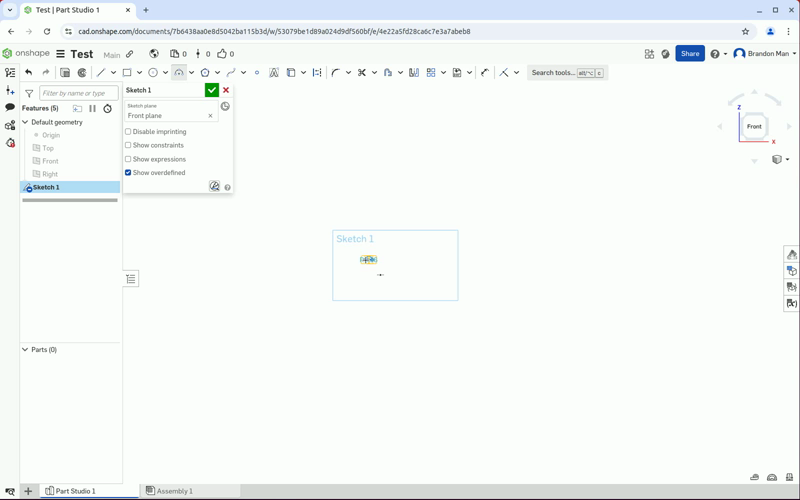
scroll(-6)
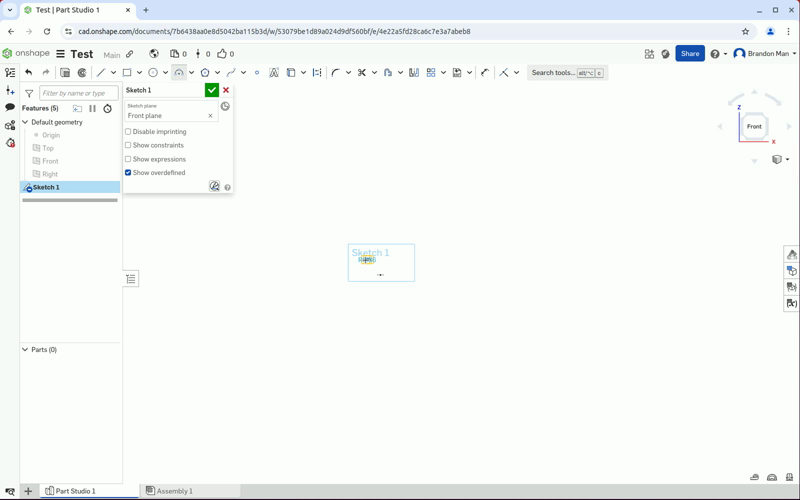
key_down(shift)
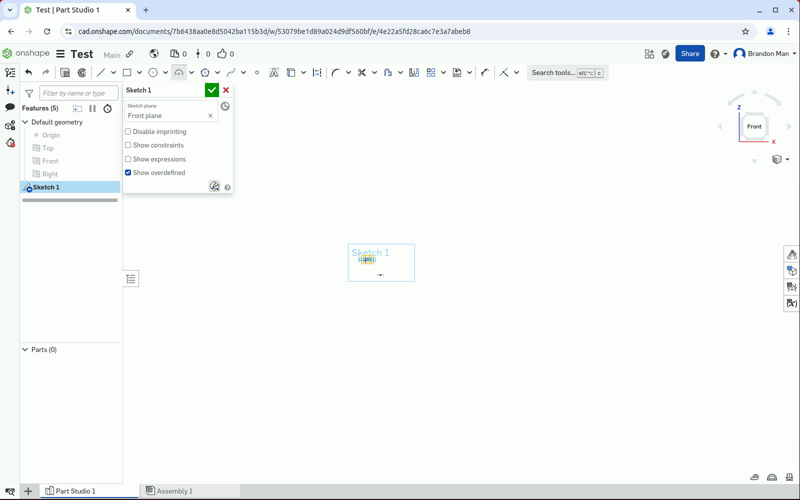
mouse_move(367, 258)
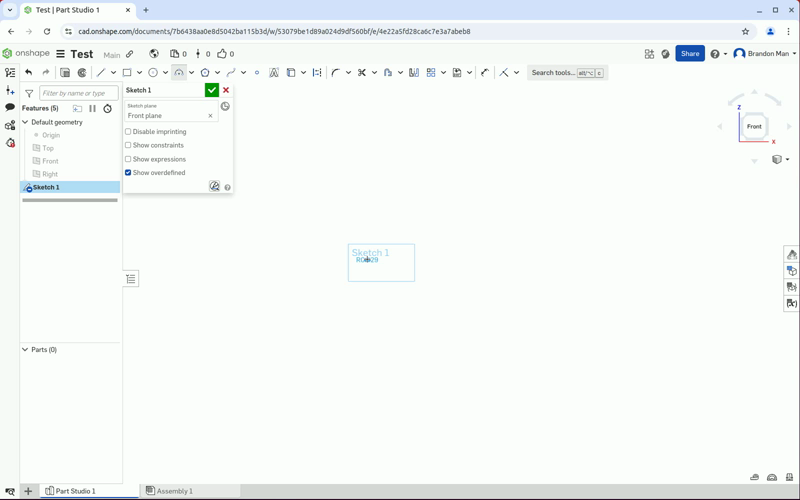
scroll(6)
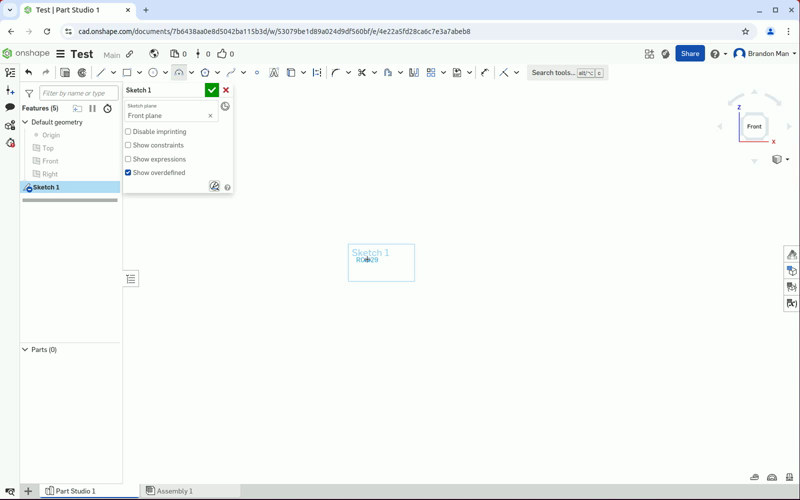
scroll(6)
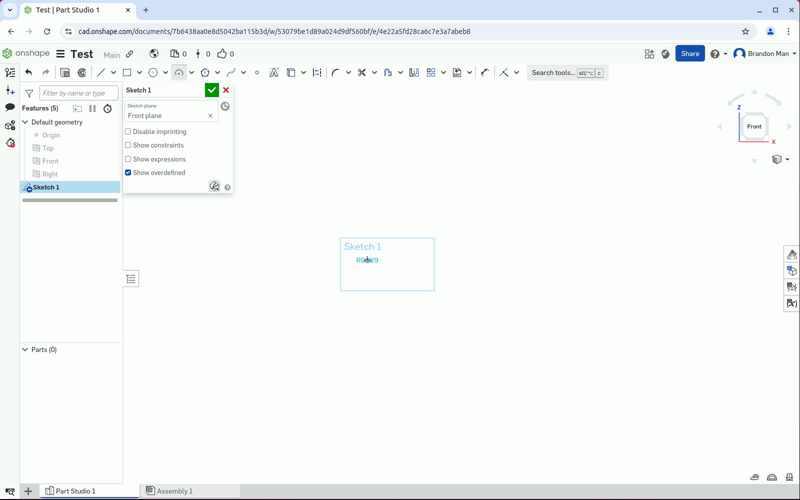
scroll(6)
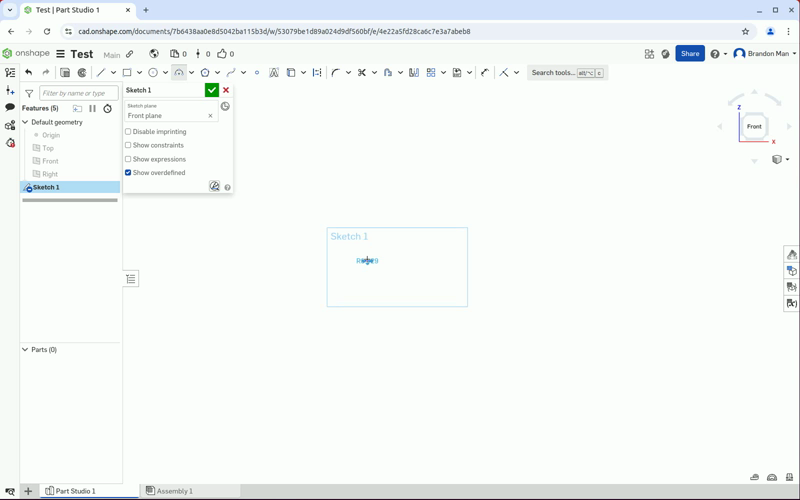
scroll(6)
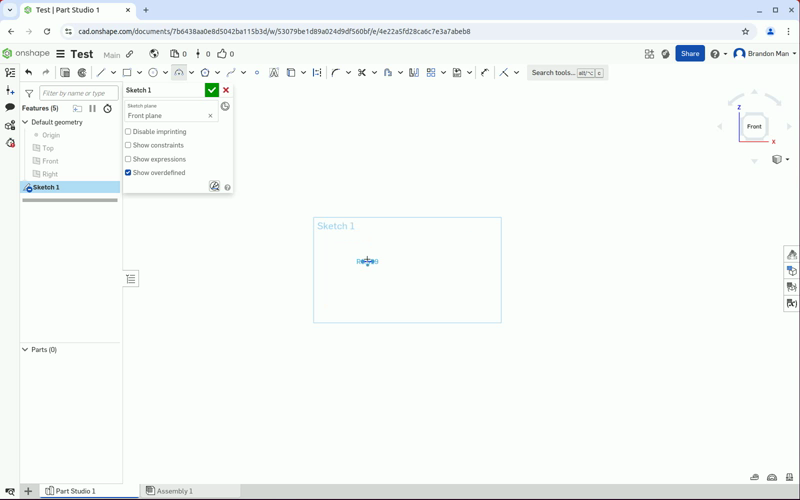
scroll(6)
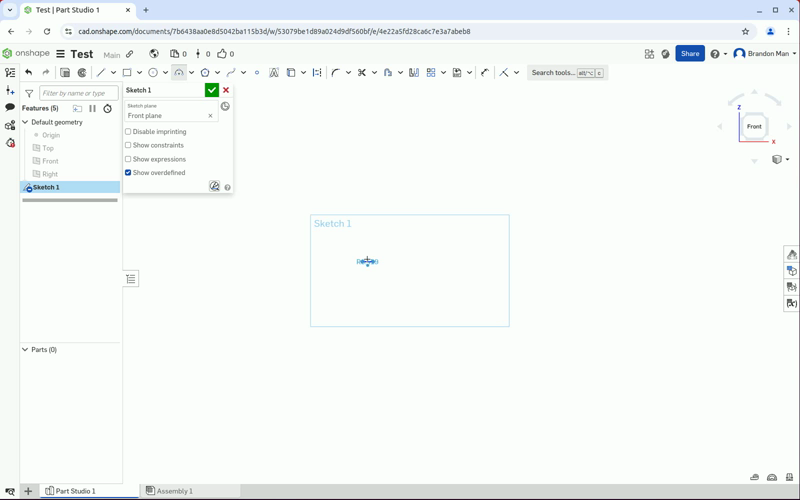
scroll(6)
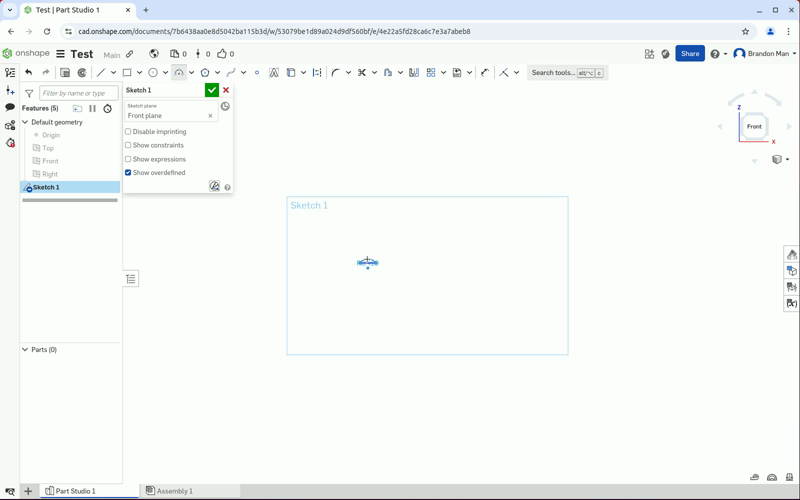
scroll(6)
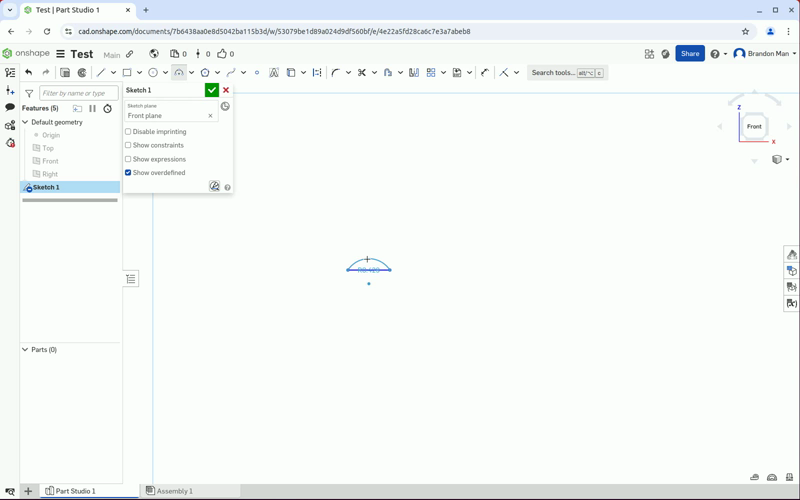
click(367, 258)
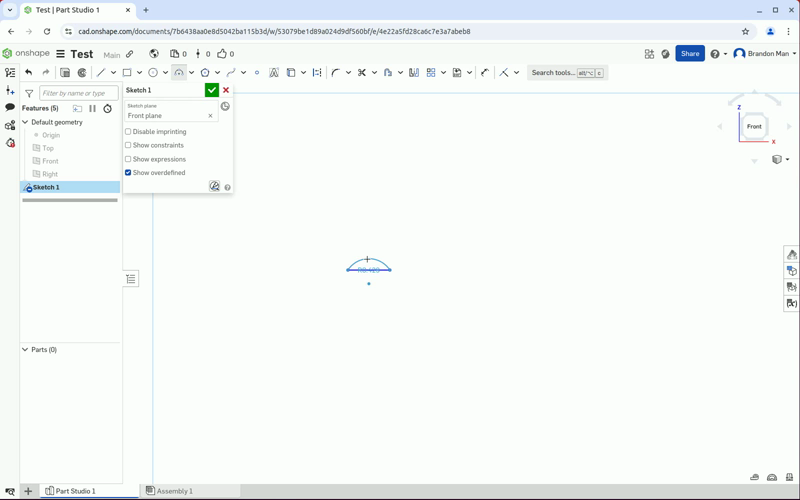
scroll(-6)
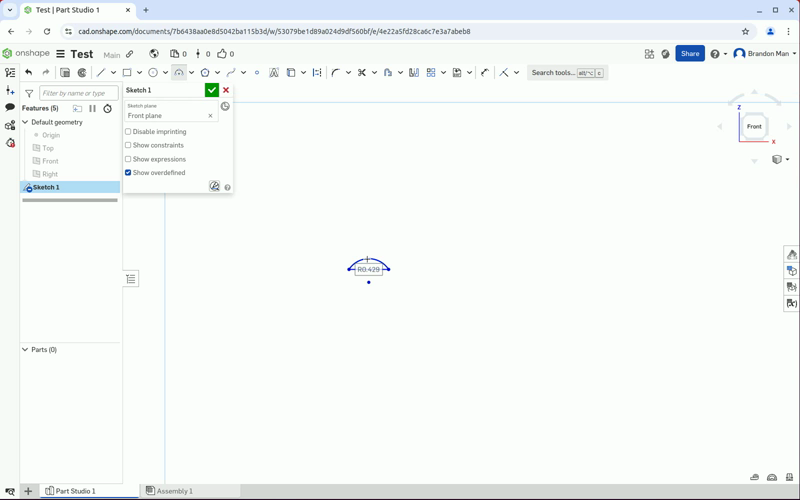
scroll(-6)
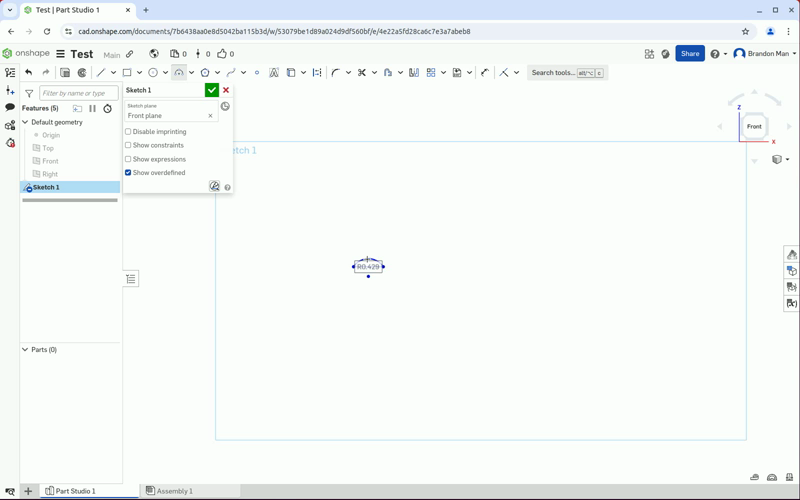
scroll(-6)
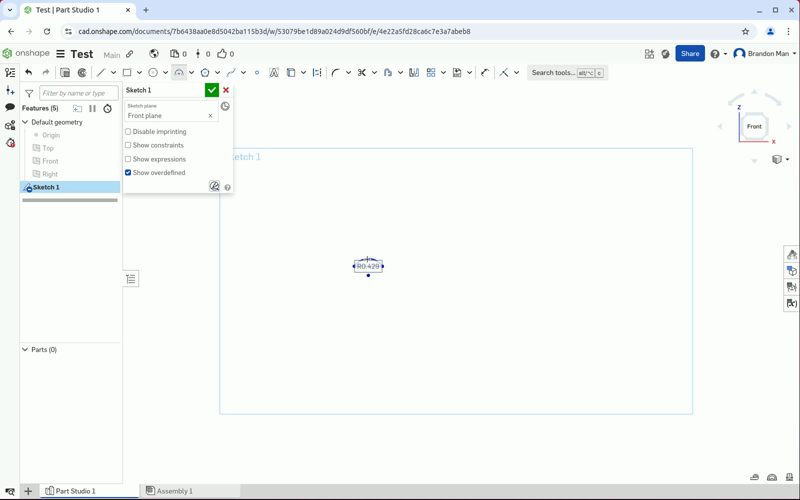
scroll(-6)
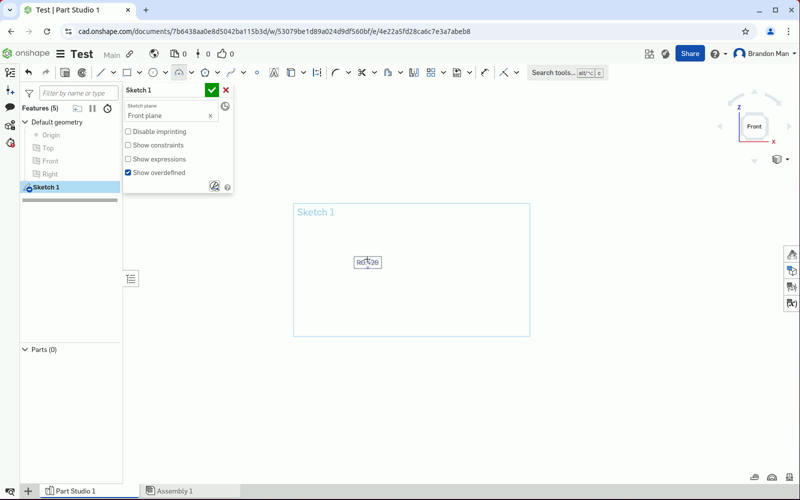
scroll(-6)
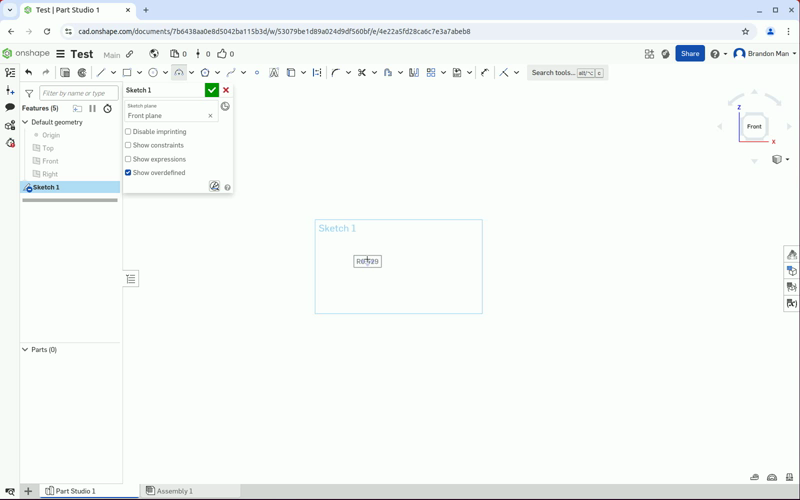
scroll(-6)
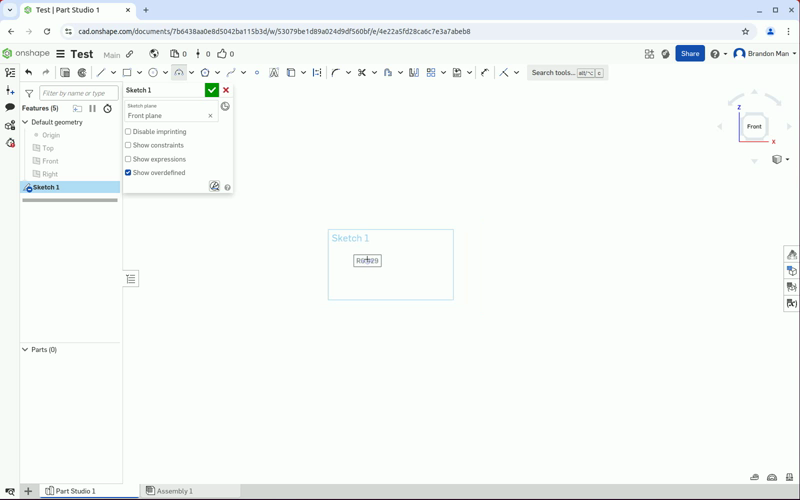
scroll(-6)
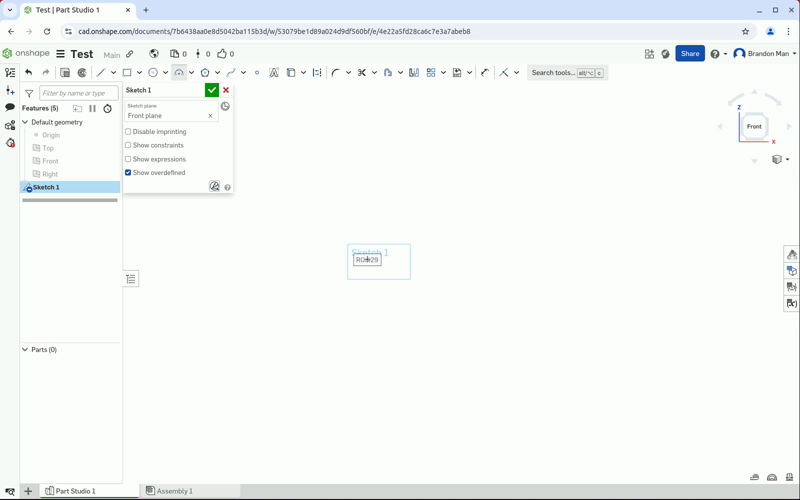
key_up(shift)
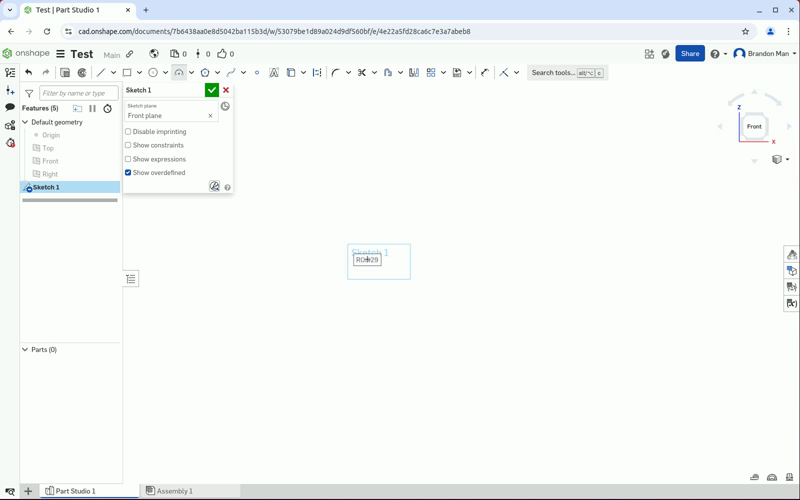
key(esc)
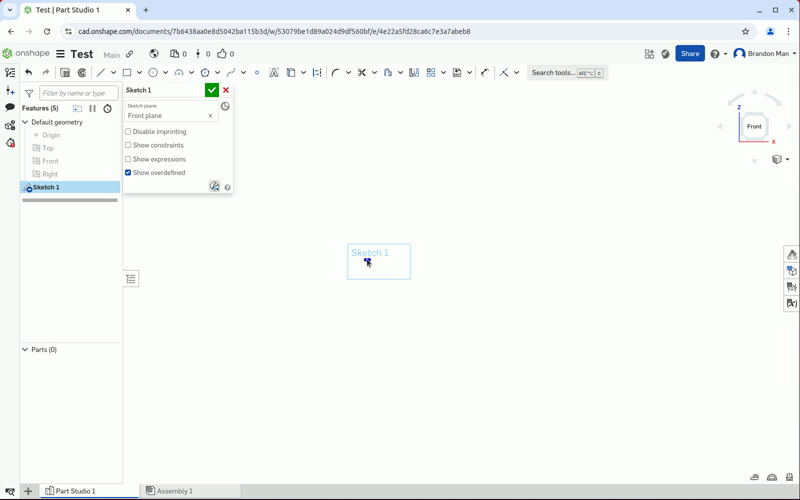
mouse_move(368, 259)
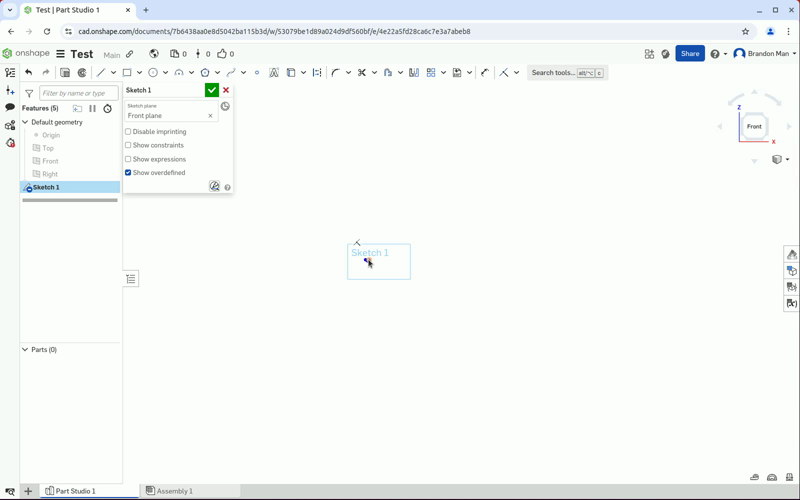
scroll(6)
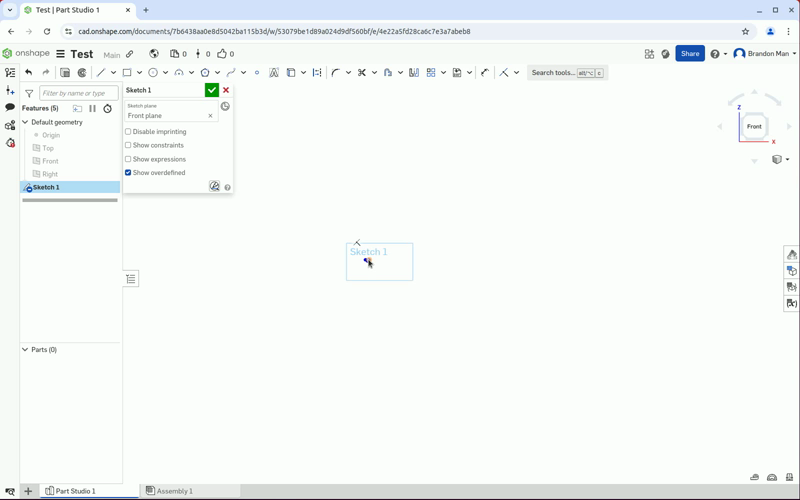
scroll(6)
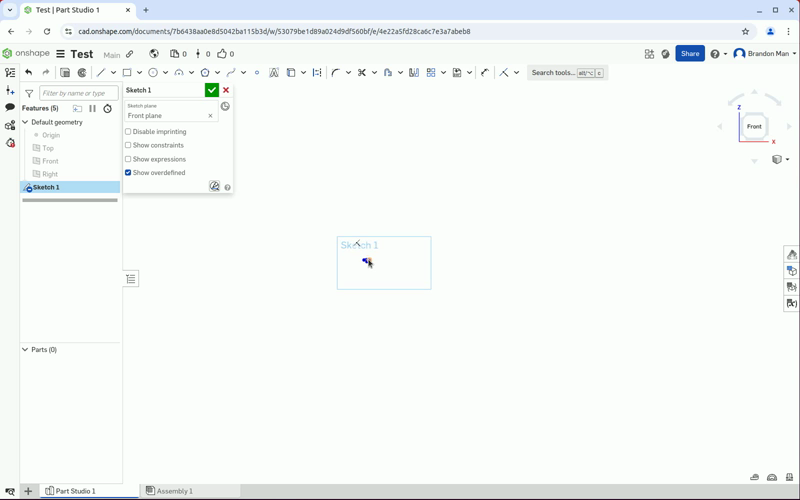
scroll(6)
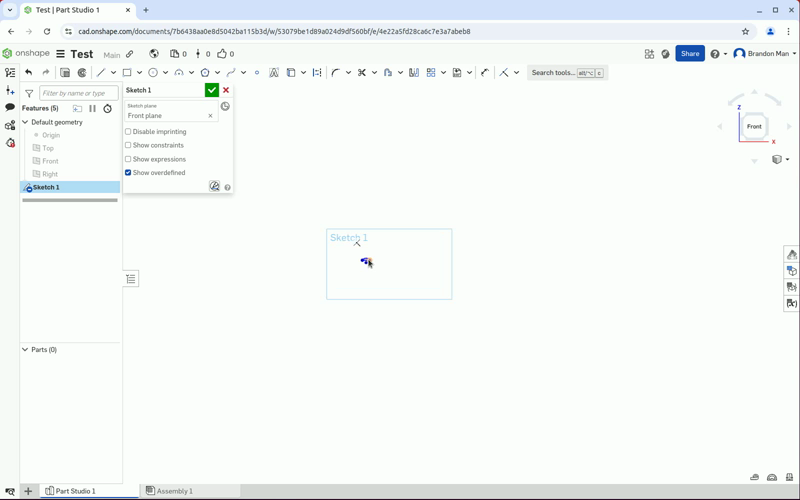
scroll(6)
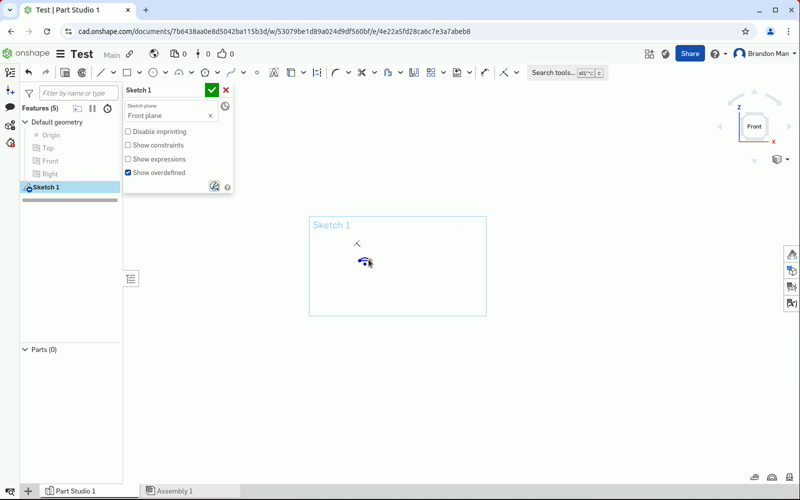
scroll(6)
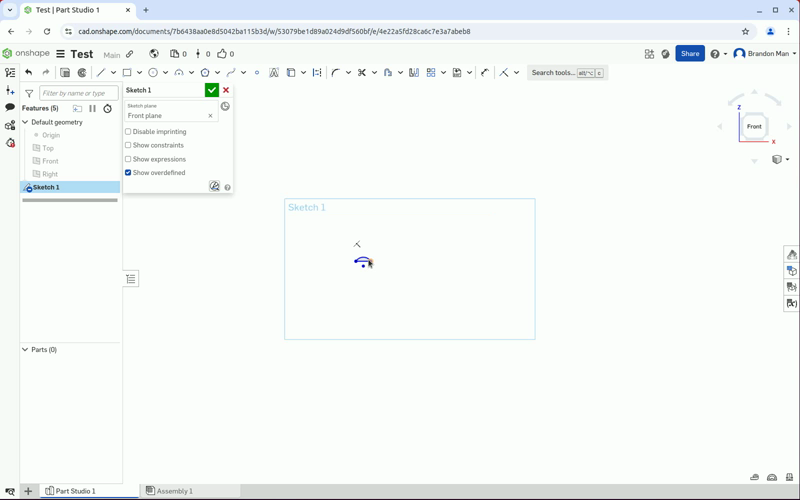
scroll(6)
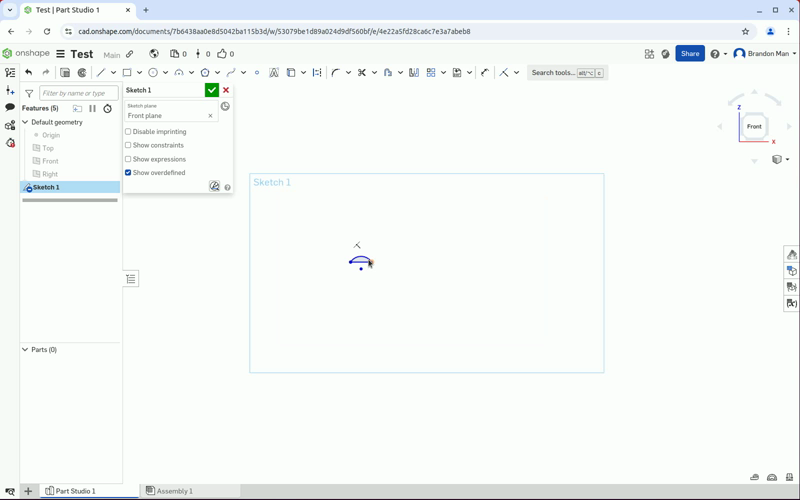
scroll(6)
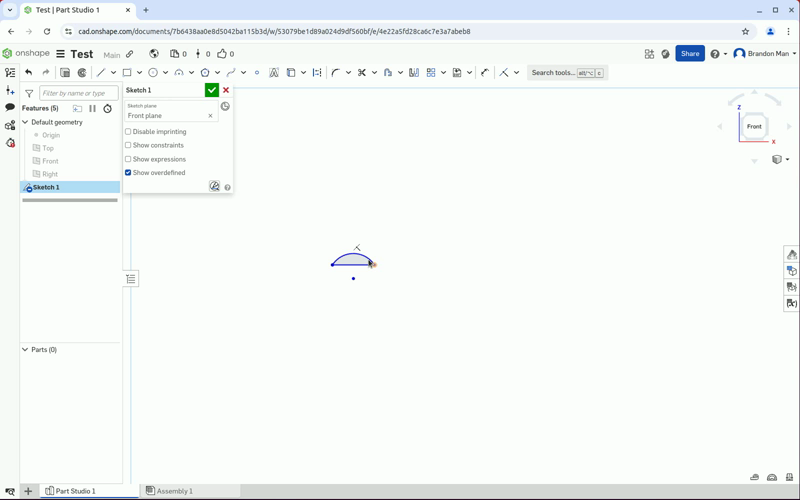
click(368, 259)
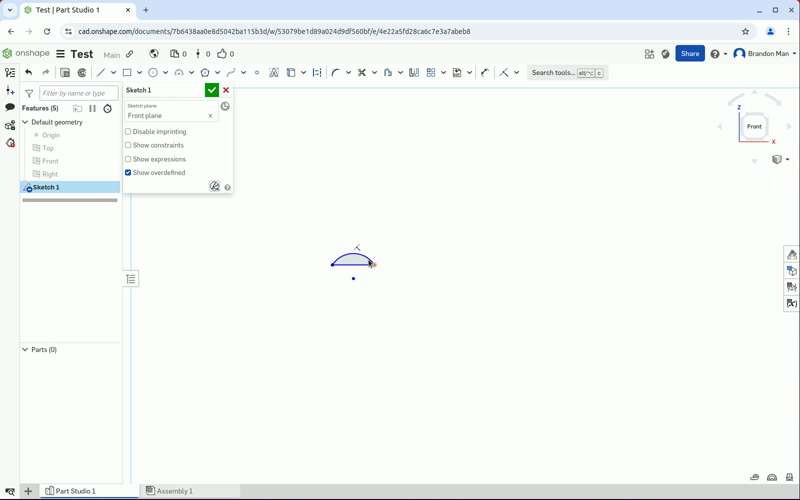
scroll(-6)
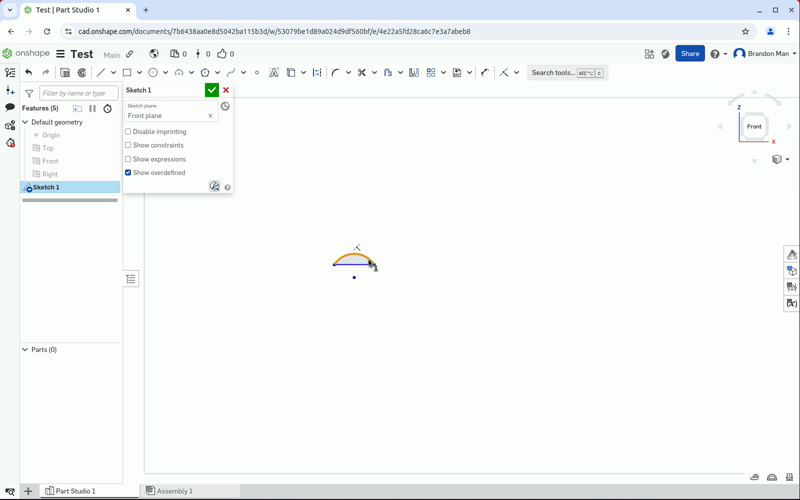
scroll(-6)
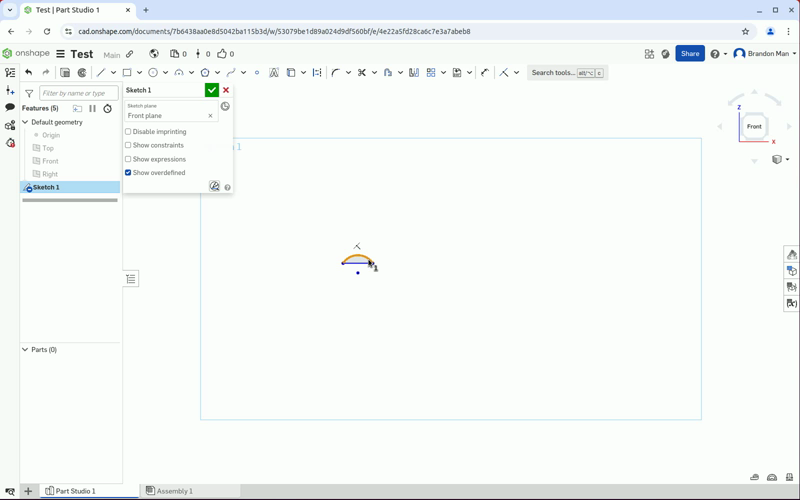
scroll(-6)
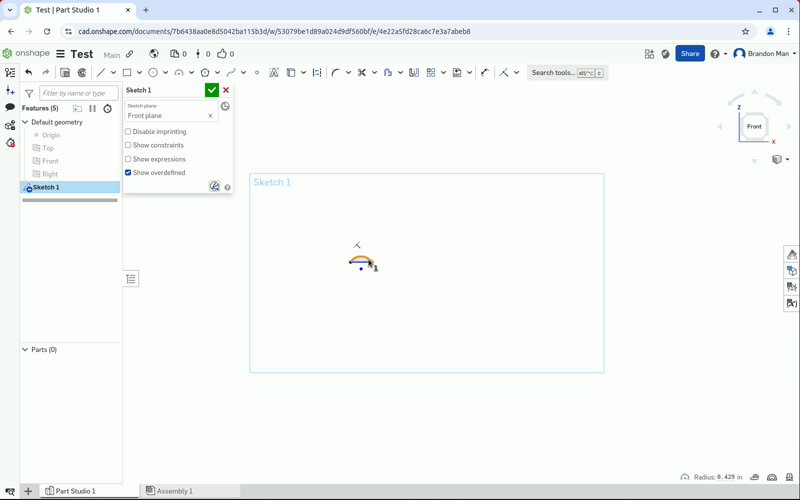
scroll(-6)
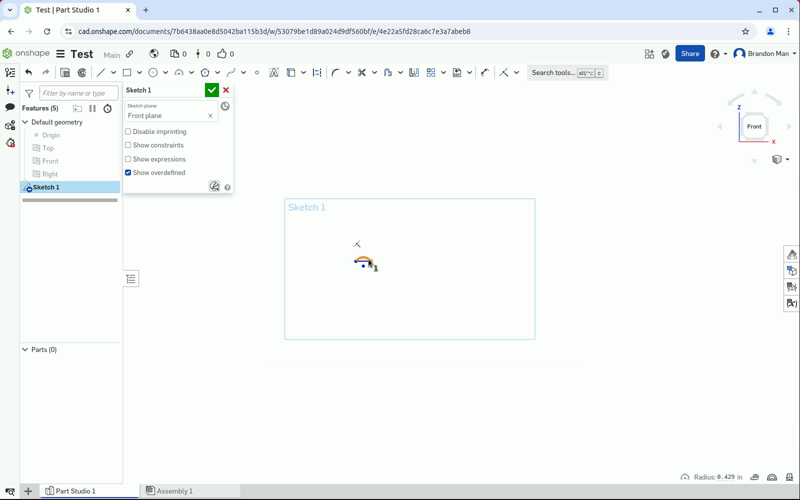
scroll(-6)
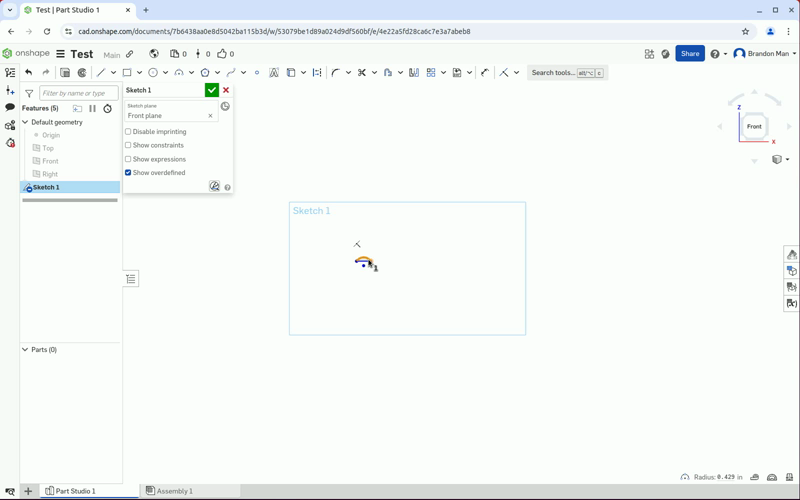
scroll(-6)
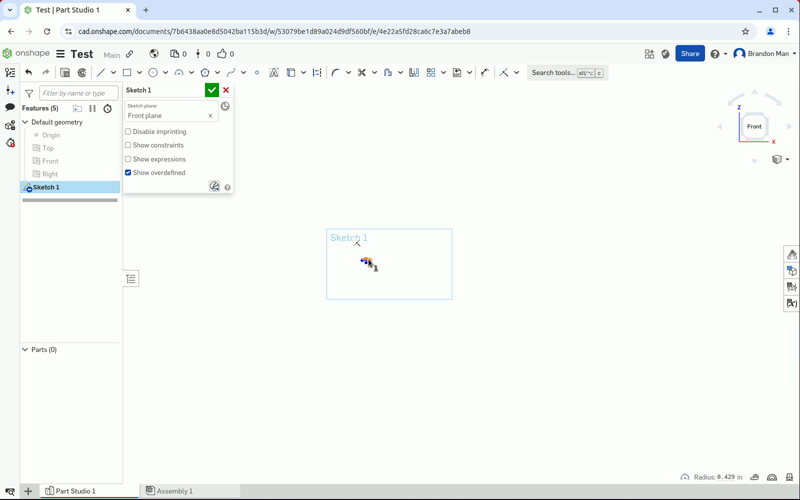
scroll(-6)
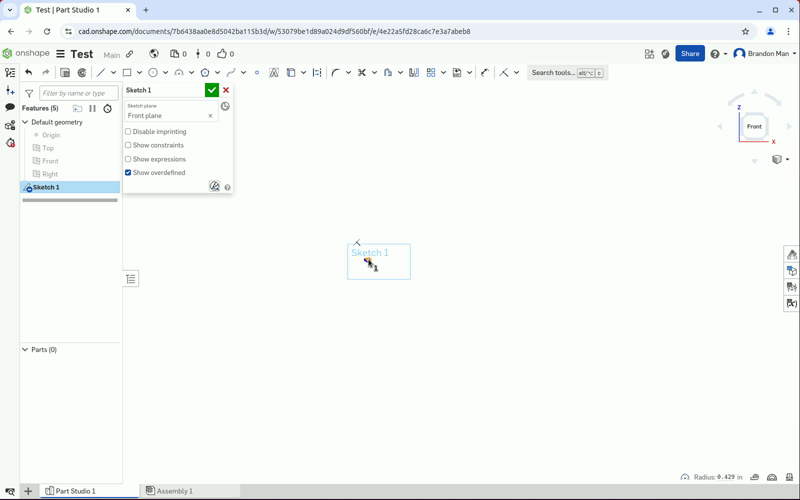
mouse_move(73, 352)
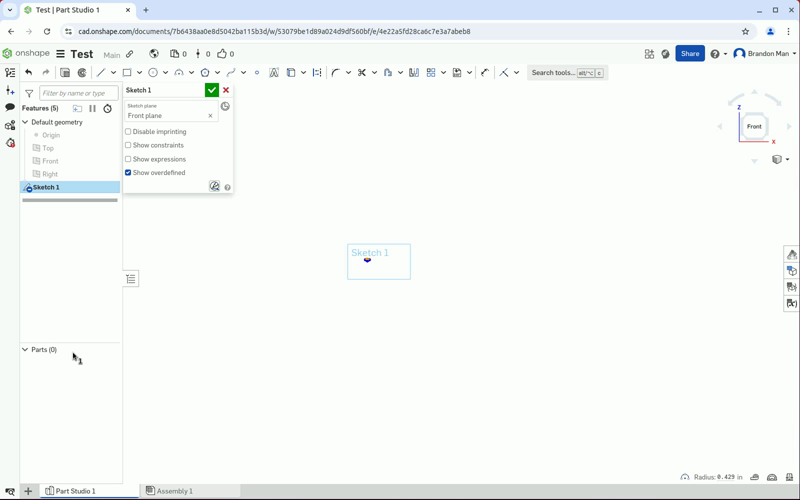
key(shift+y)
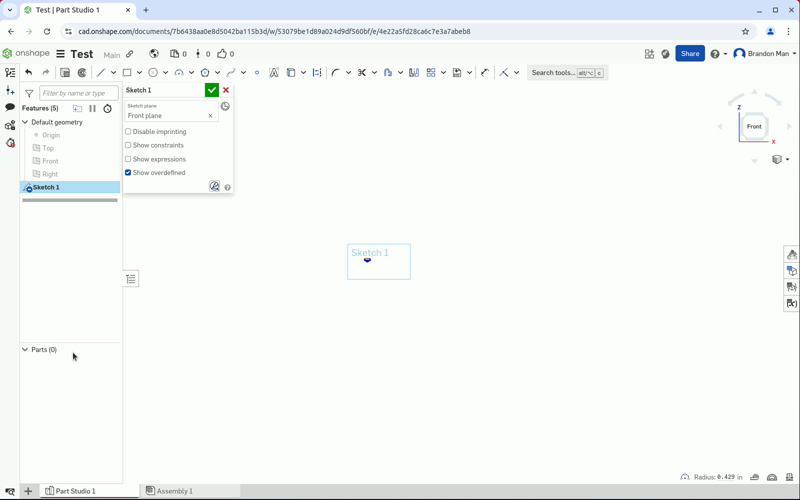
key(shift+e)
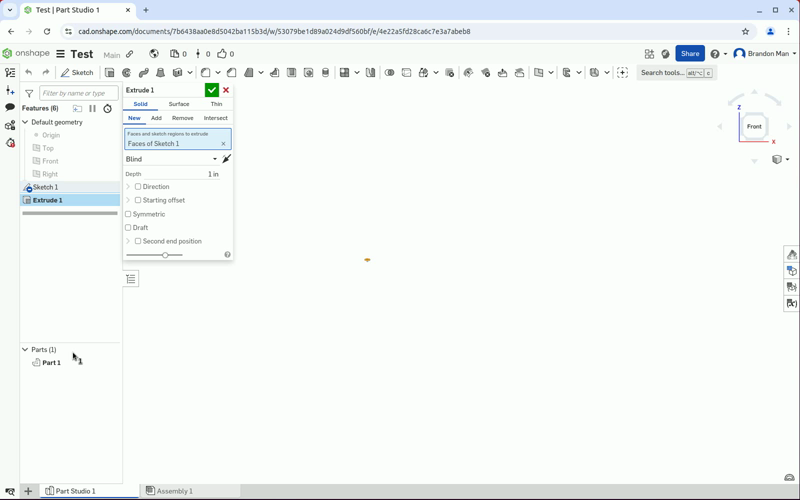
mouse_move(143, 106)
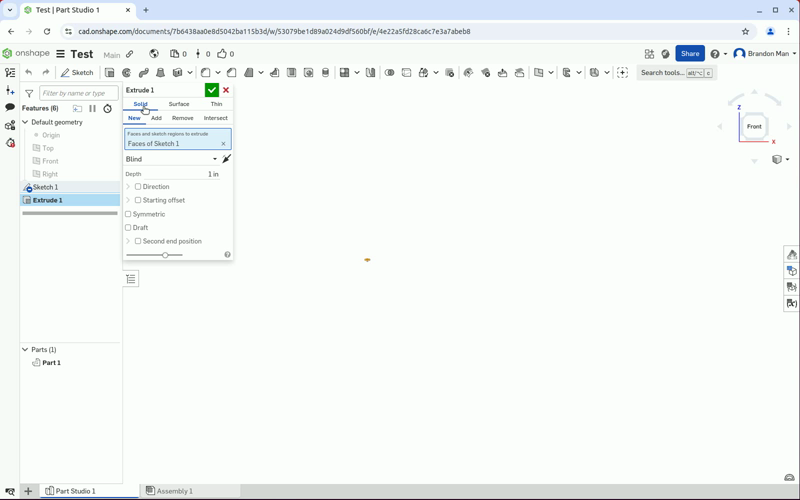
click(143, 106)
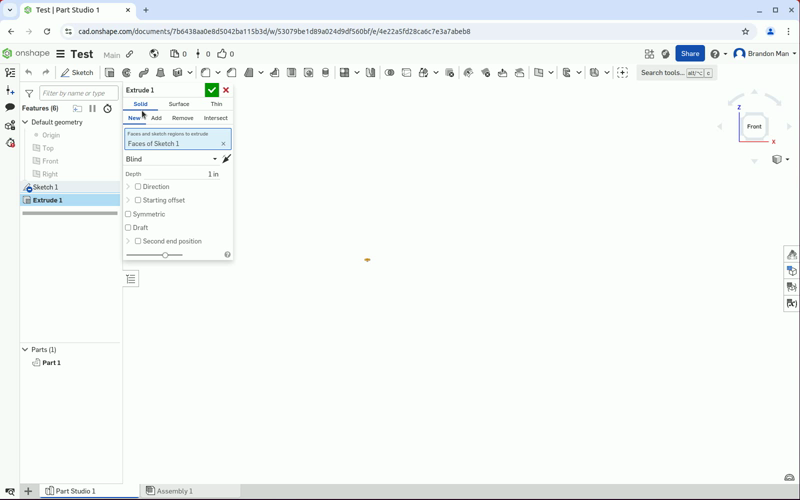
mouse_move(137, 120)
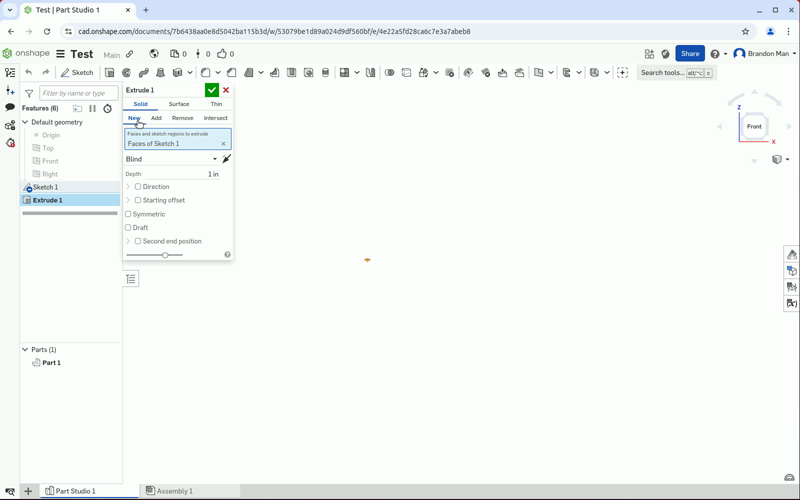
click(137, 120)
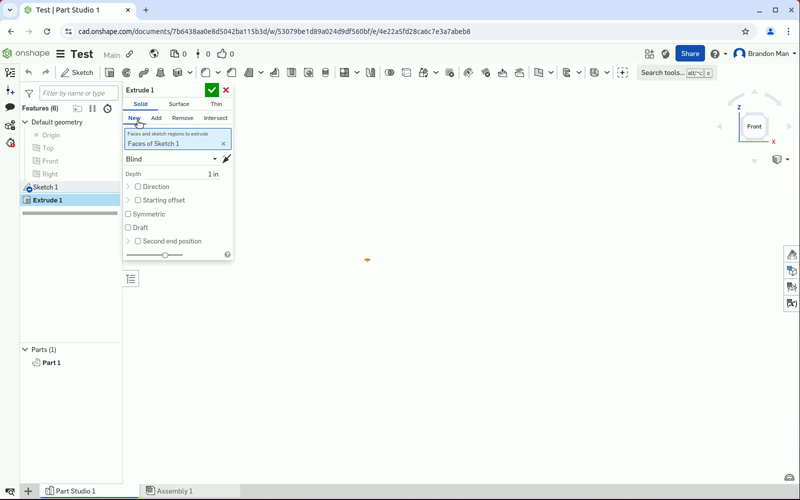
key(tab, 4)
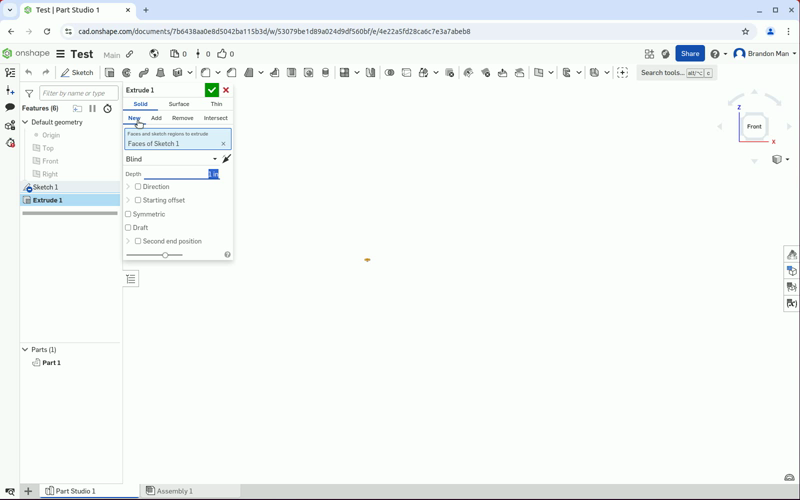
text(0.963)
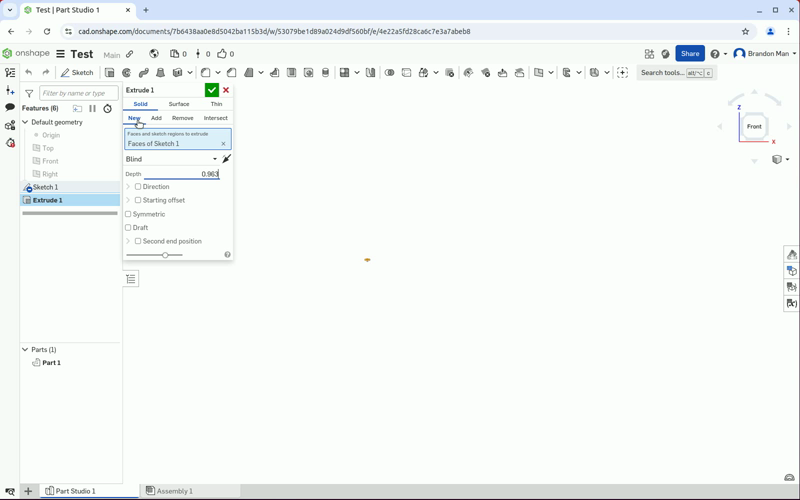
key(enter)
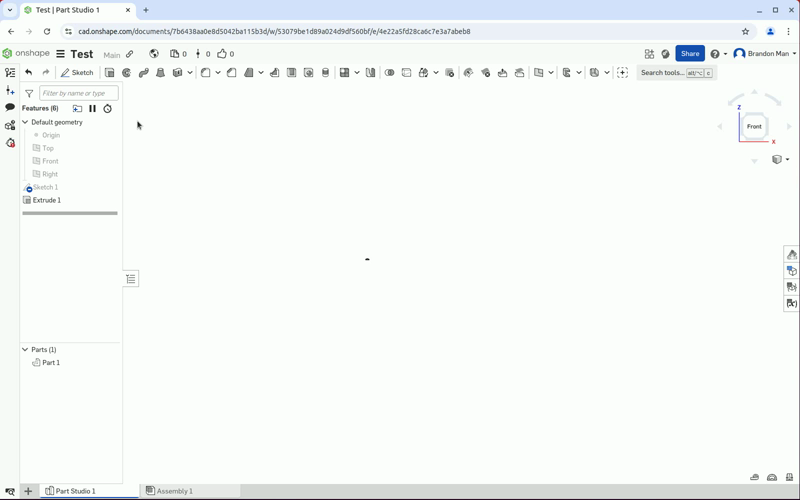
key(shift+h)
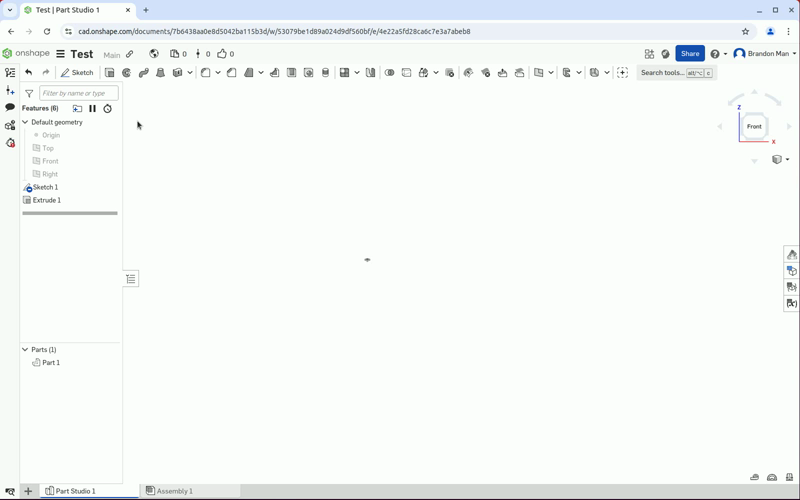
key(shift+h)
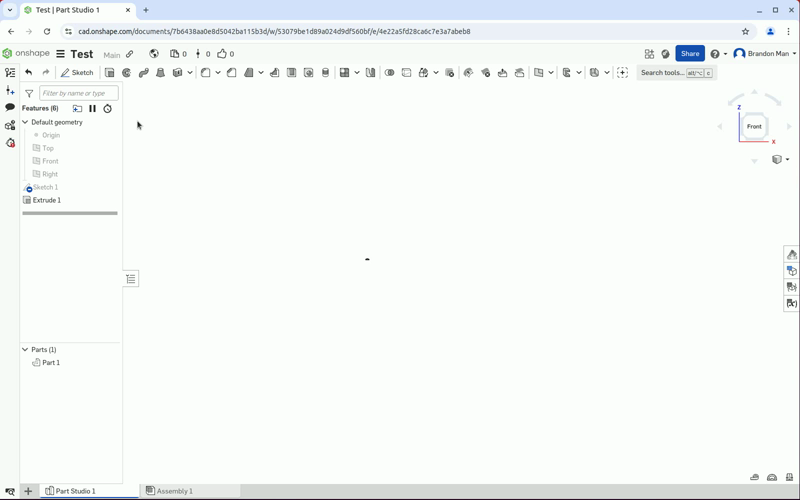
mouse_move(73, 189)
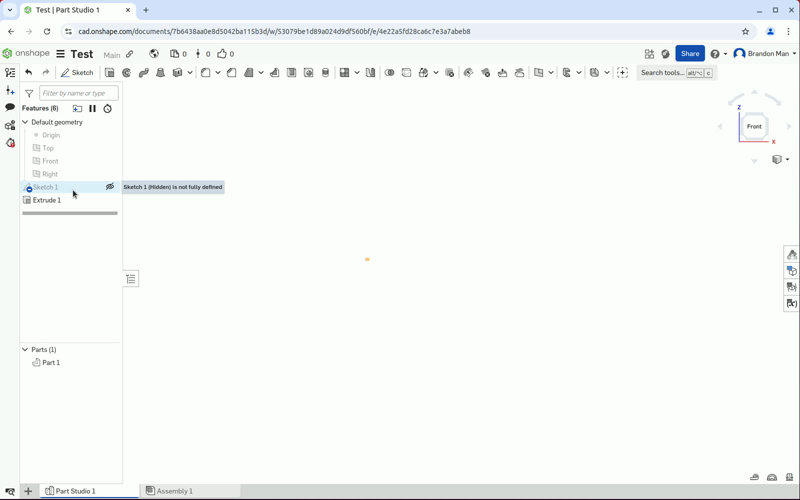
click(73, 189)
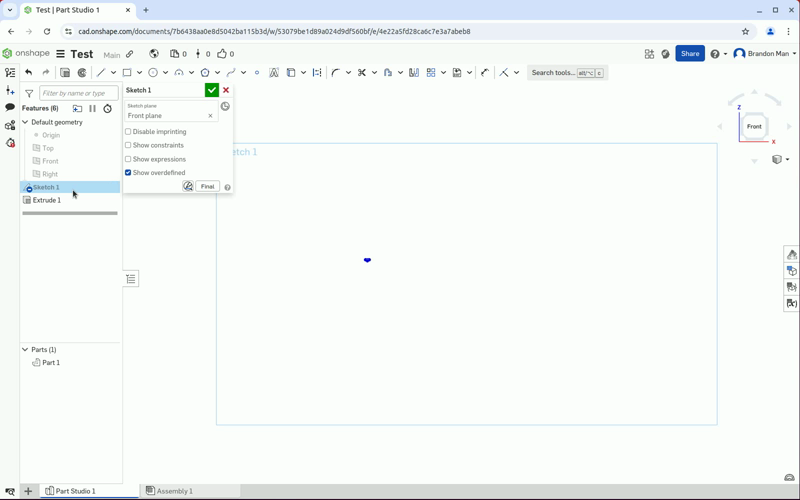
mouse_move(229, 92)
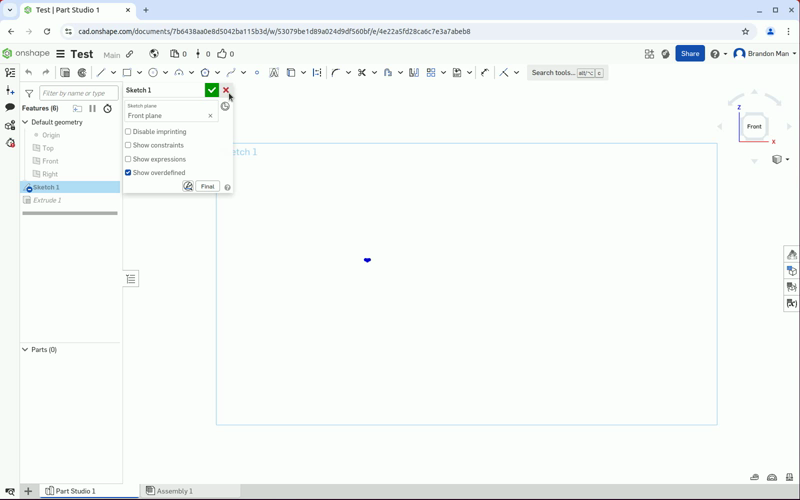
click(229, 92)
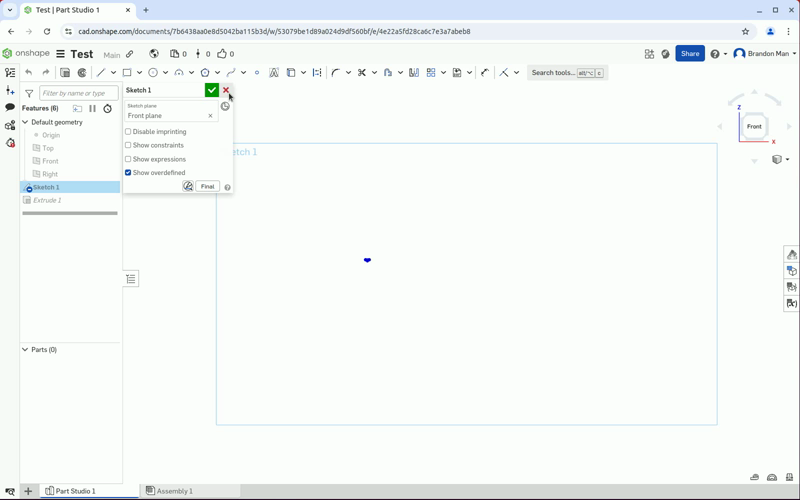
key(shift+s)
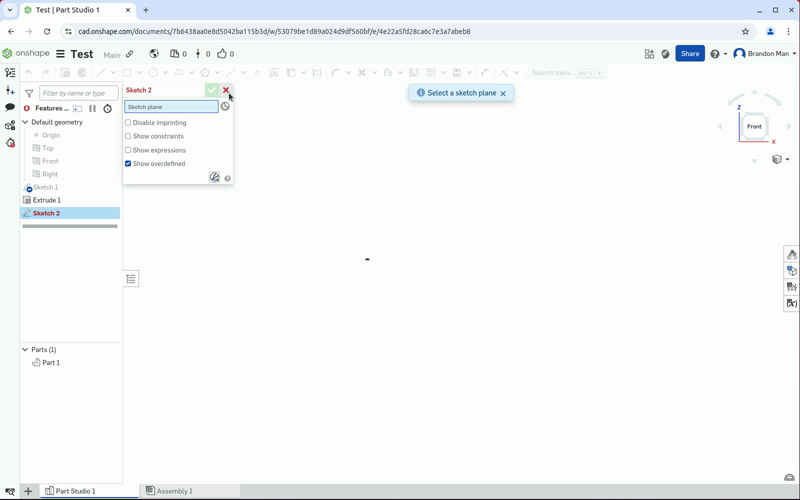
mouse_move(73, 163)
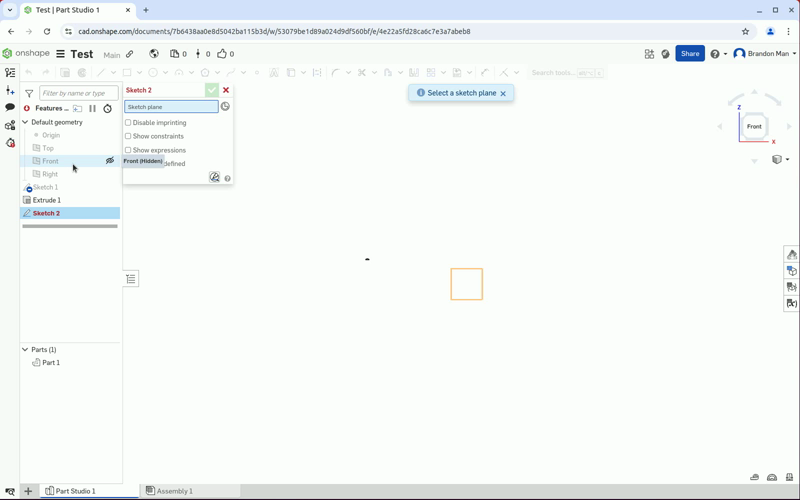
click(73, 163)
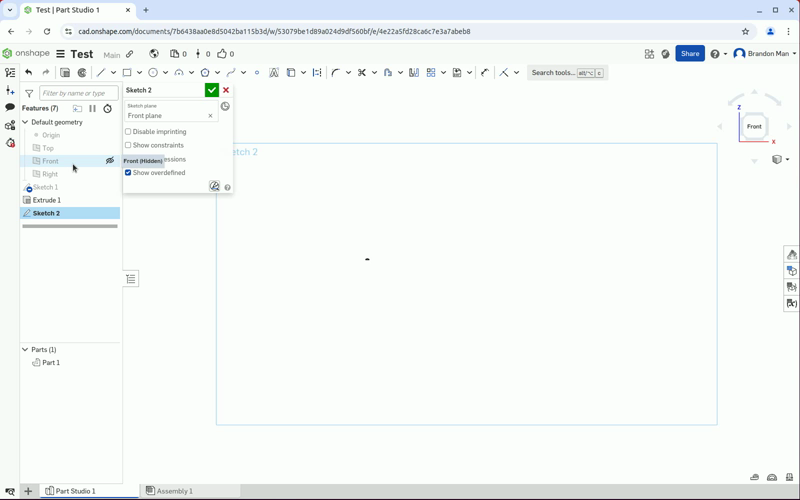
mouse_move(73, 352)
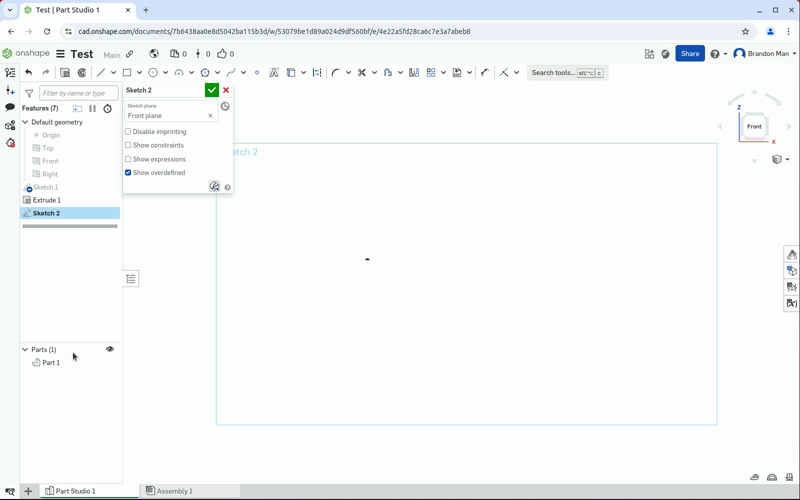
key(y)
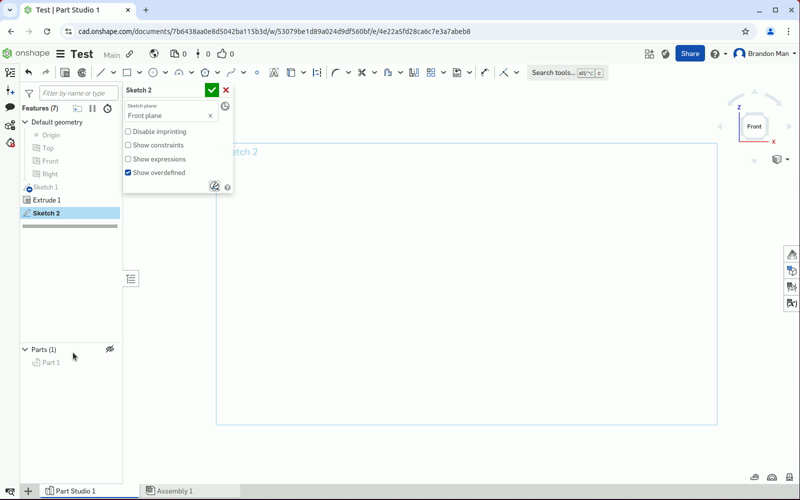
key(a)
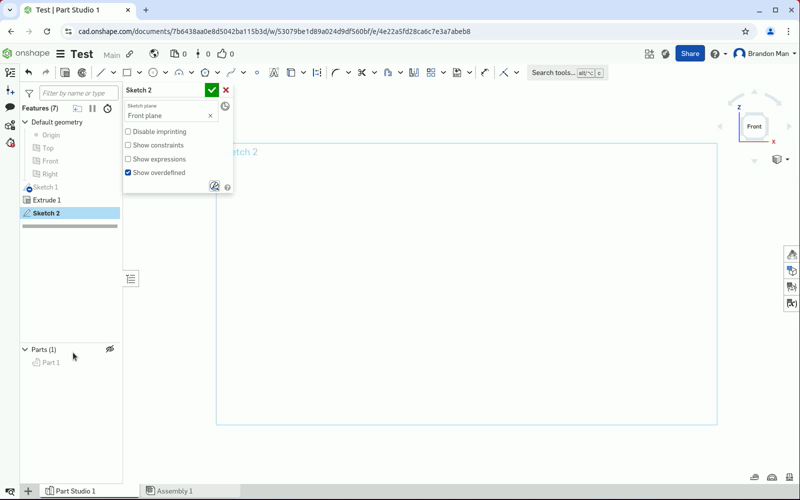
key_down(shift)
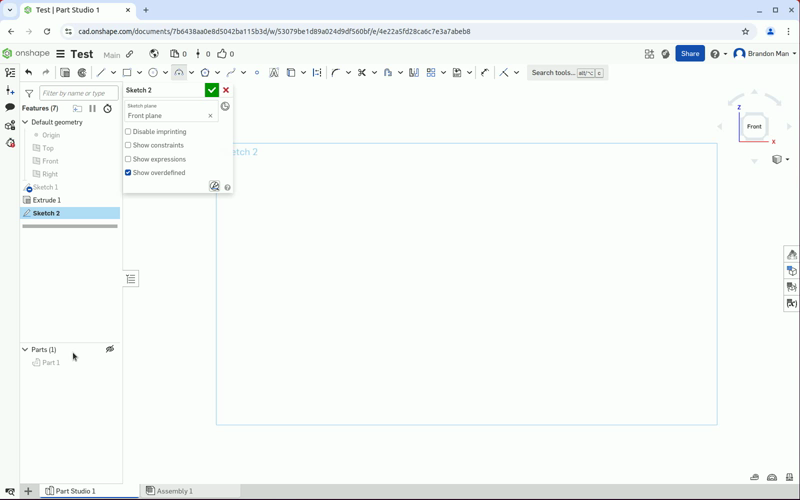
mouse_move(365, 297)
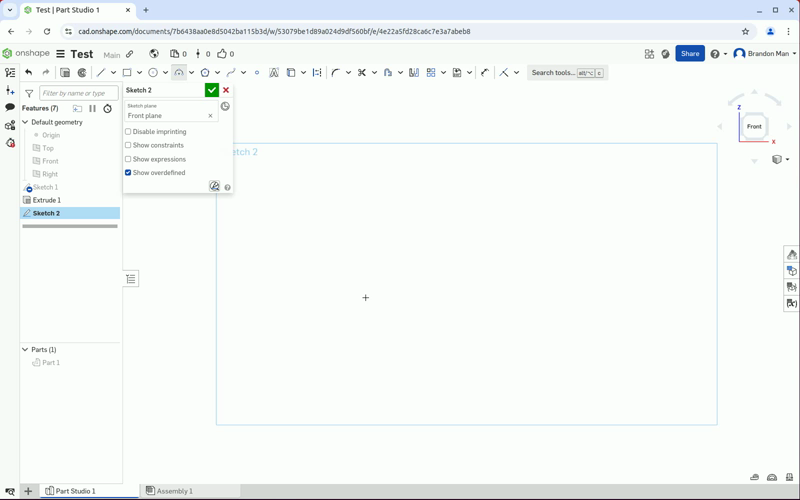
click(365, 297)
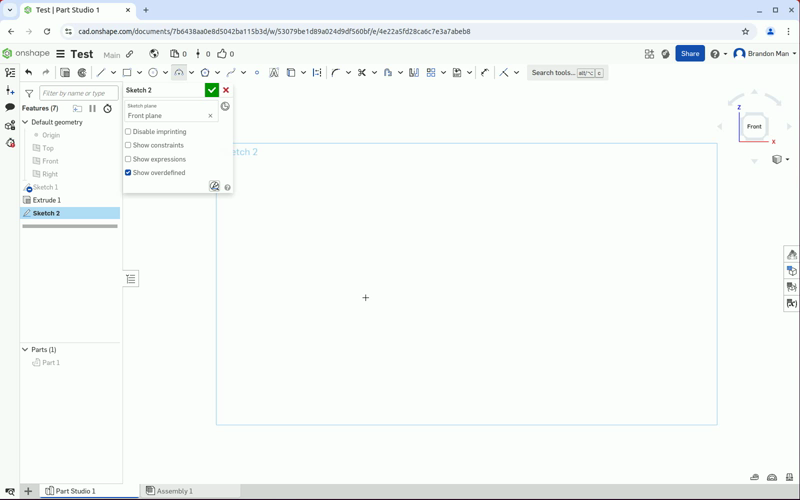
key_up(shift)
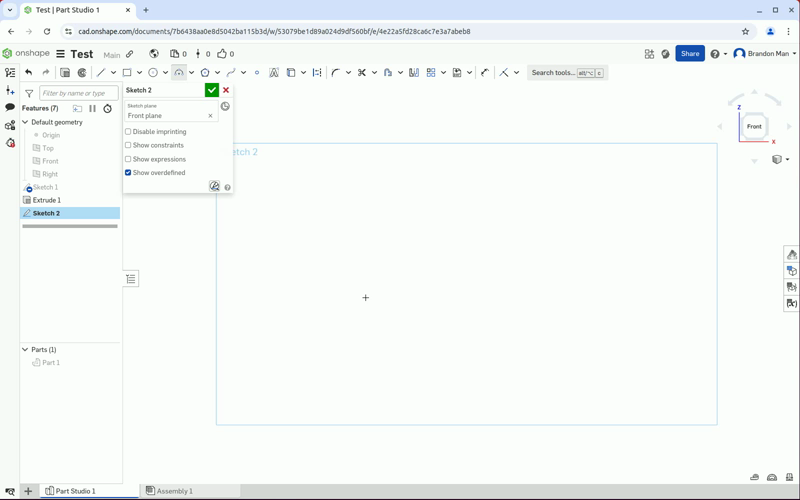
key_down(shift)
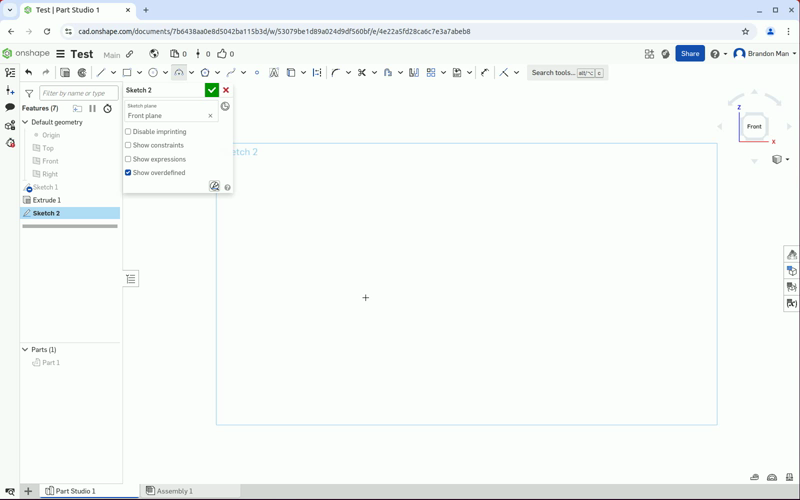
mouse_move(369, 297)
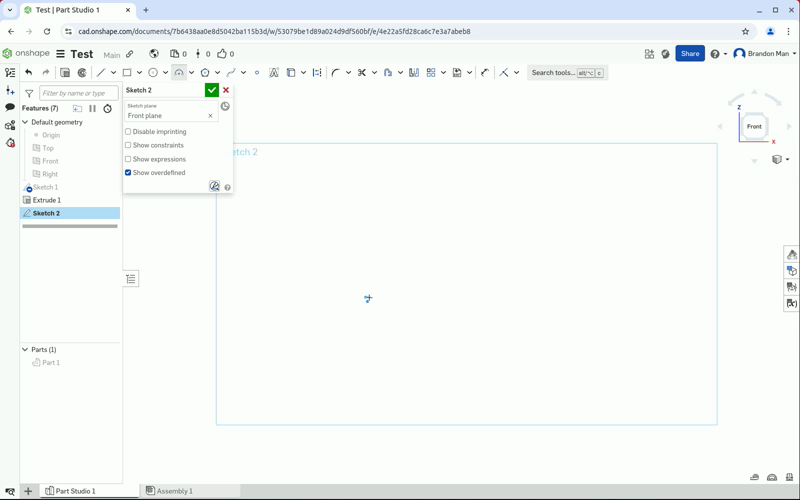
scroll(6)
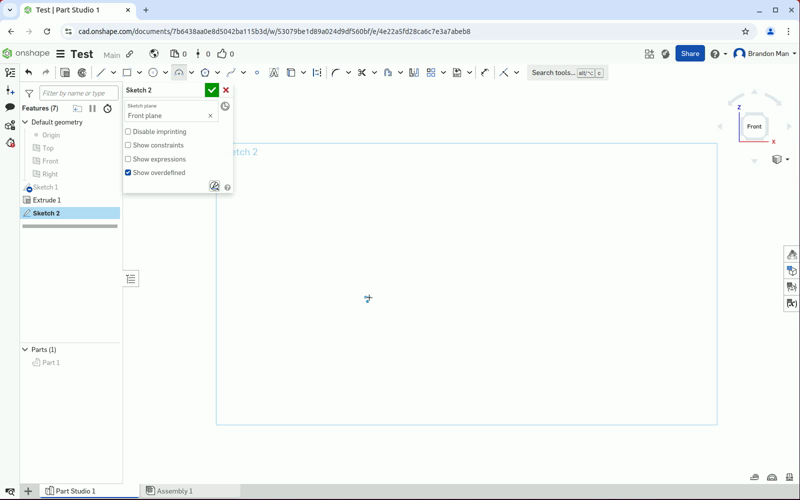
scroll(6)
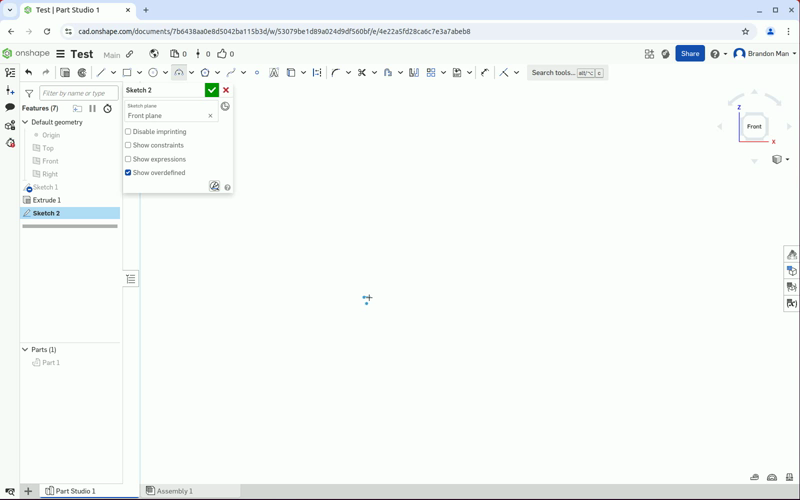
scroll(6)
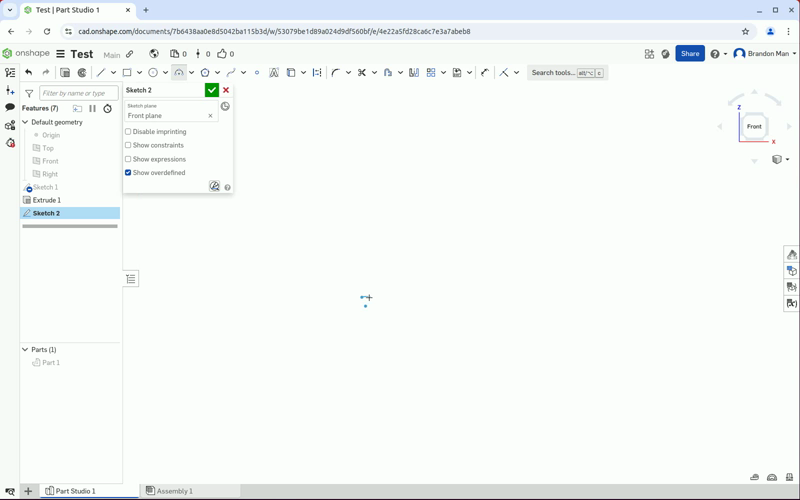
scroll(6)
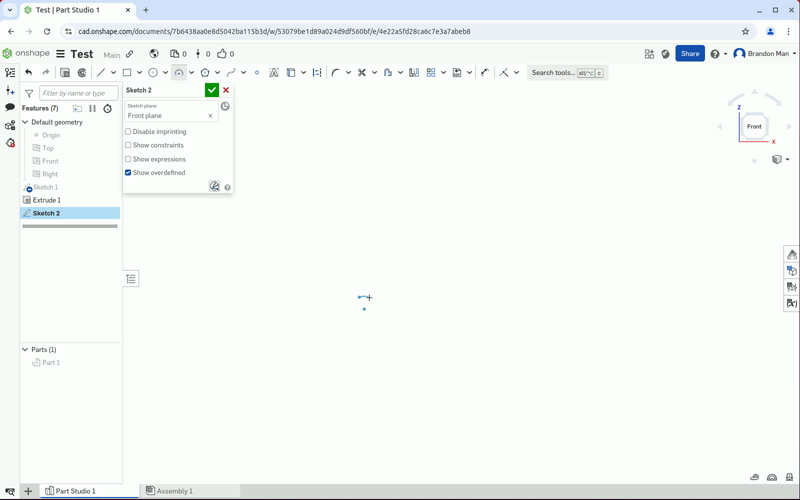
scroll(6)
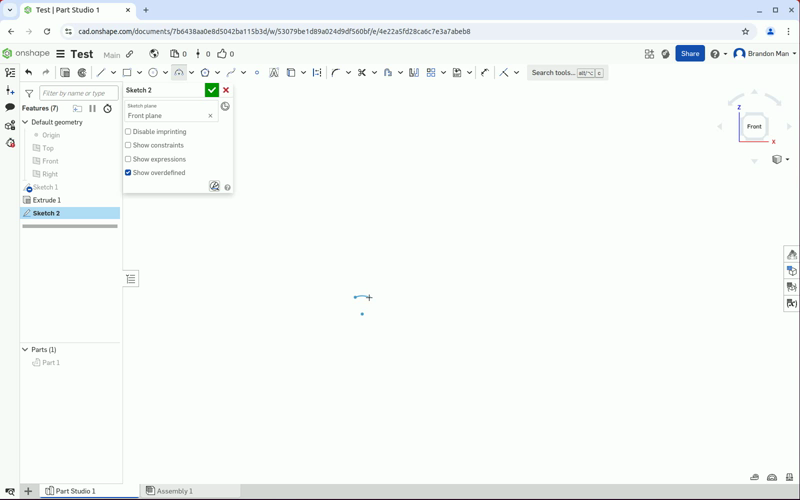
scroll(6)
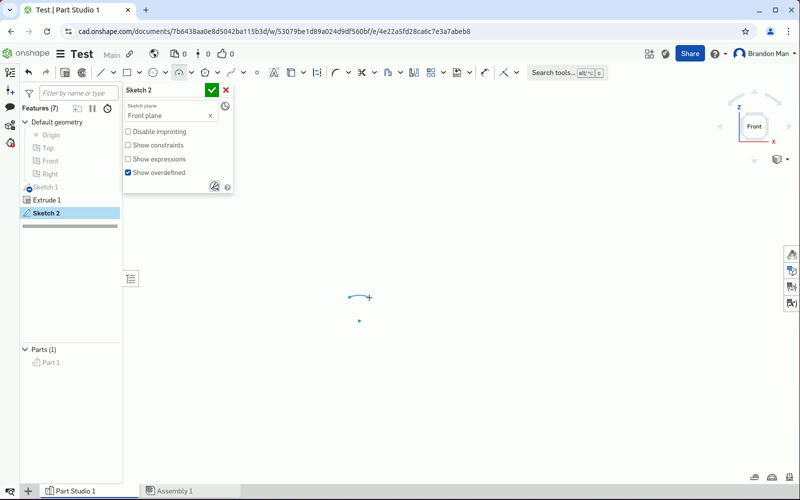
scroll(6)
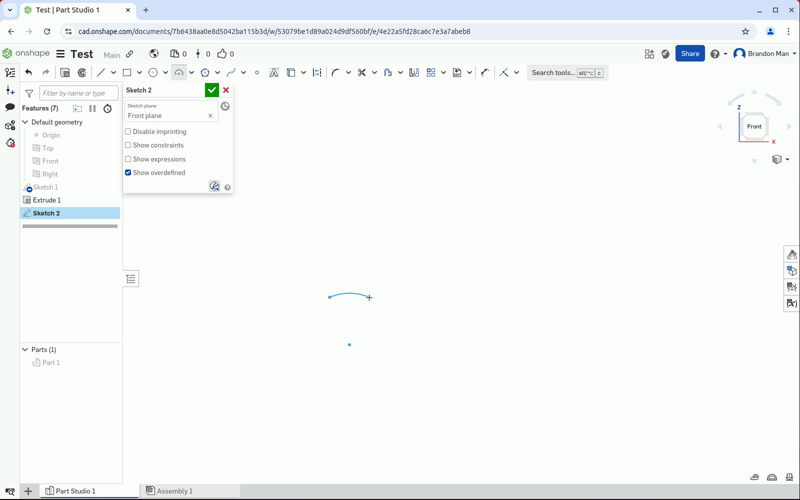
click(369, 297)
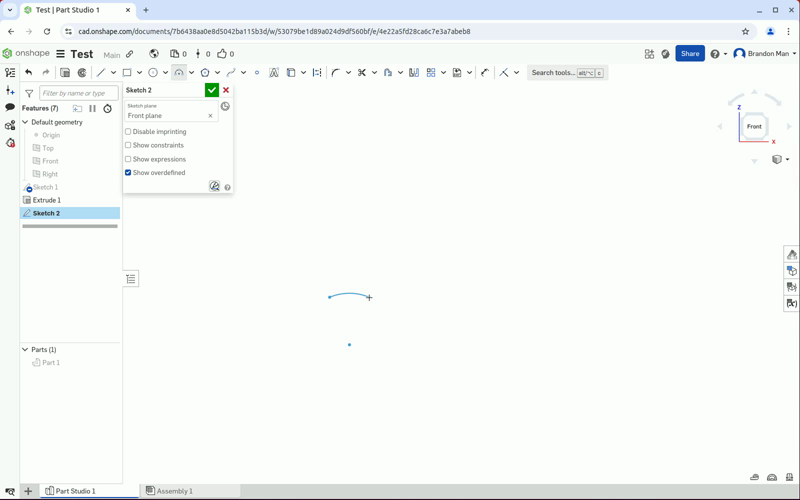
scroll(-6)
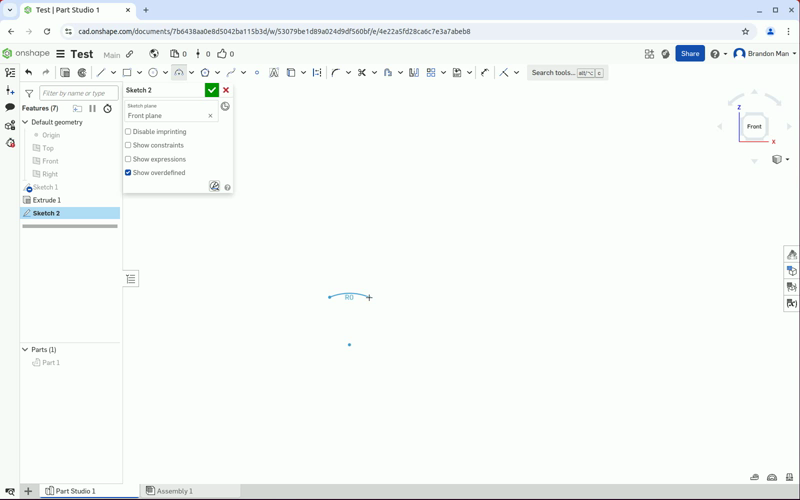
scroll(-6)
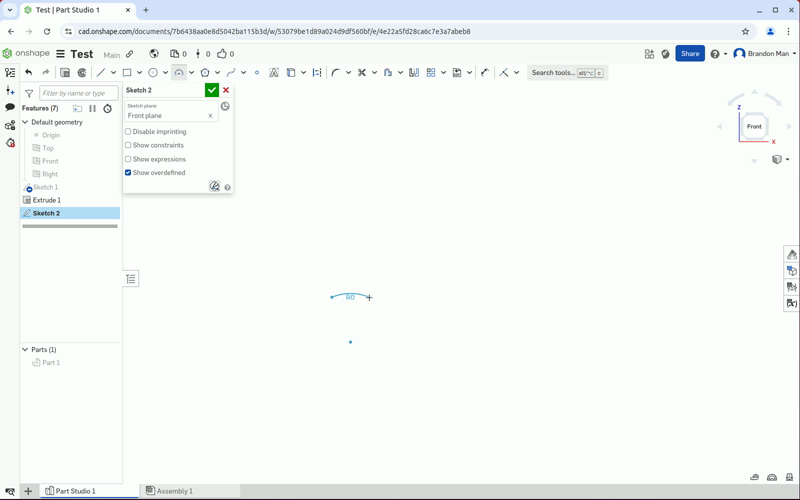
scroll(-6)
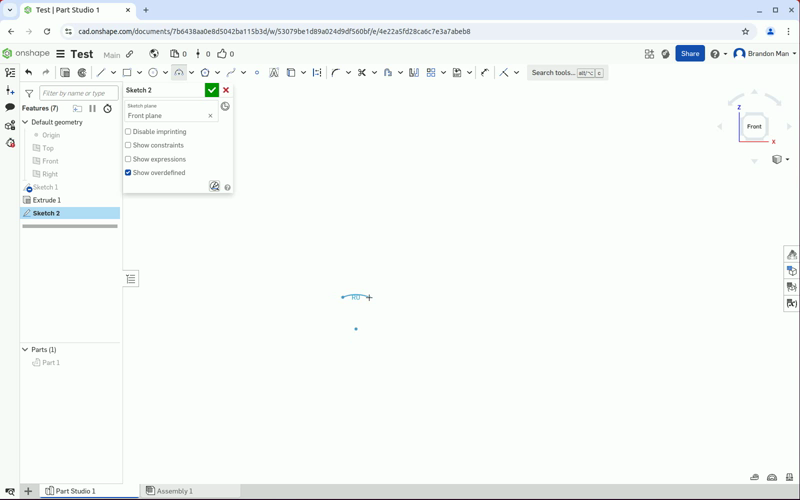
scroll(-6)
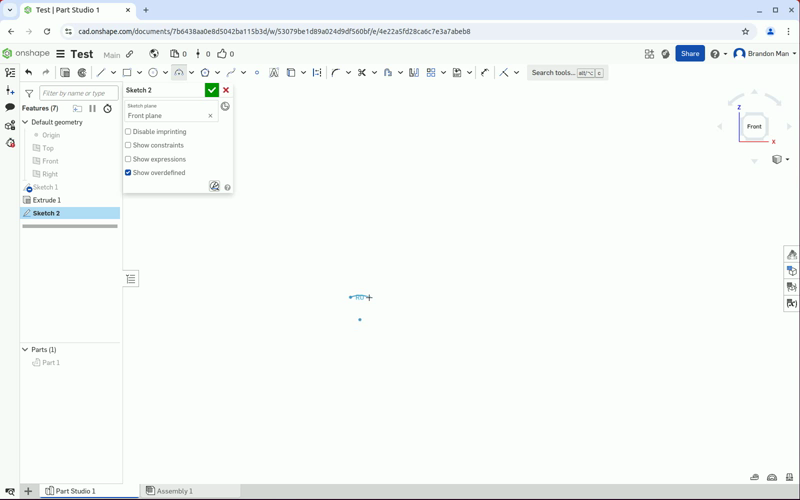
scroll(-6)
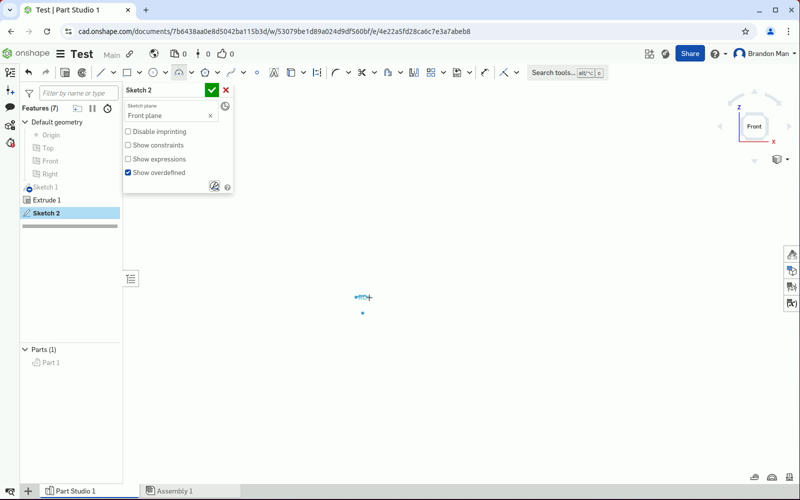
scroll(-6)
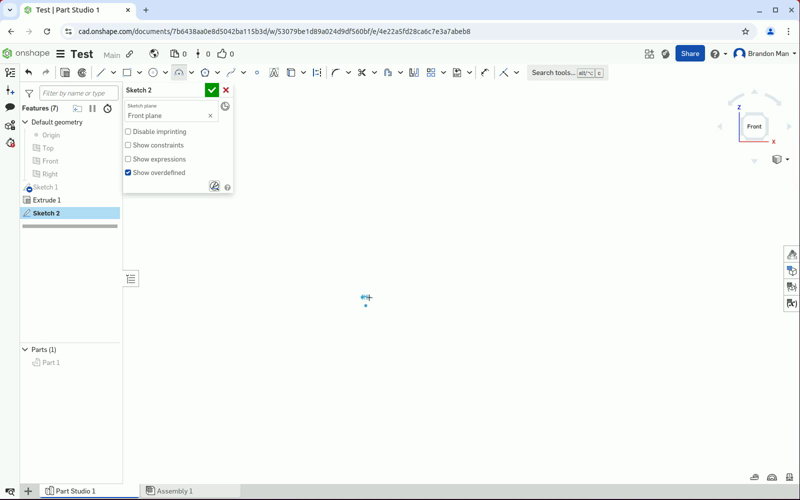
scroll(-6)
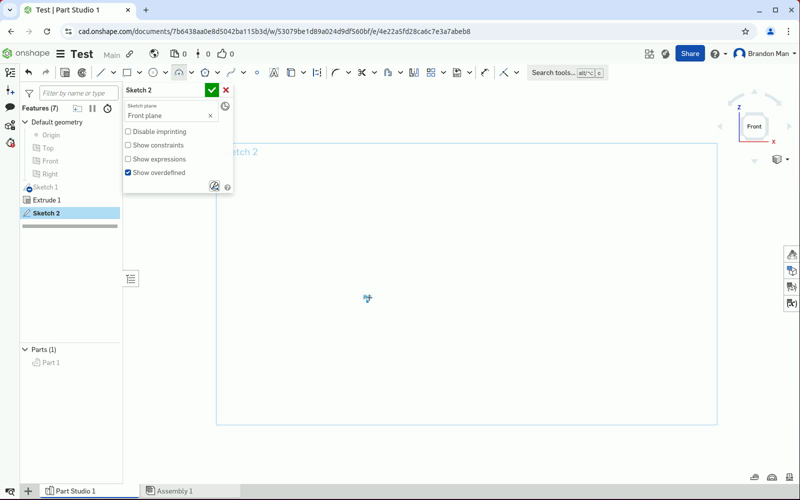
mouse_move(367, 297)
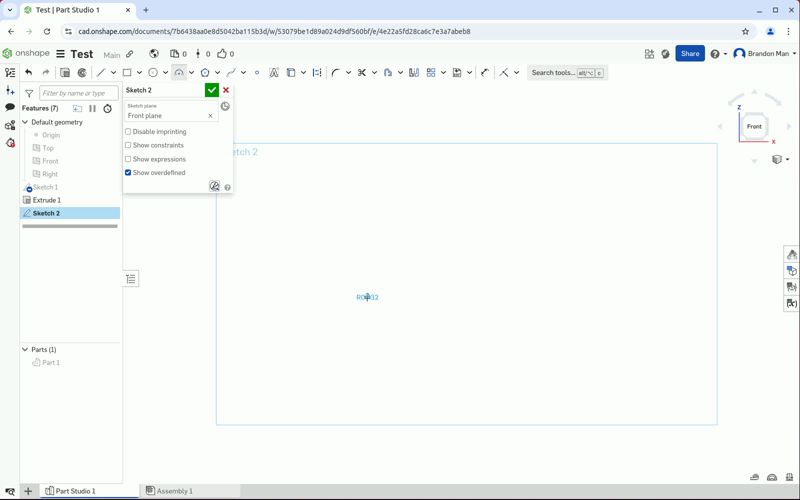
scroll(6)
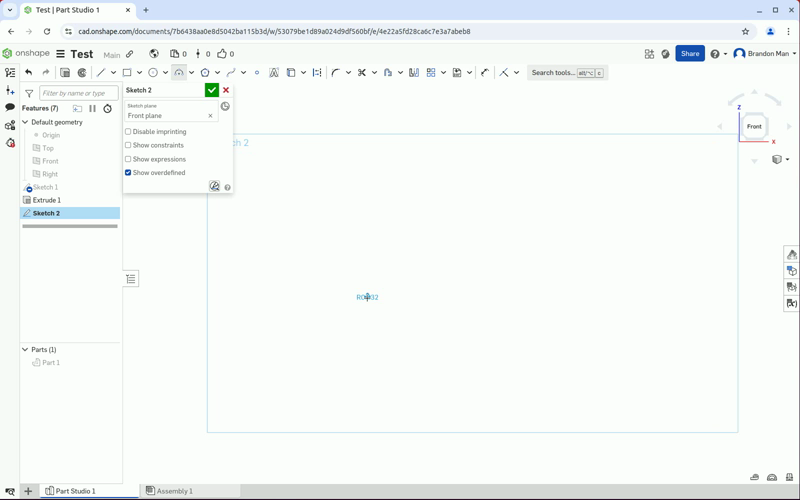
scroll(6)
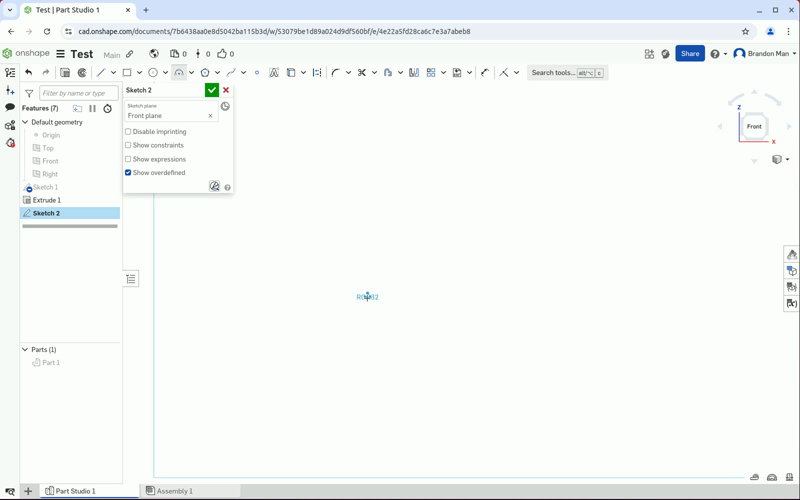
scroll(6)
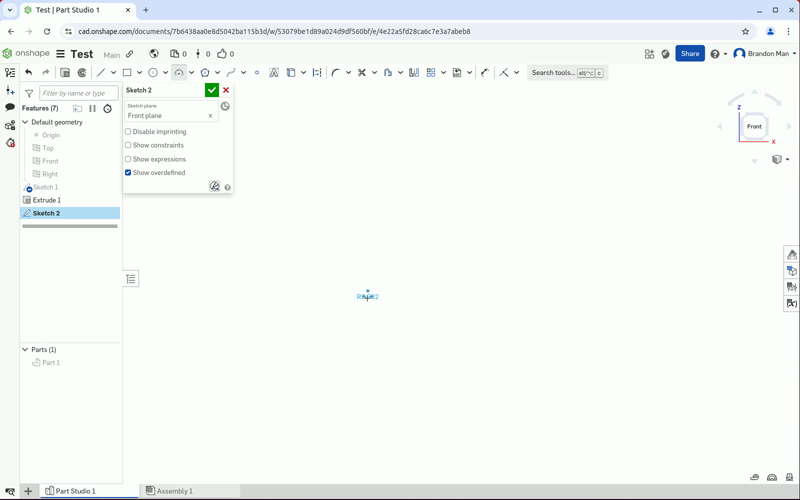
scroll(6)
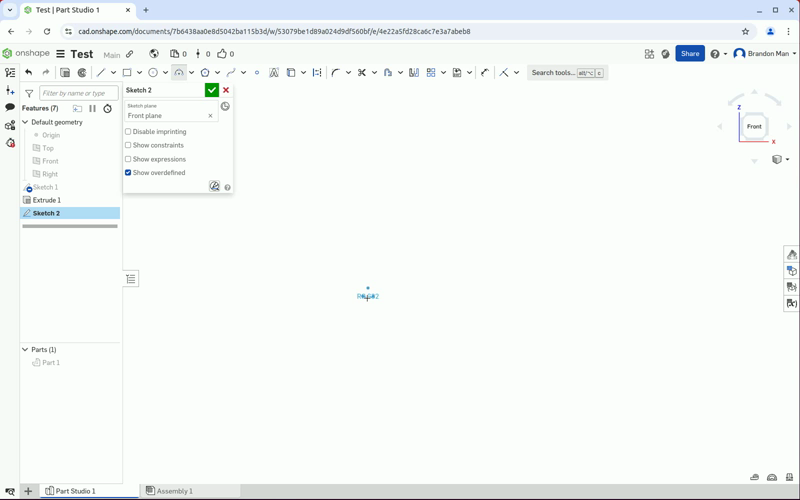
scroll(6)
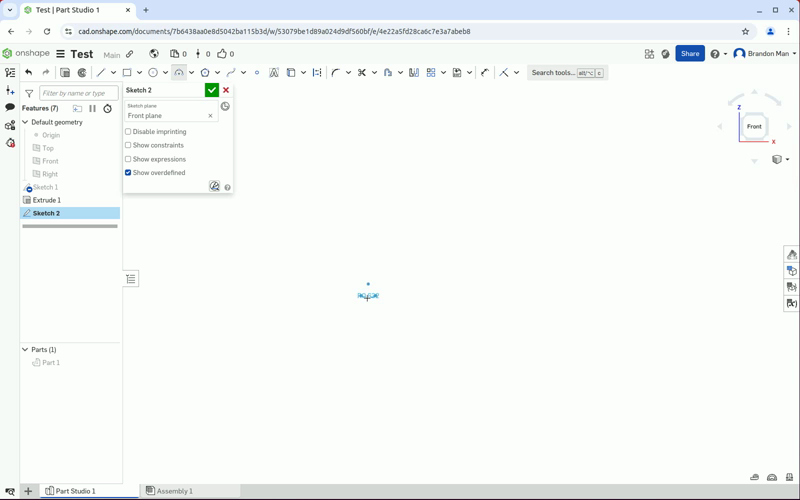
scroll(6)
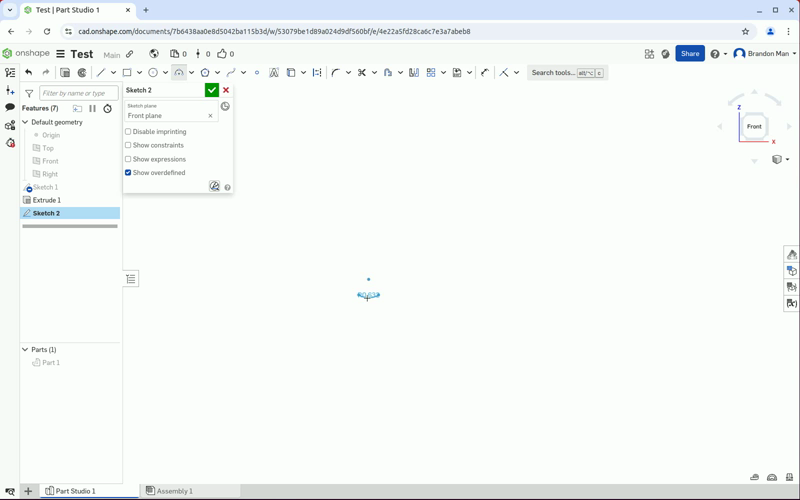
scroll(6)
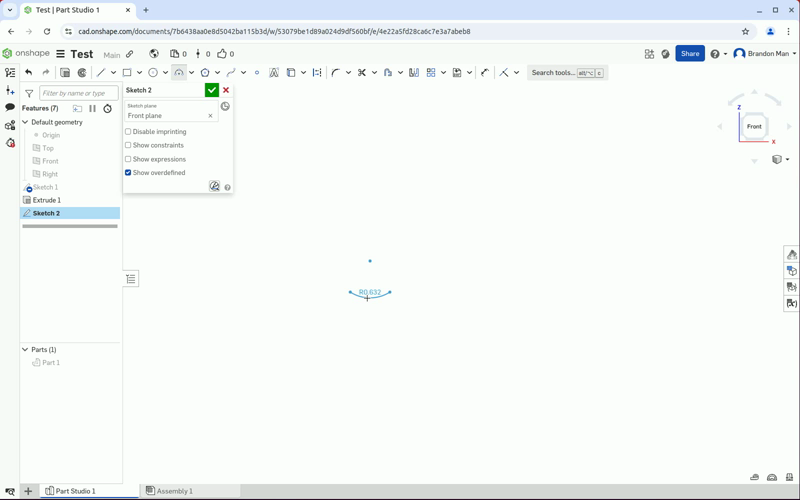
click(367, 297)
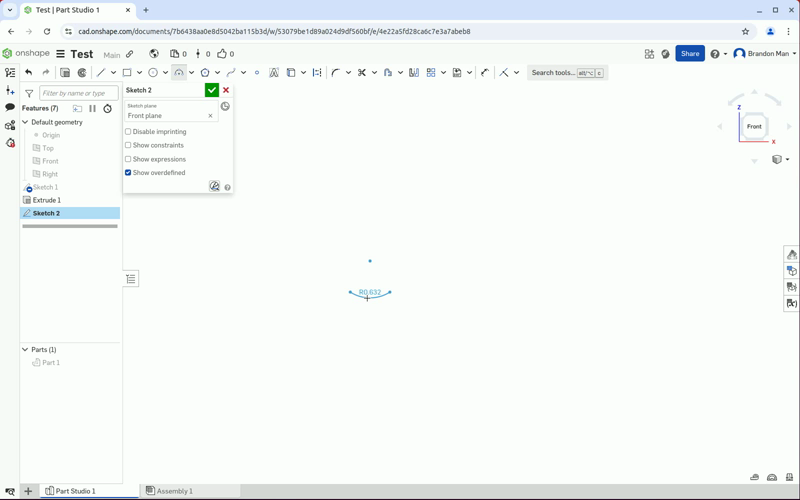
scroll(-6)
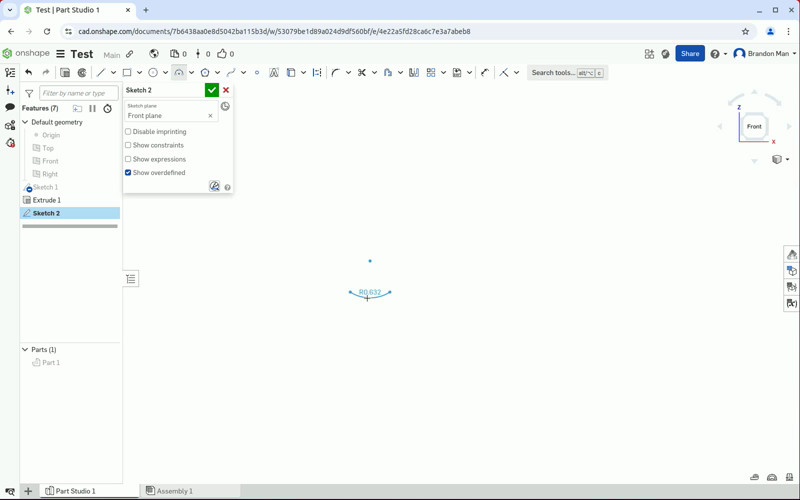
scroll(-6)
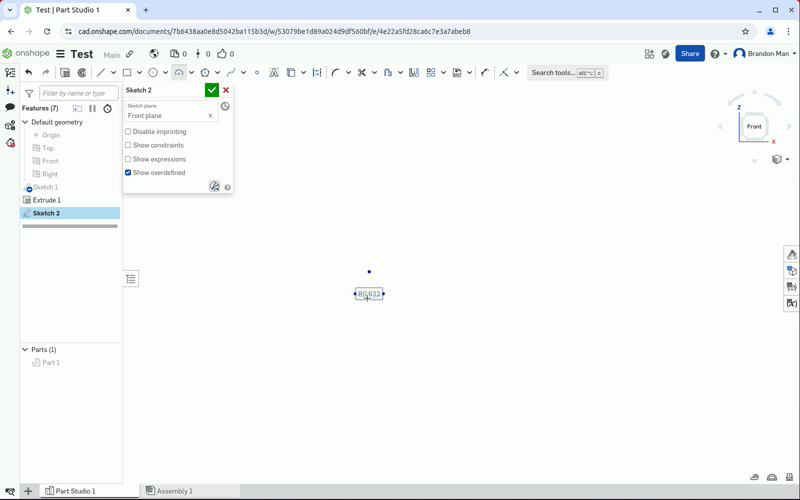
scroll(-6)
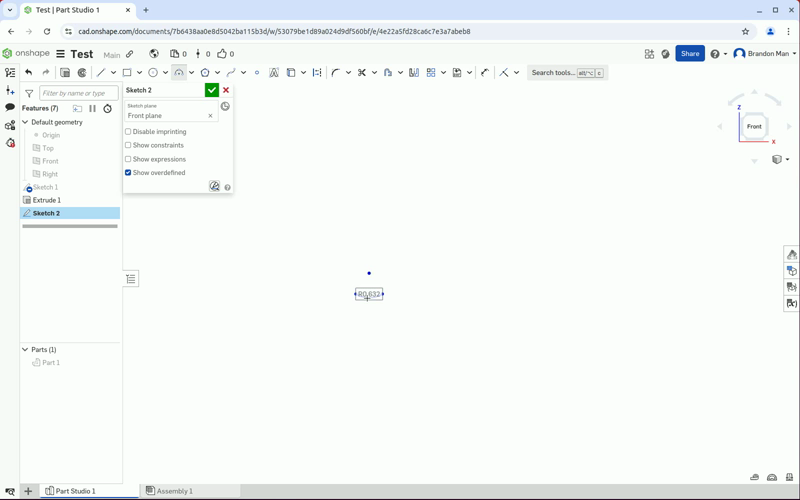
scroll(-6)
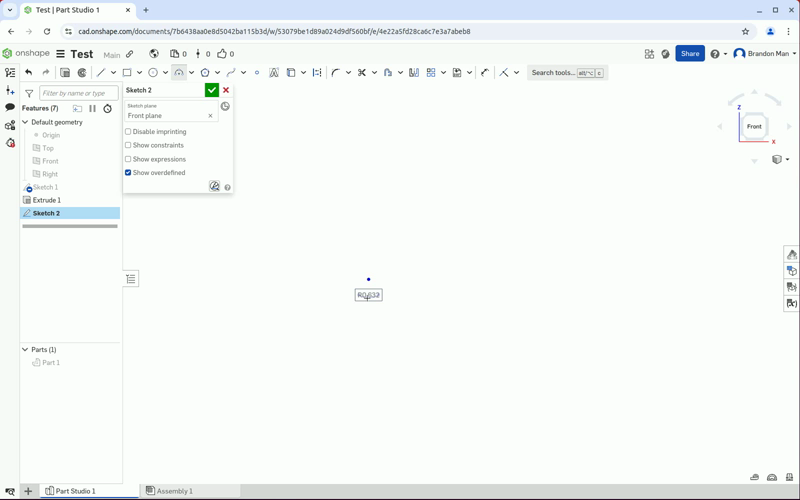
scroll(-6)
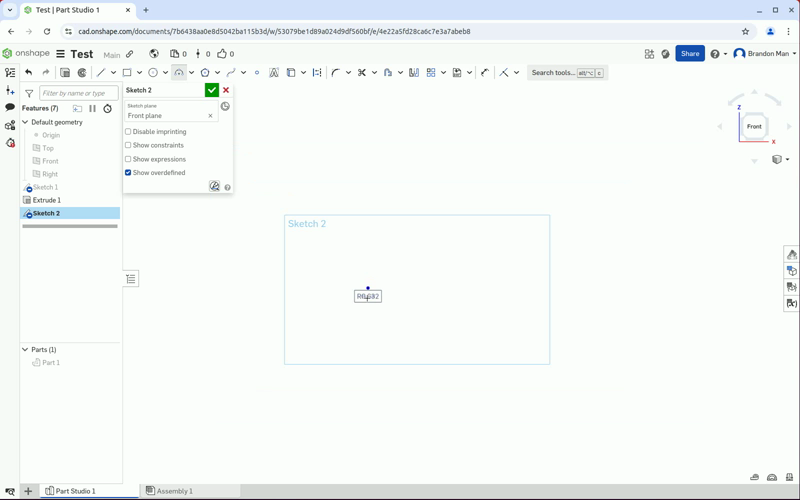
scroll(-6)
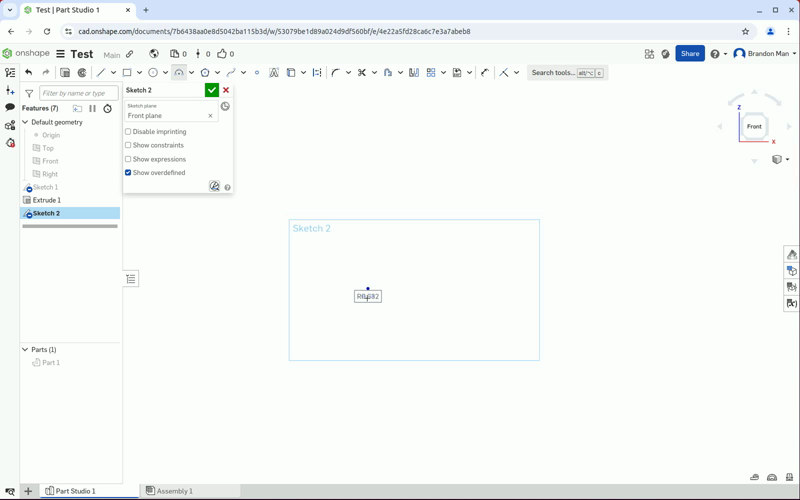
scroll(-6)
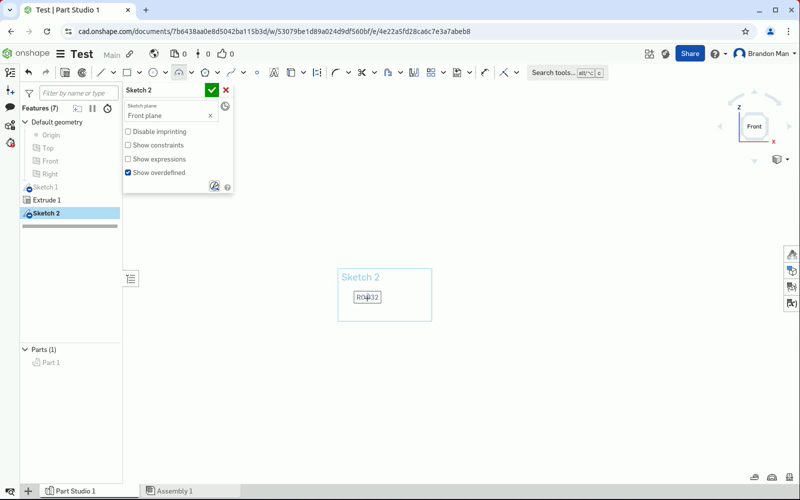
key_up(shift)
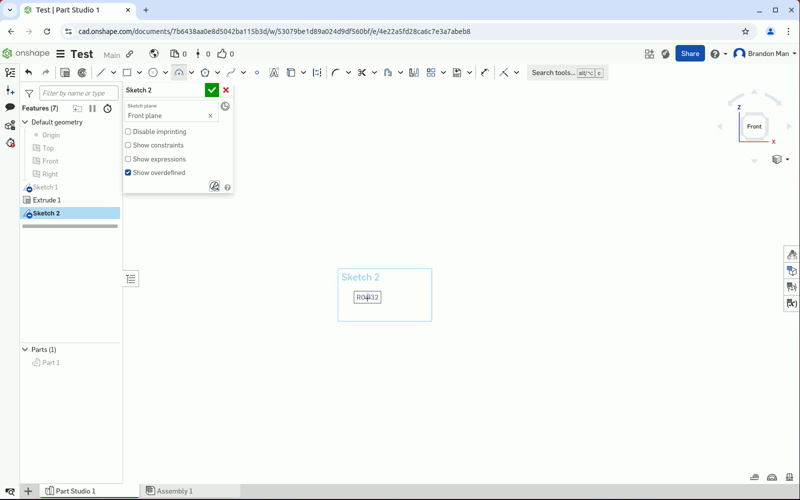
key(esc)
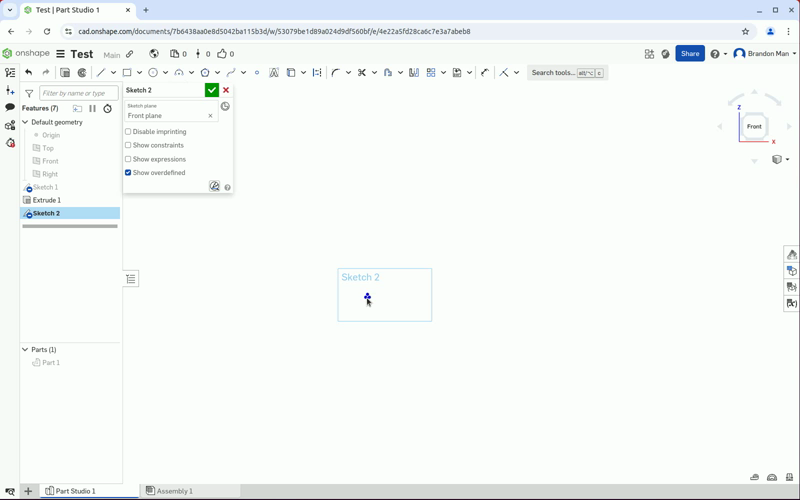
key(l)
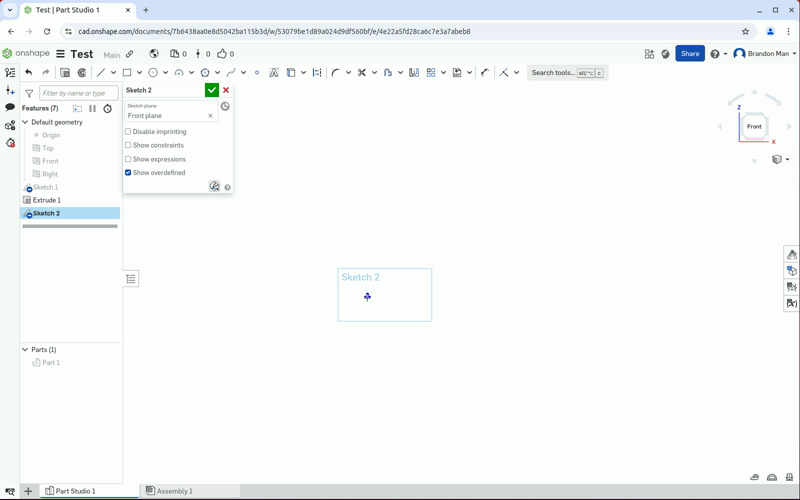
mouse_move(369, 297)
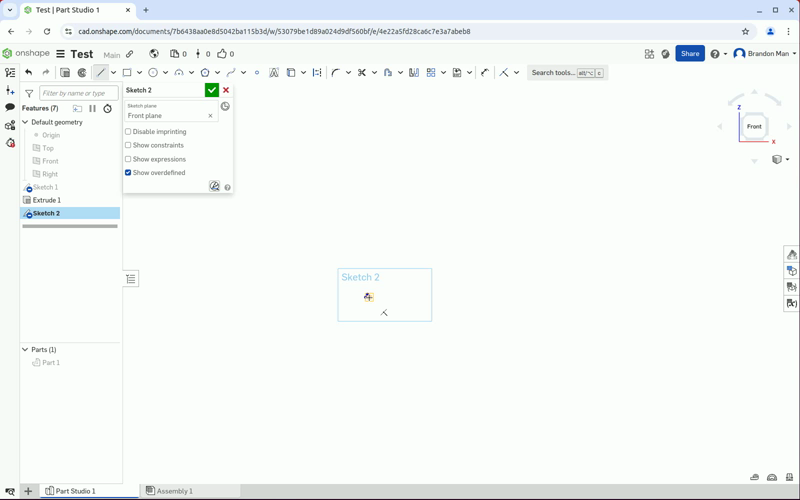
scroll(6)
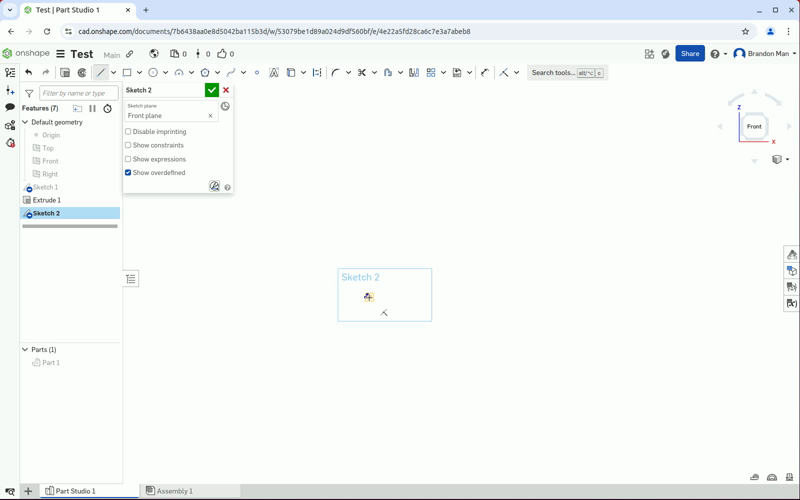
scroll(6)
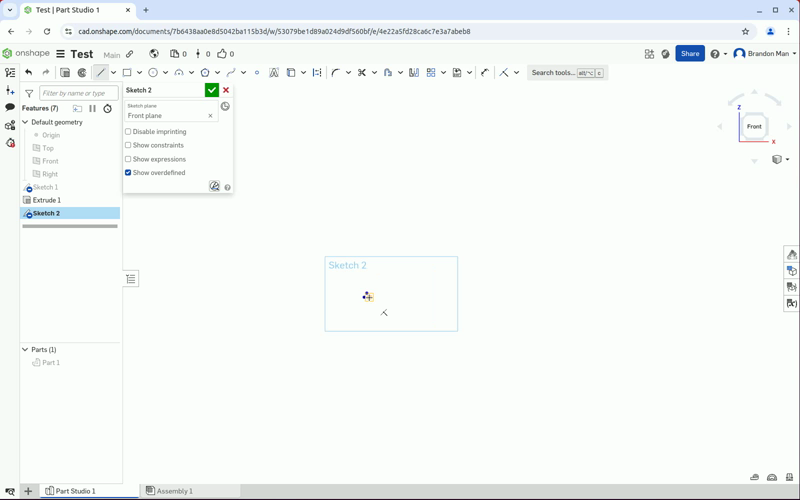
scroll(6)
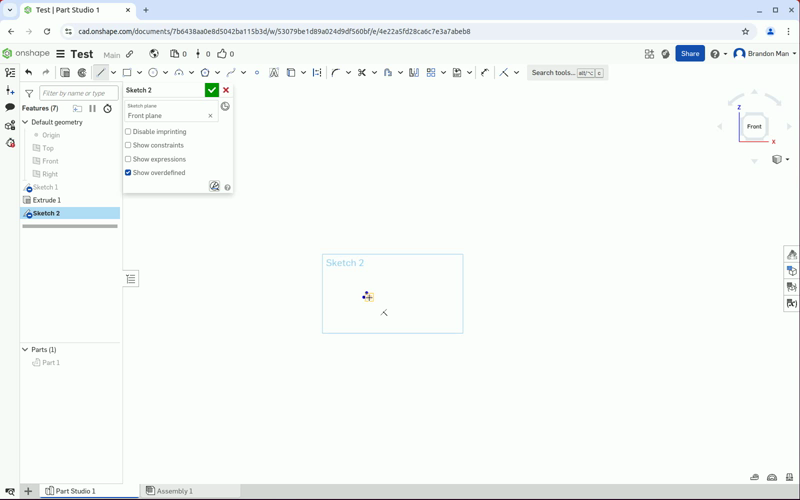
scroll(6)
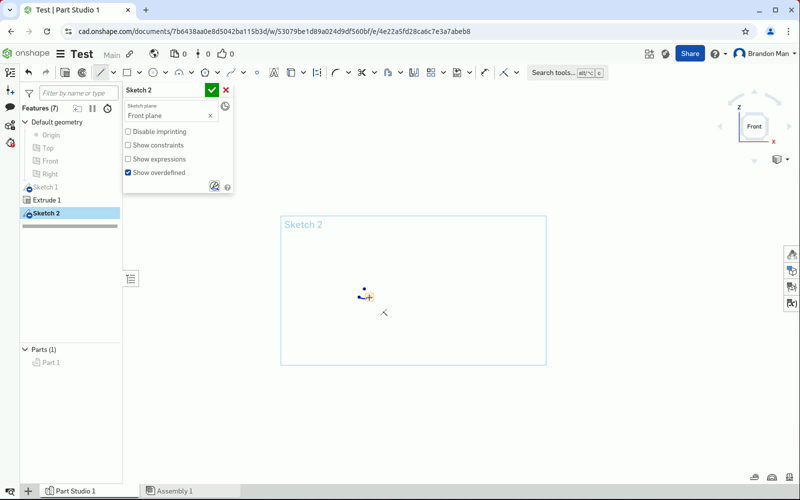
scroll(6)
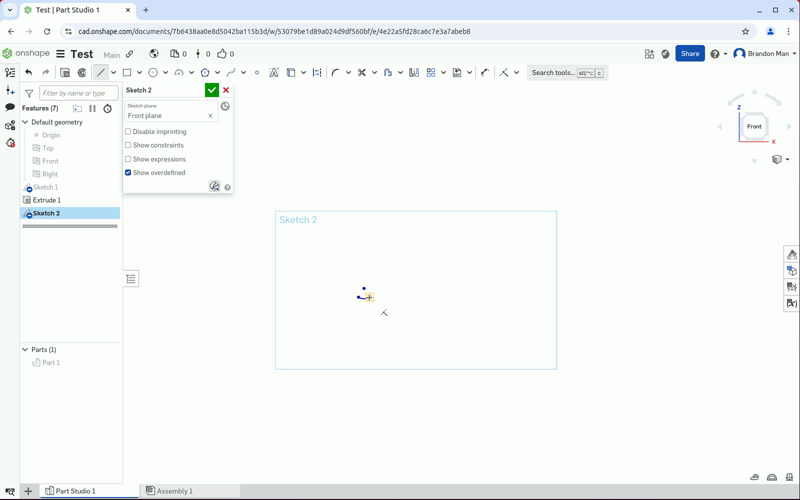
scroll(6)
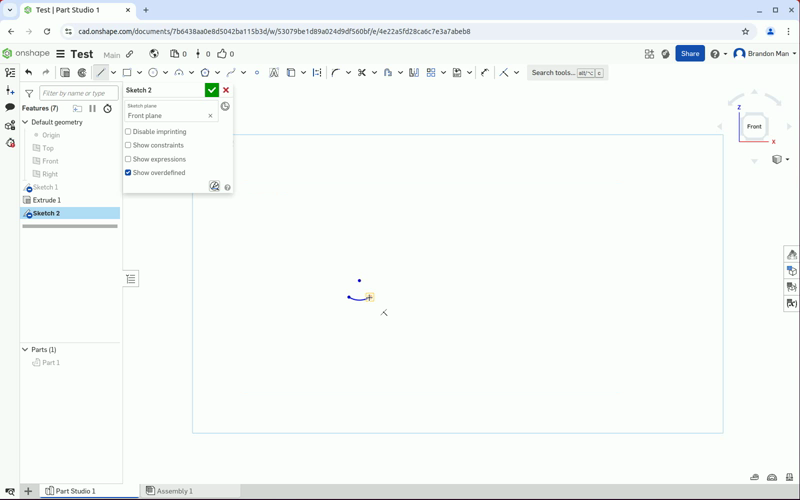
scroll(6)
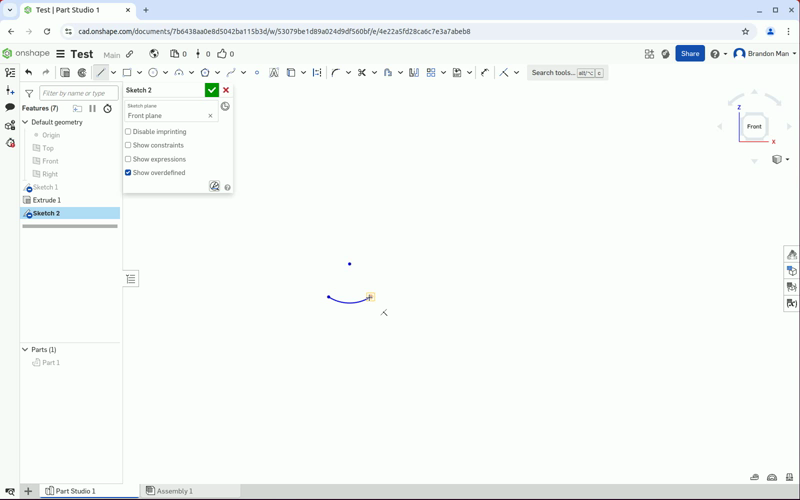
click(369, 297)
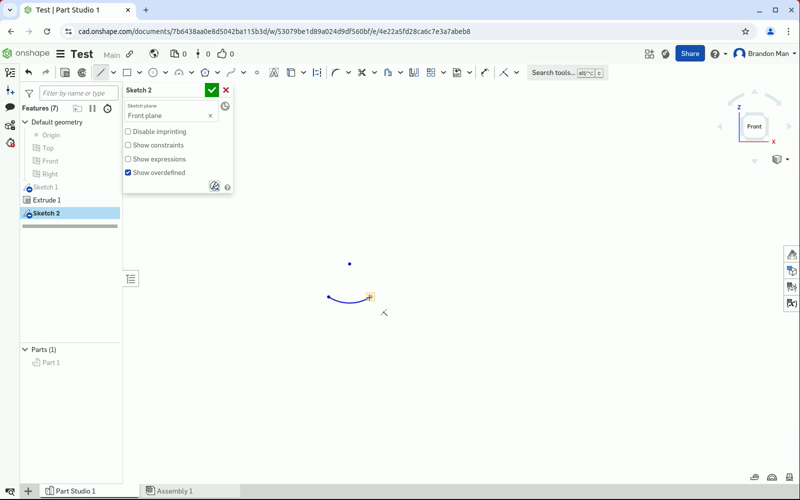
scroll(-6)
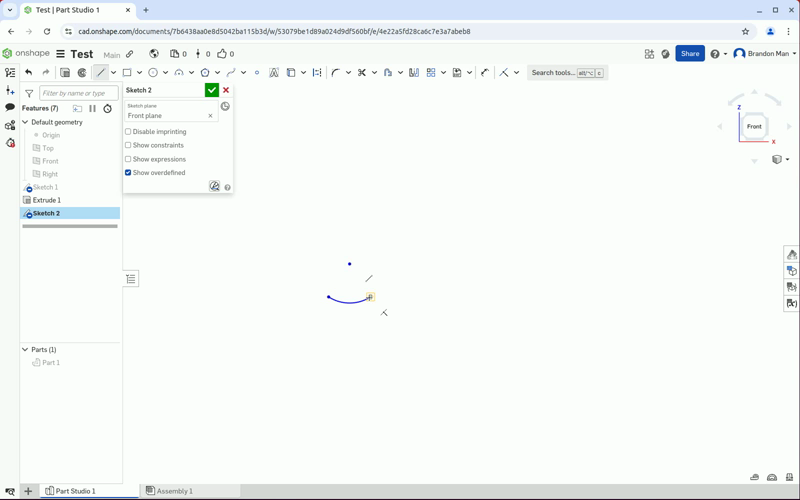
scroll(-6)
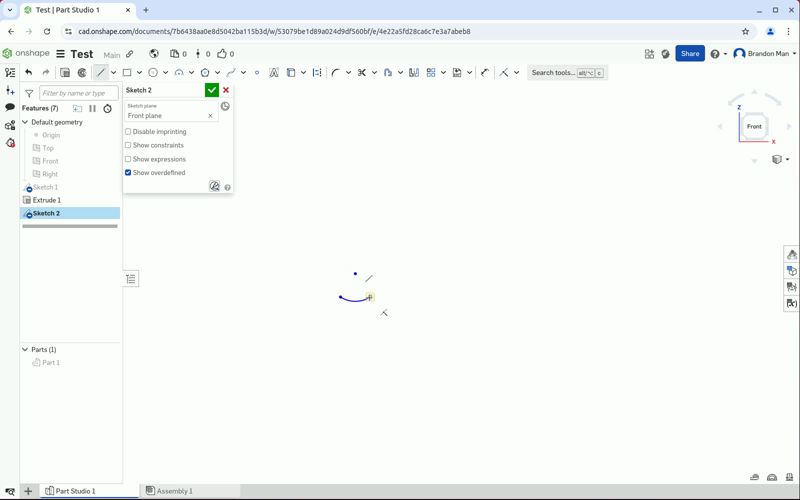
scroll(-6)
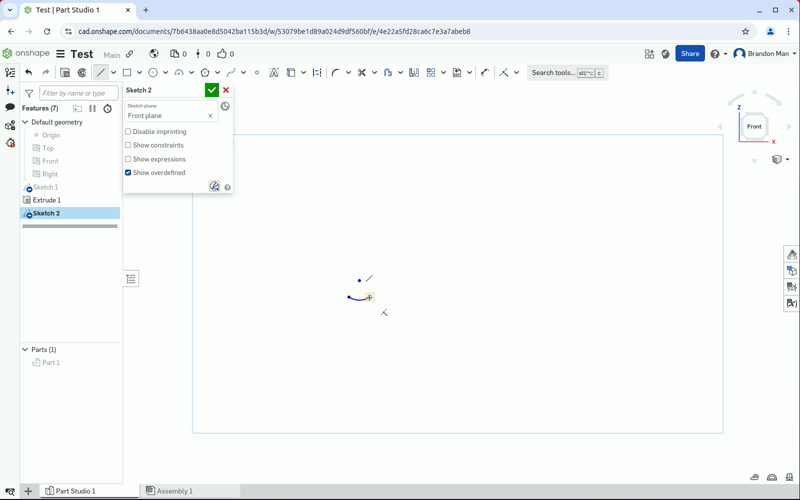
scroll(-6)
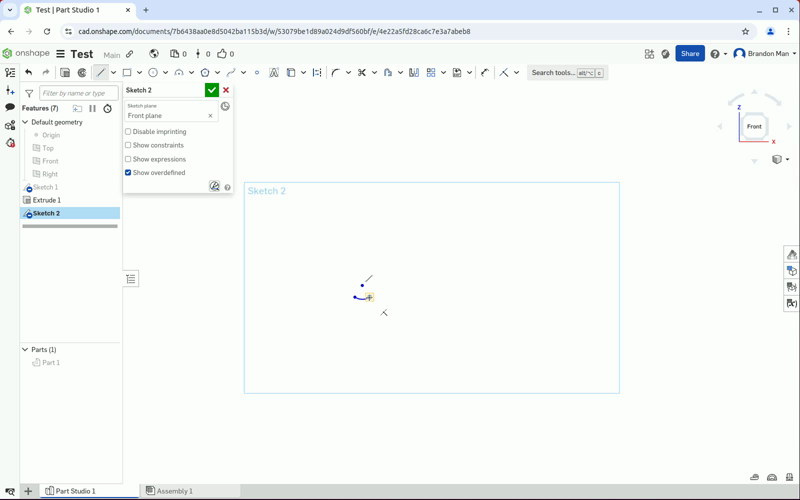
scroll(-6)
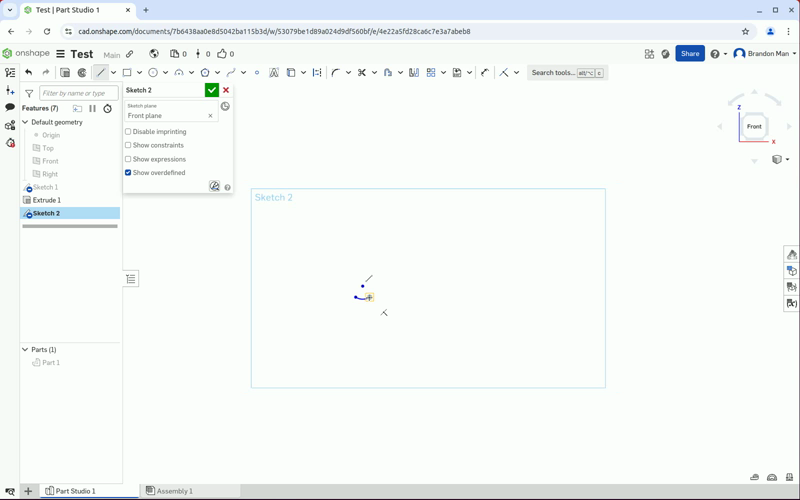
scroll(-6)
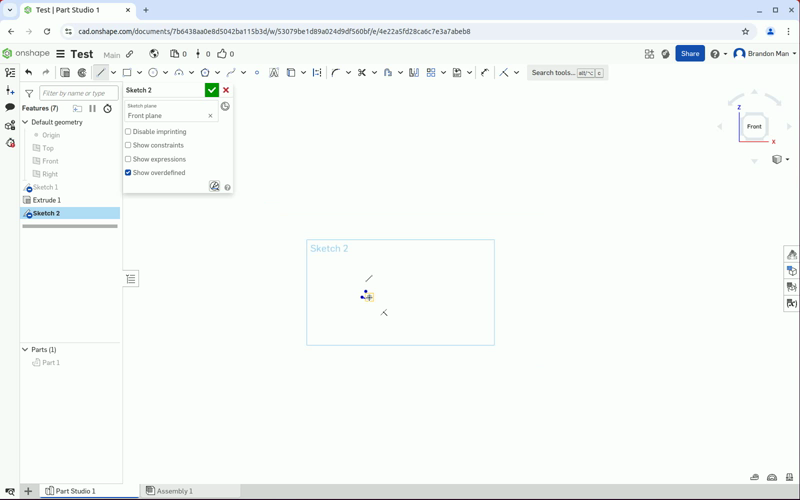
scroll(-6)
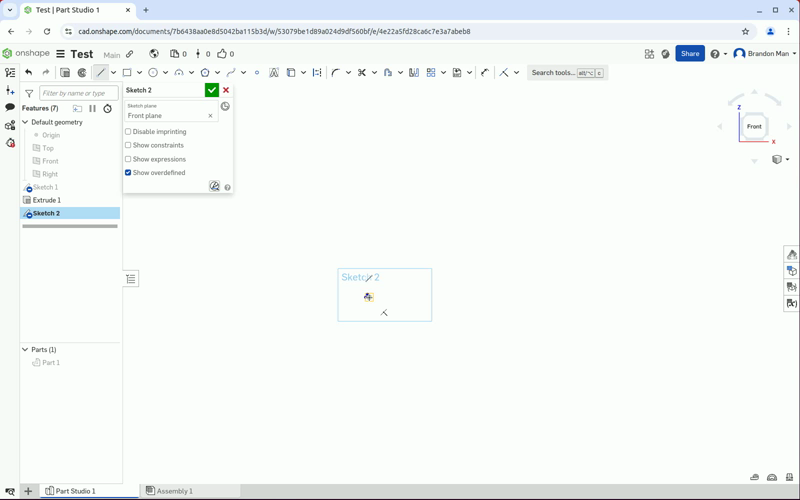
mouse_move(399, 297)
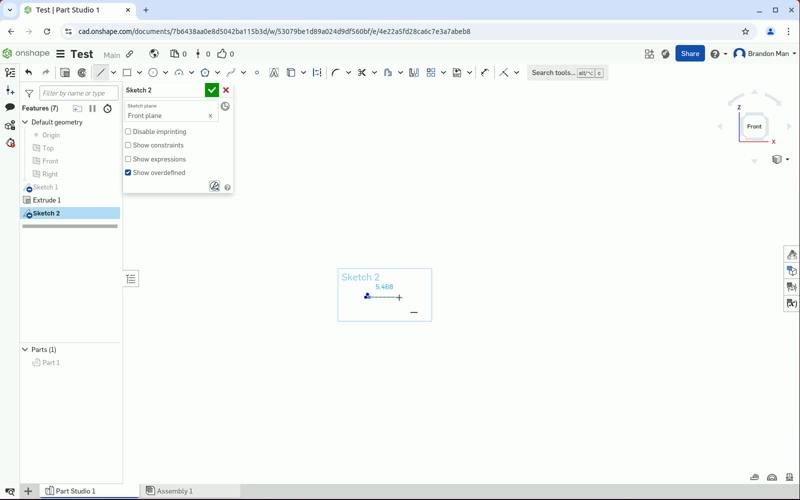
key_down(shift)
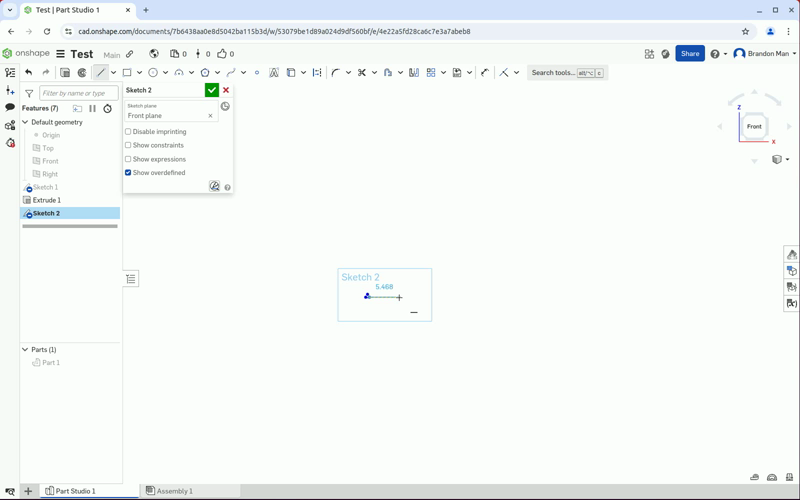
mouse_move(365, 297)
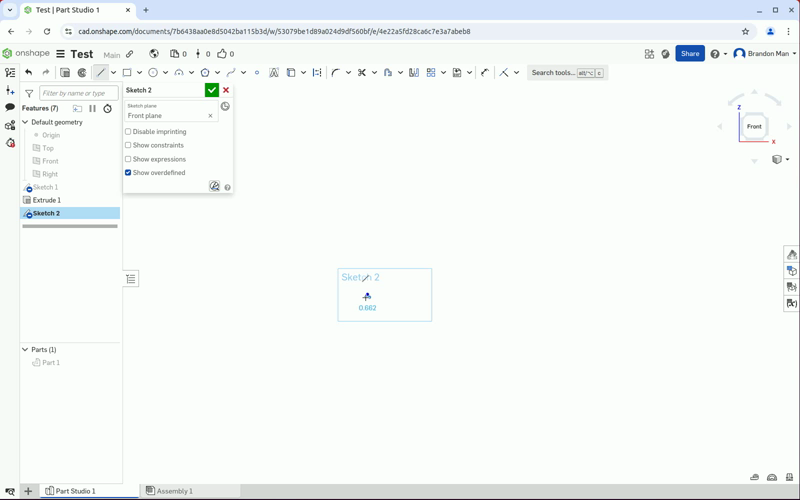
scroll(6)
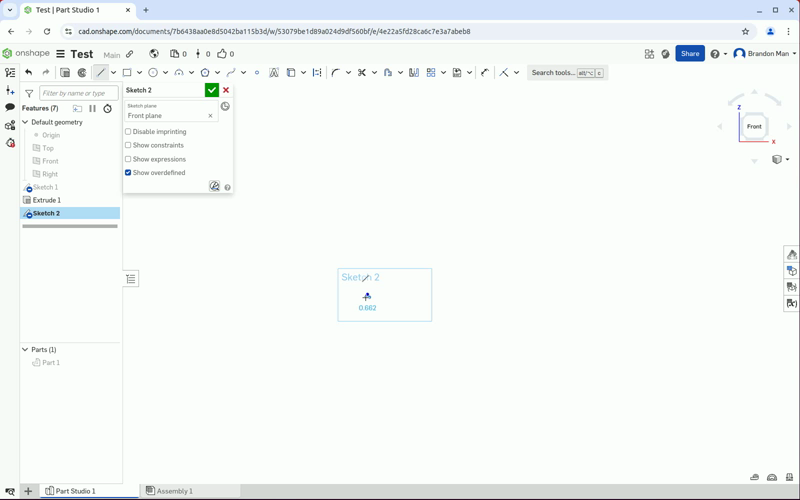
scroll(6)
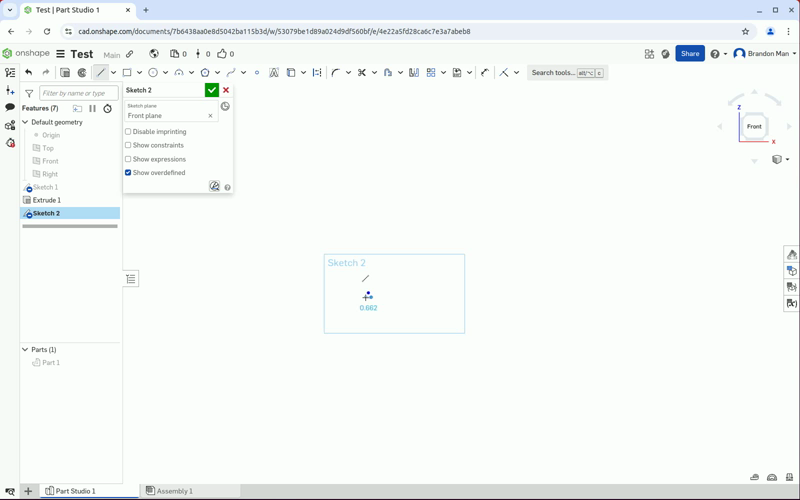
scroll(6)
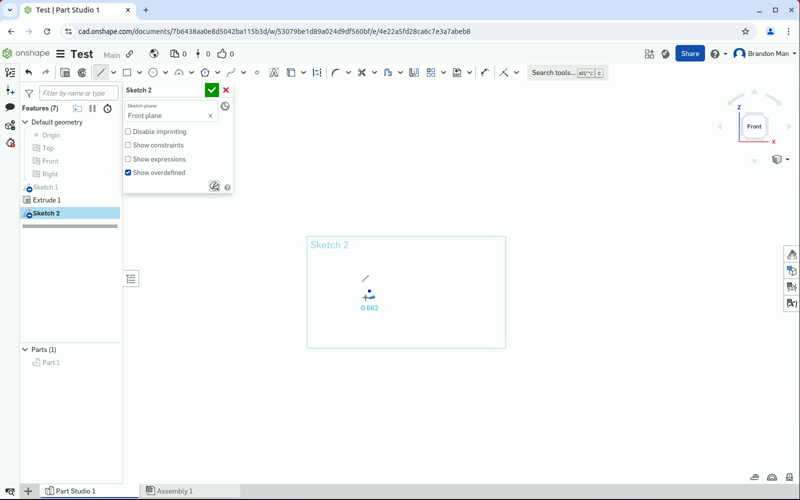
scroll(6)
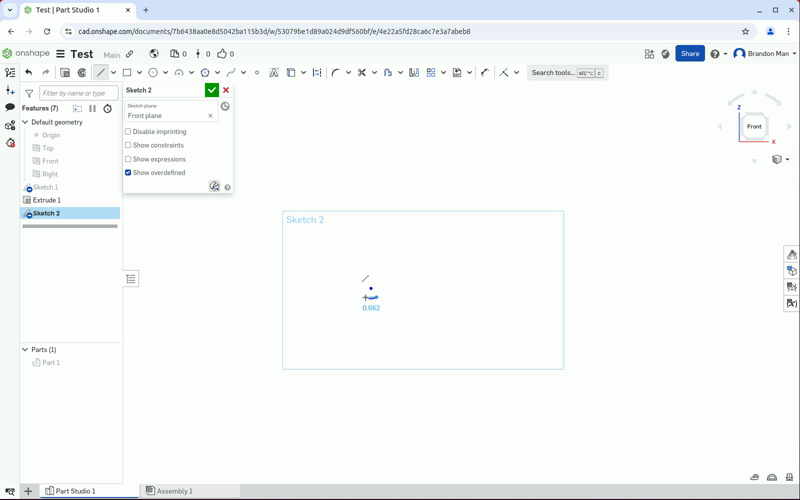
scroll(6)
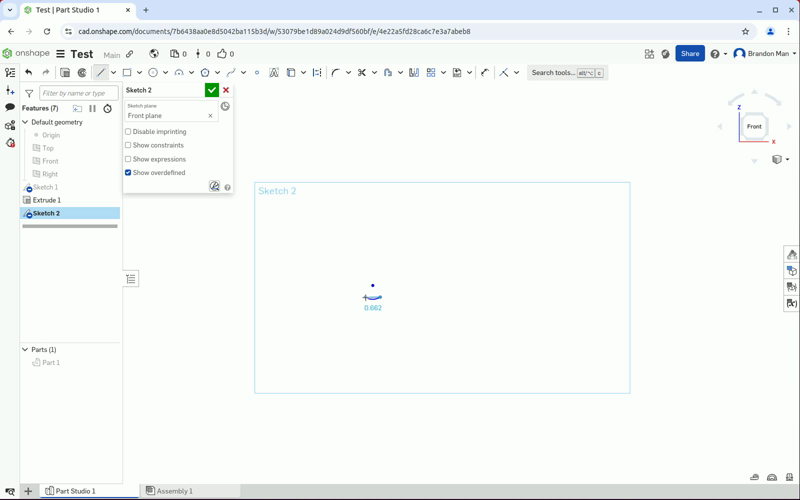
scroll(6)
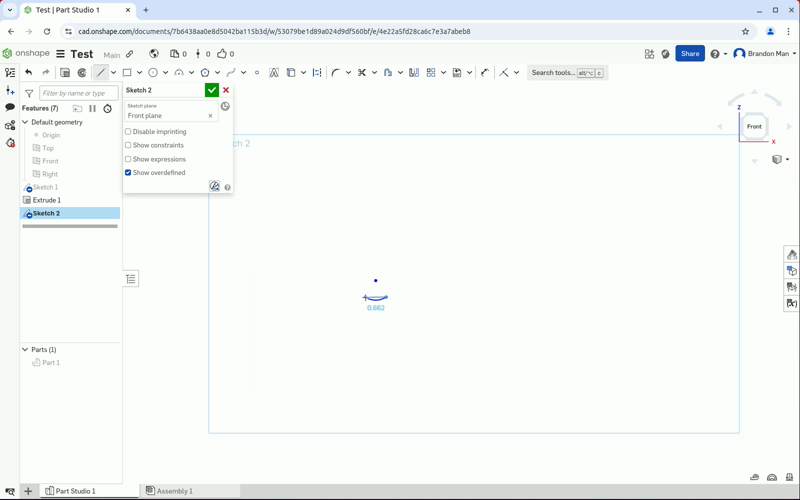
scroll(6)
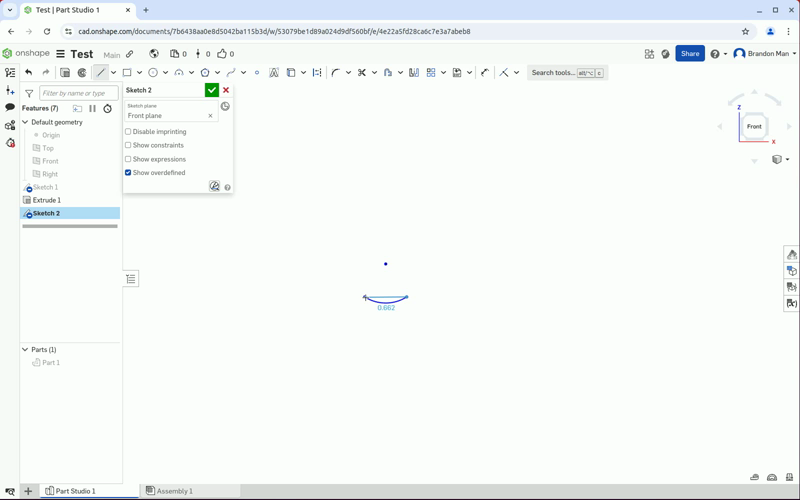
key_up(shift)
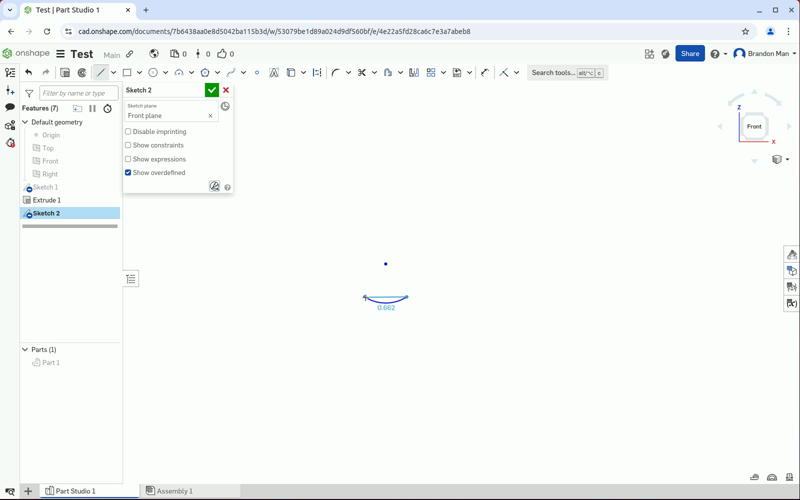
click(365, 297)
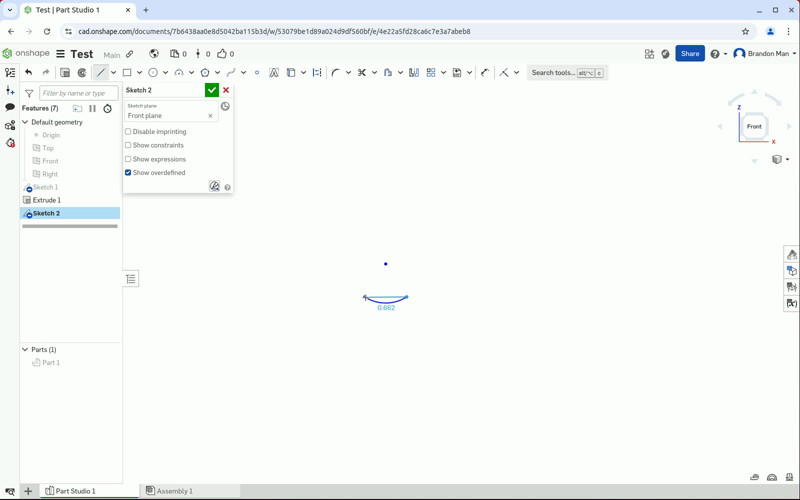
scroll(-6)
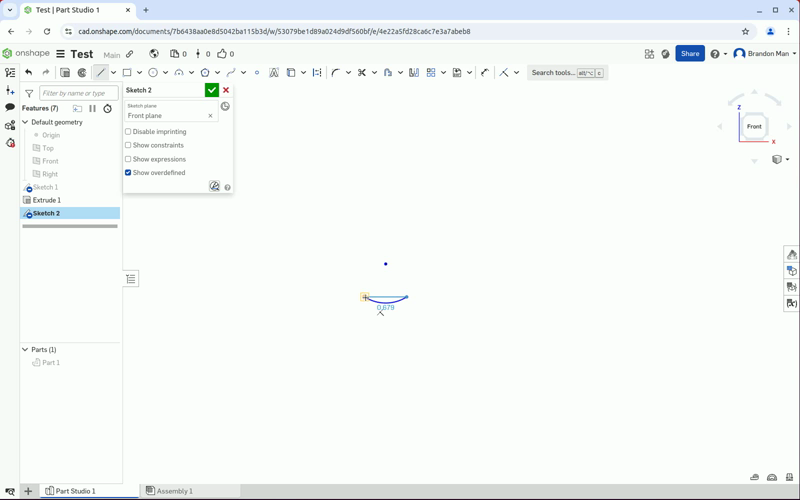
scroll(-6)
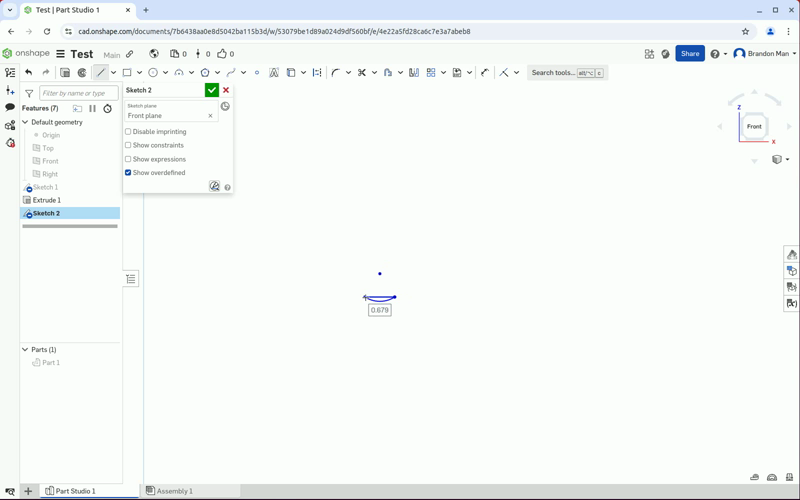
scroll(-6)
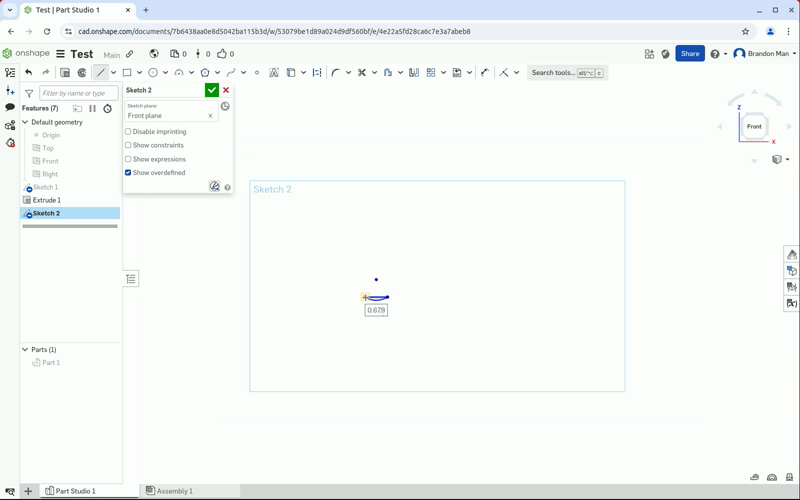
scroll(-6)
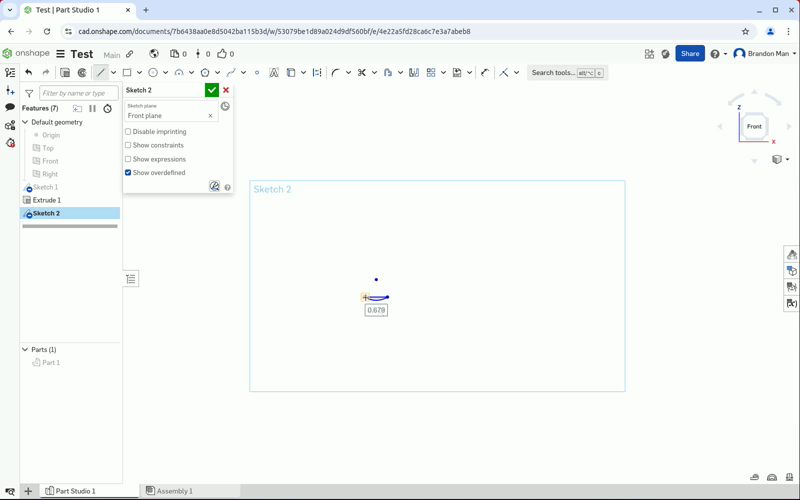
scroll(-6)
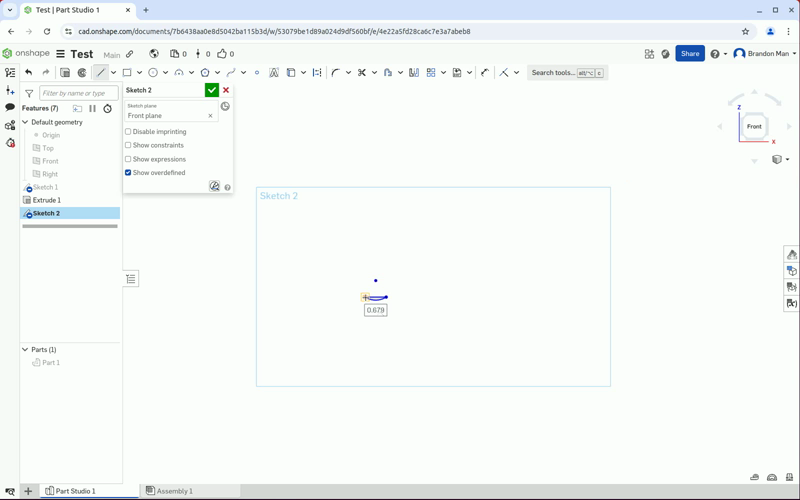
scroll(-6)
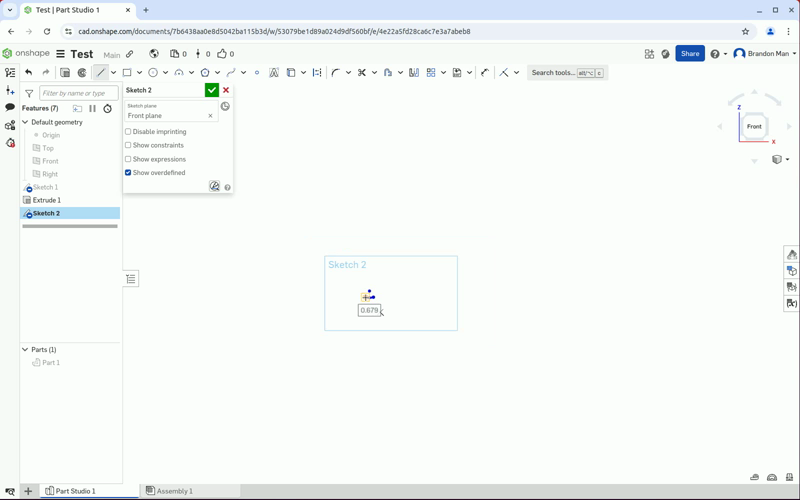
scroll(-6)
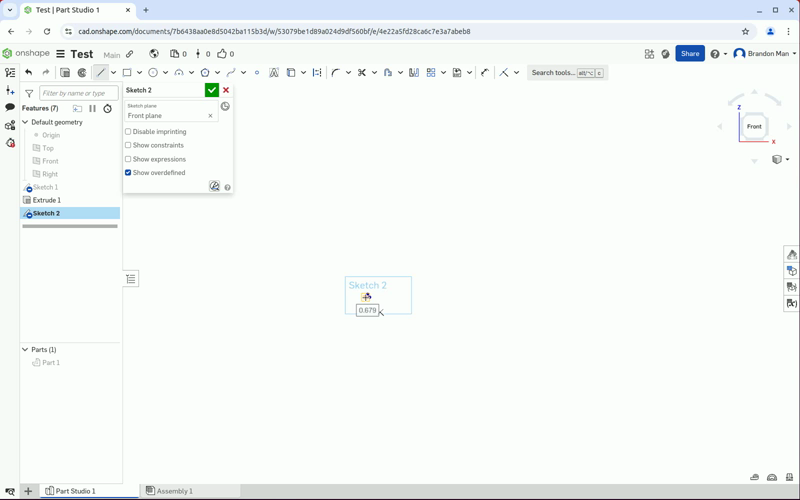
key(esc)
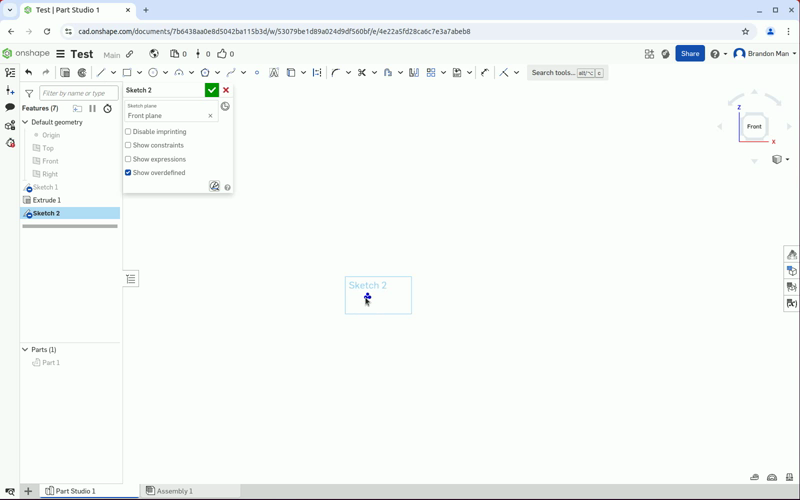
mouse_move(366, 297)
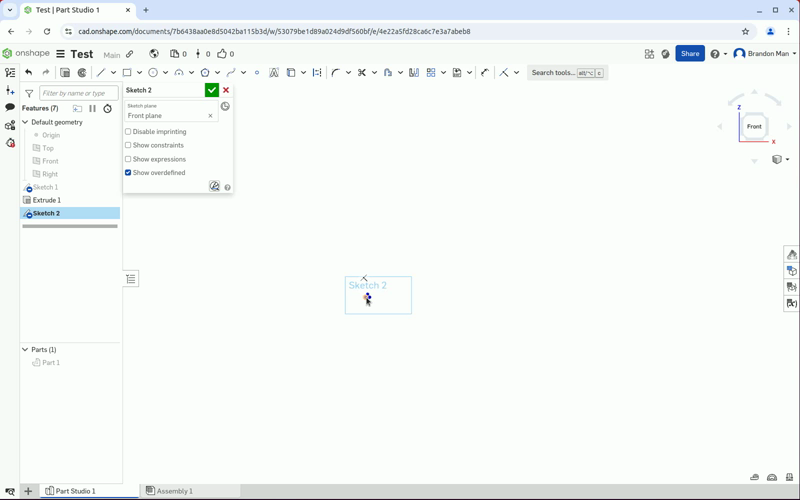
scroll(6)
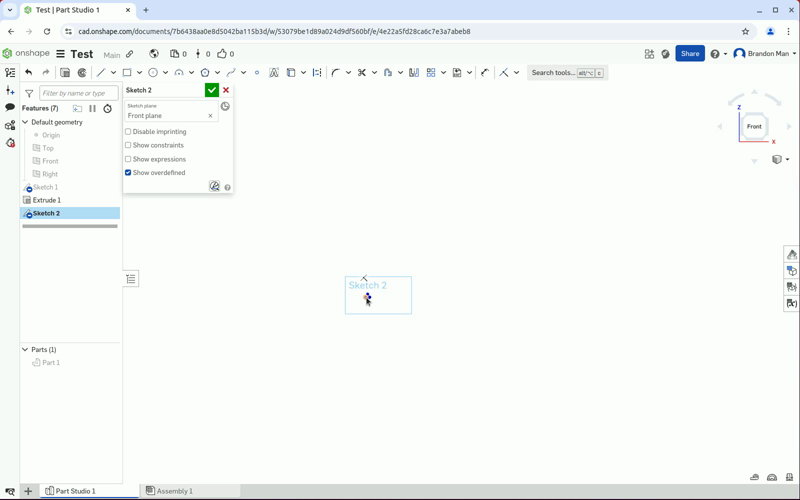
scroll(6)
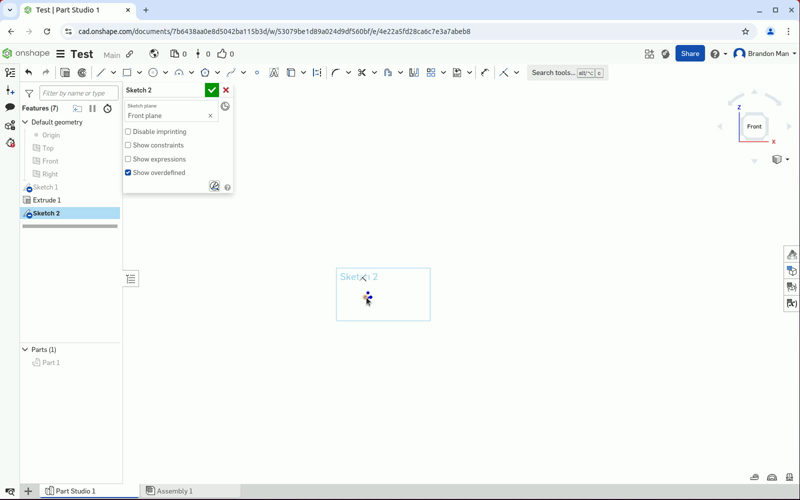
scroll(6)
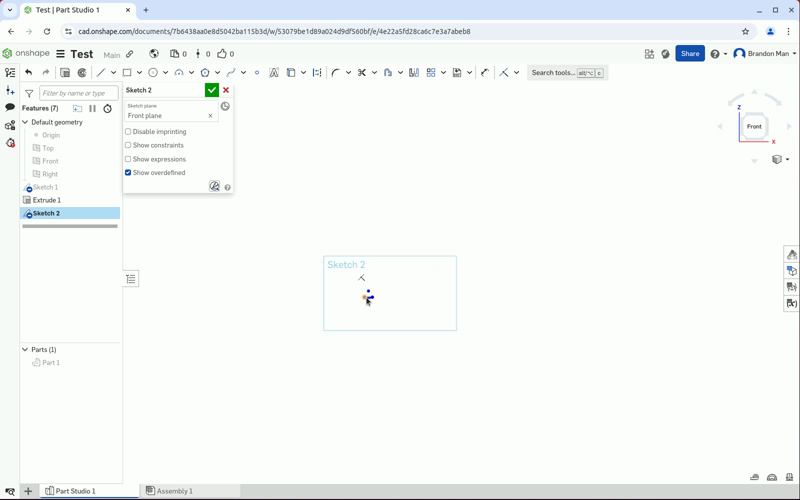
scroll(6)
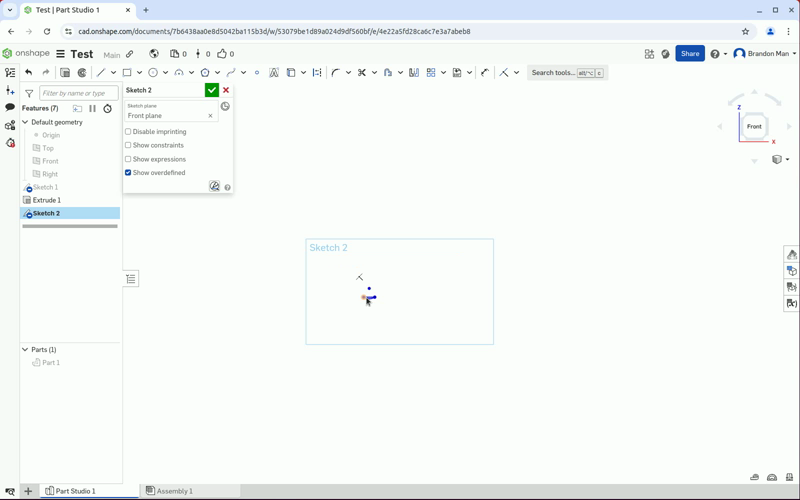
scroll(6)
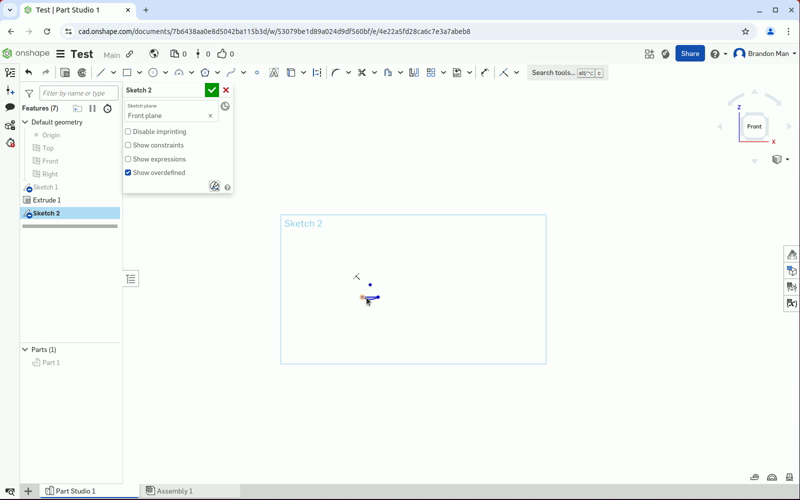
scroll(6)
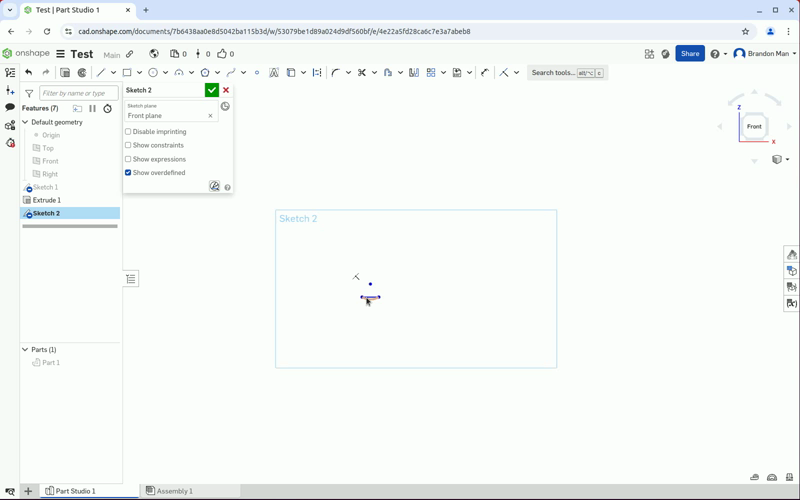
scroll(6)
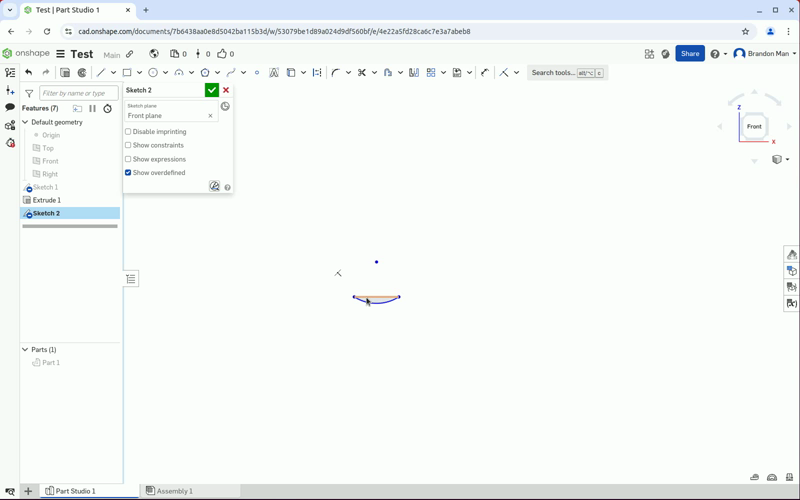
click(366, 297)
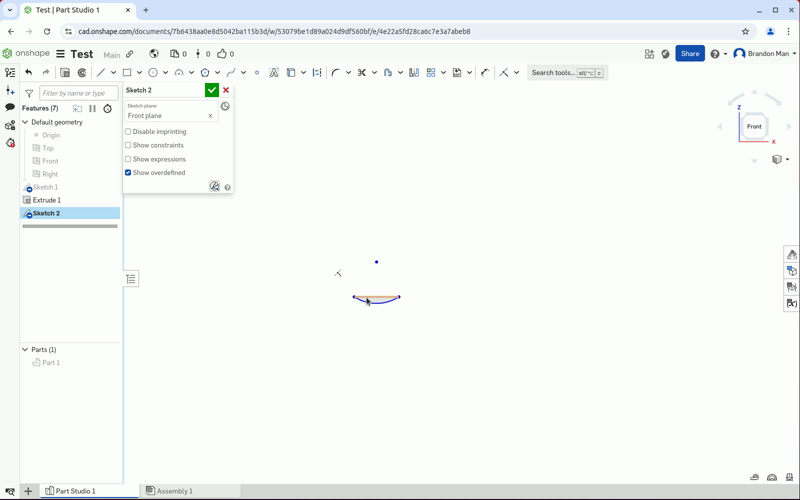
scroll(-6)
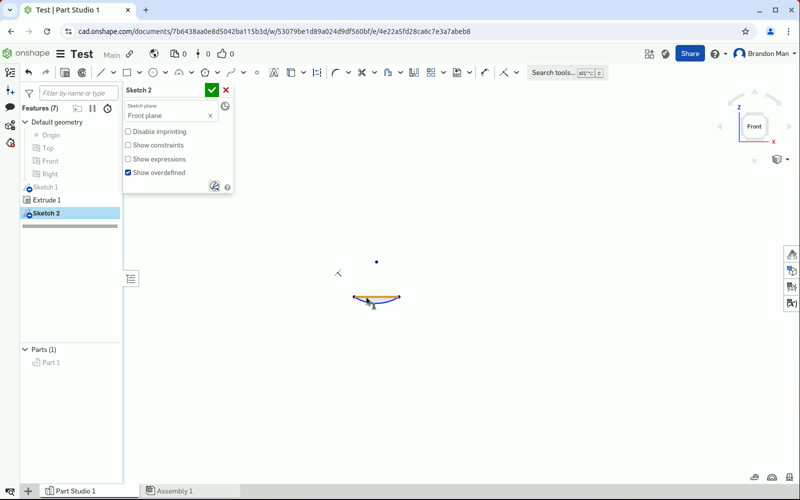
scroll(-6)
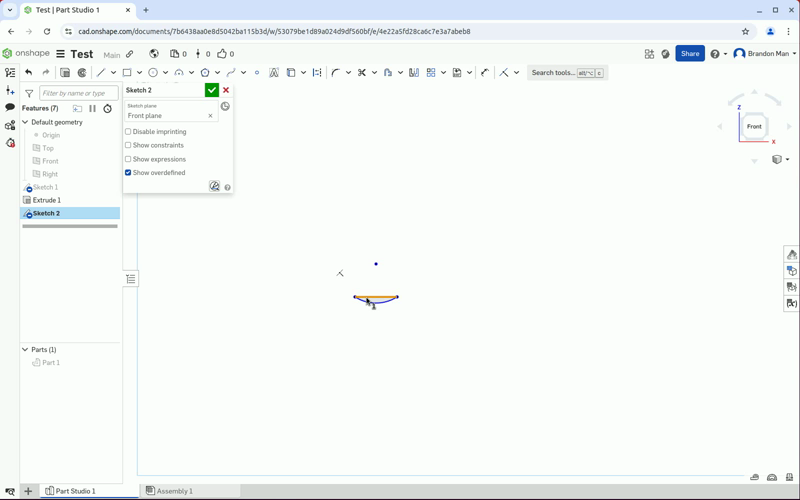
scroll(-6)
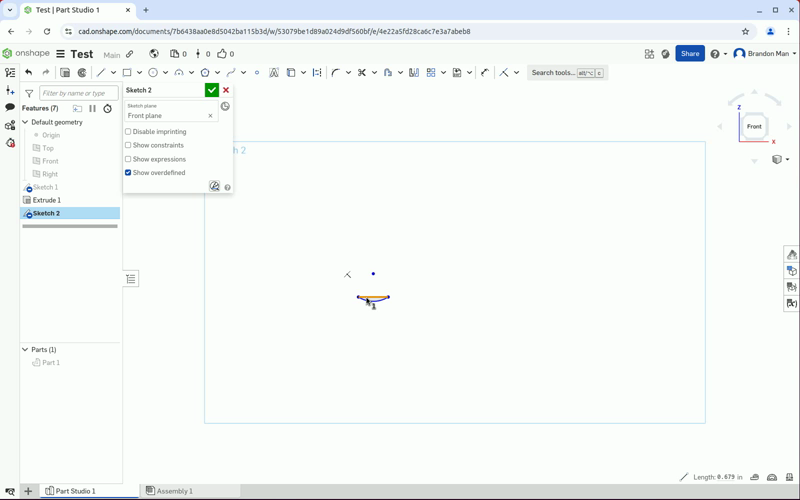
scroll(-6)
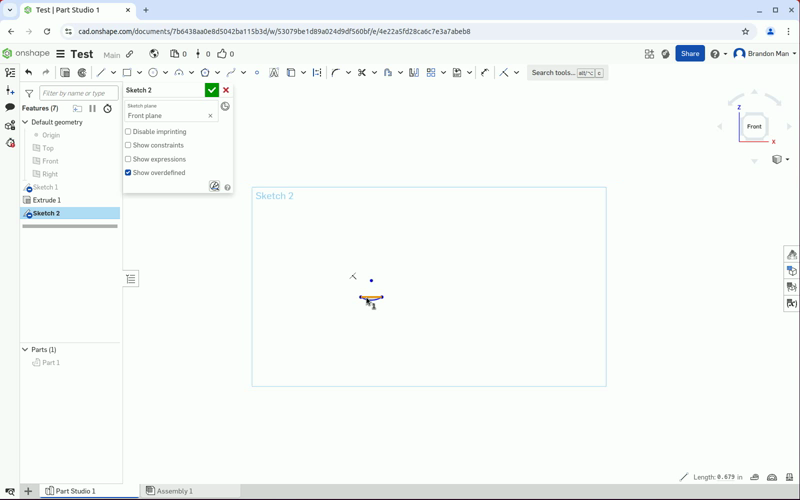
scroll(-6)
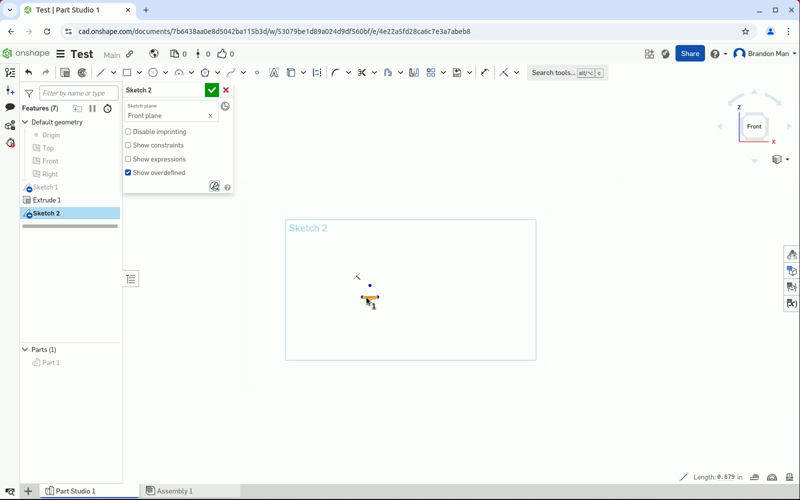
scroll(-6)
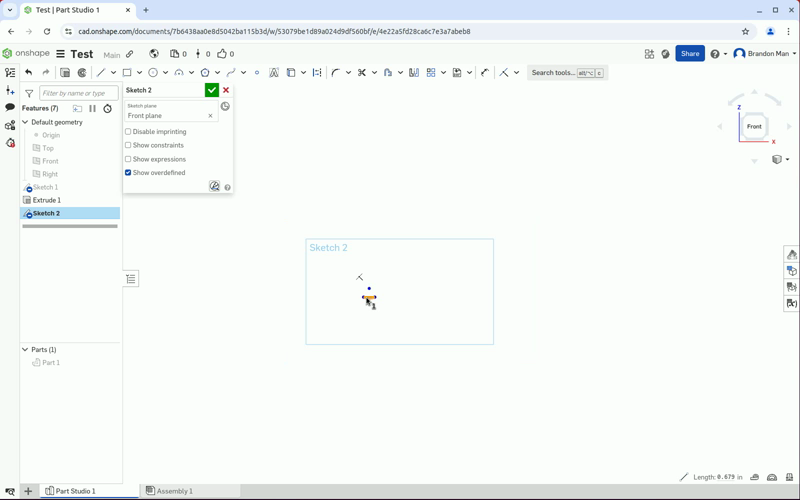
scroll(-6)
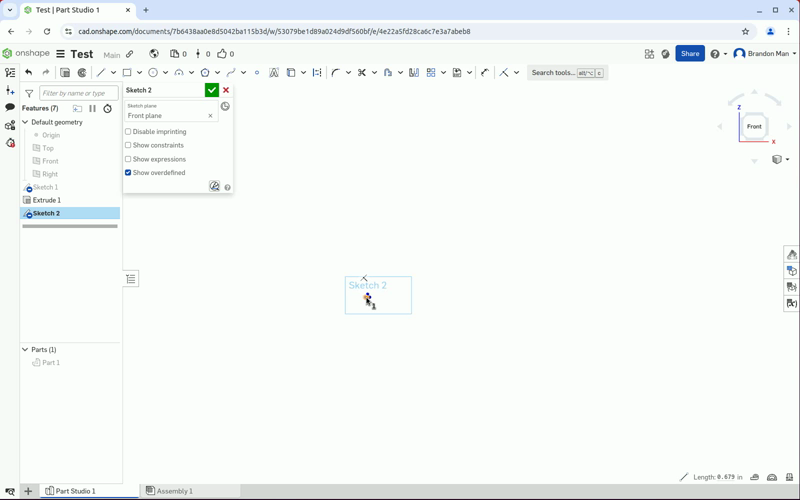
mouse_move(73, 352)
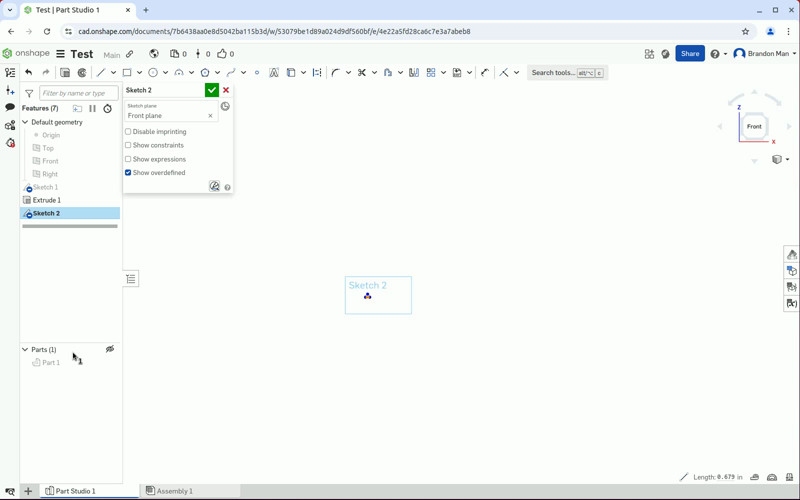
key(shift+y)
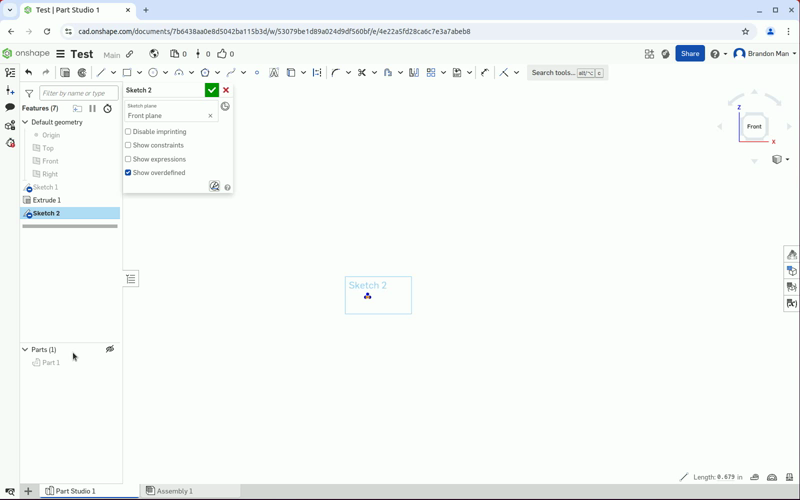
key(shift+e)
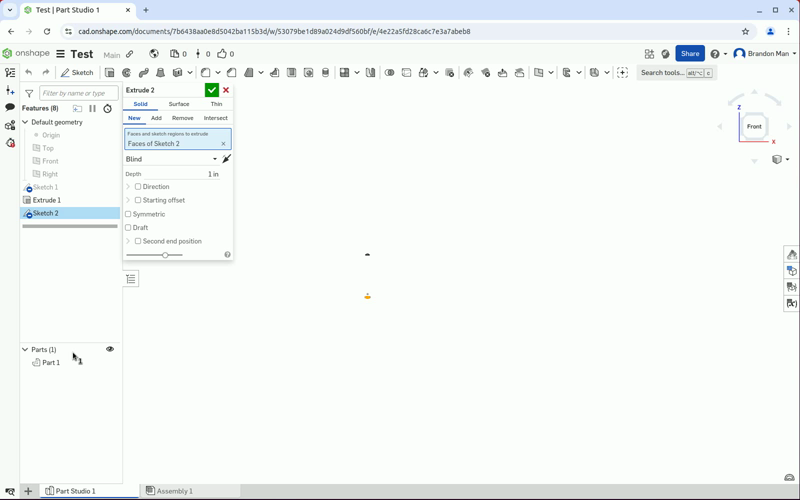
mouse_move(143, 106)
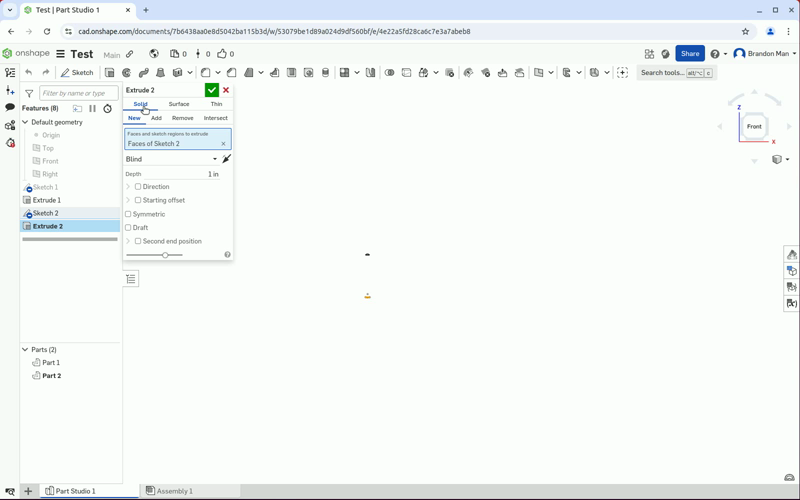
click(143, 106)
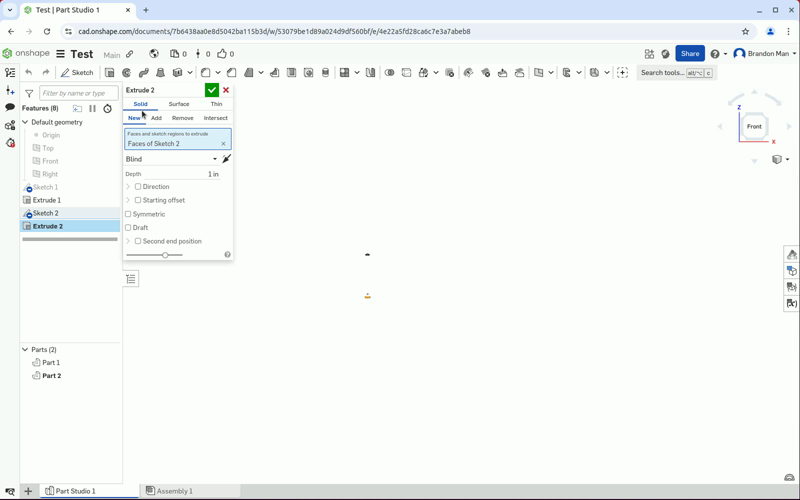
mouse_move(137, 120)
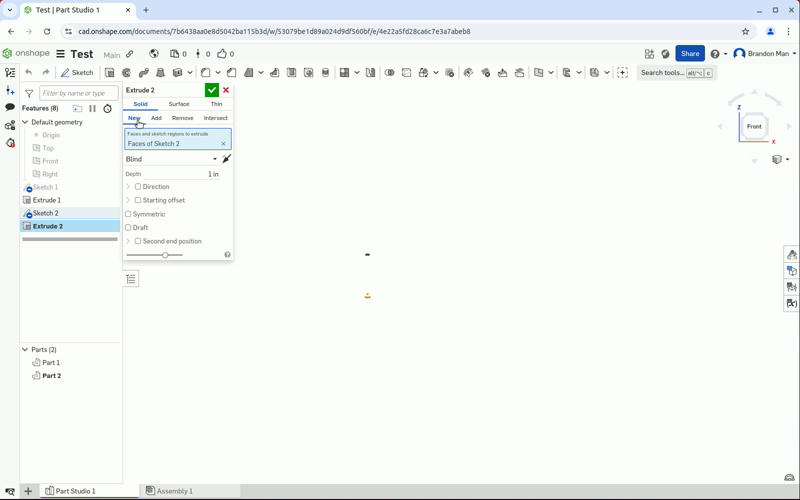
click(137, 120)
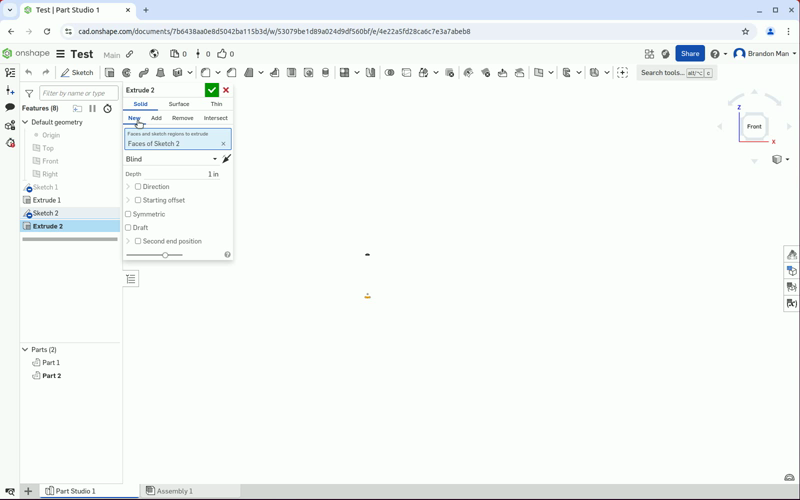
key(tab, 4)
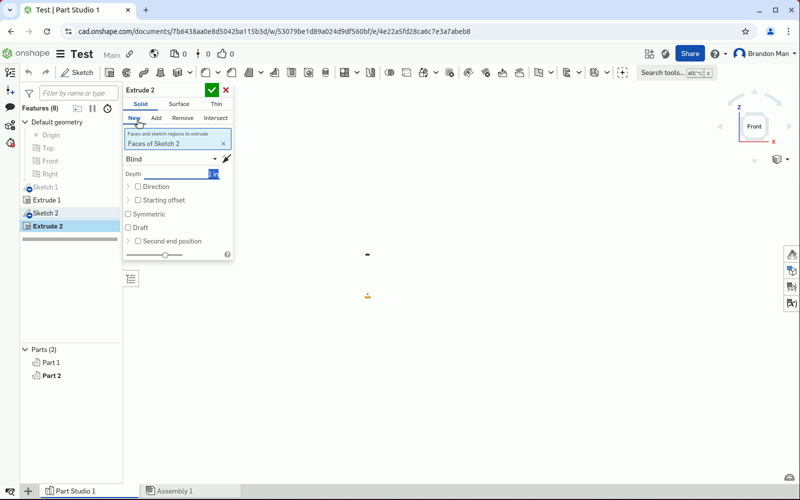
text(0.963)
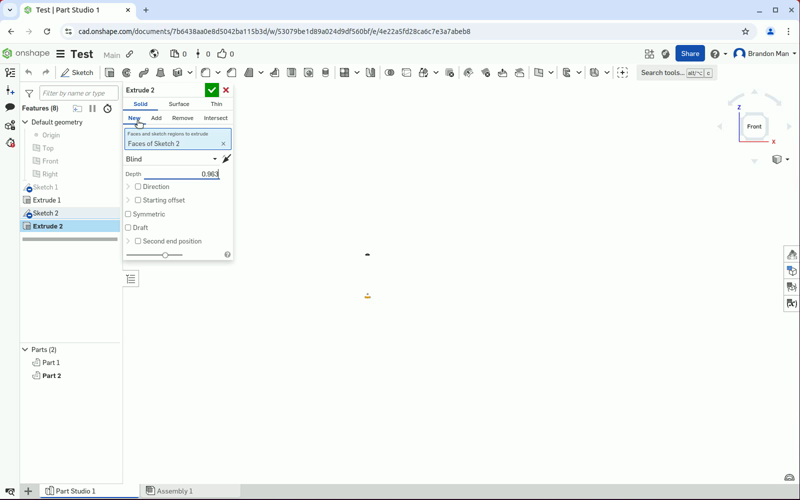
key(enter)
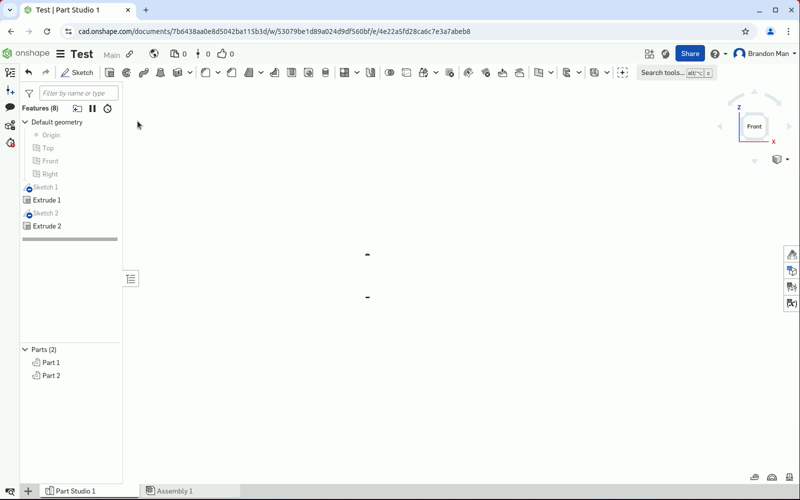
key(shift+h)
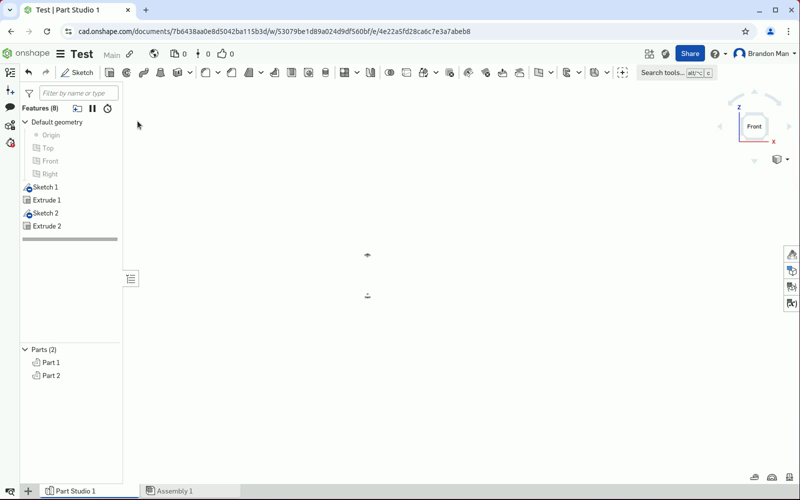
key(shift+h)
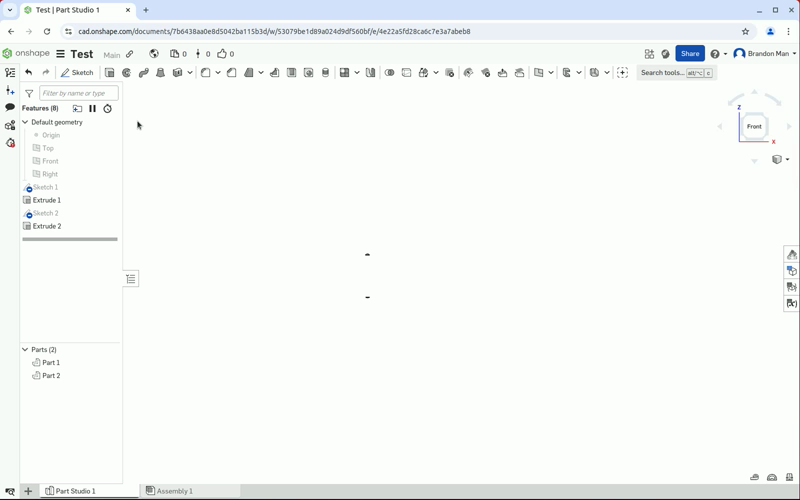
mouse_move(73, 189)
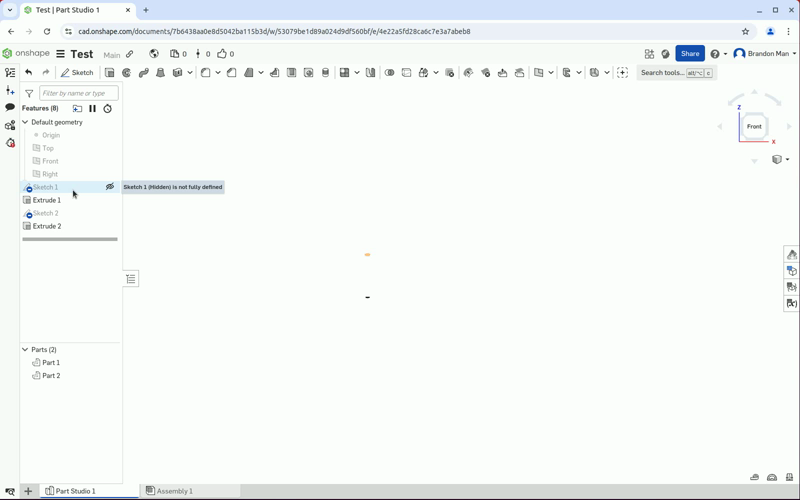
click(73, 189)
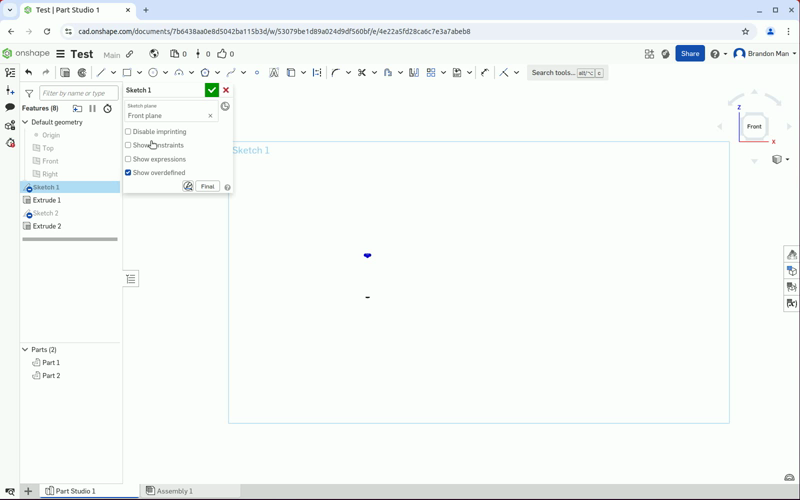
mouse_move(229, 92)
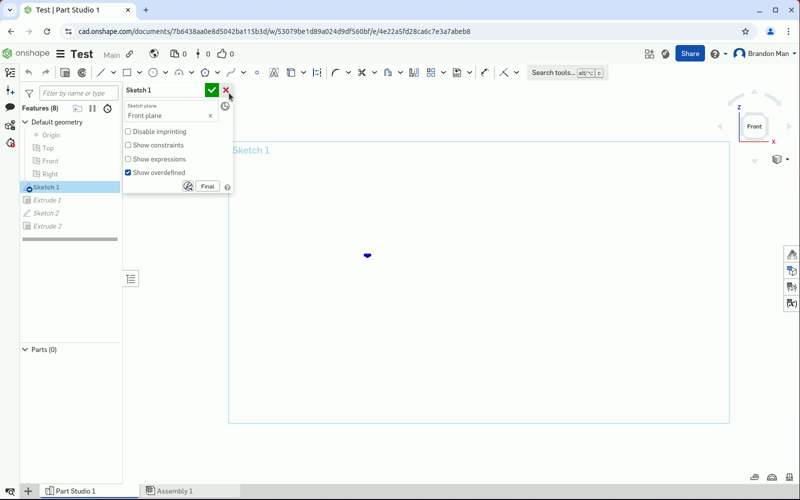
click(229, 92)
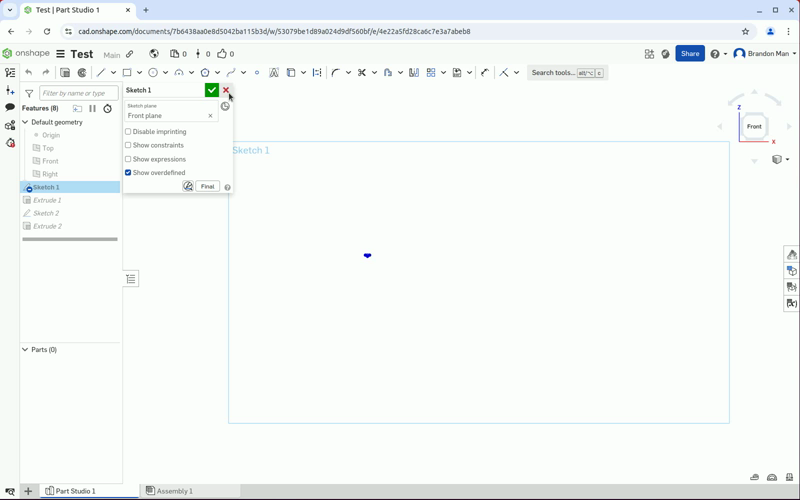
key(shift+s)
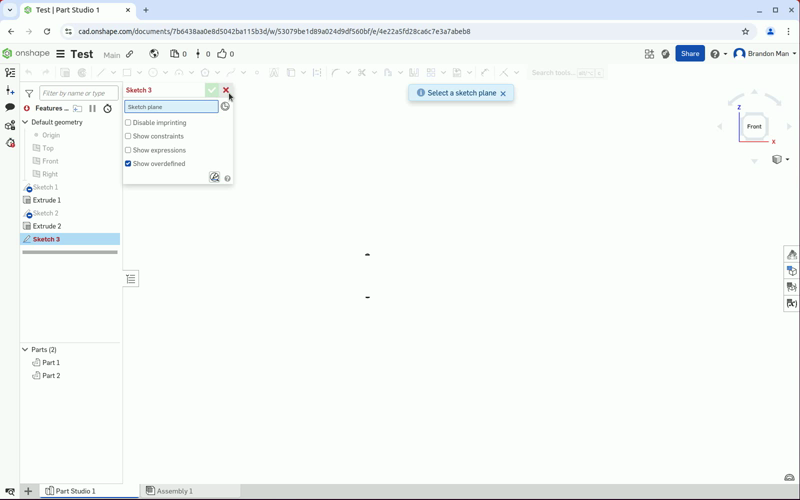
mouse_move(73, 163)
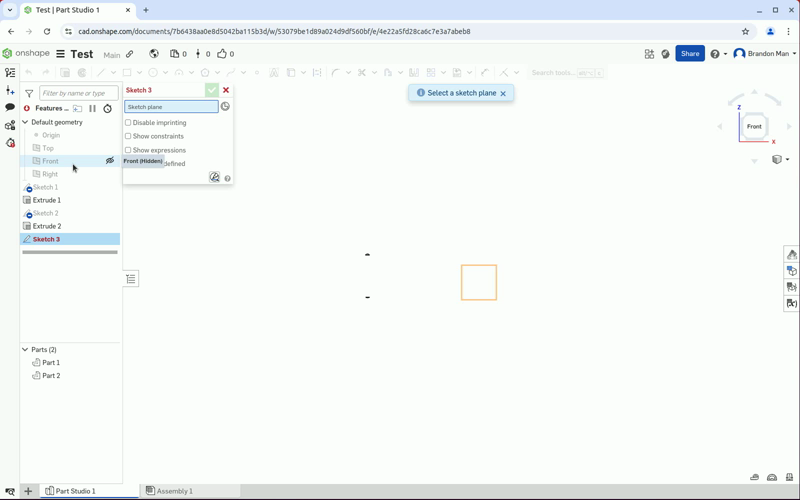
click(73, 163)
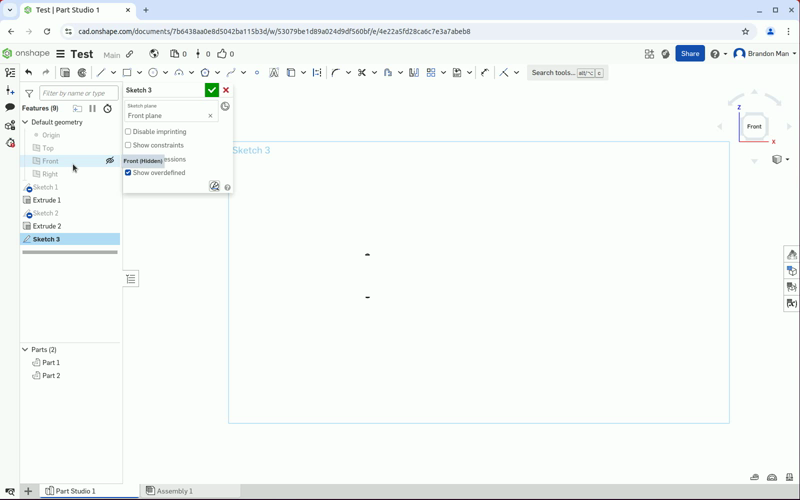
mouse_move(73, 352)
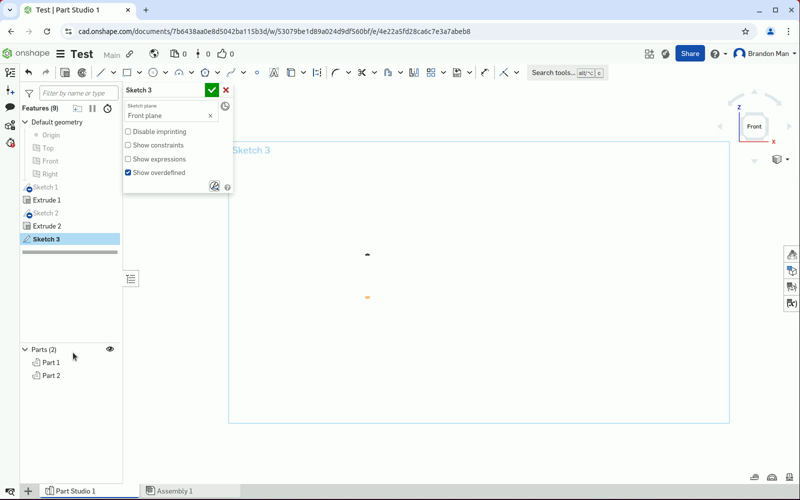
key(y)
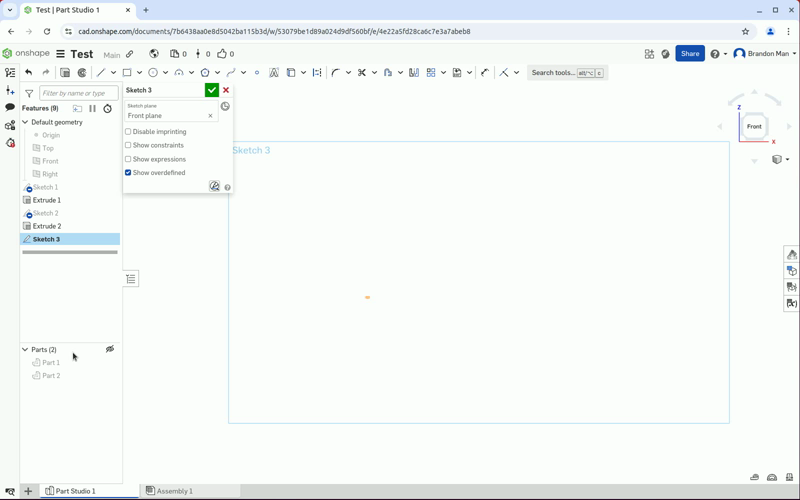
key(l)
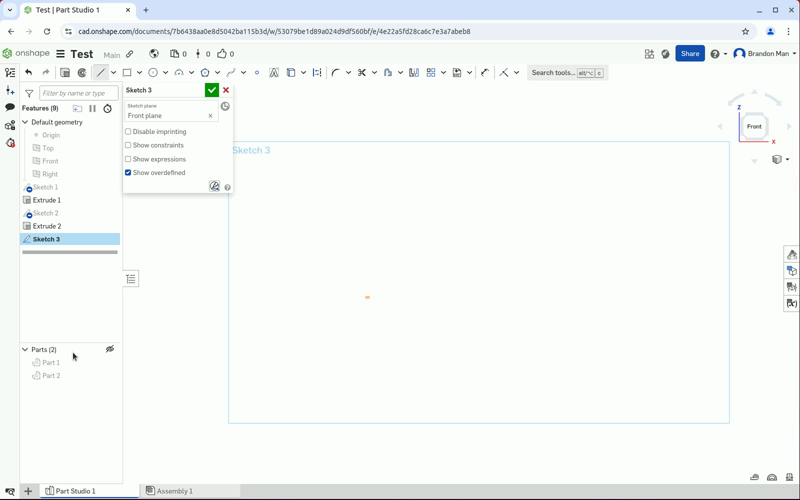
key_down(shift)
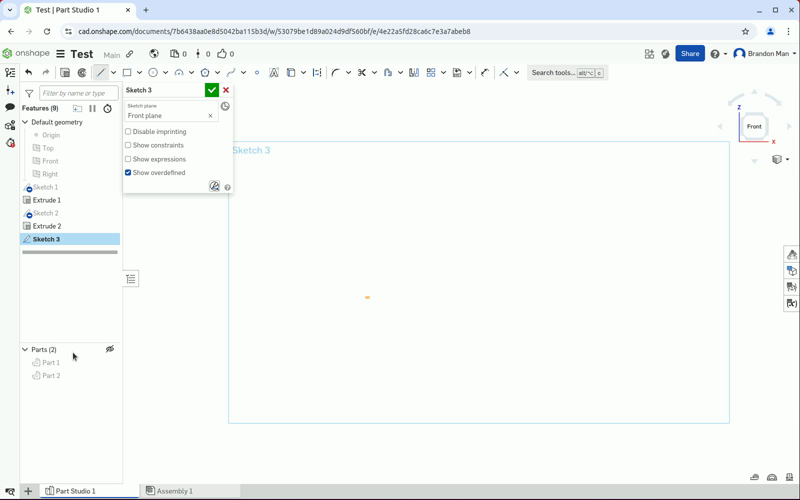
mouse_move(365, 297)
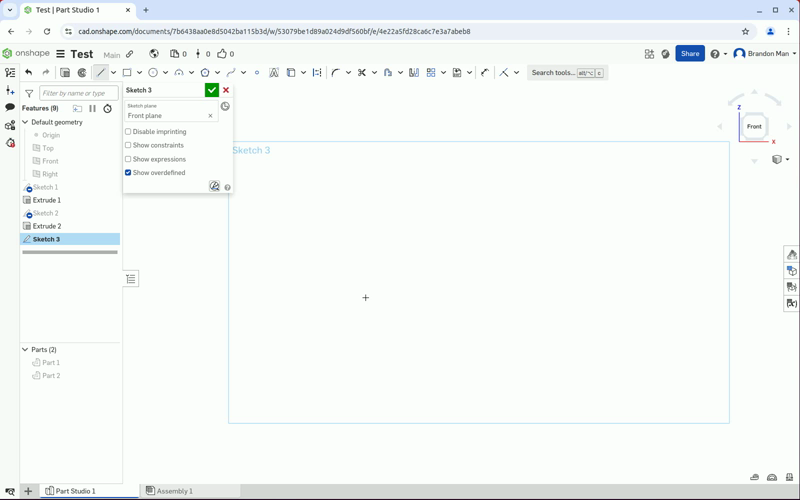
click(365, 297)
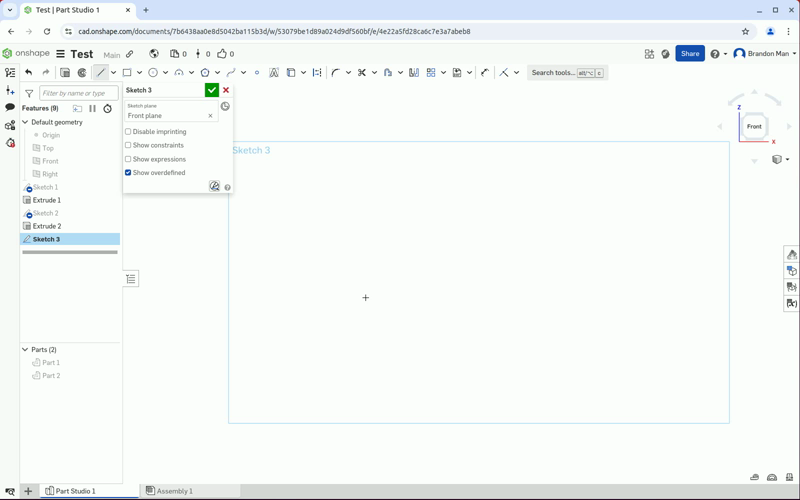
key_up(shift)
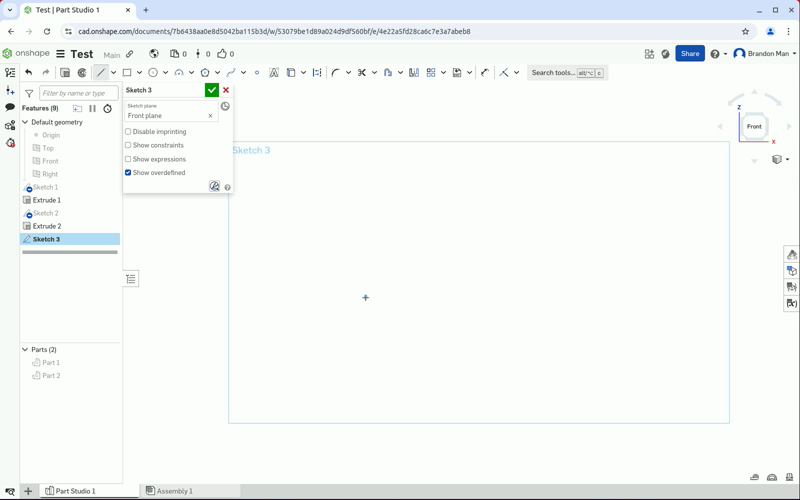
key_down(shift)
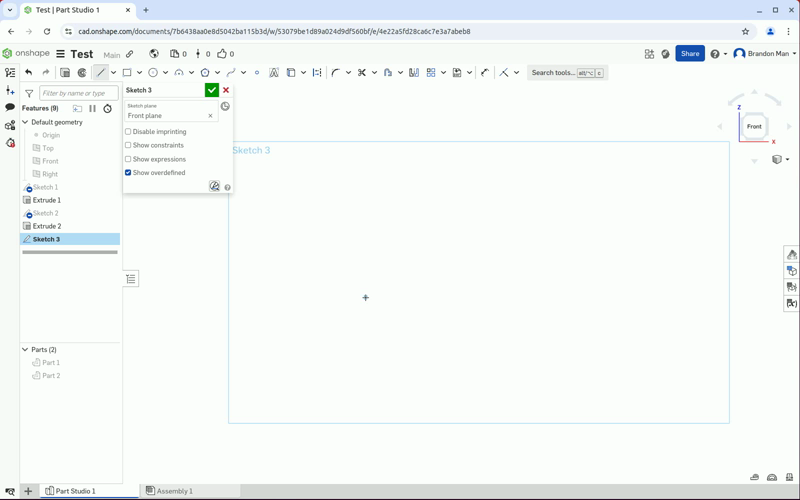
mouse_move(395, 297)
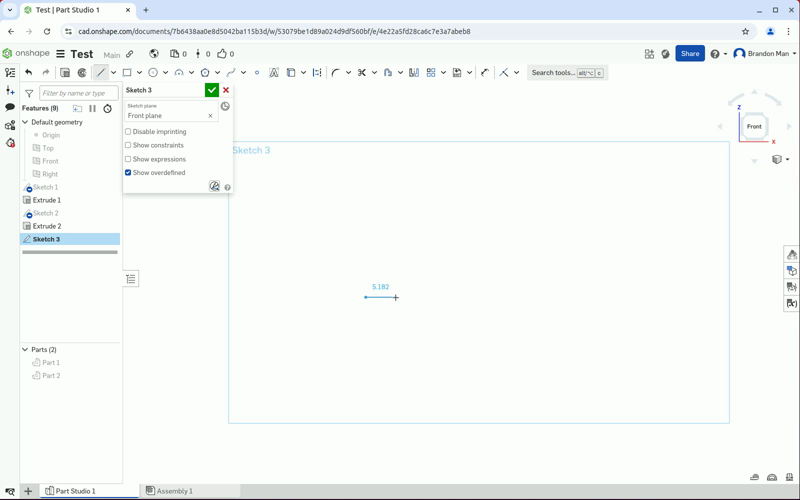
mouse_move(367, 297)
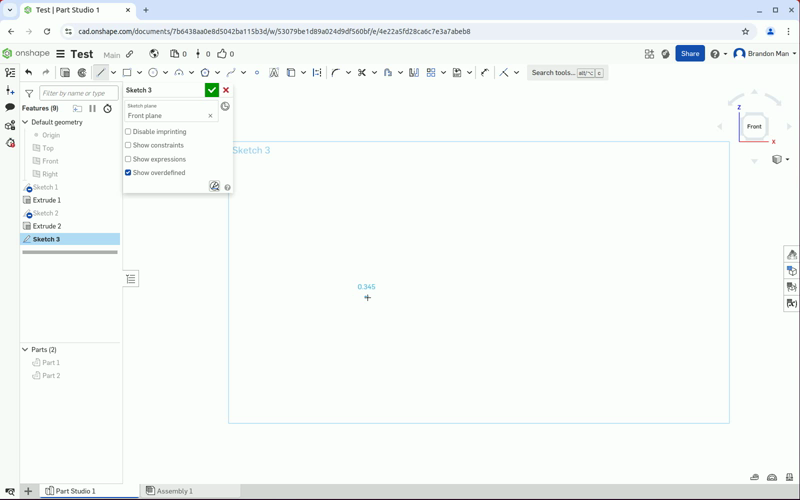
scroll(6)
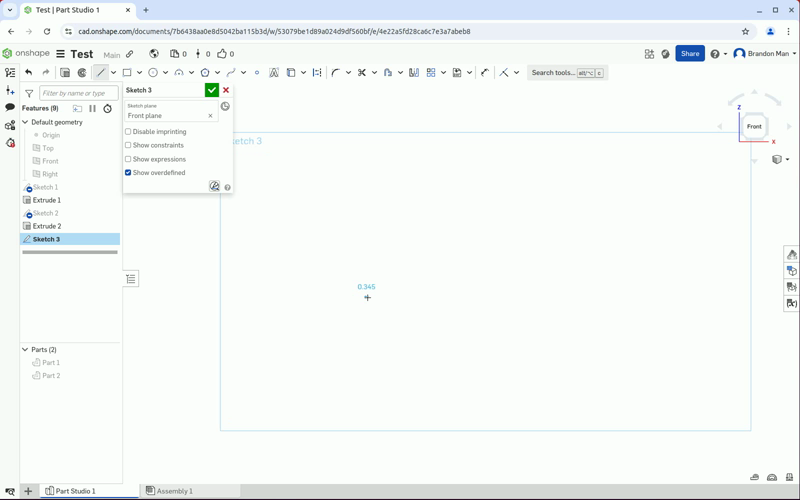
scroll(6)
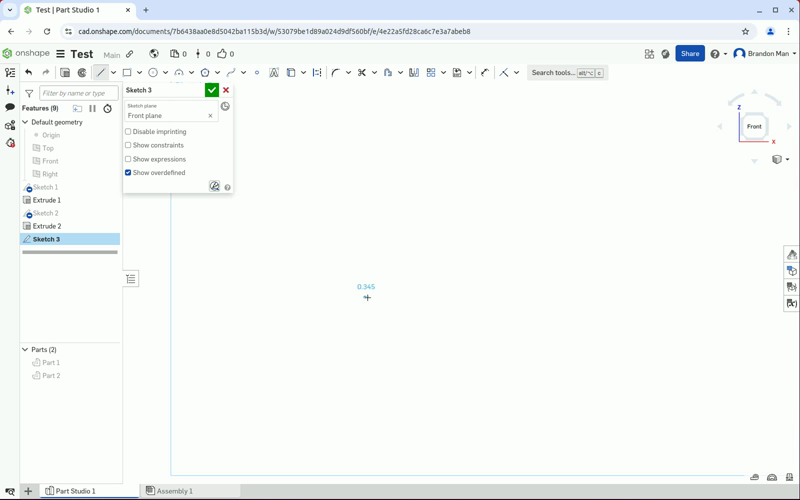
scroll(6)
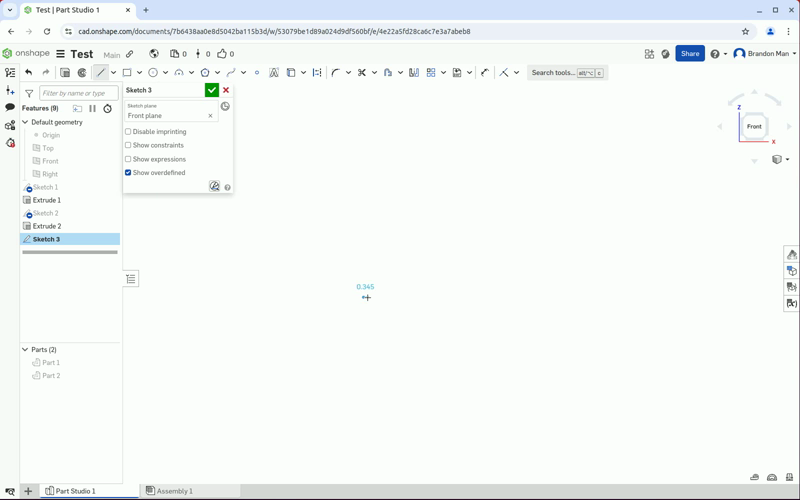
scroll(6)
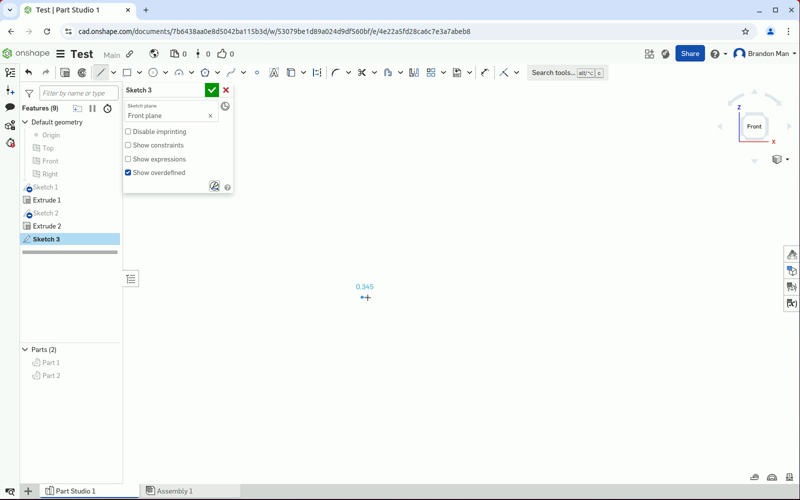
scroll(6)
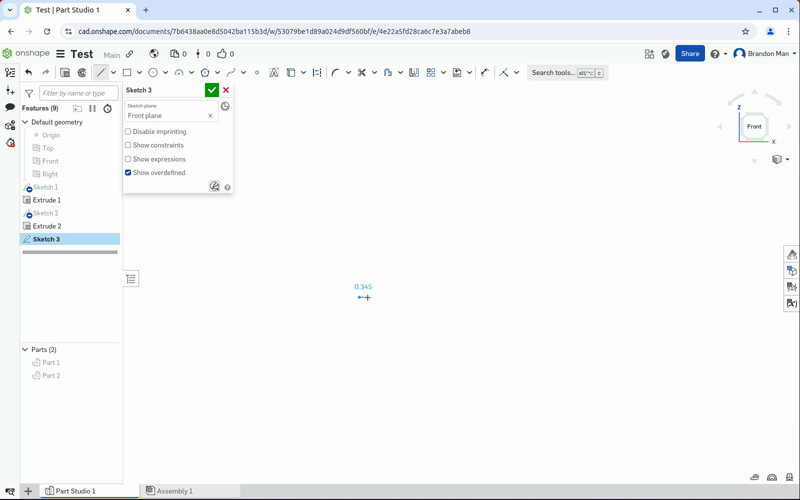
scroll(6)
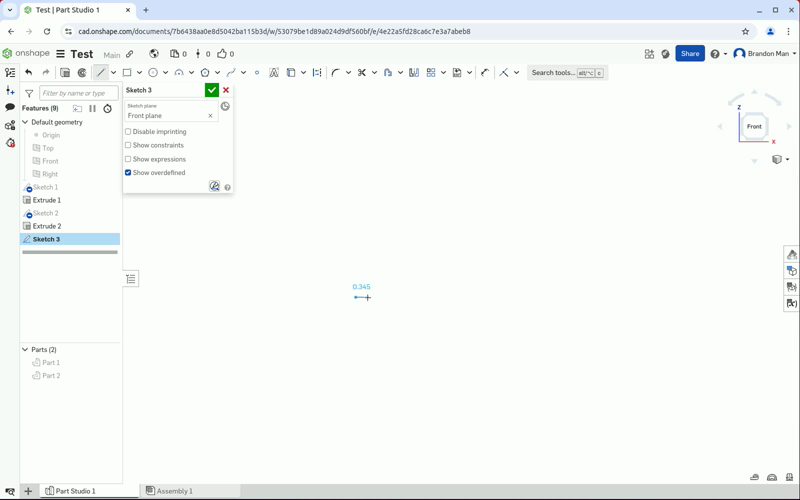
scroll(6)
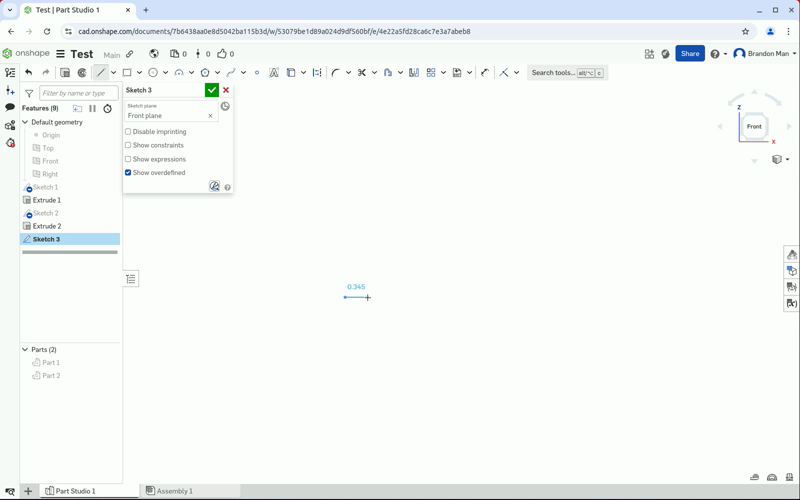
click(367, 297)
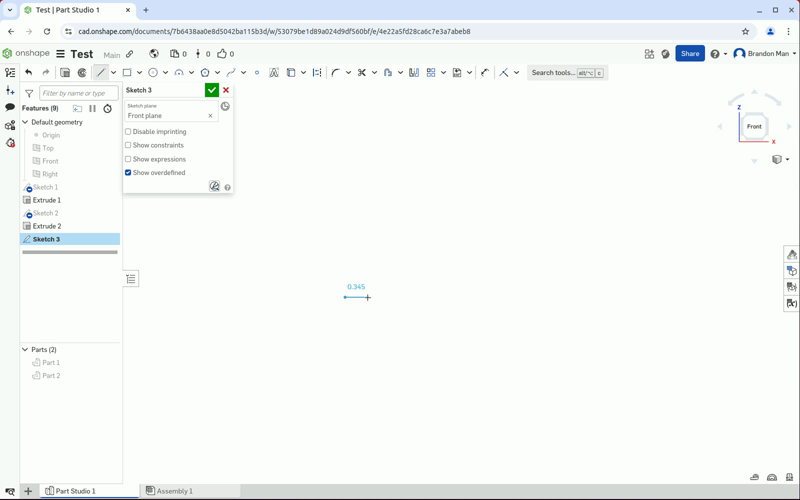
scroll(-6)
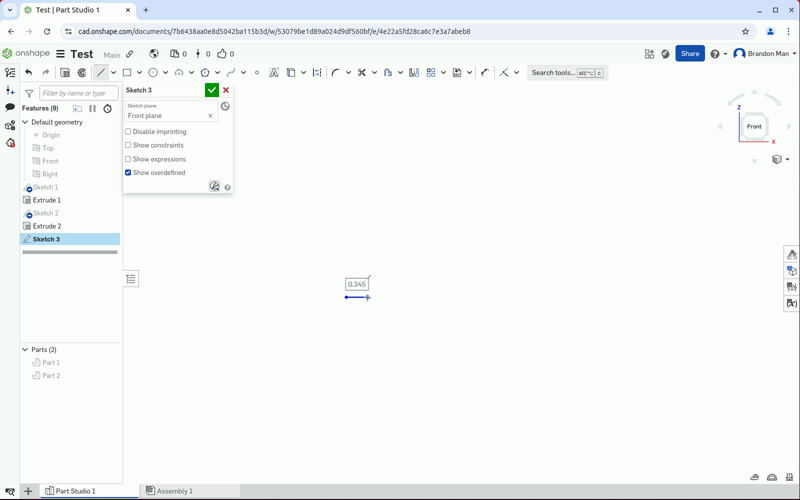
scroll(-6)
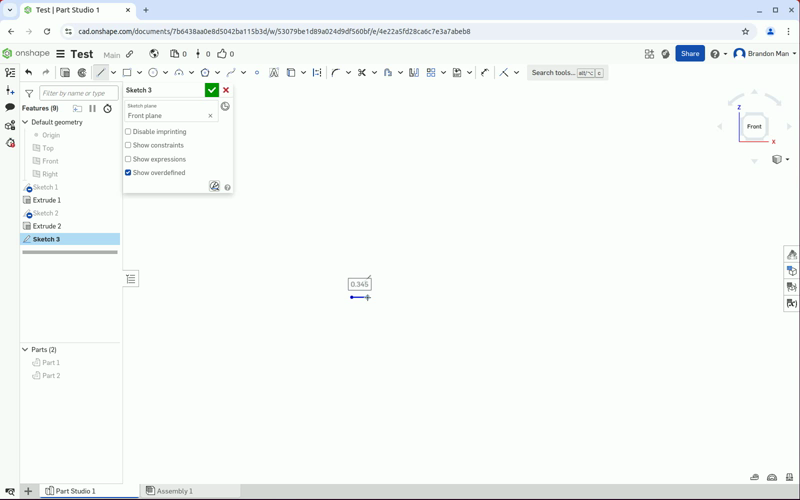
scroll(-6)
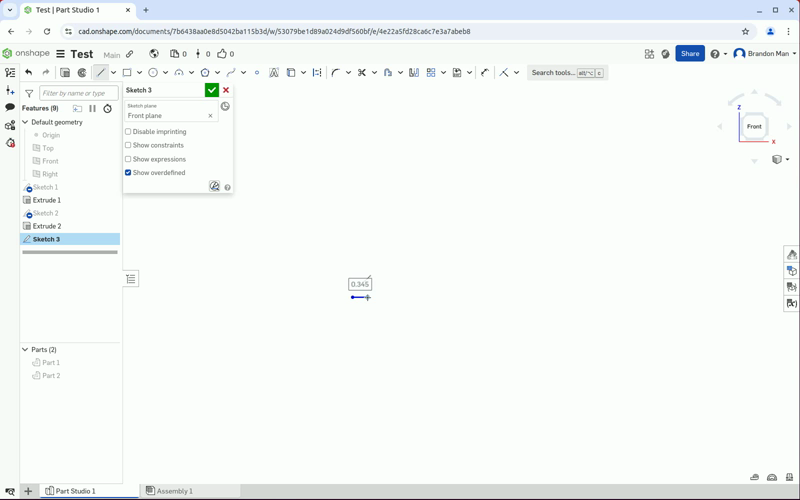
scroll(-6)
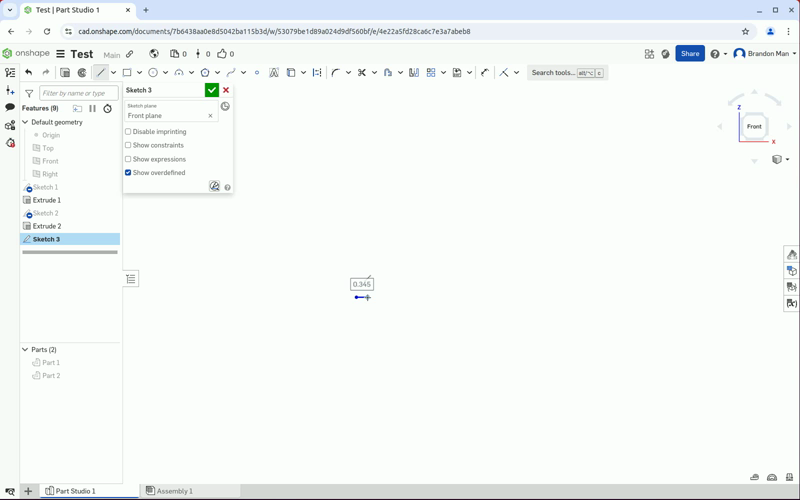
scroll(-6)
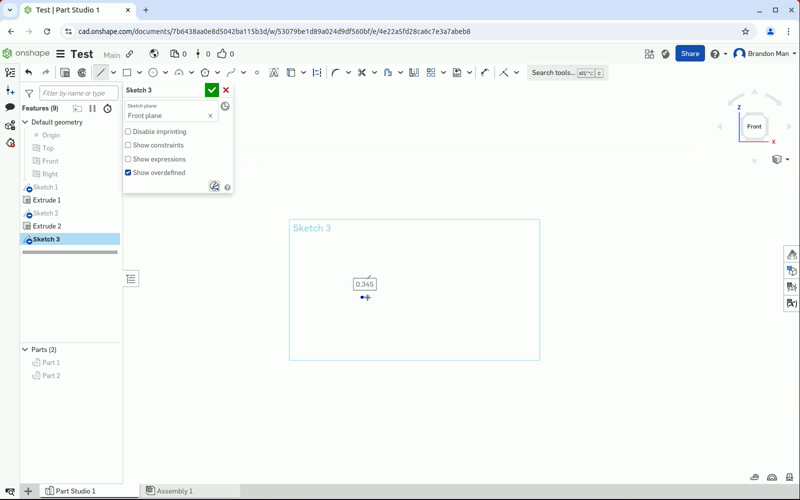
scroll(-6)
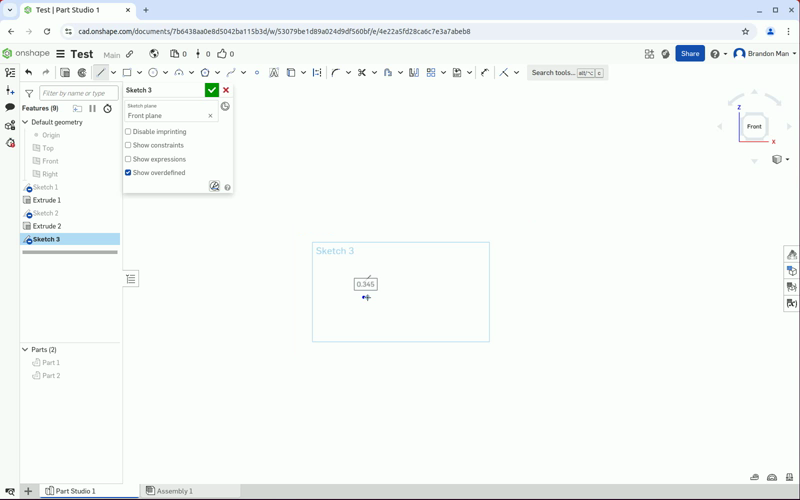
scroll(-6)
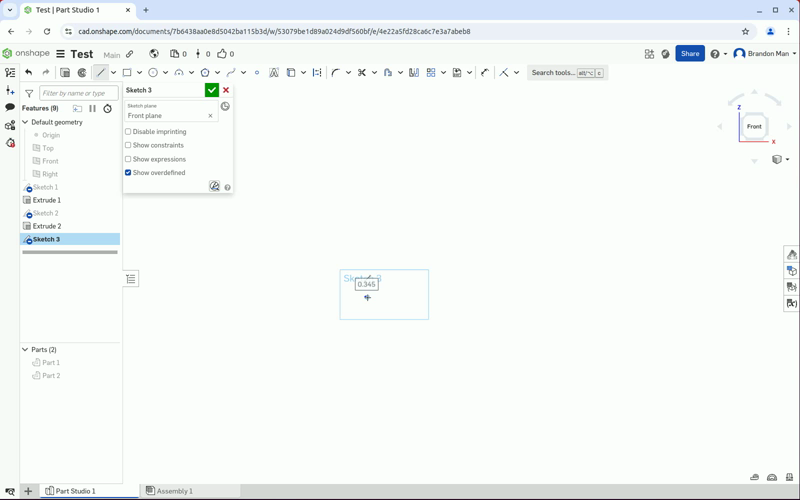
key_up(shift)
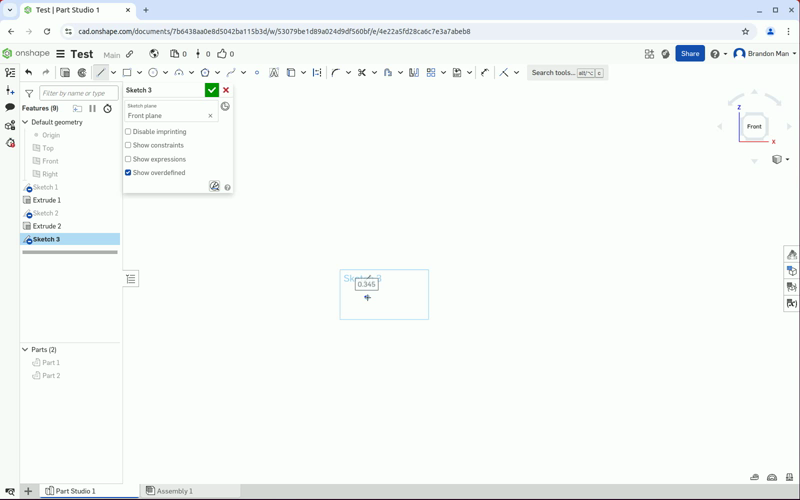
key_down(shift)
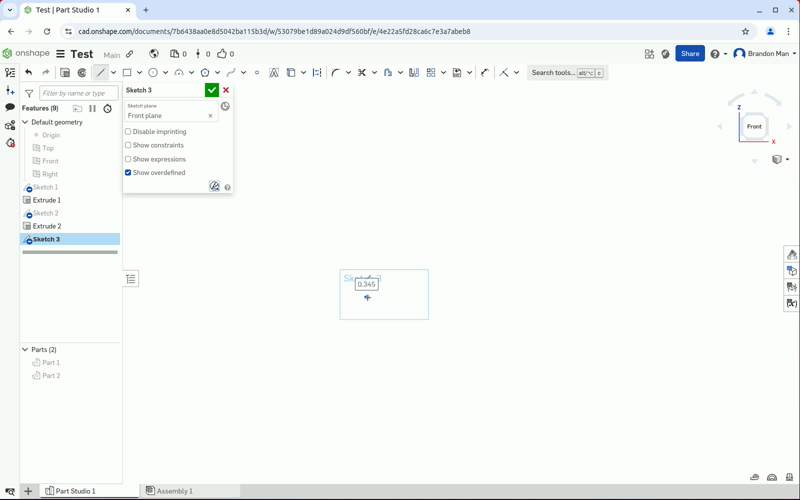
mouse_move(487, 297)
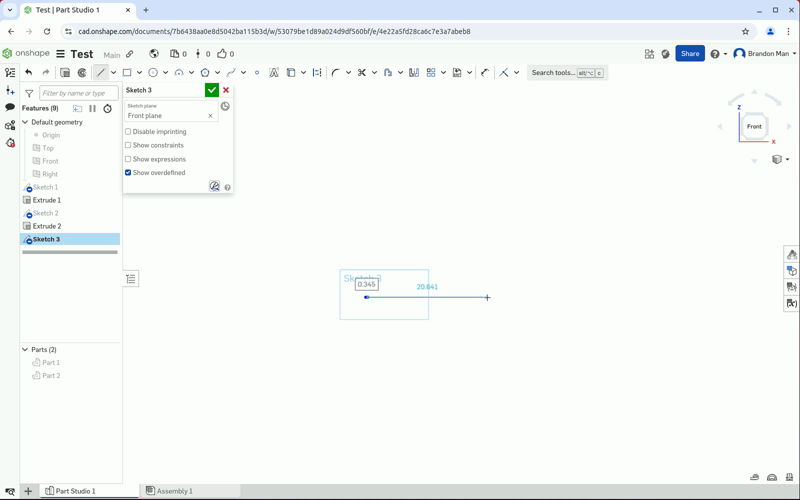
click(487, 297)
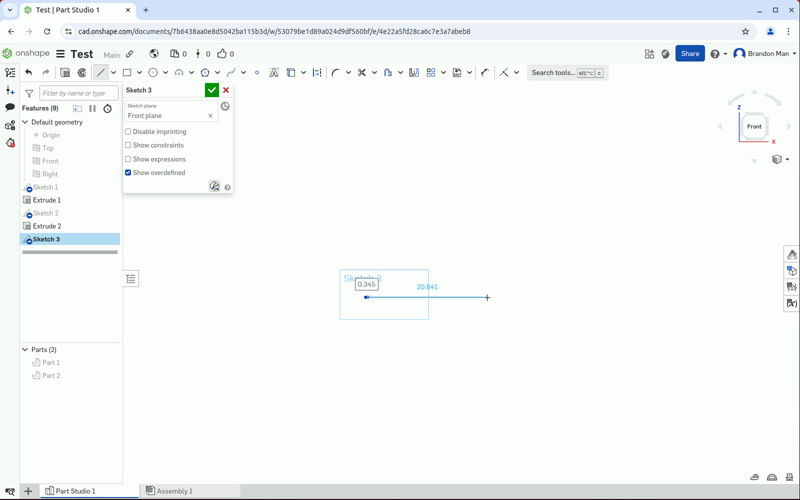
key_up(shift)
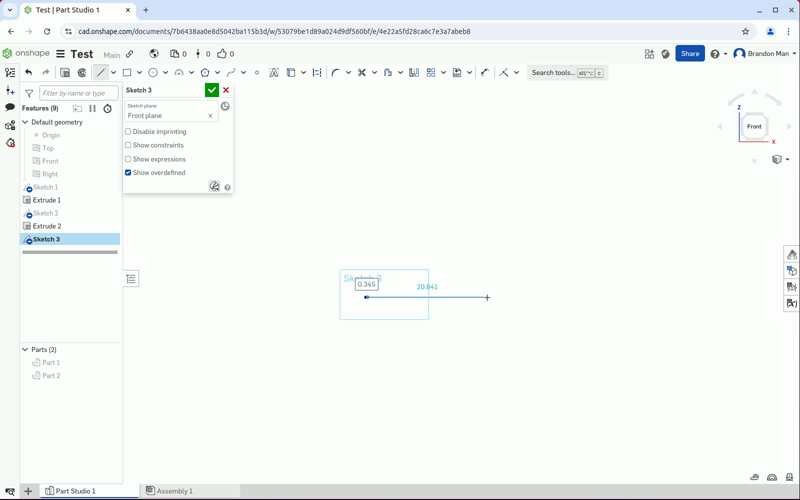
key_down(shift)
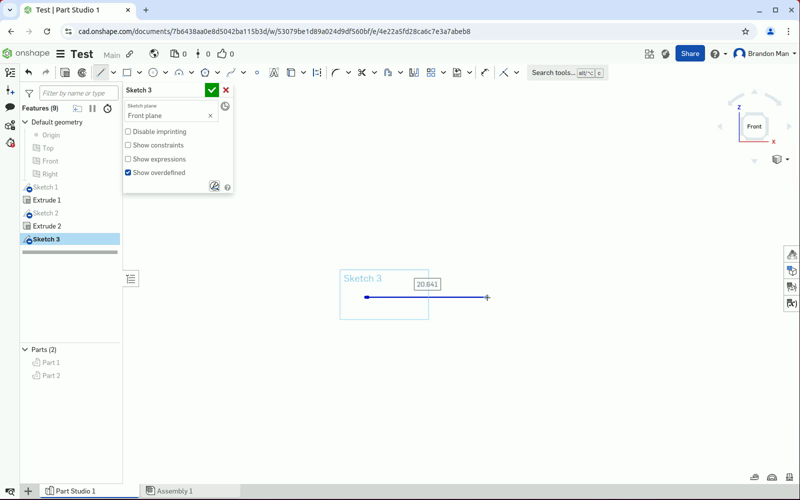
mouse_move(555, 334)
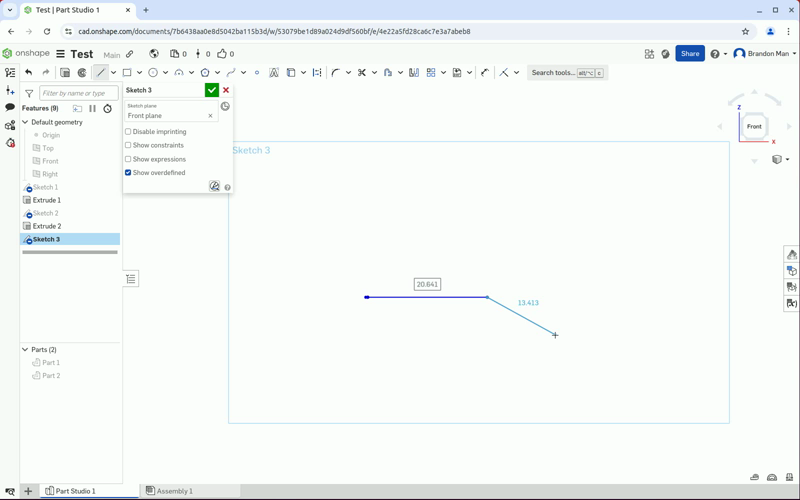
click(555, 334)
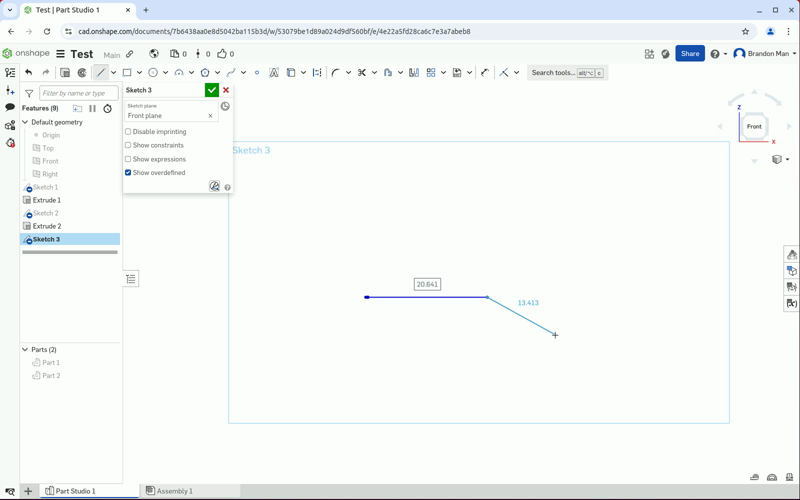
key_up(shift)
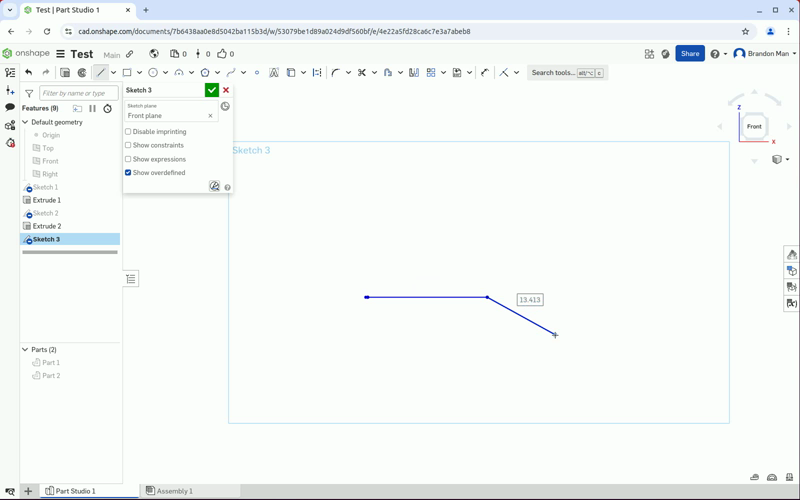
key_down(shift)
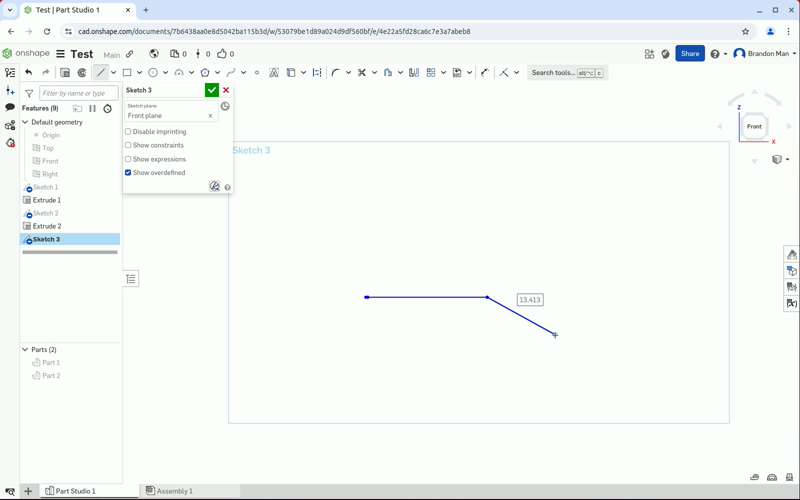
mouse_move(555, 221)
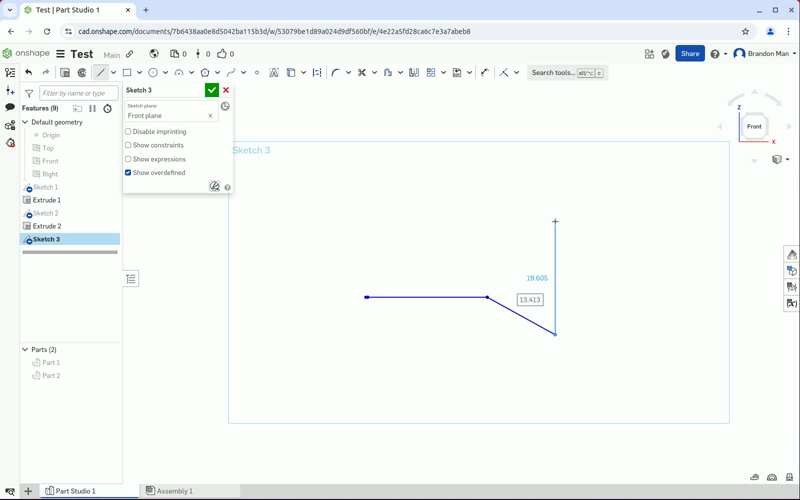
click(555, 221)
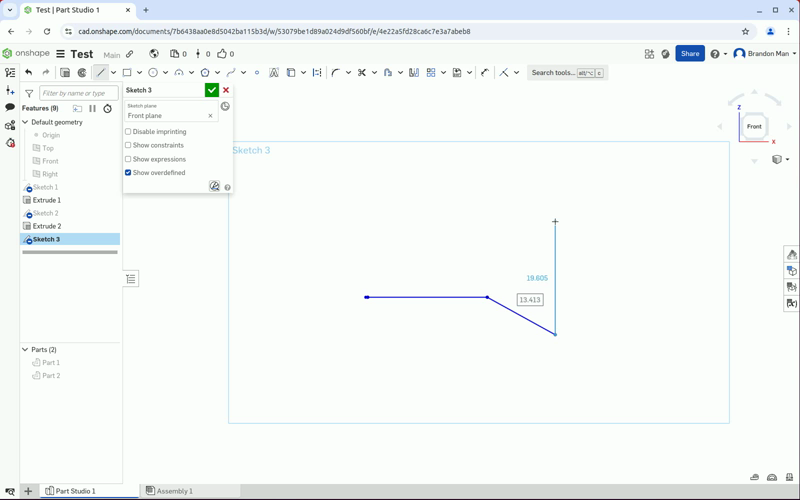
key_up(shift)
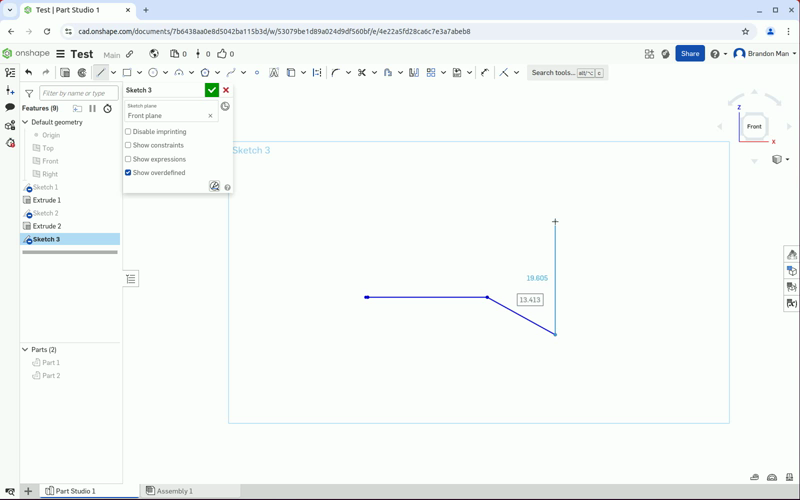
key_down(shift)
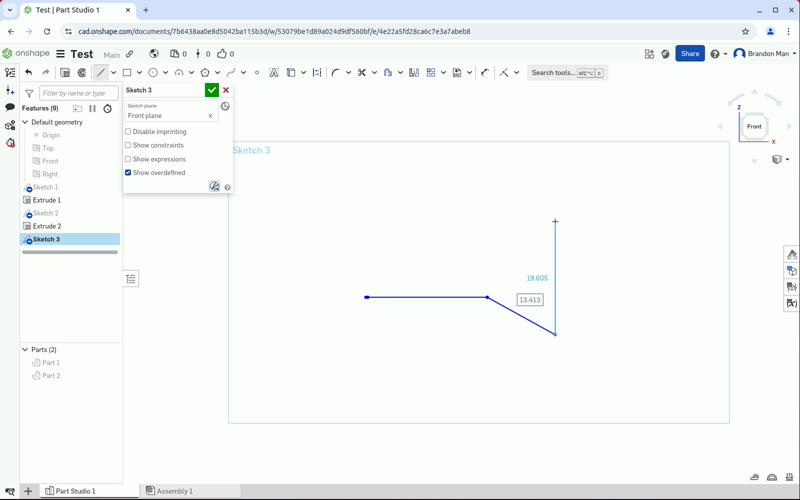
mouse_move(487, 259)
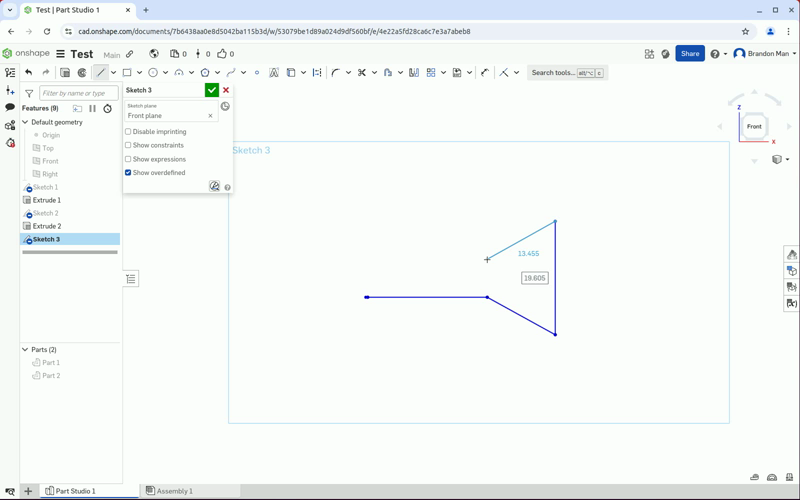
click(487, 259)
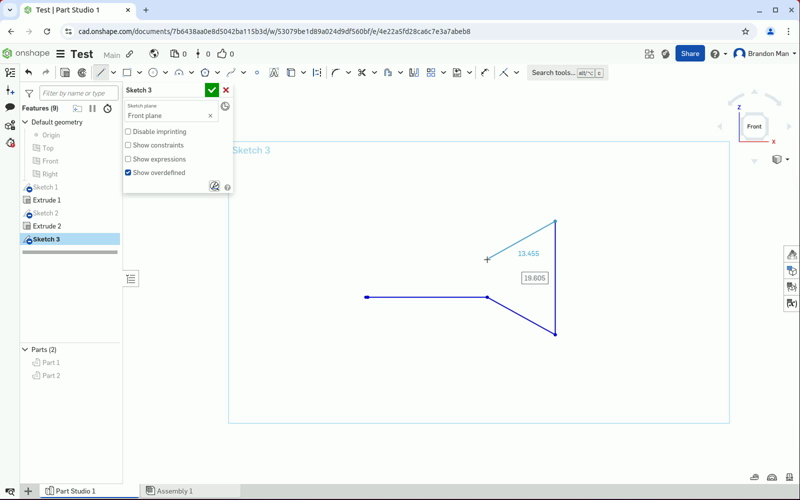
key_up(shift)
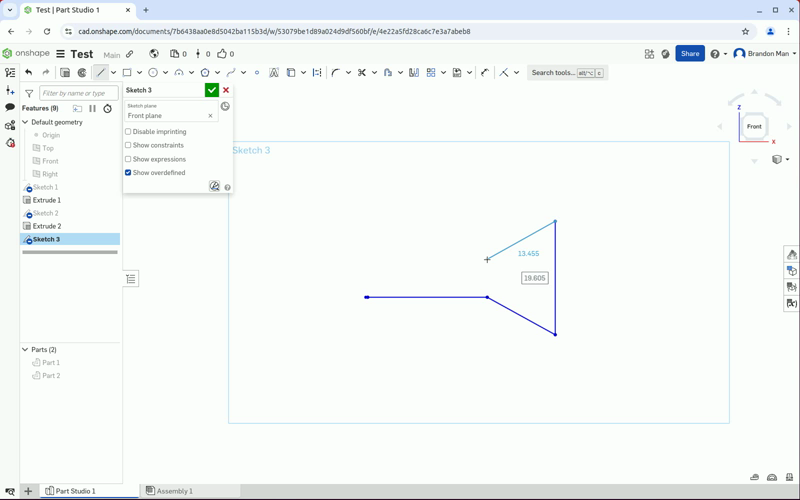
key_down(shift)
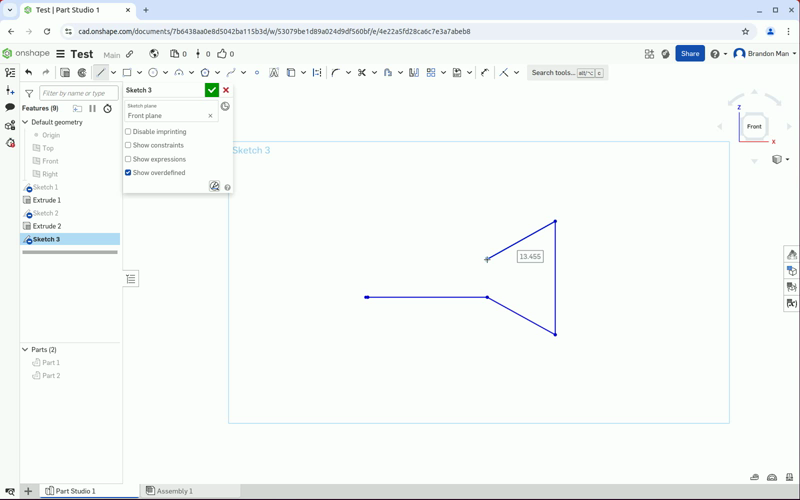
mouse_move(367, 259)
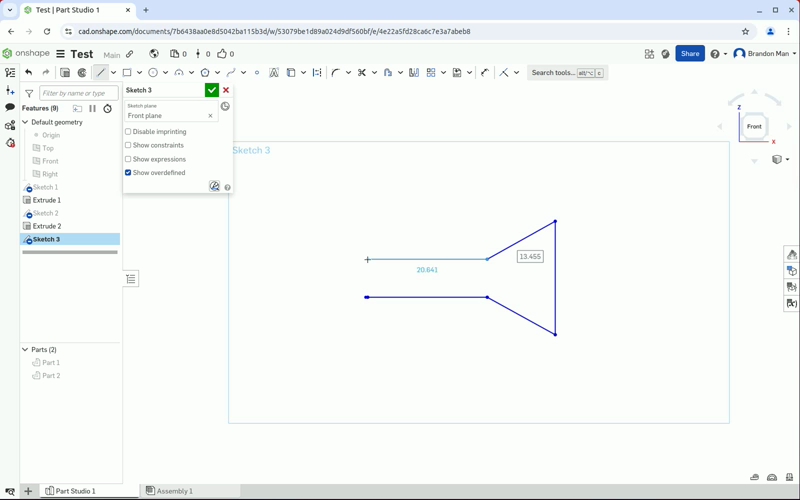
click(367, 259)
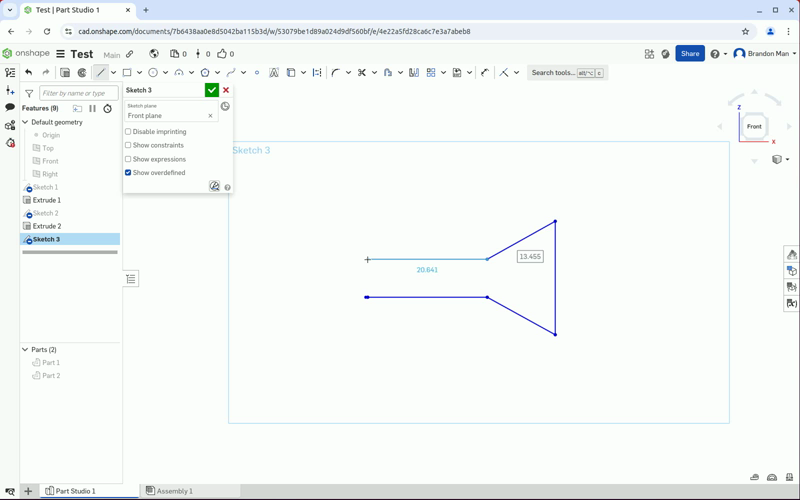
key_up(shift)
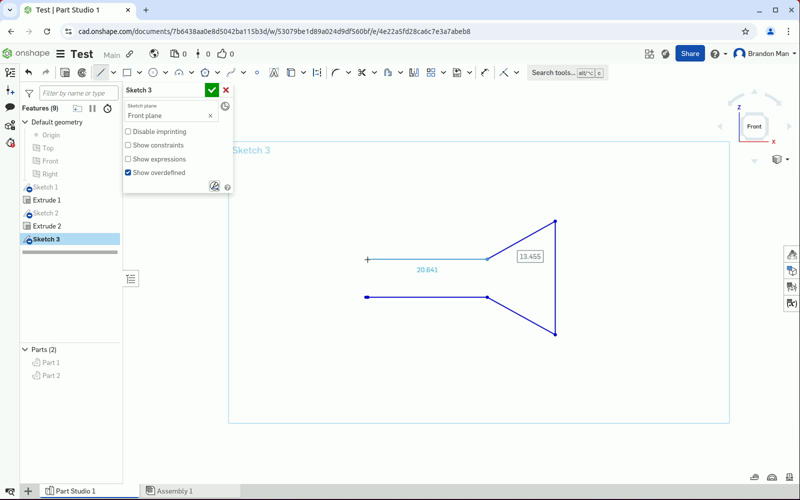
key_down(shift)
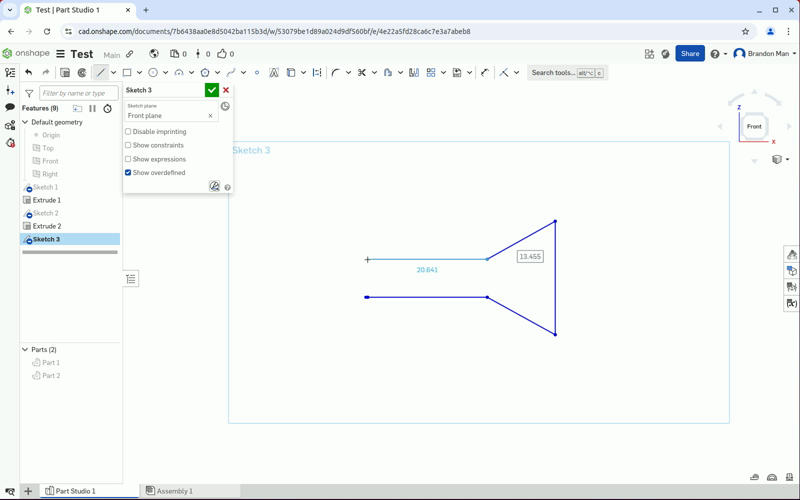
mouse_move(397, 259)
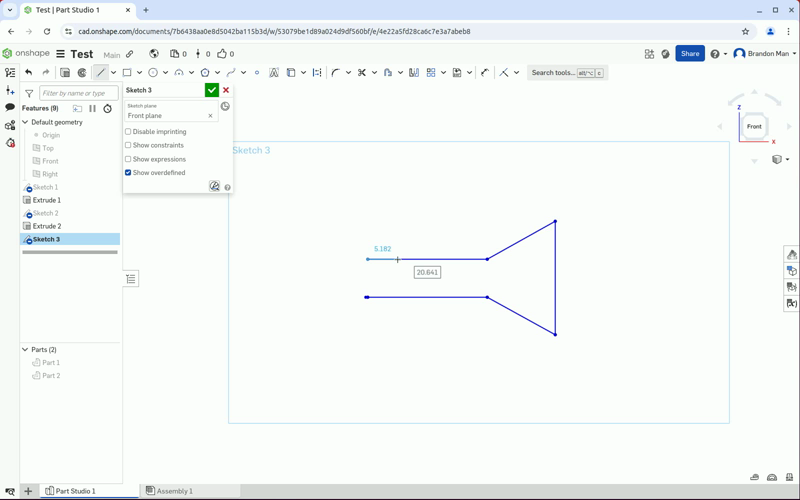
mouse_move(365, 259)
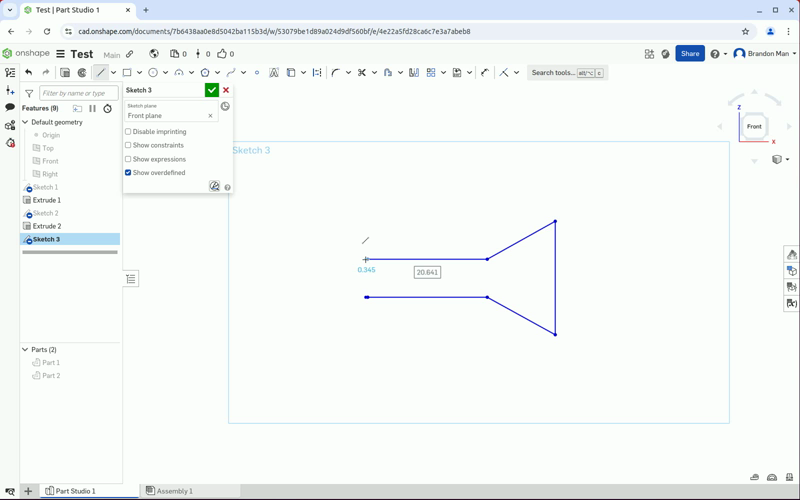
scroll(6)
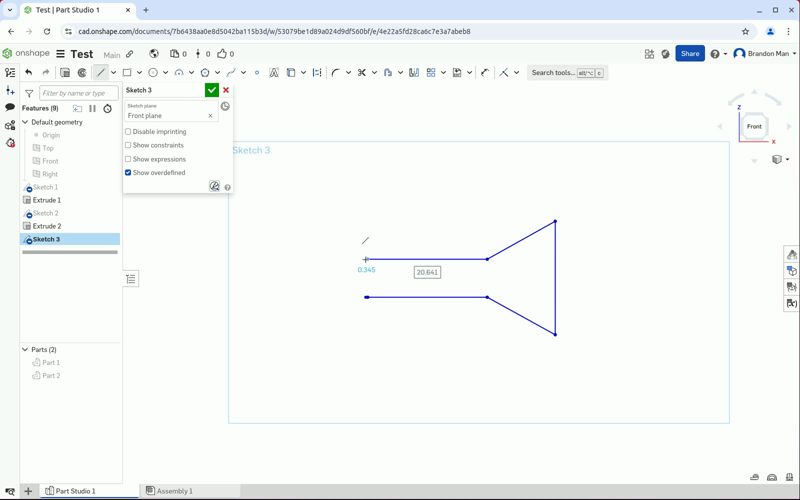
scroll(6)
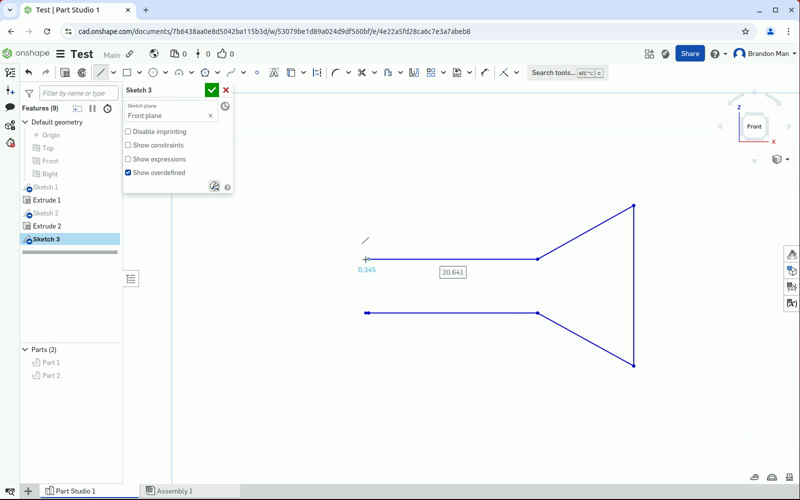
scroll(6)
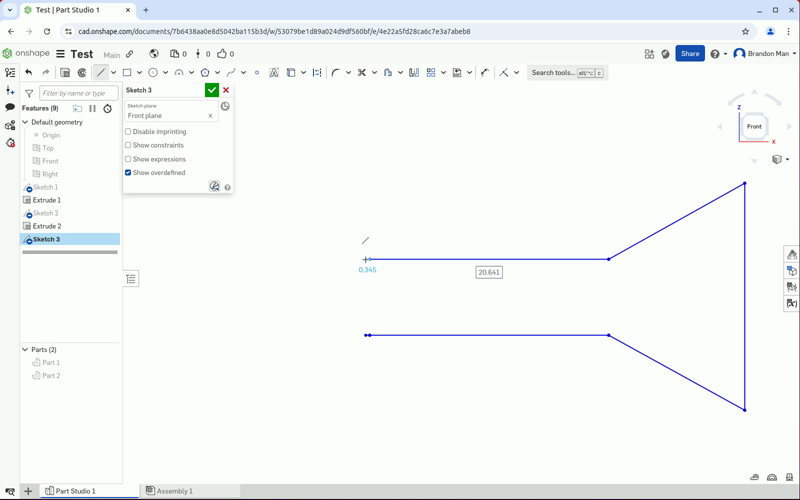
scroll(6)
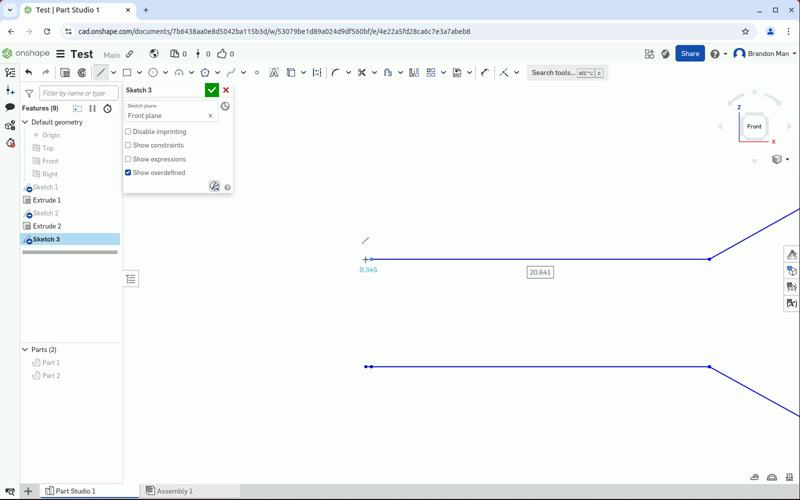
scroll(6)
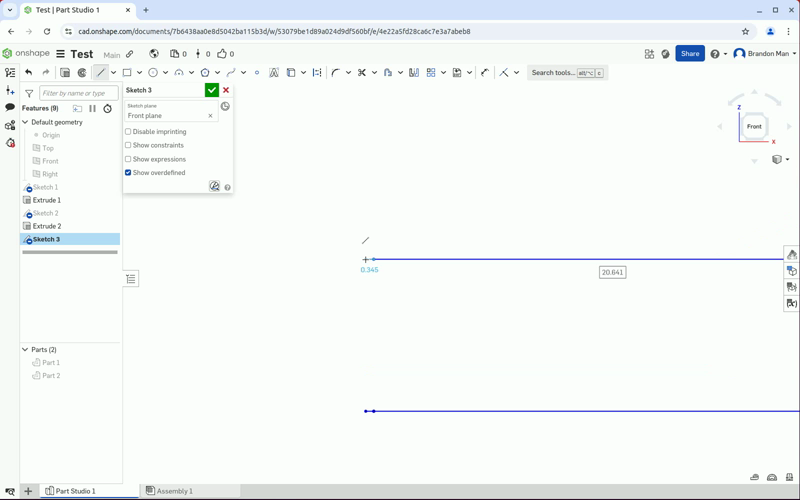
scroll(6)
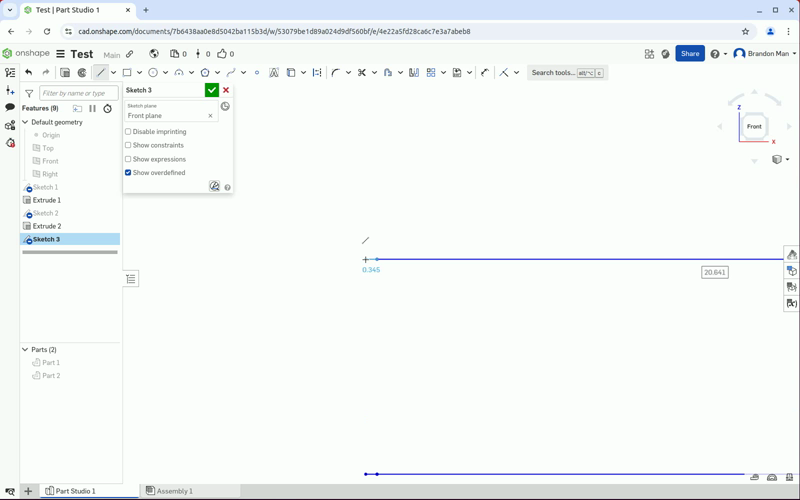
scroll(6)
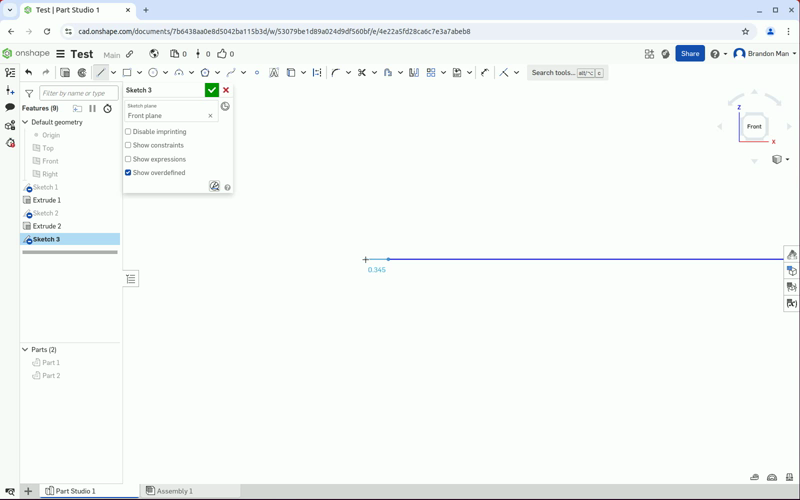
click(365, 259)
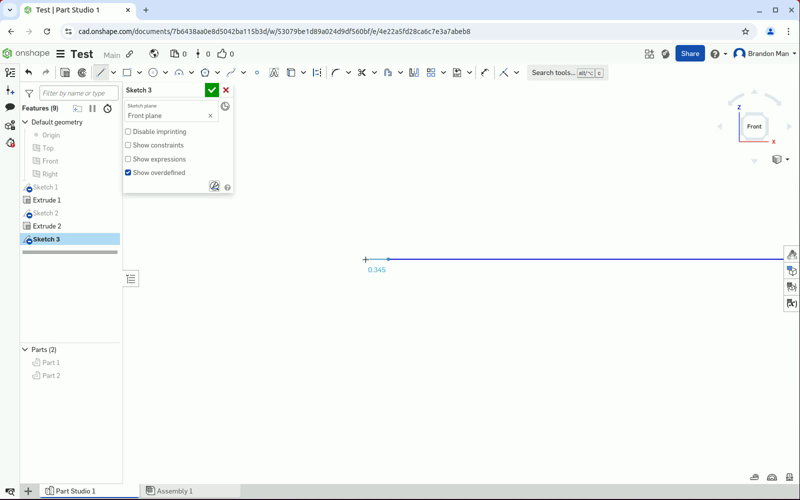
scroll(-6)
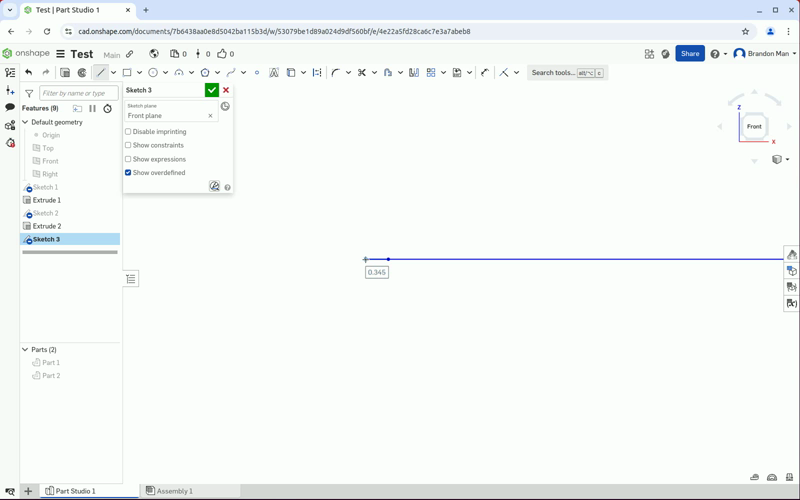
scroll(-6)
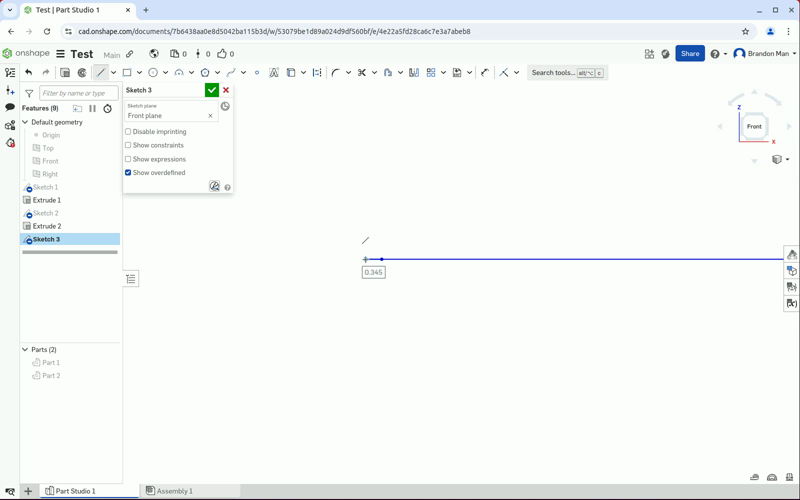
scroll(-6)
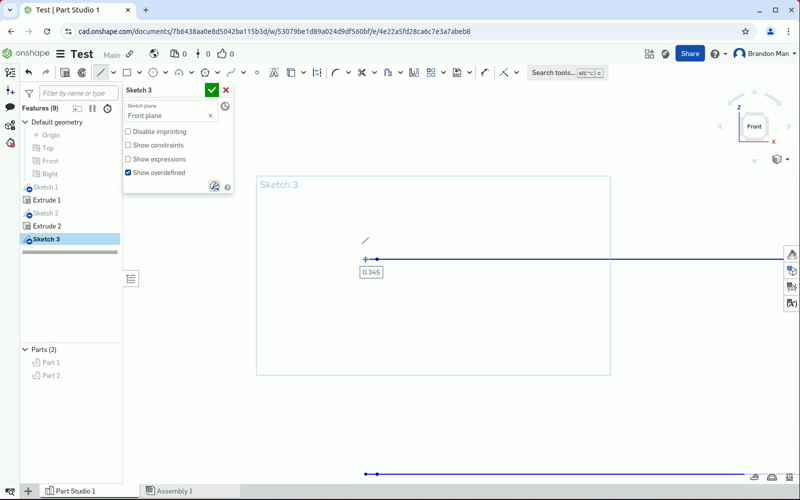
scroll(-6)
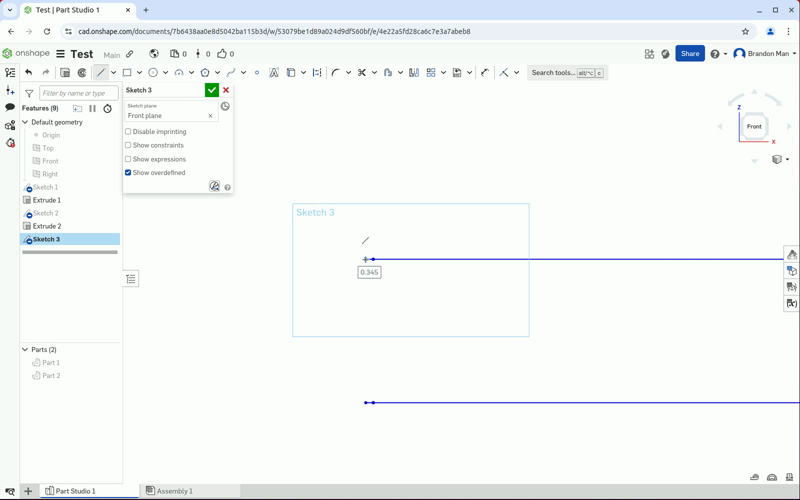
scroll(-6)
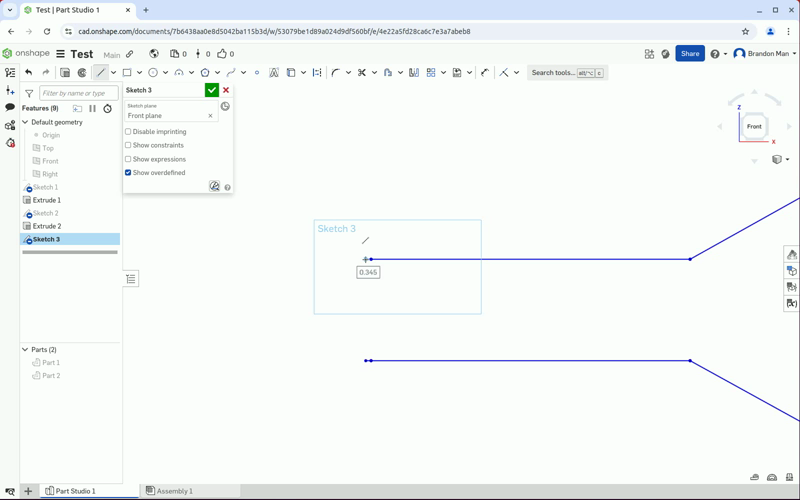
scroll(-6)
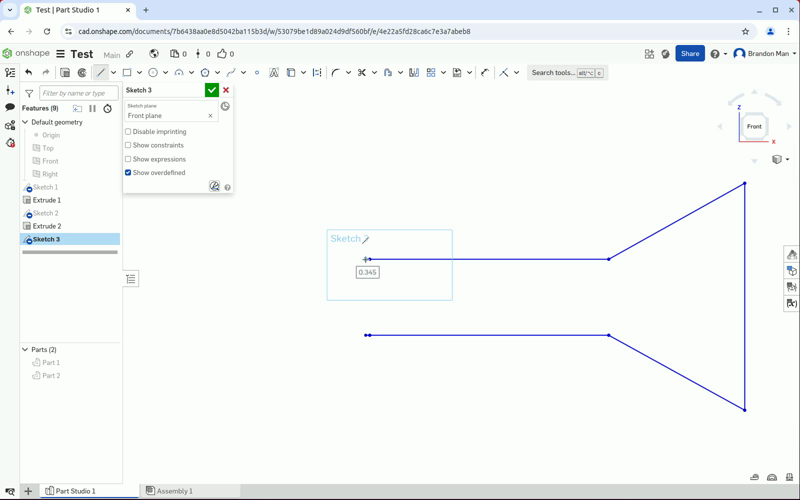
scroll(-6)
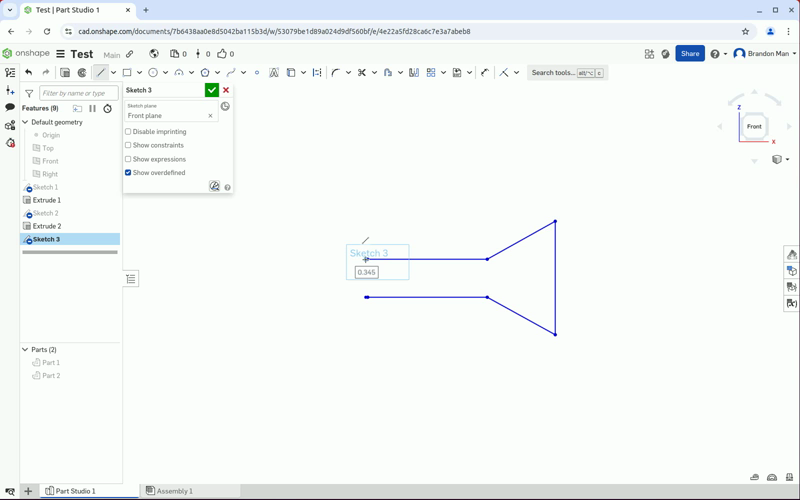
key_up(shift)
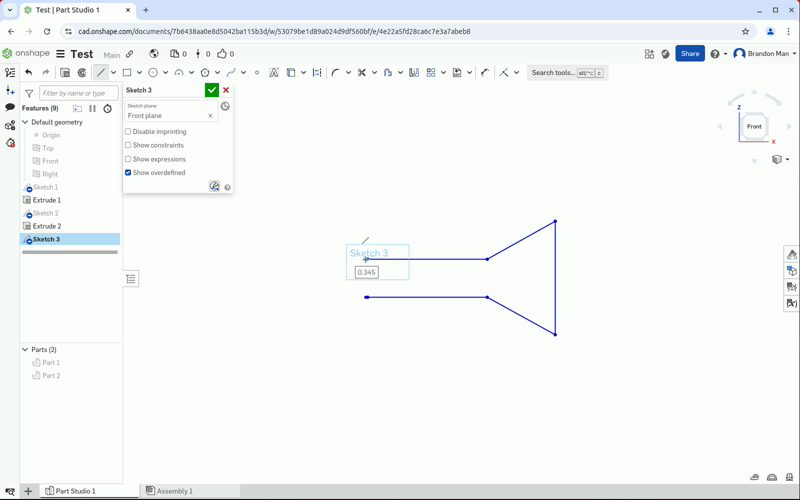
key(esc)
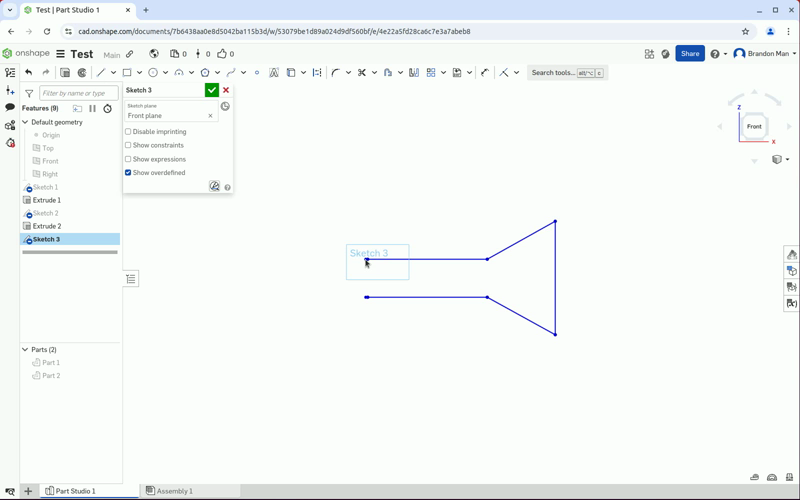
key(a)
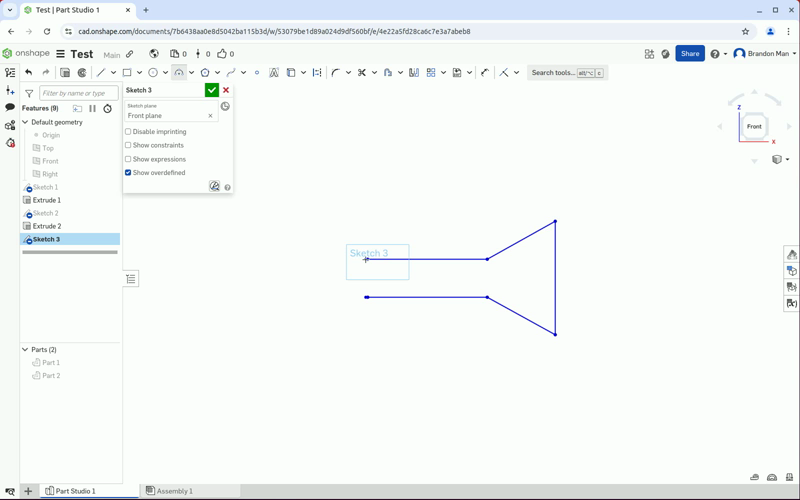
mouse_move(365, 259)
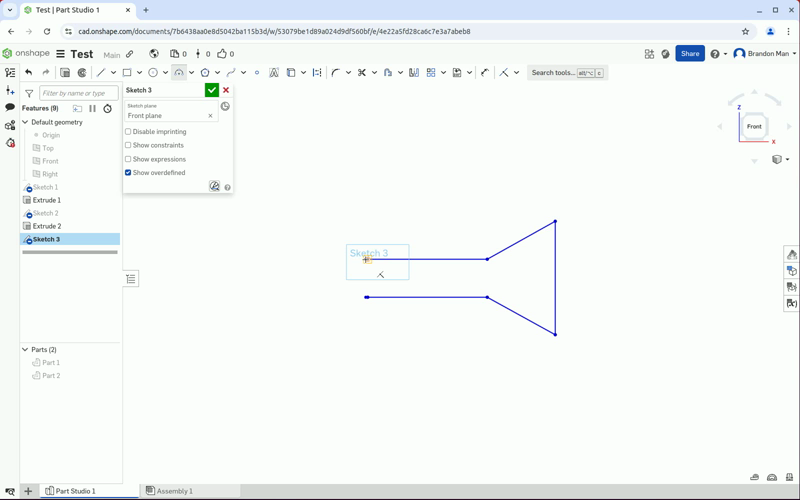
scroll(6)
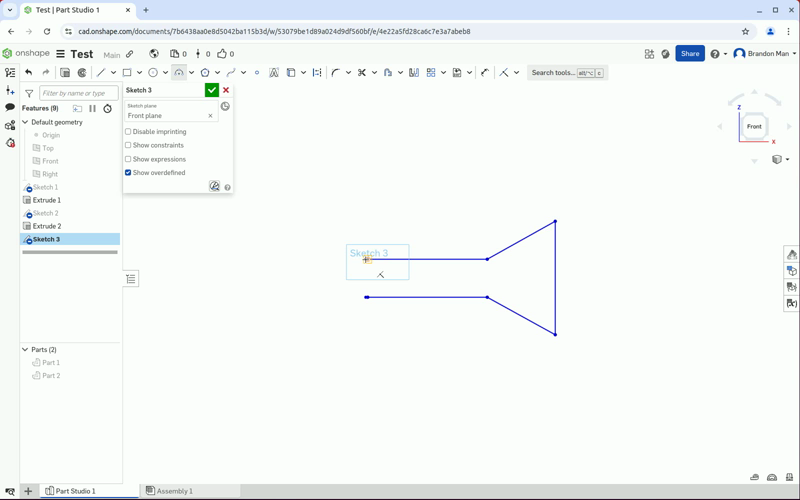
scroll(6)
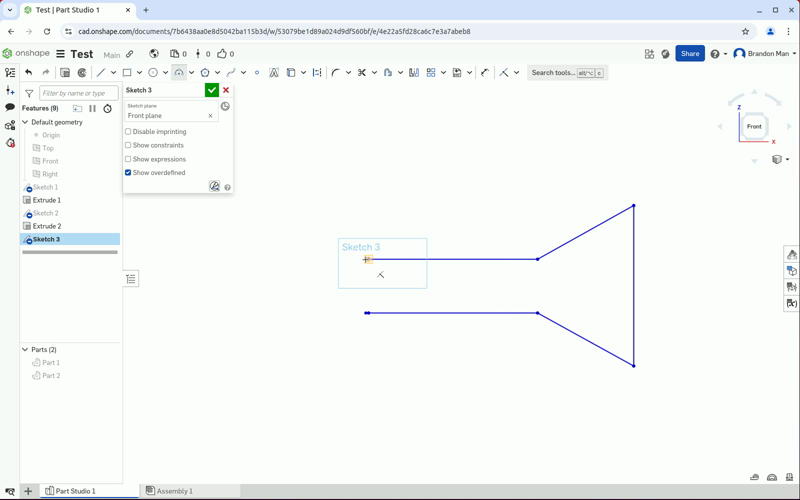
scroll(6)
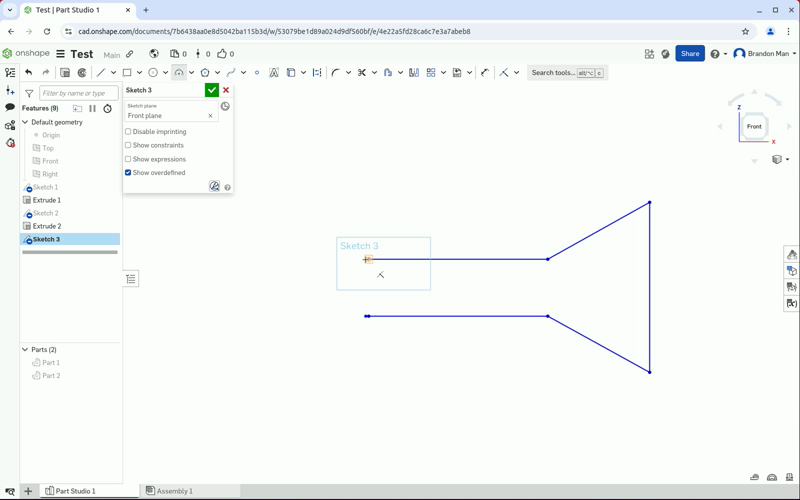
scroll(6)
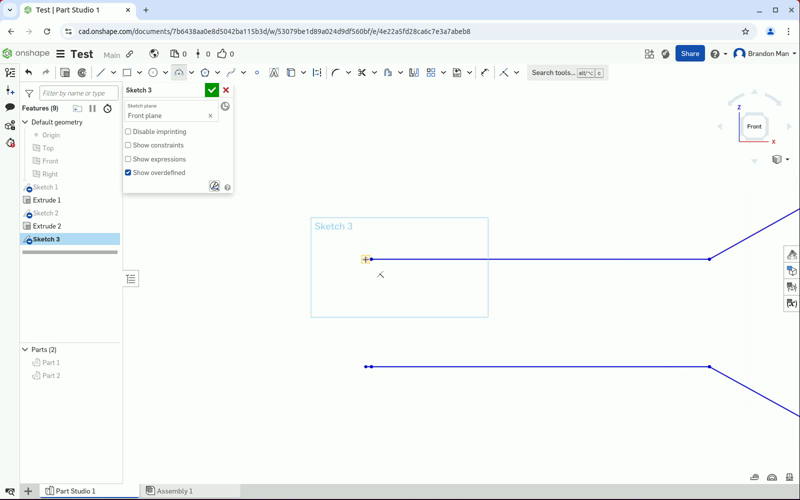
scroll(6)
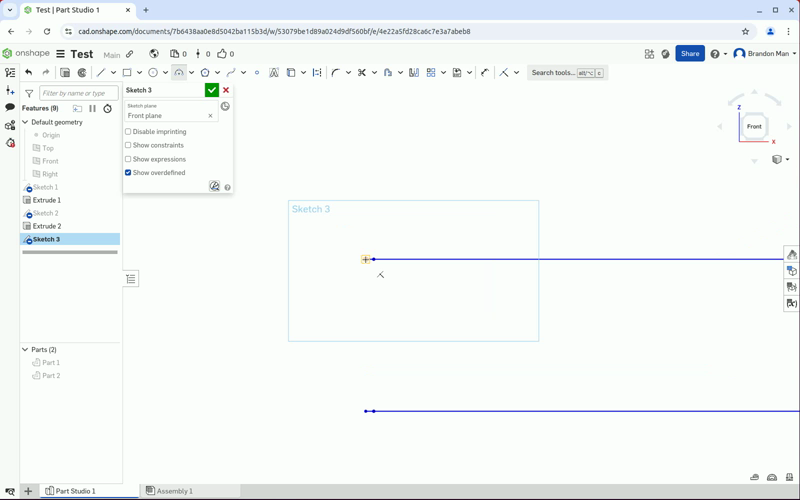
scroll(6)
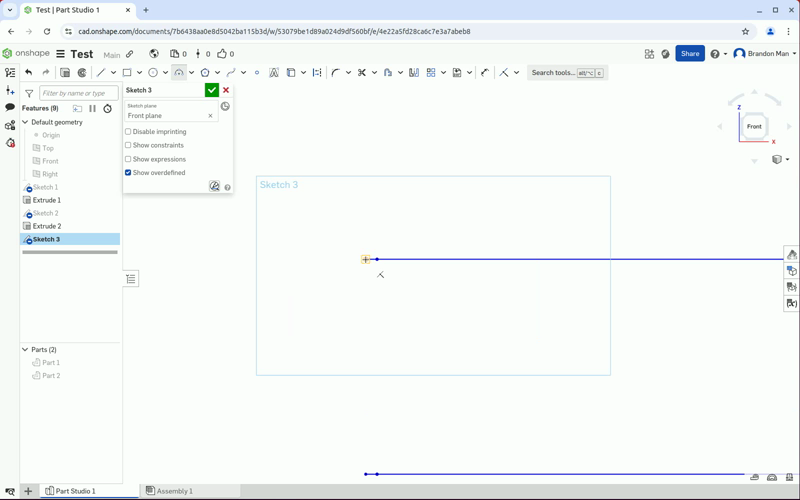
scroll(6)
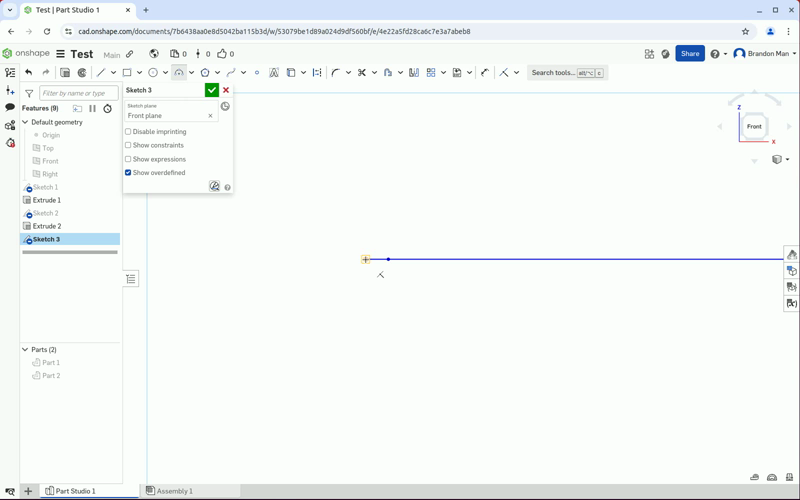
click(365, 259)
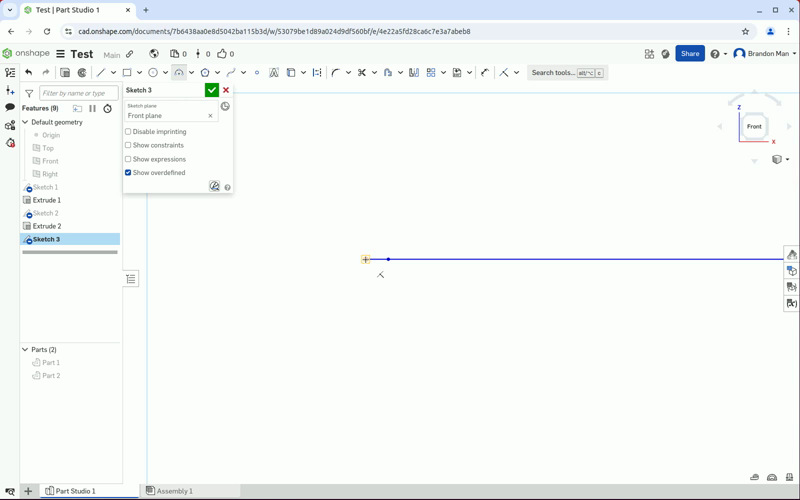
scroll(-6)
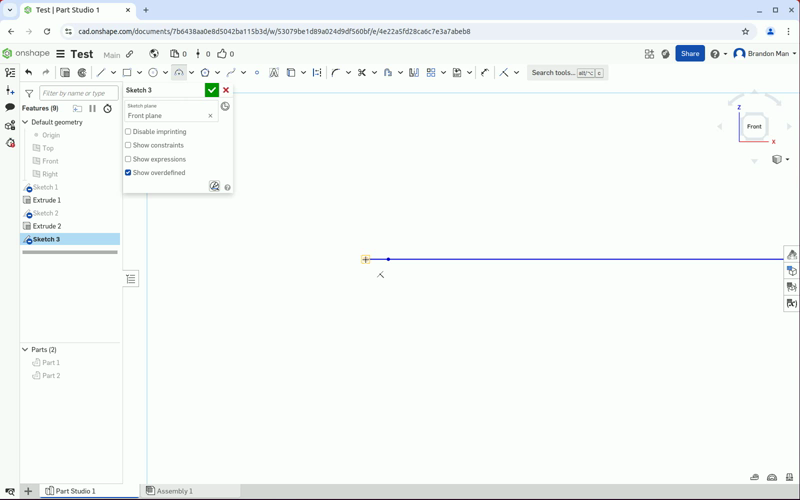
scroll(-6)
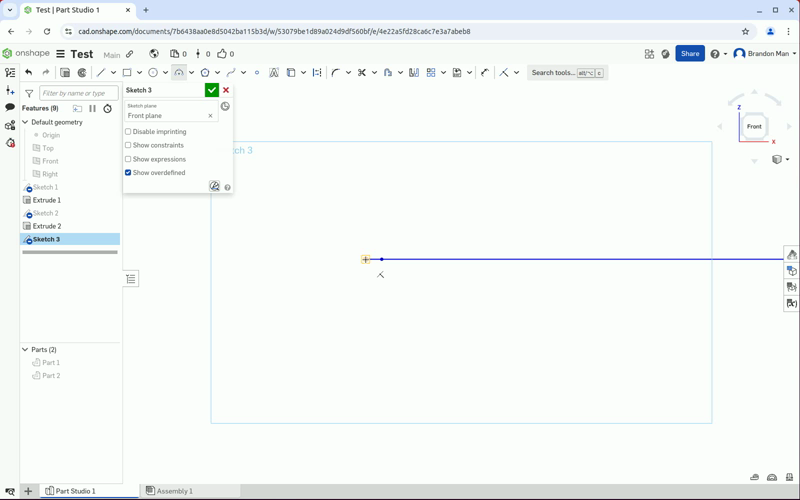
scroll(-6)
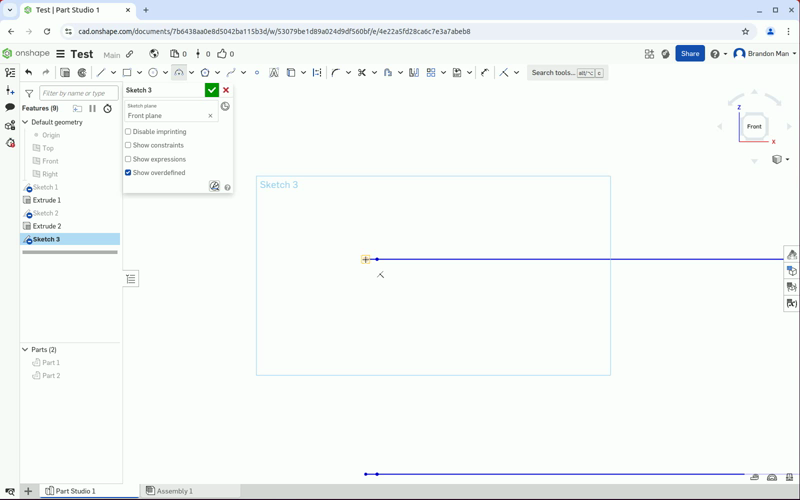
scroll(-6)
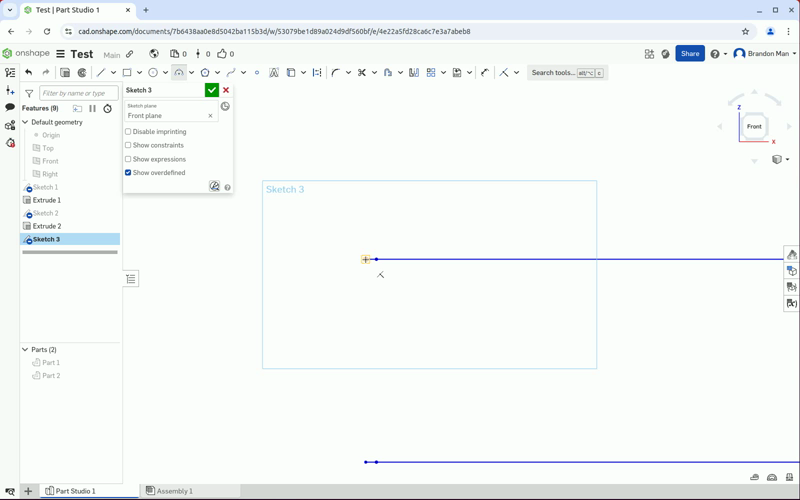
scroll(-6)
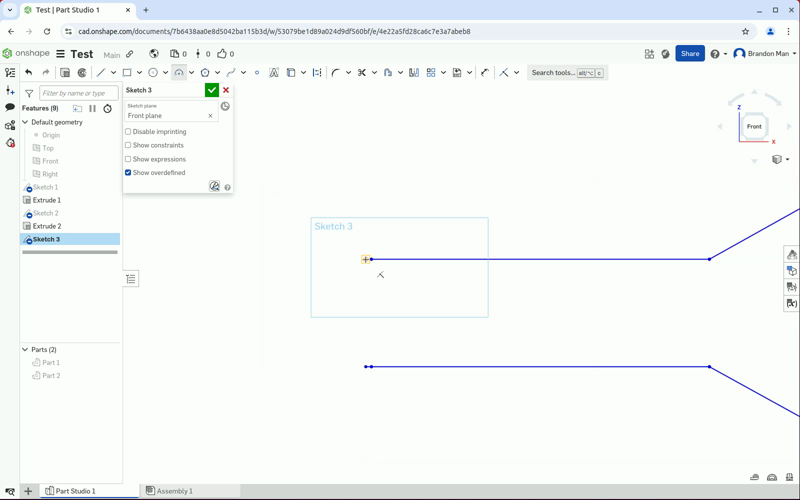
scroll(-6)
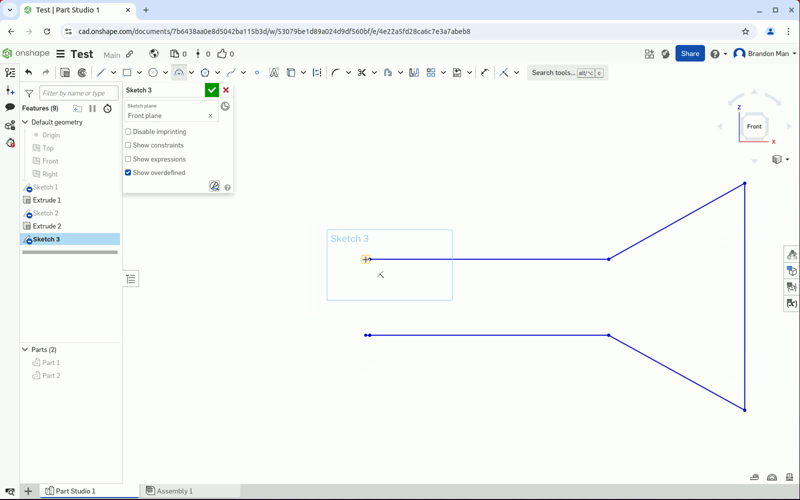
scroll(-6)
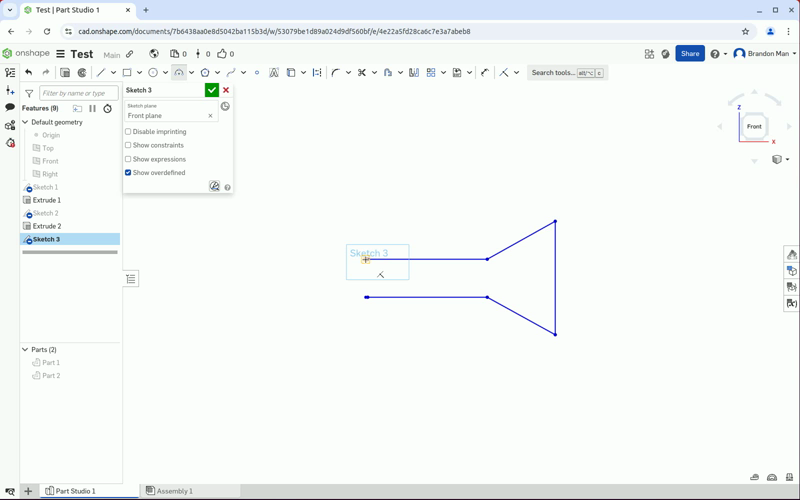
mouse_move(365, 297)
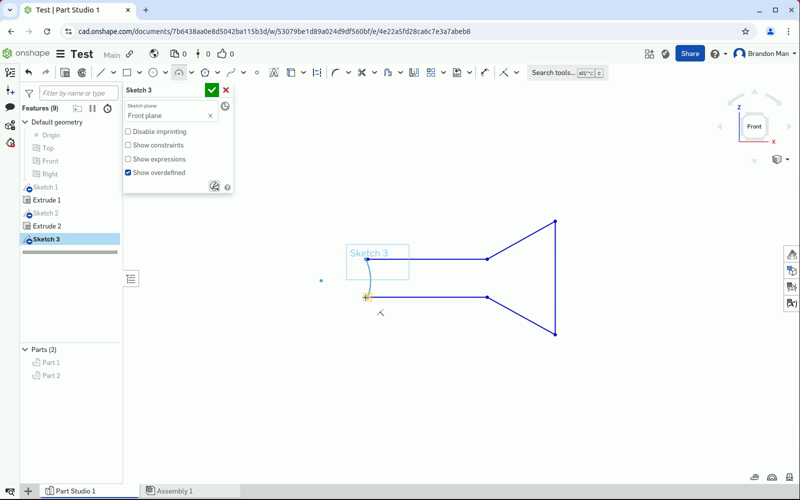
scroll(6)
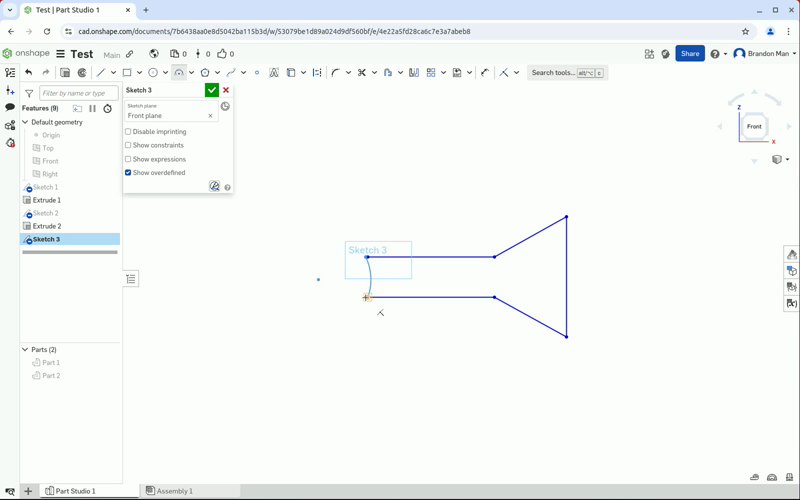
scroll(6)
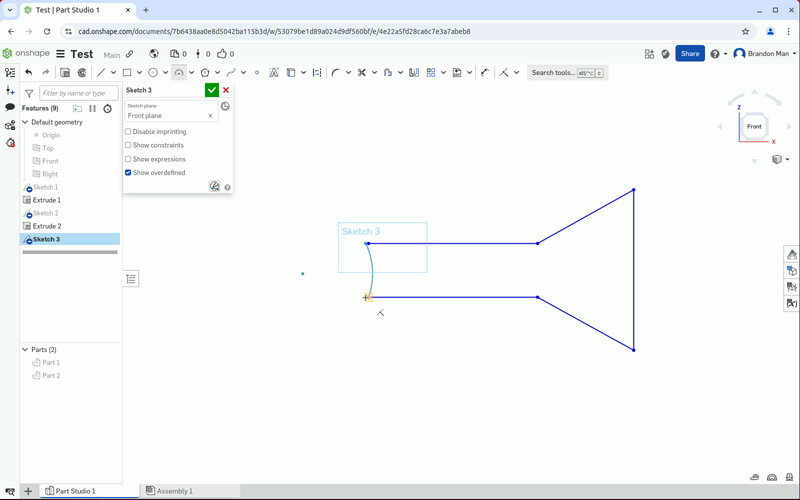
scroll(6)
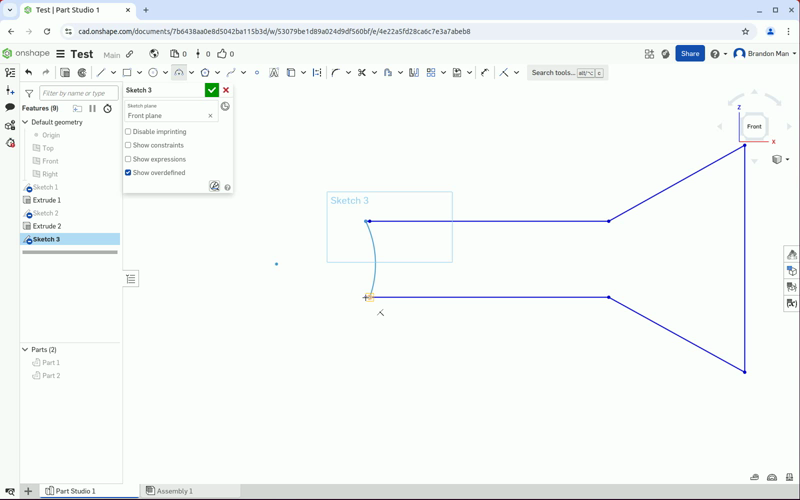
scroll(6)
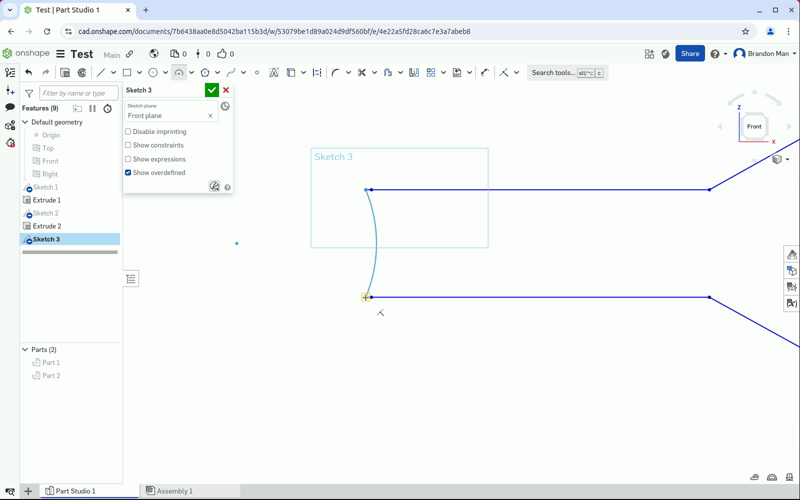
scroll(6)
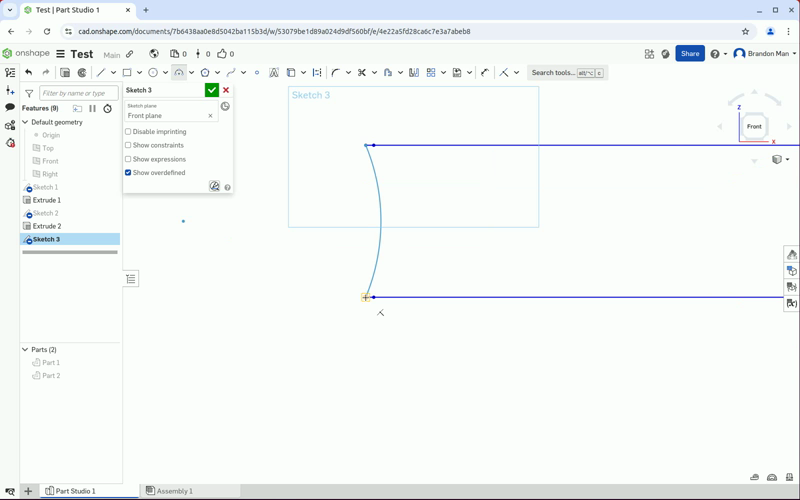
scroll(6)
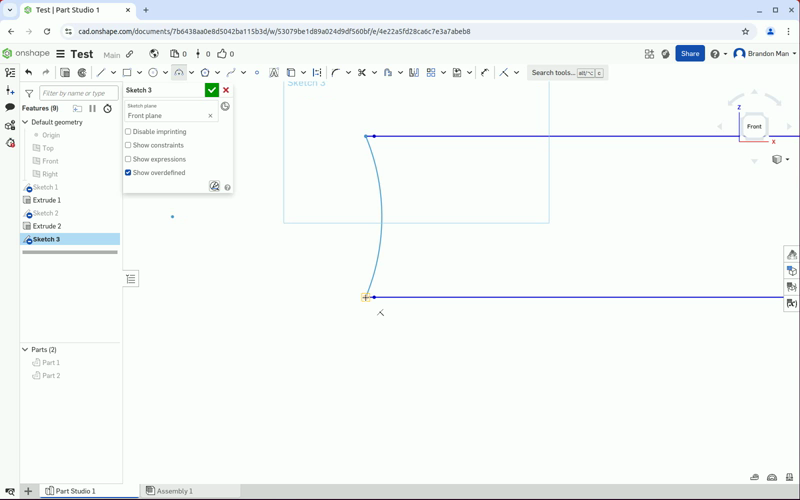
scroll(6)
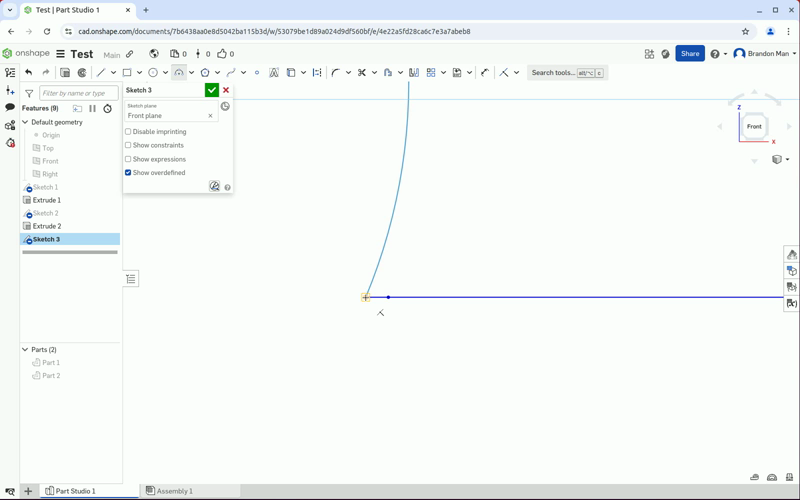
click(365, 297)
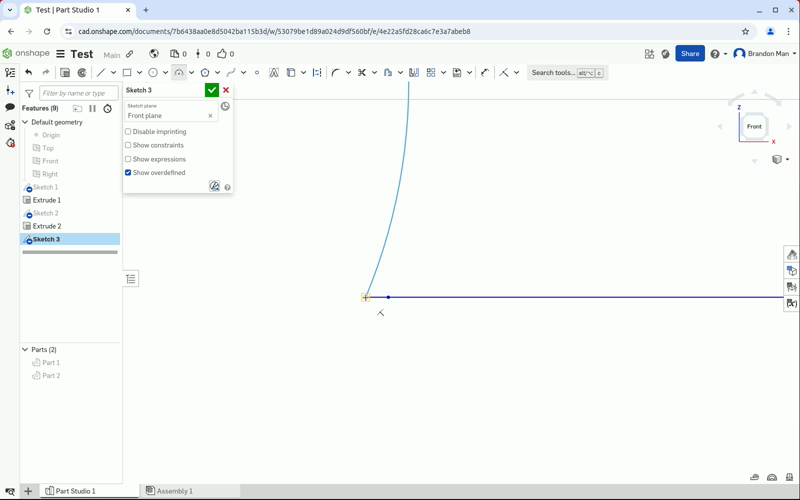
scroll(-6)
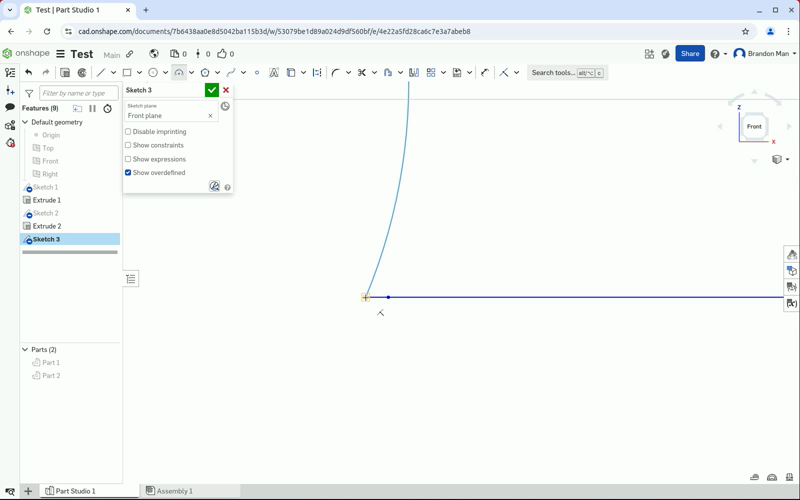
scroll(-6)
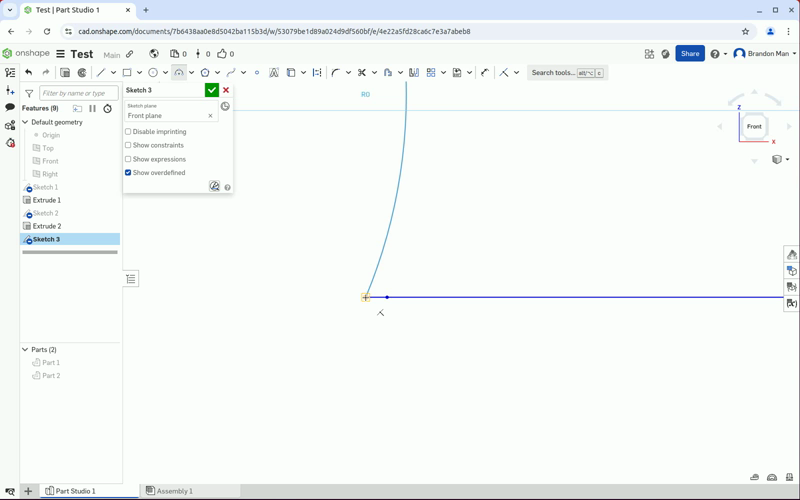
scroll(-6)
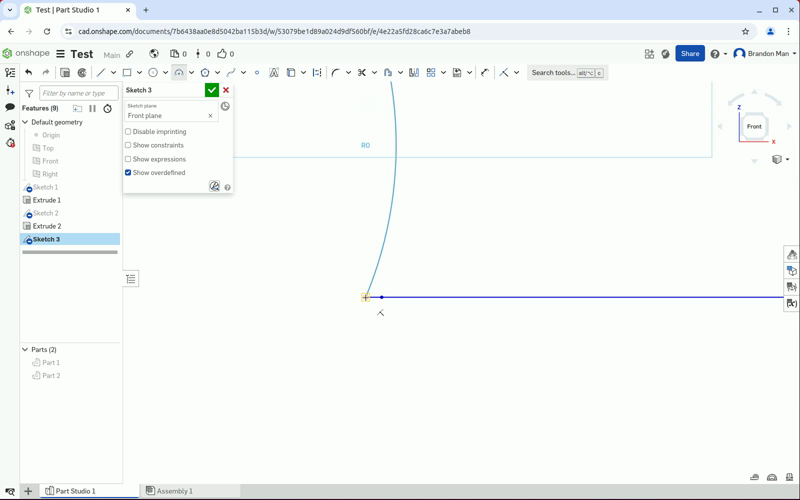
scroll(-6)
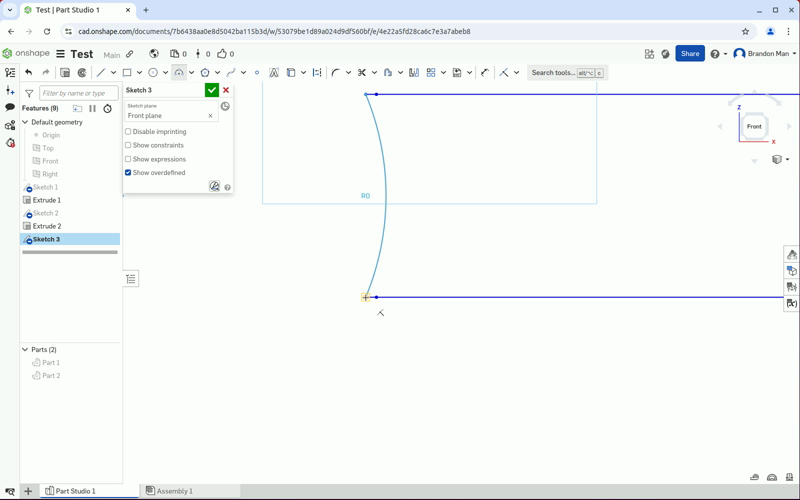
scroll(-6)
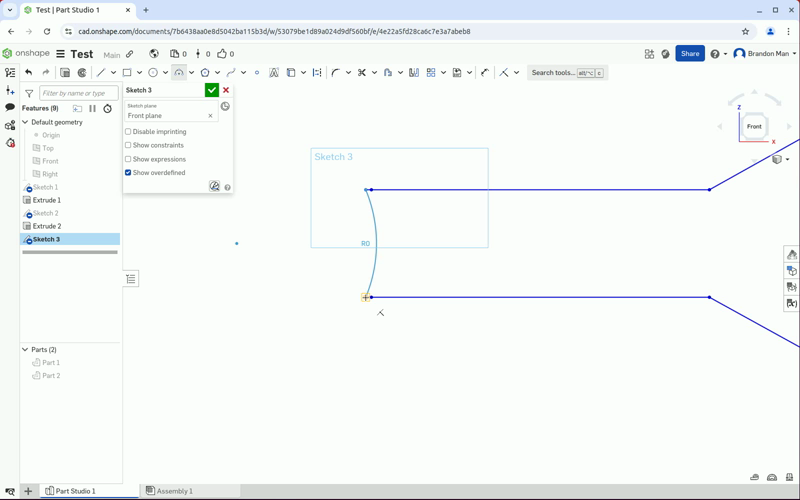
scroll(-6)
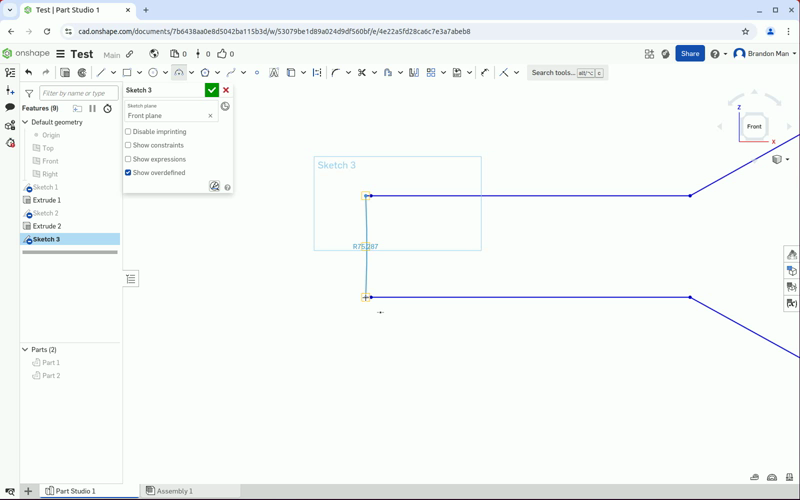
scroll(-6)
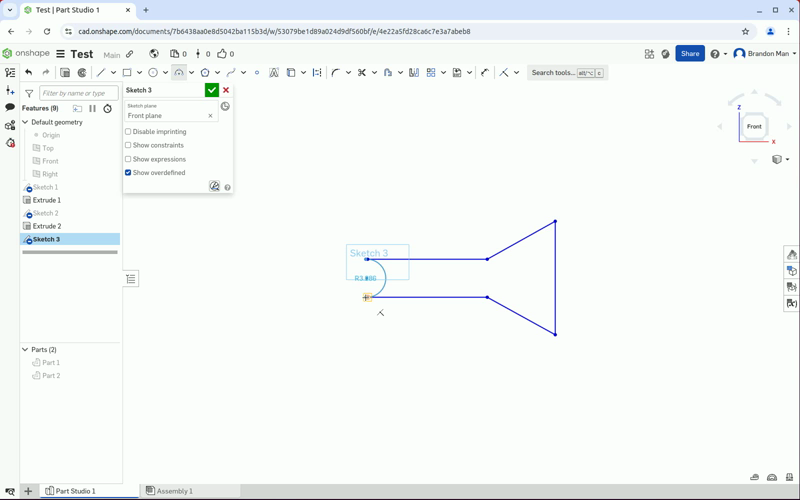
key_down(shift)
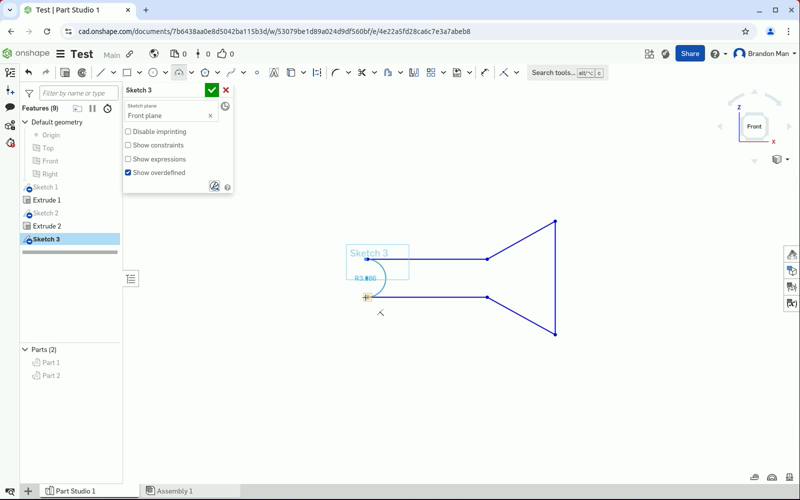
mouse_move(347, 278)
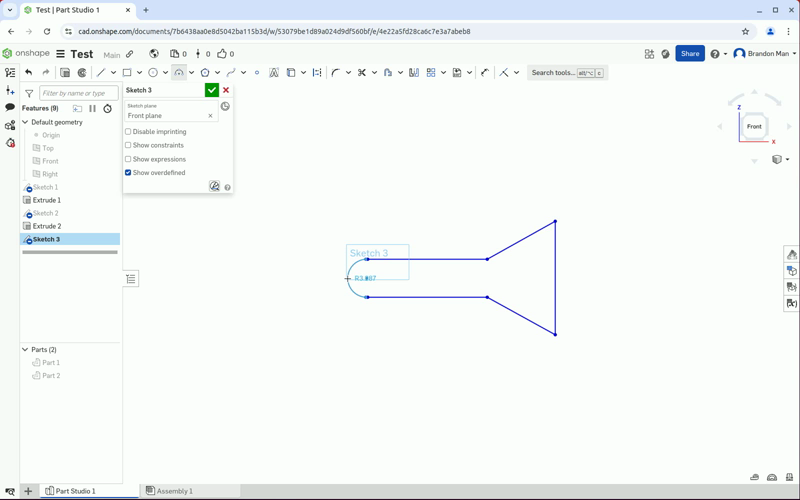
click(347, 278)
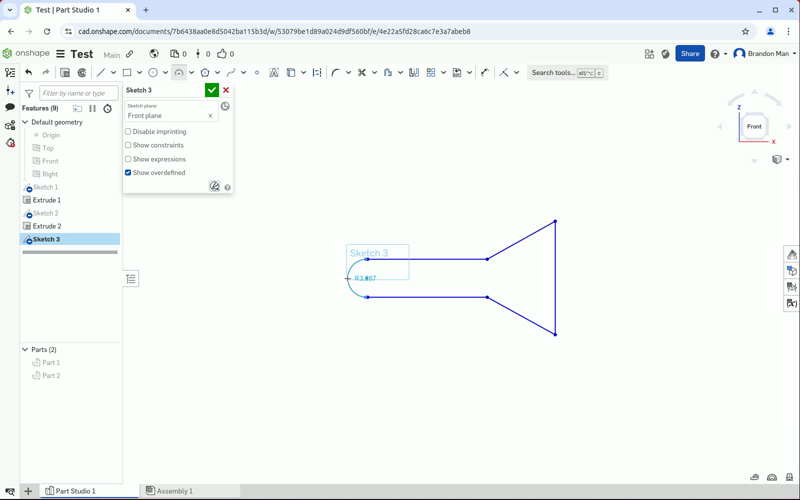
key_up(shift)
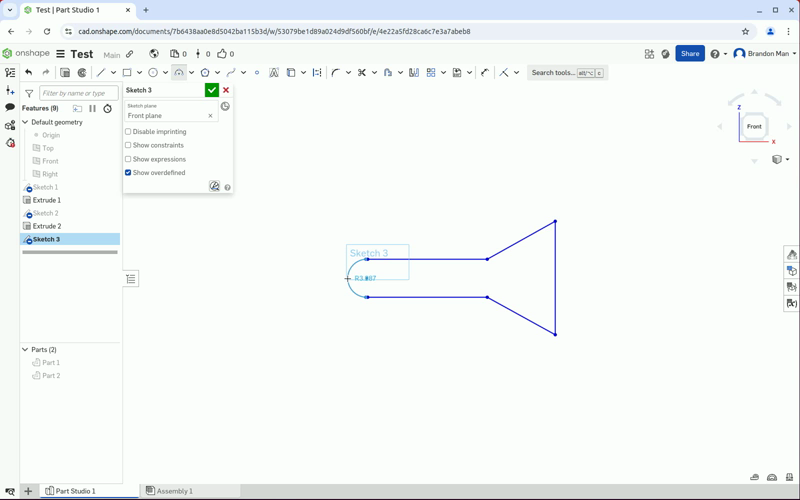
key(esc)
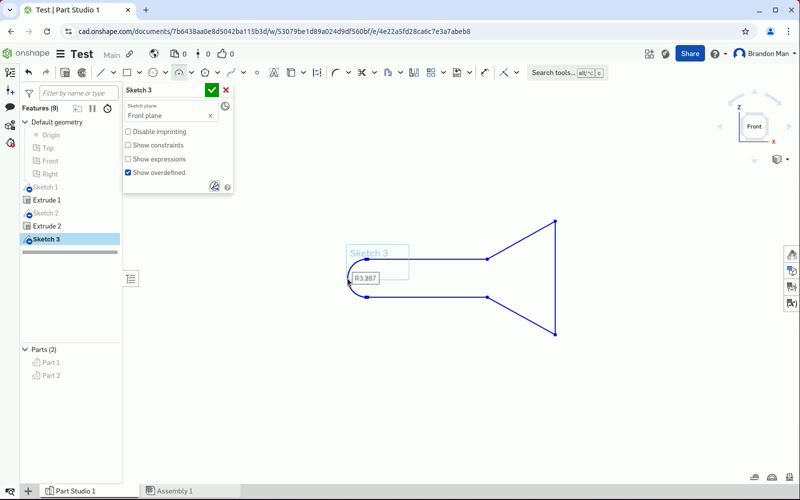
mouse_move(414, 279)
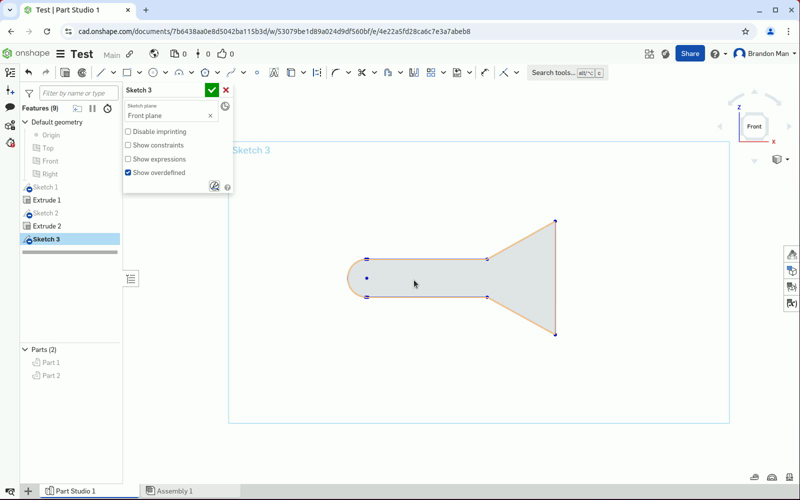
click(414, 279)
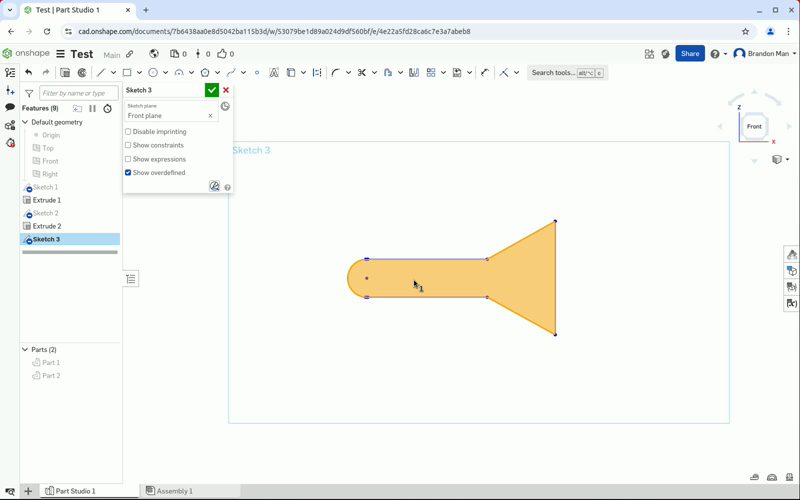
mouse_move(73, 352)
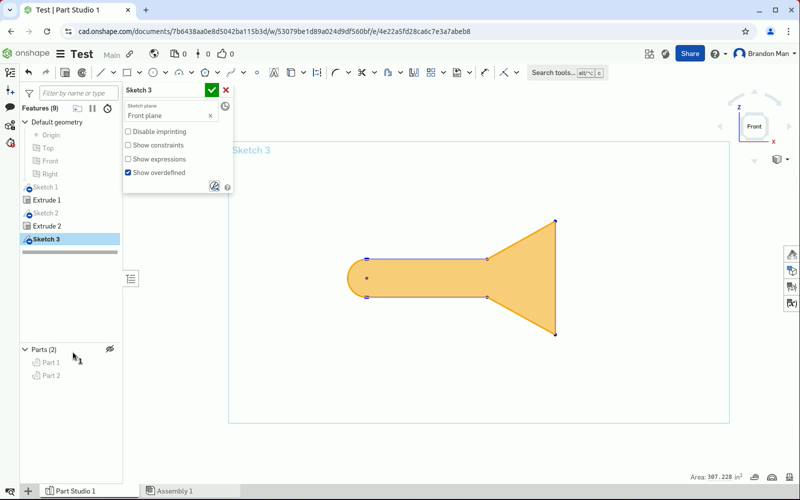
key(shift+y)
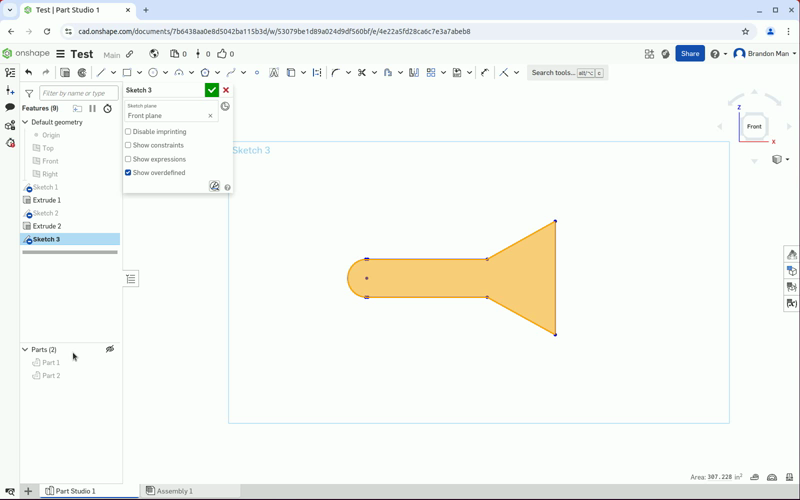
key(shift+e)
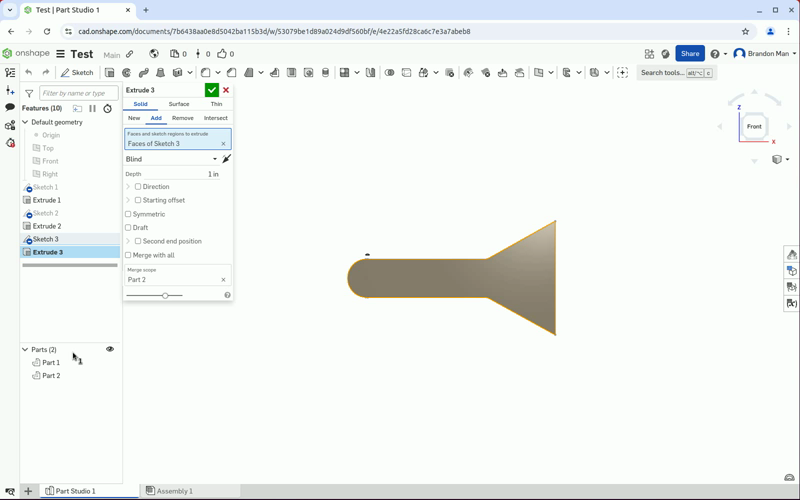
mouse_move(143, 106)
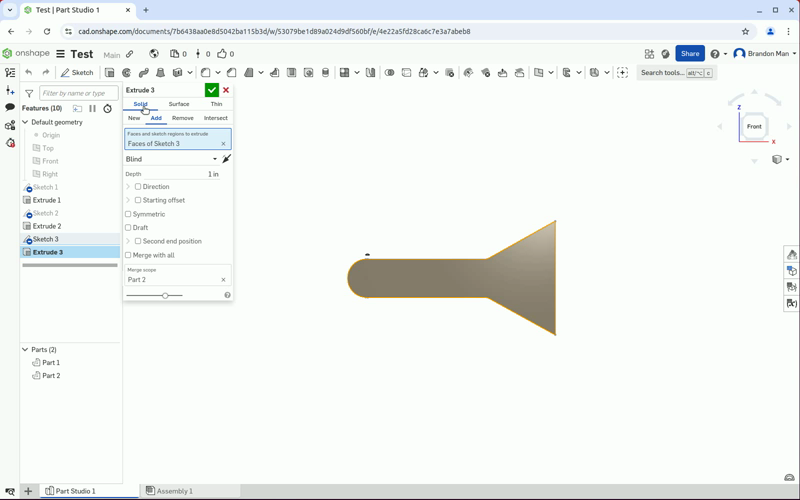
click(143, 106)
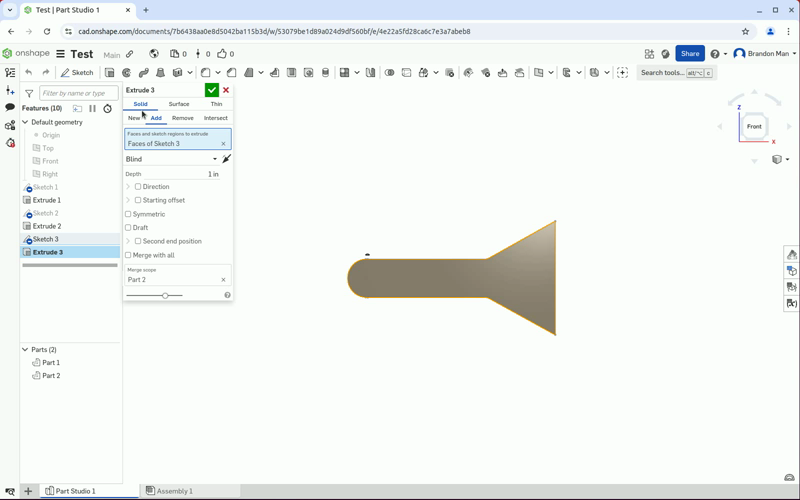
mouse_move(137, 120)
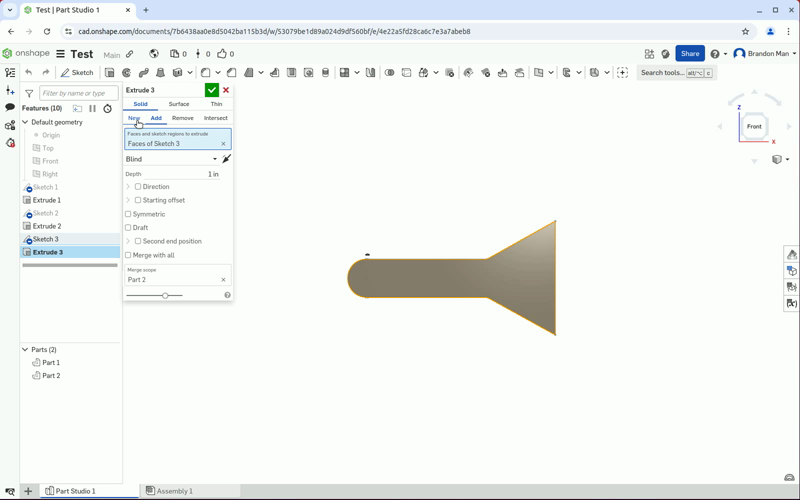
click(137, 120)
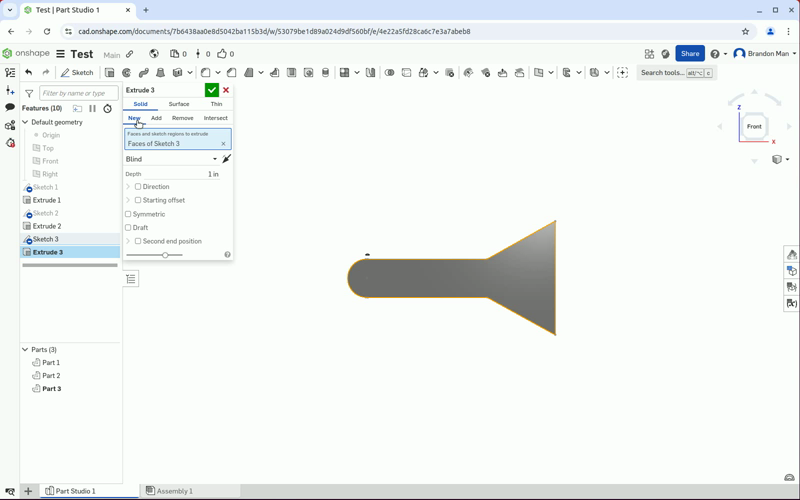
key(tab, 4)
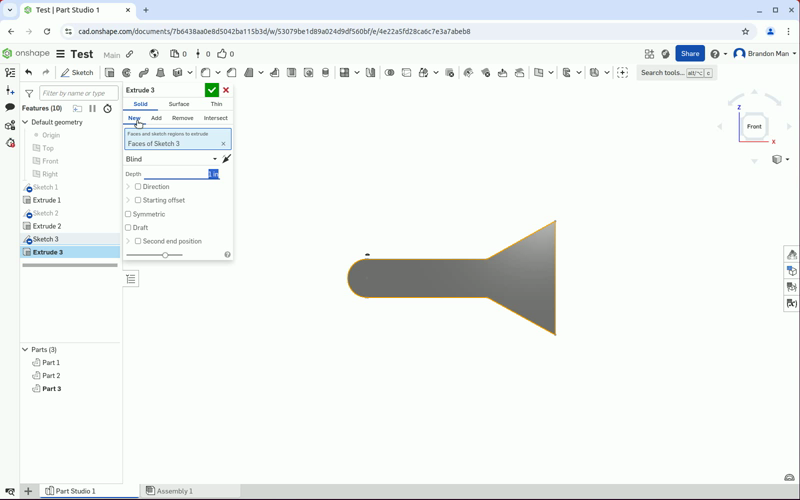
text(0.963)
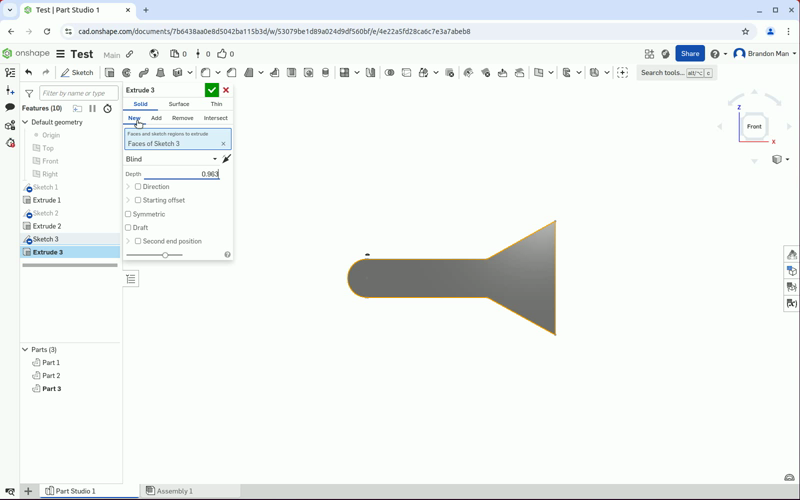
key(enter)
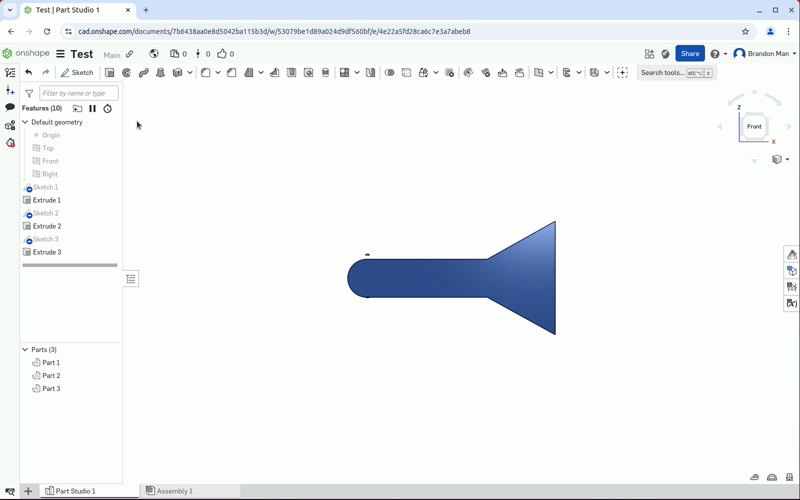
key(shift+h)
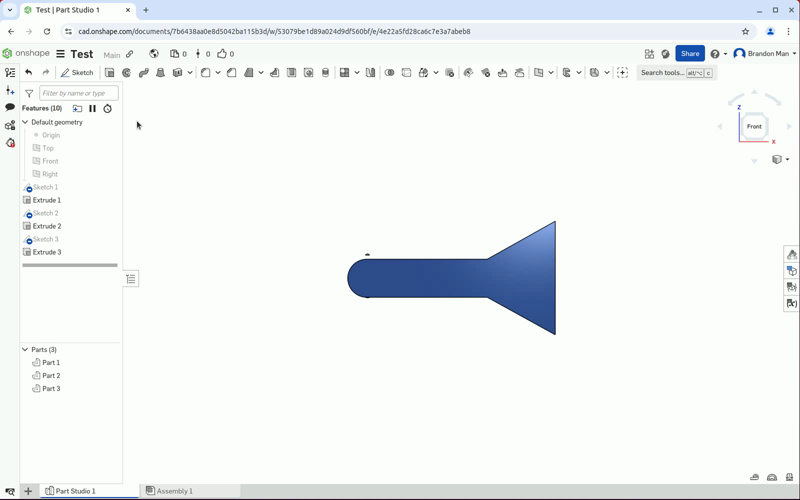
key(shift+h)
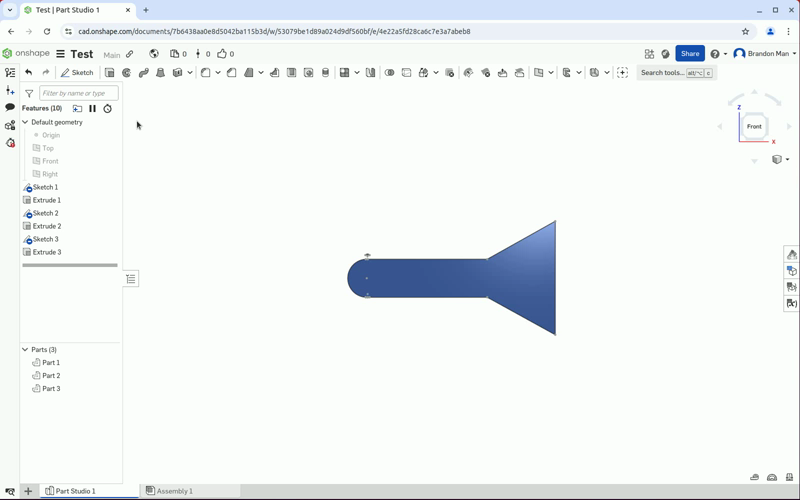
key(shift+7)
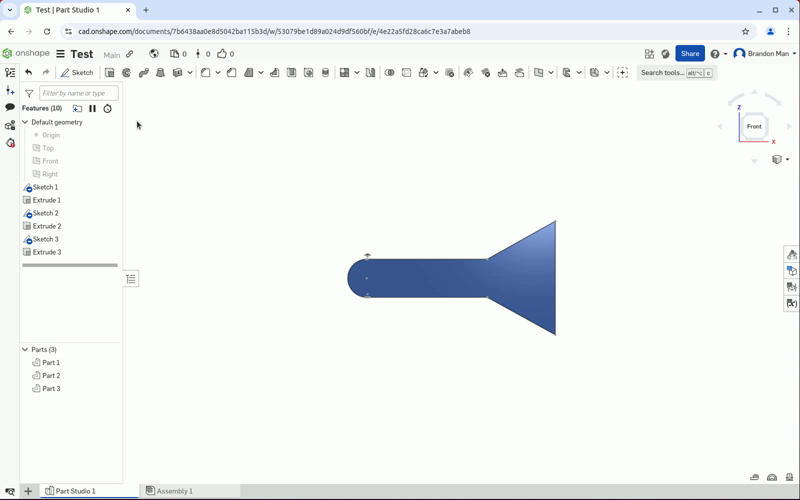
key(left, 2)
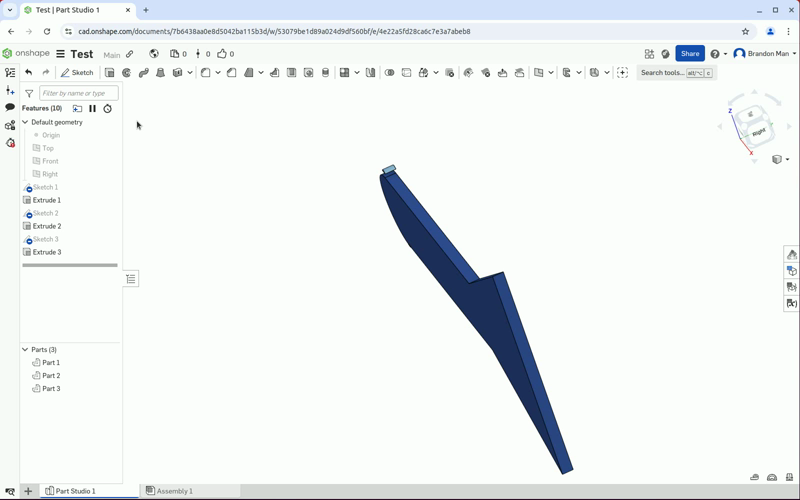
key(down, 2)
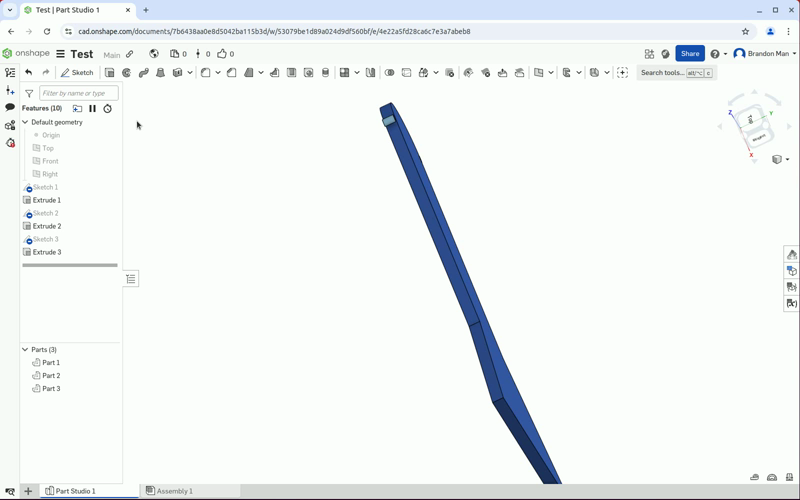
key(up, 2)
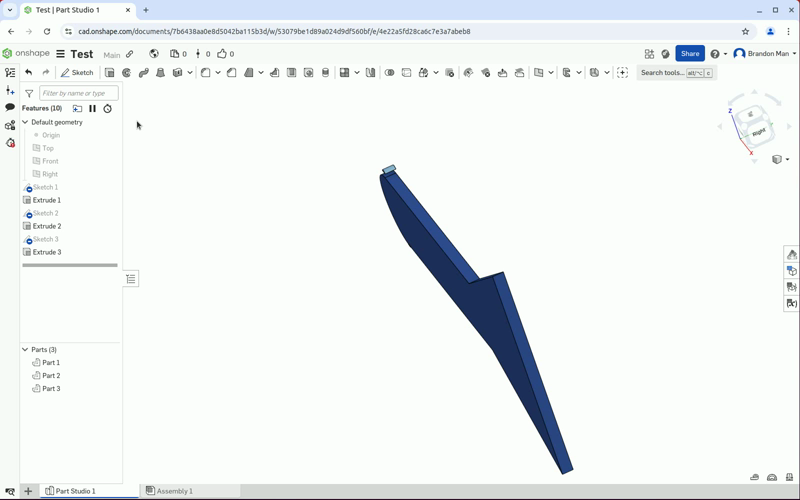
key(right, 2)
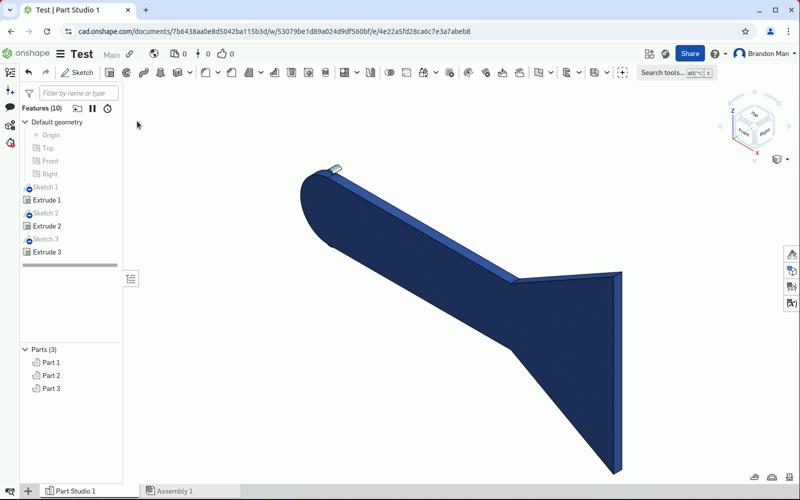
mouse_move(73, 189)
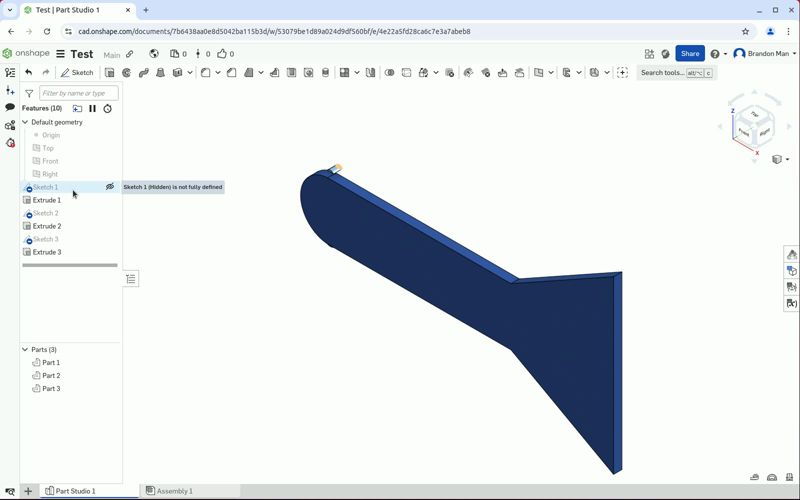
click(73, 189)